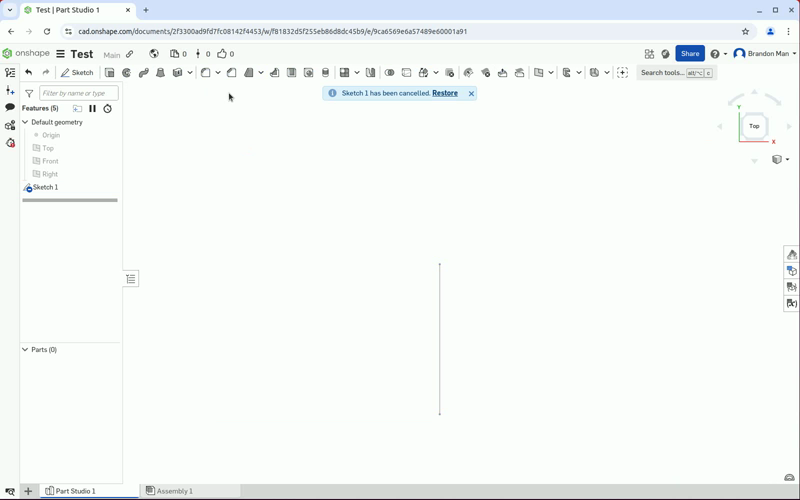
key(shift+h)
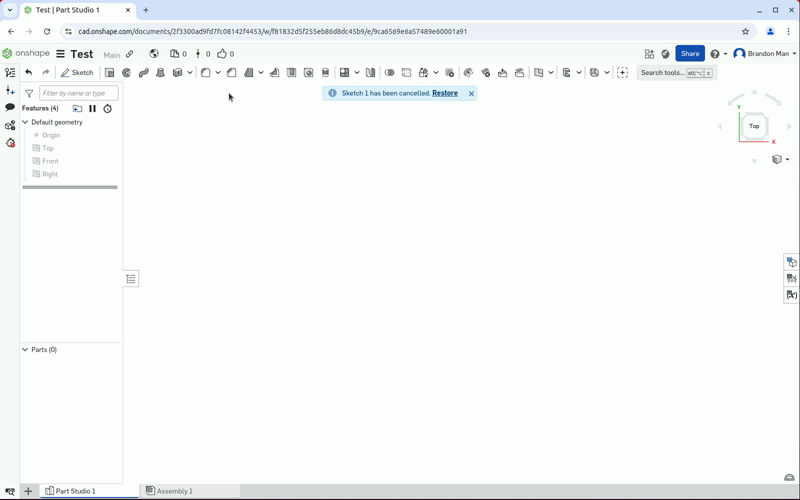
mouse_move(73, 352)
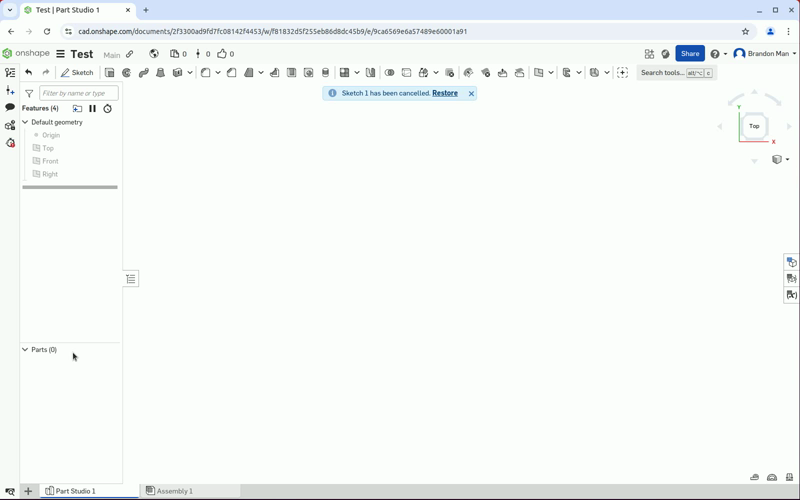
key(y)
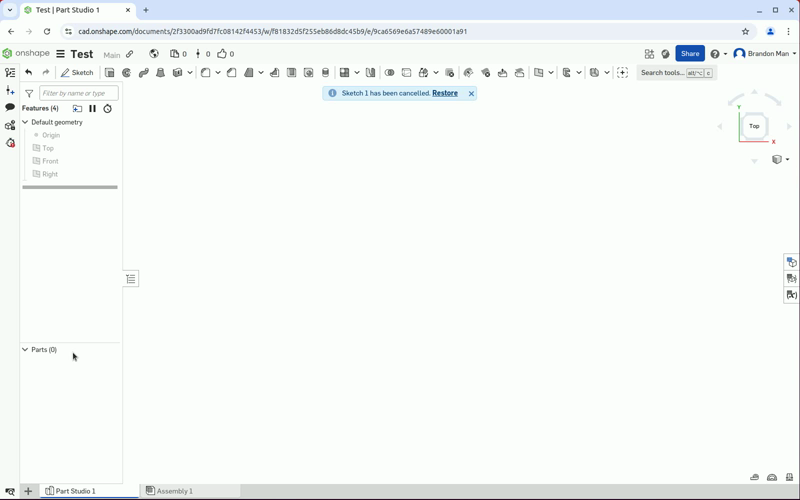
key(shift+p)
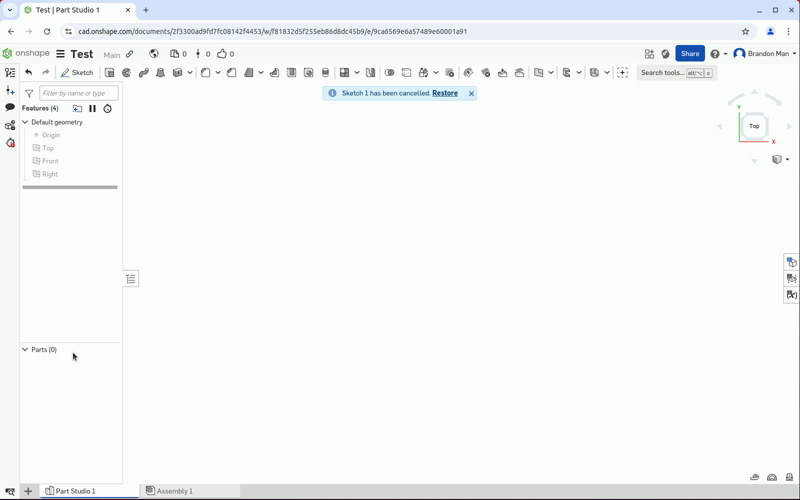
key(space)
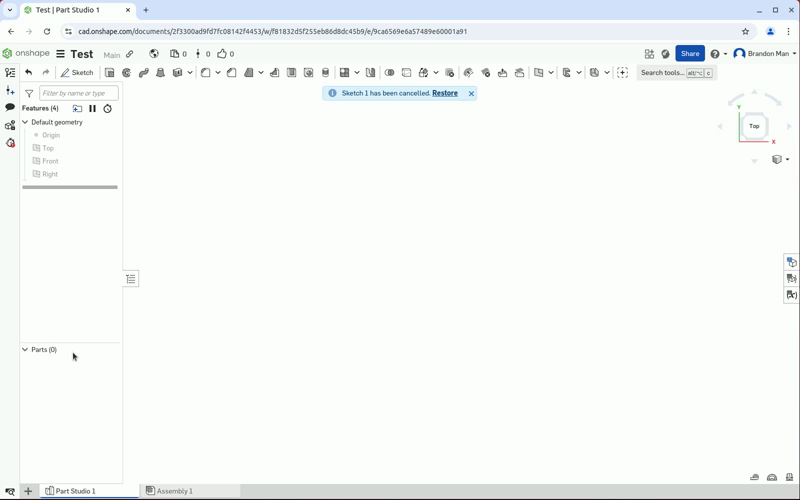
key_down(shift)
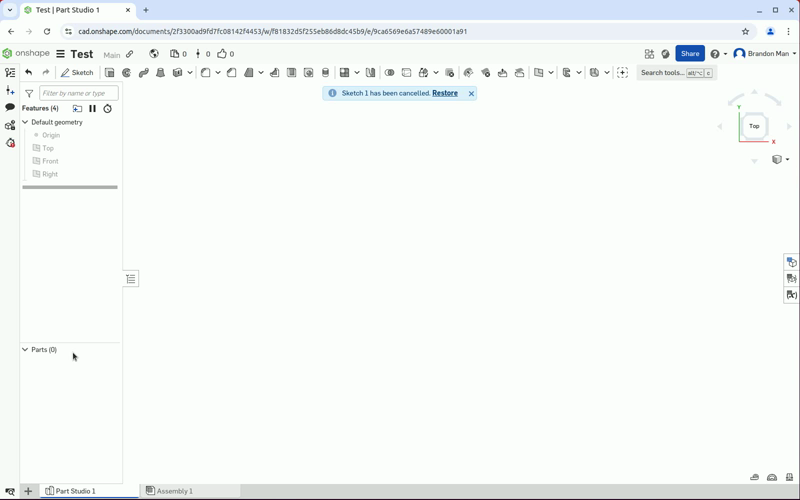
key(up)
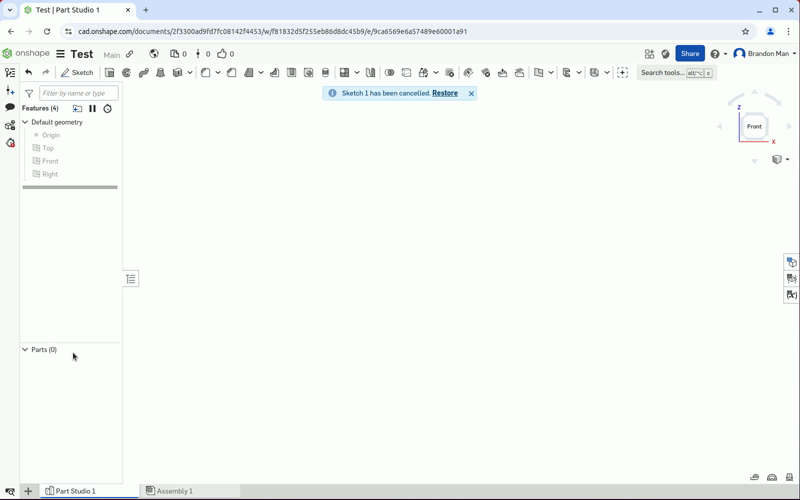
key_up(shift)
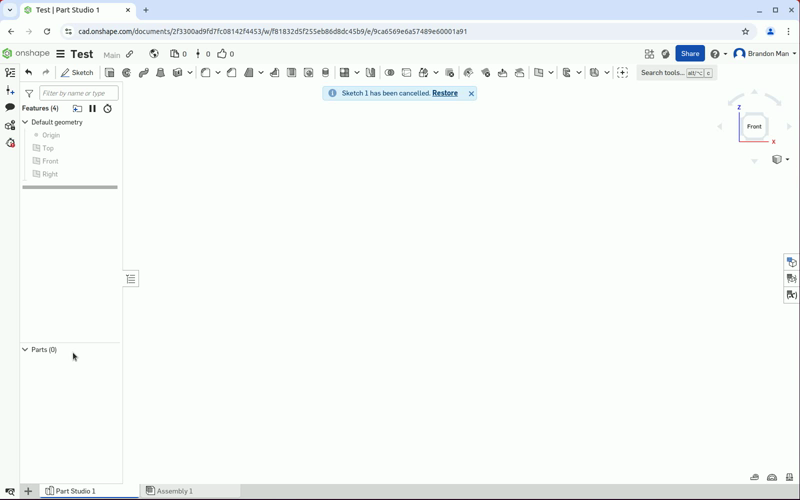
mouse_move(73, 352)
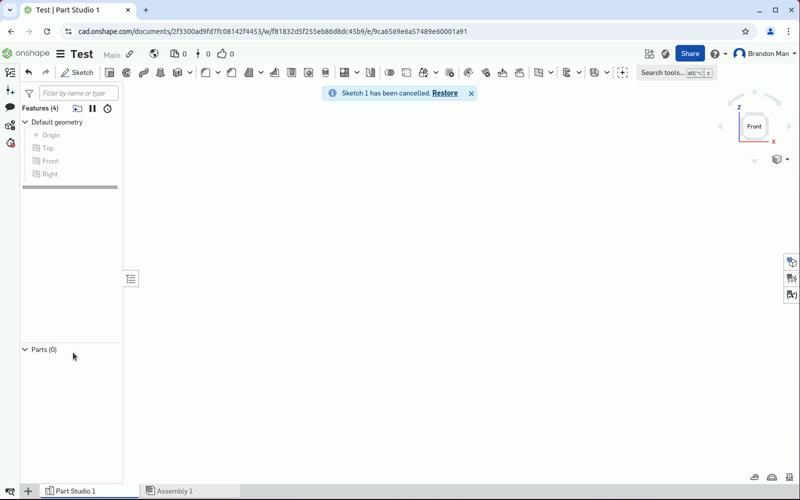
key(shift+y)
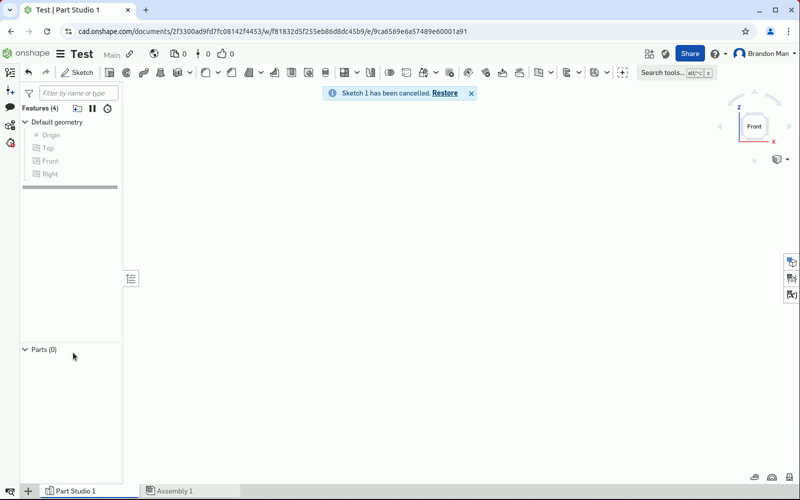
key(shift+s)
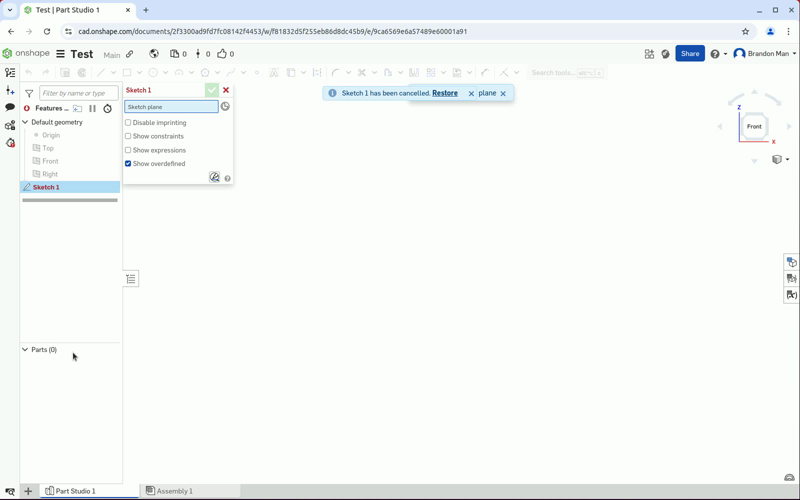
mouse_move(73, 163)
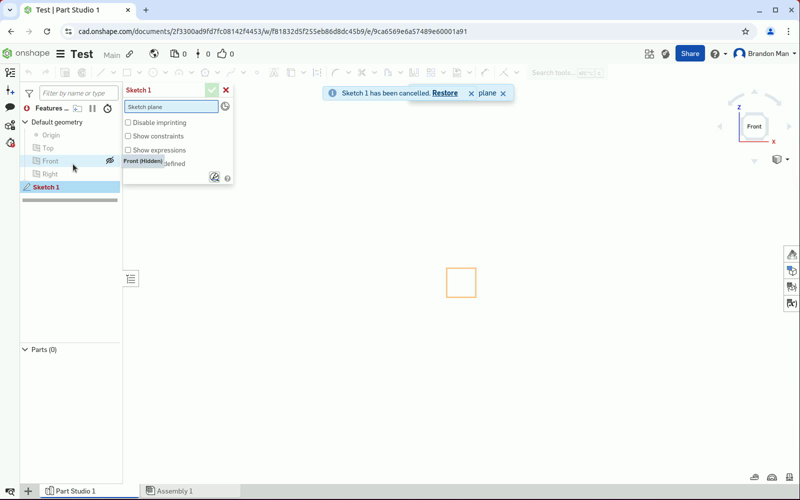
click(73, 163)
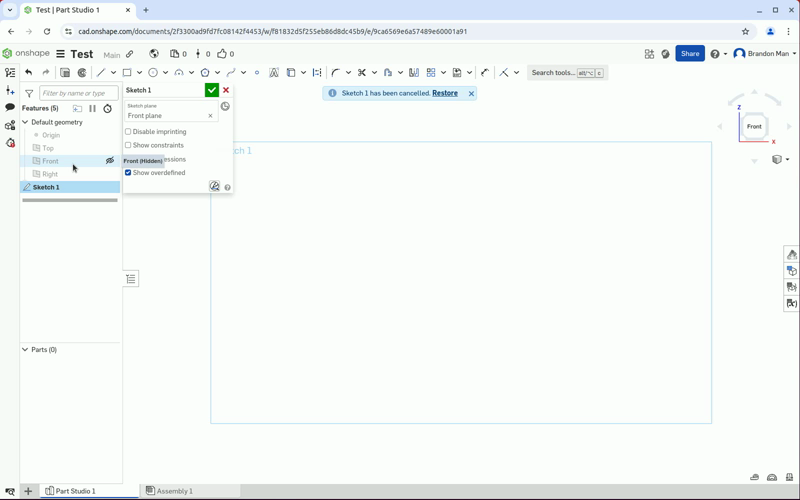
mouse_move(73, 352)
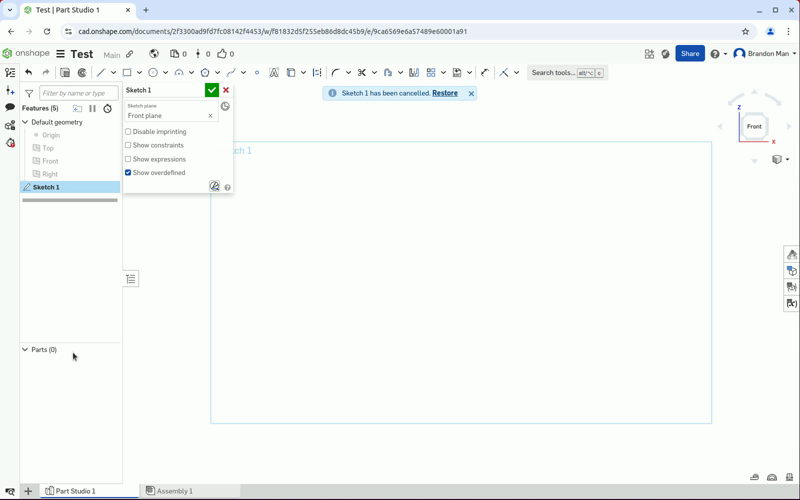
key(y)
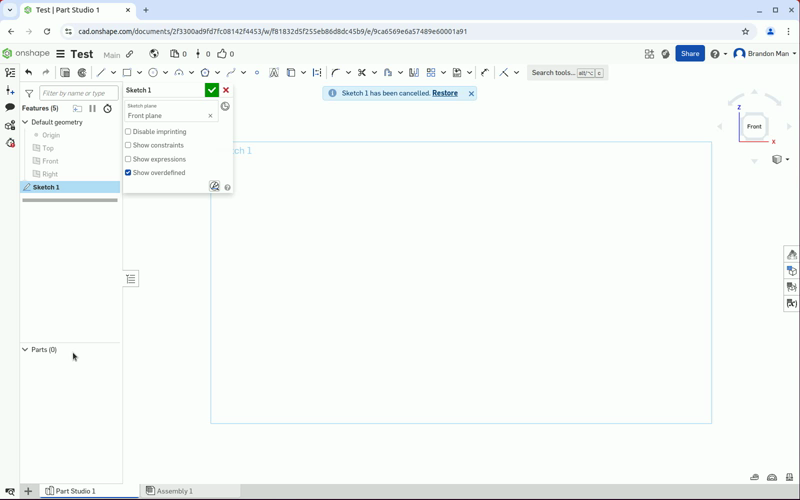
key(l)
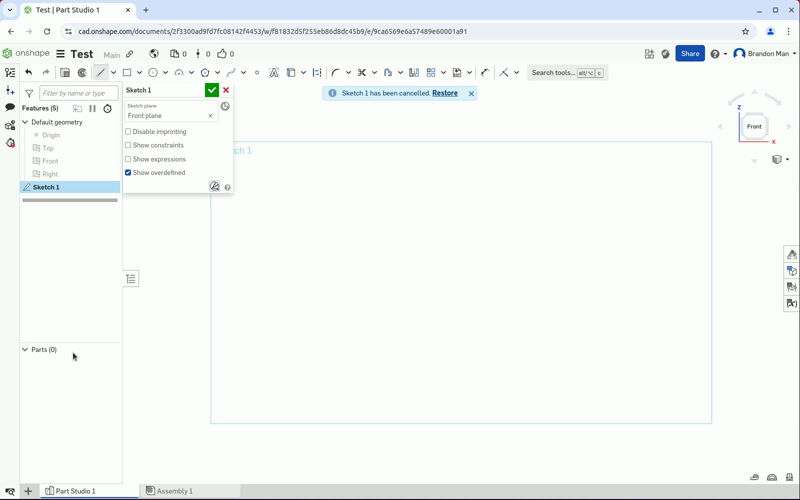
key_down(shift)
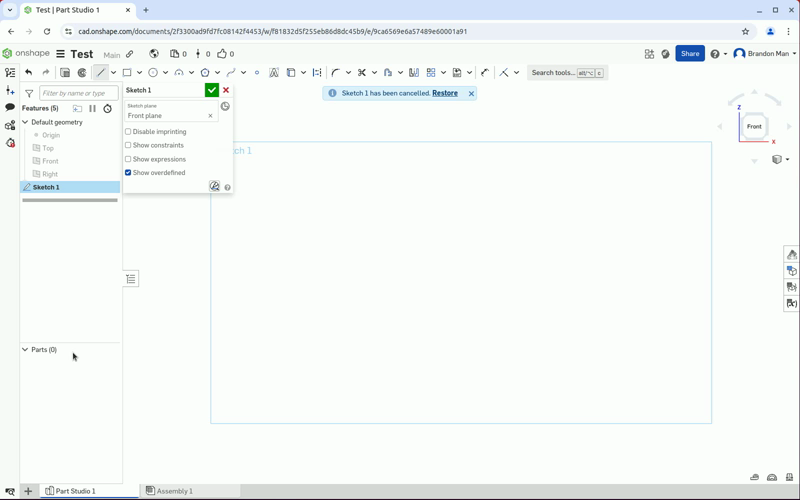
mouse_move(460, 282)
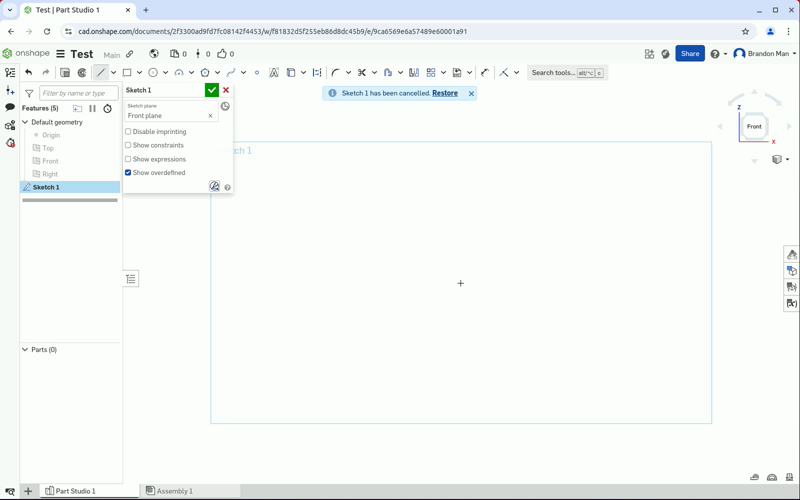
click(460, 282)
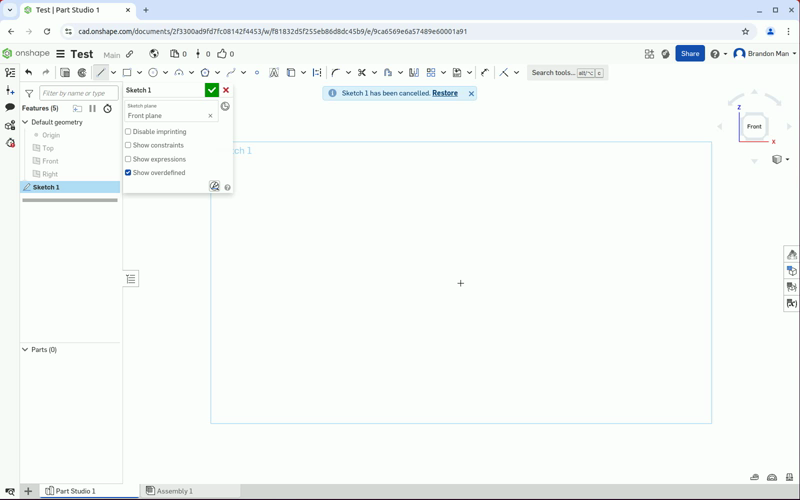
key_up(shift)
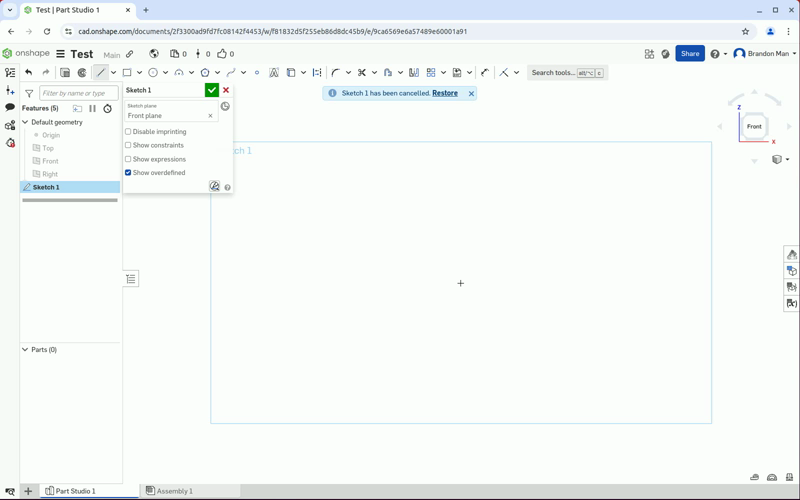
key_down(shift)
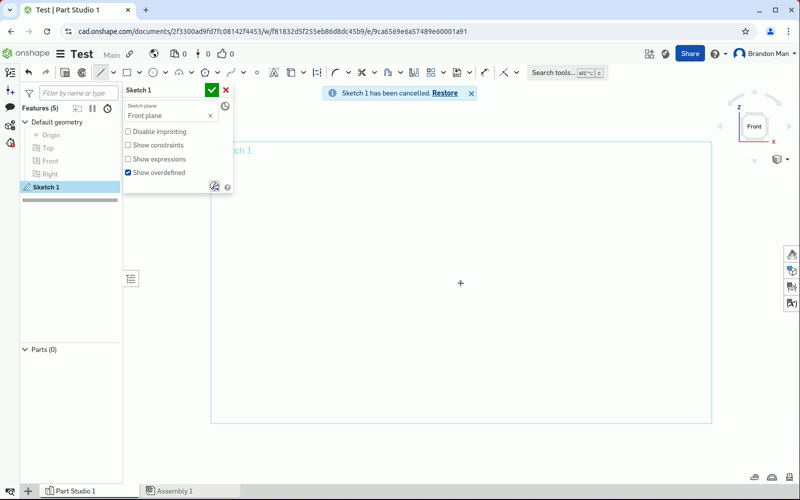
mouse_move(573, 282)
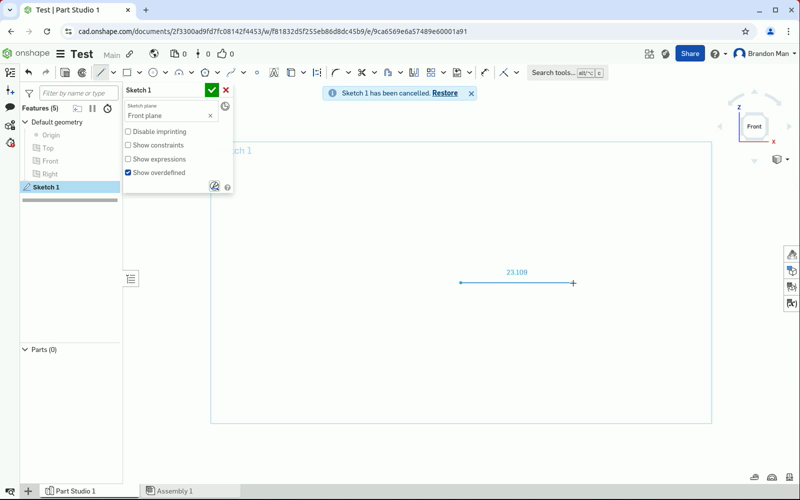
click(573, 282)
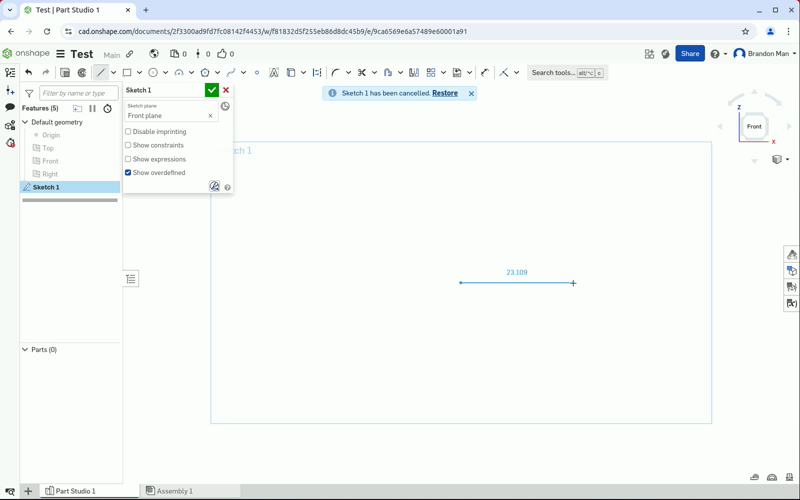
key_up(shift)
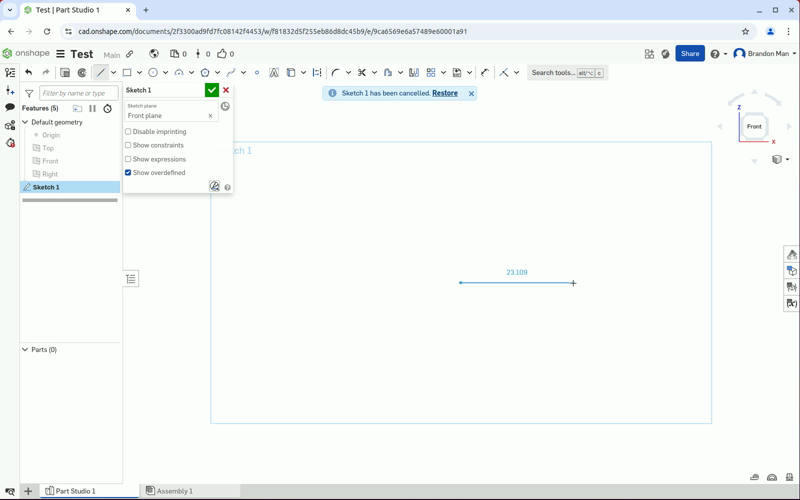
key_down(shift)
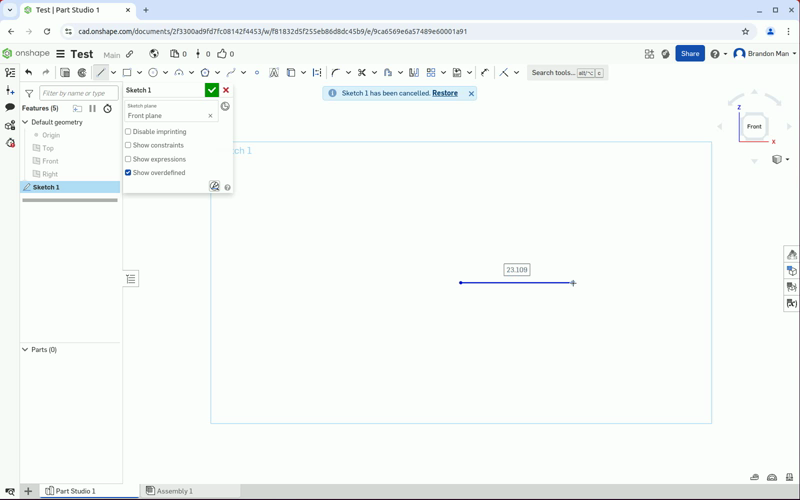
mouse_move(589, 282)
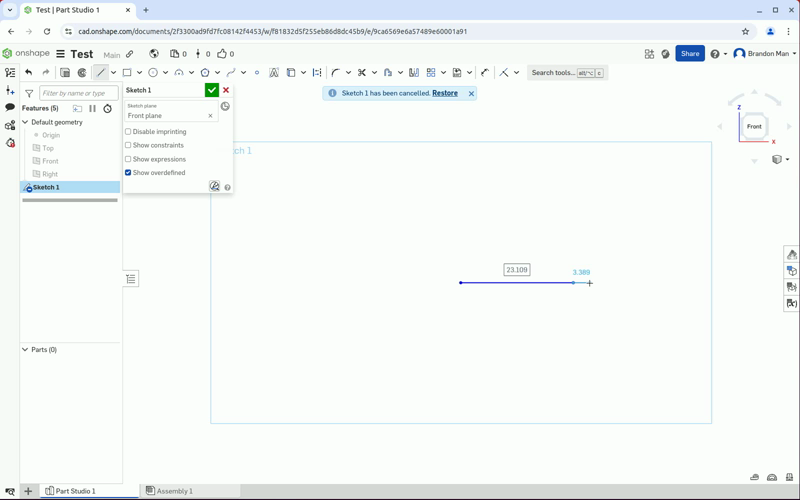
mouse_move(573, 235)
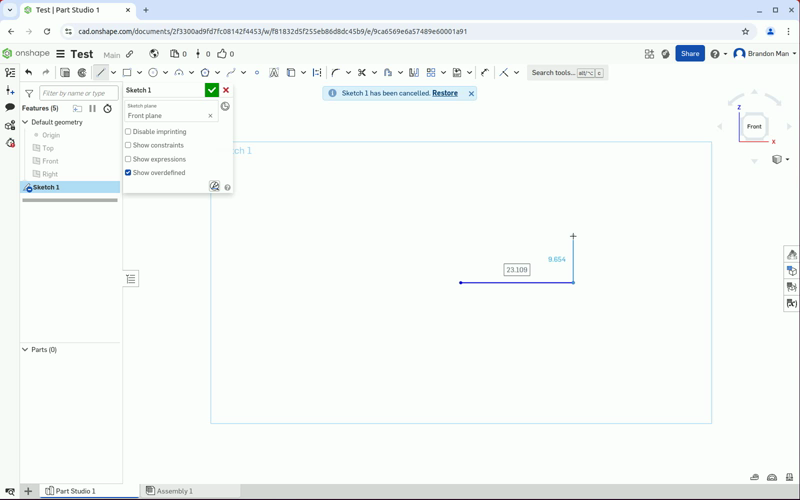
click(573, 235)
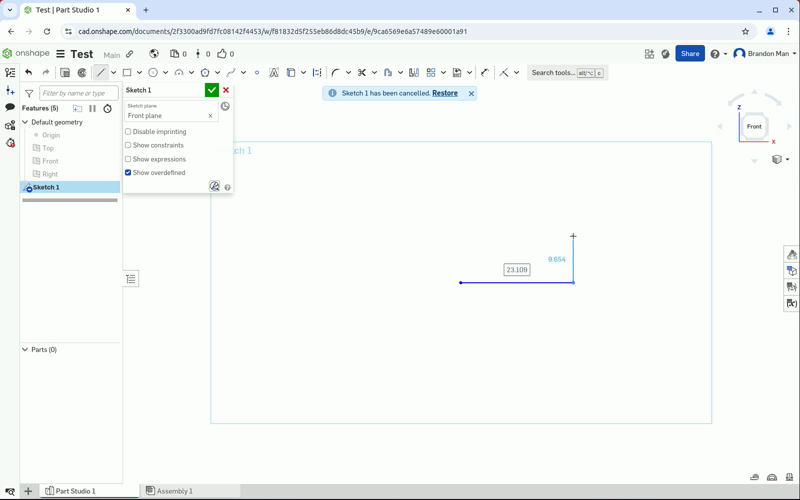
key_up(shift)
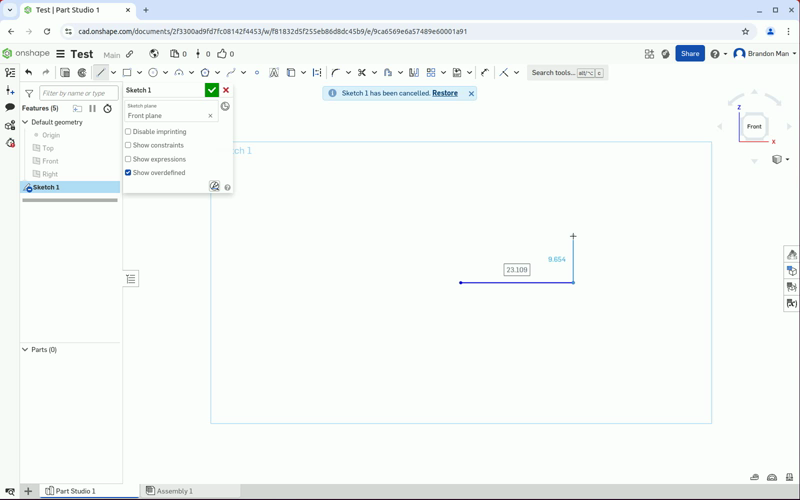
key_down(shift)
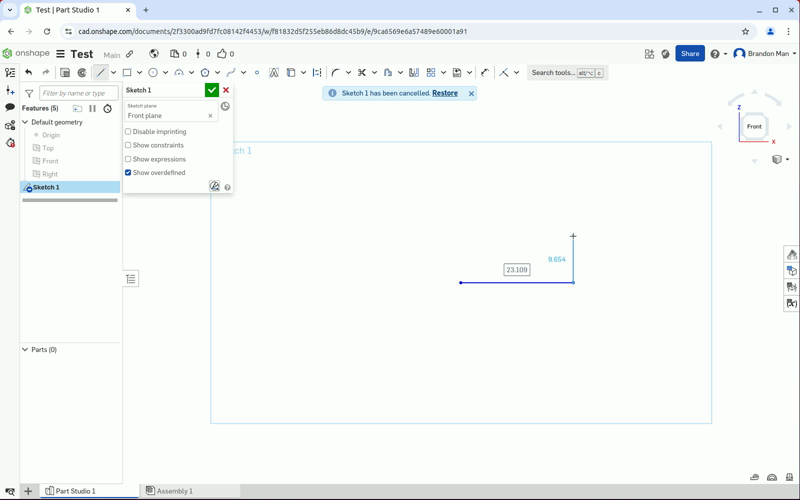
mouse_move(460, 235)
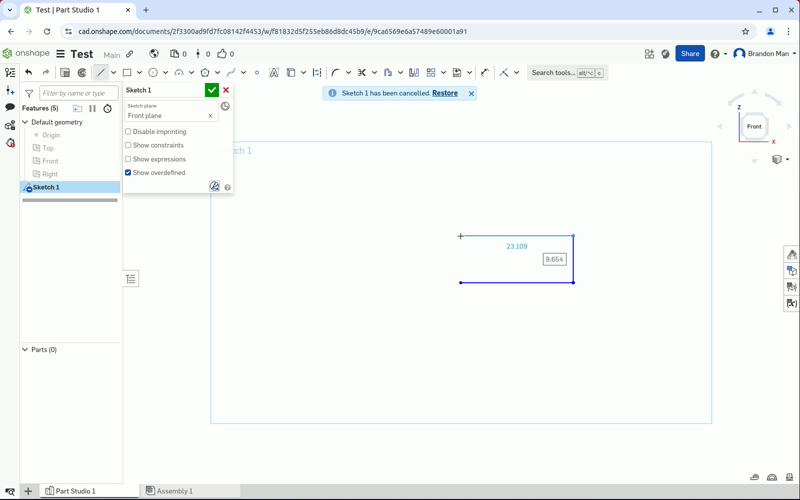
click(460, 235)
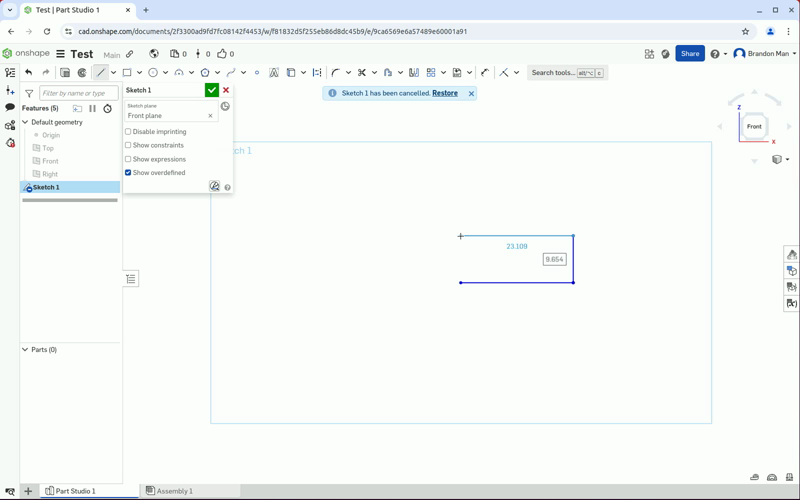
key_up(shift)
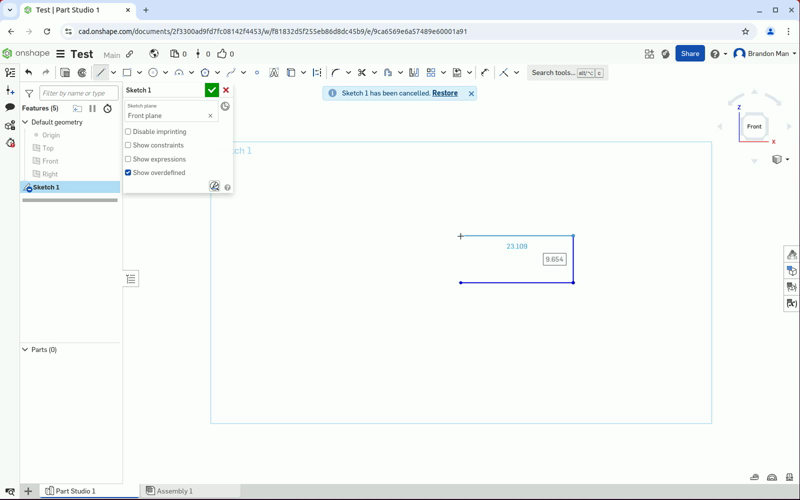
mouse_move(490, 235)
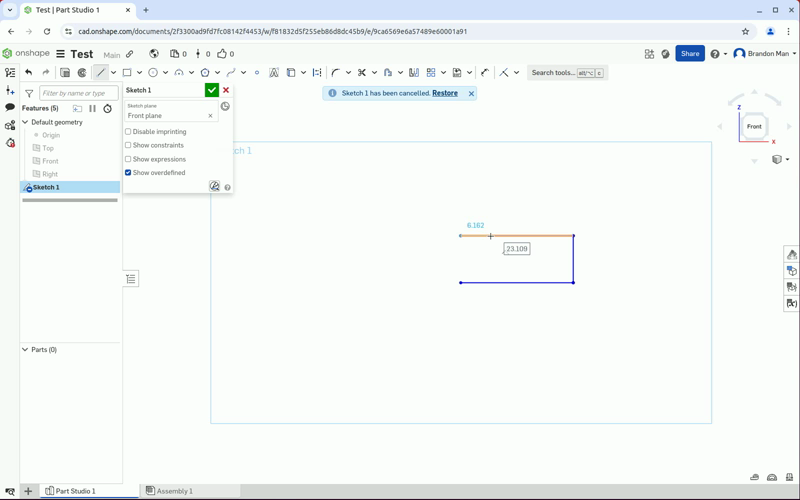
key_down(shift)
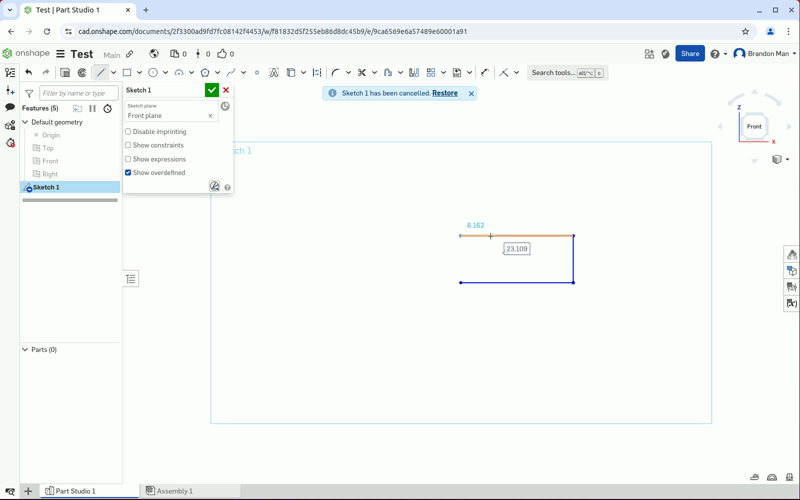
mouse_move(460, 282)
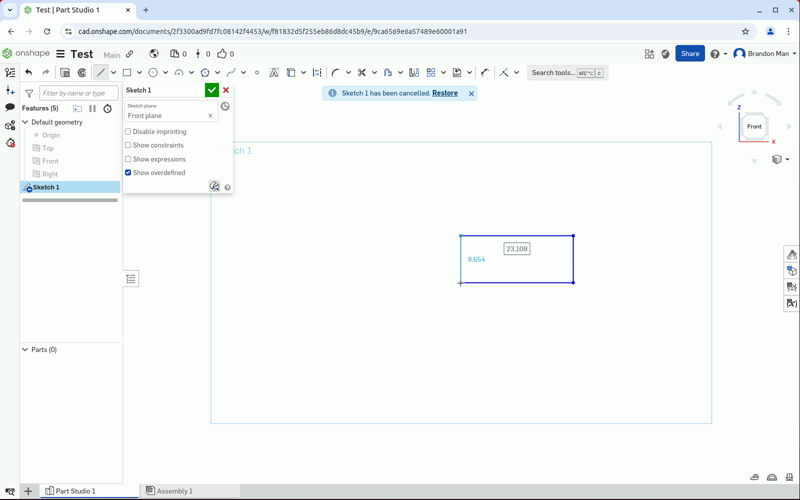
key_up(shift)
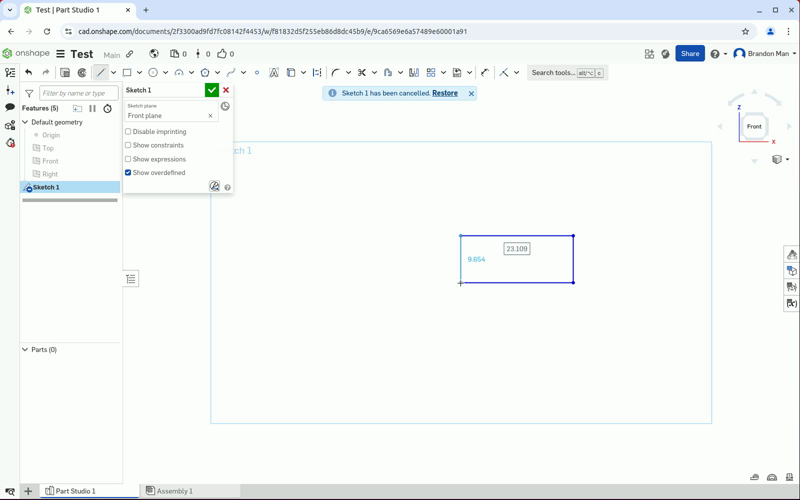
click(460, 282)
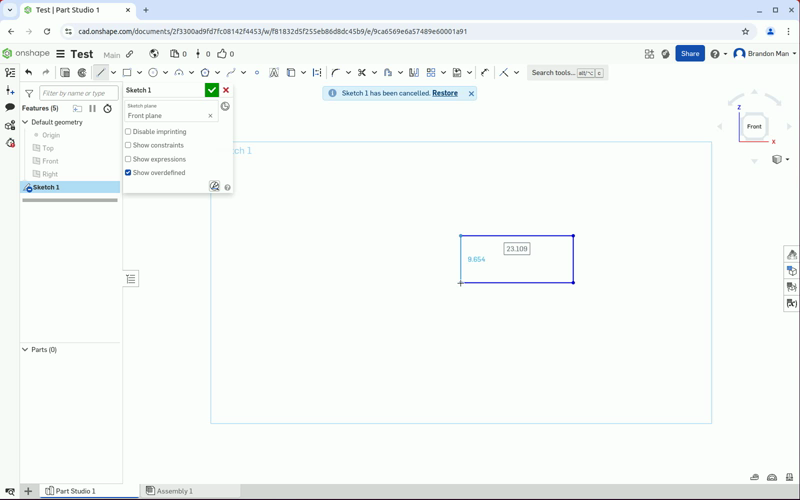
key(esc)
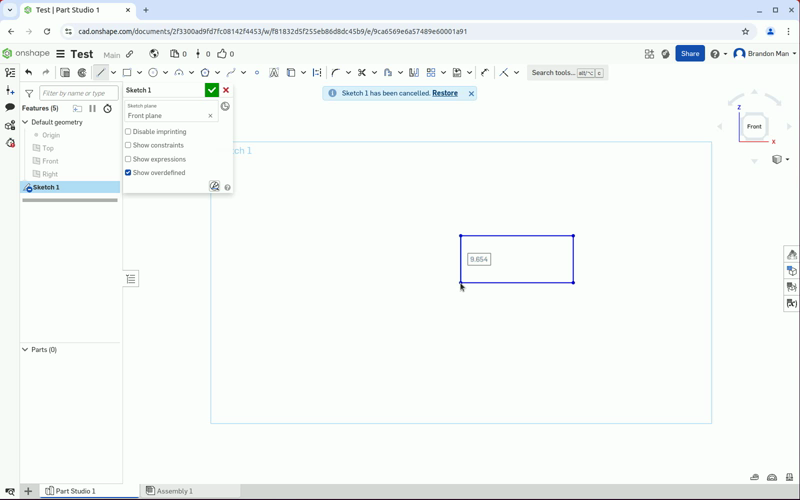
key(c)
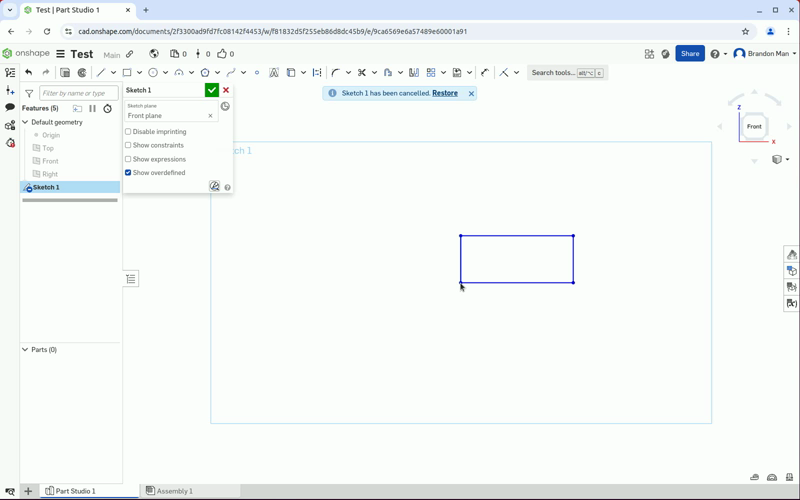
key_down(shift)
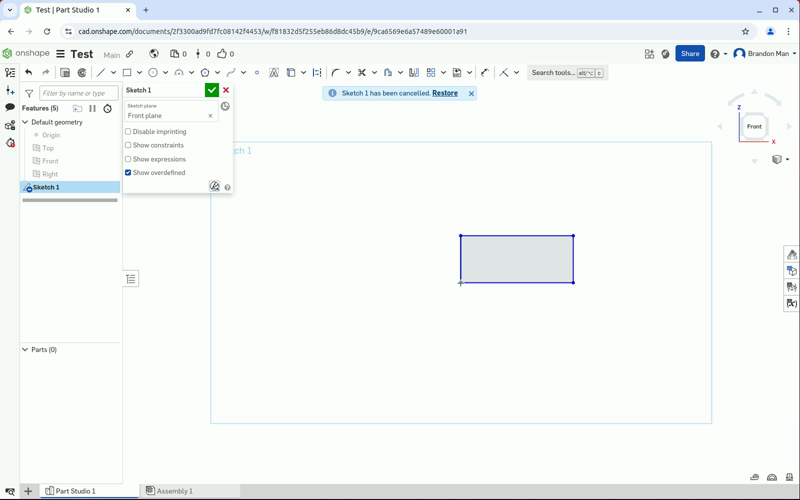
mouse_move(495, 259)
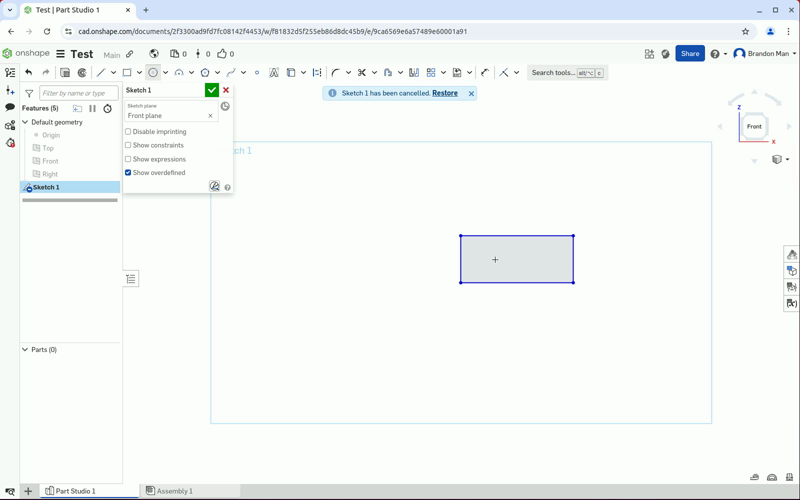
click(495, 259)
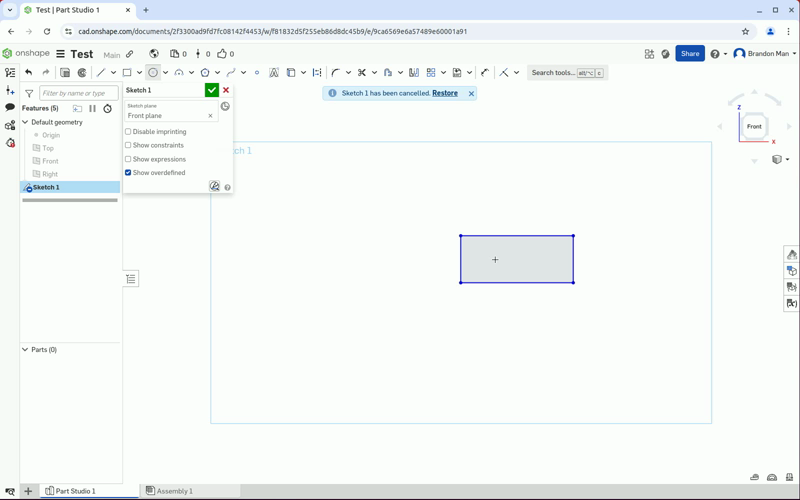
key_up(shift)
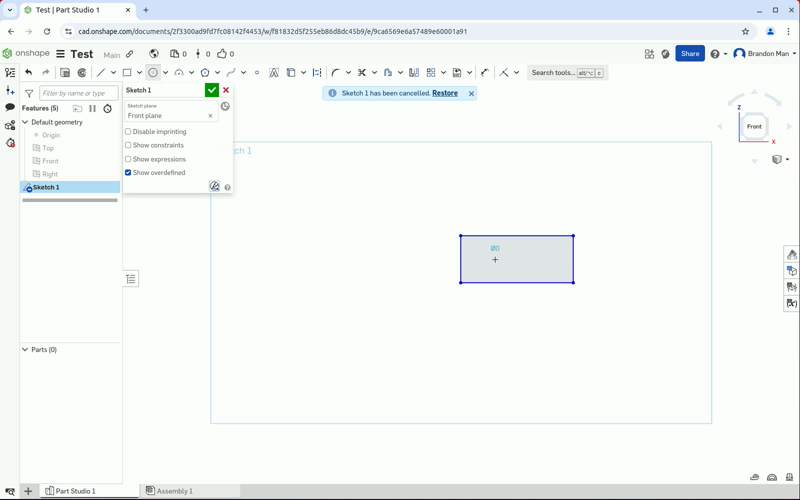
mouse_move(505, 259)
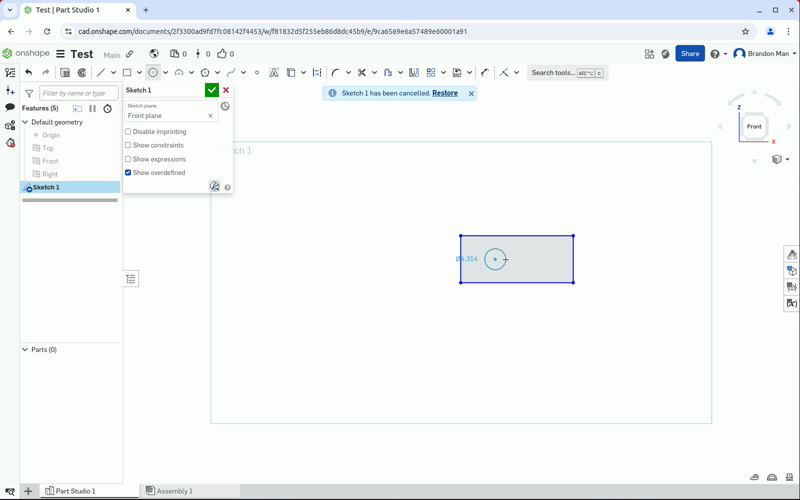
click(505, 259)
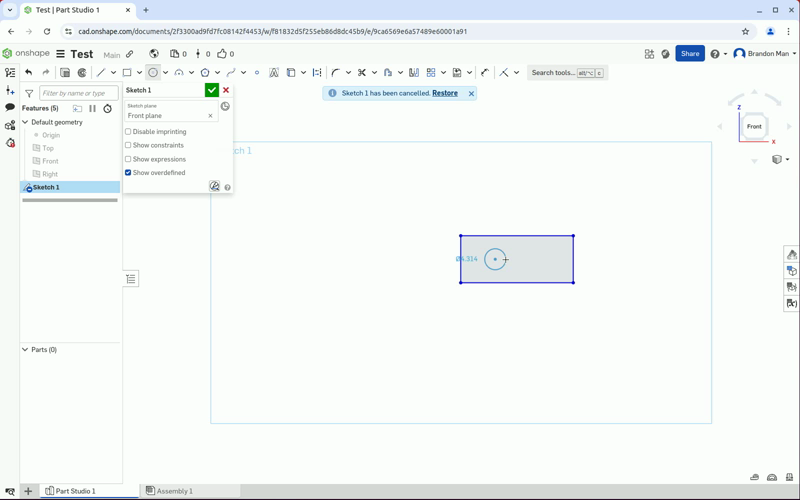
key(esc)
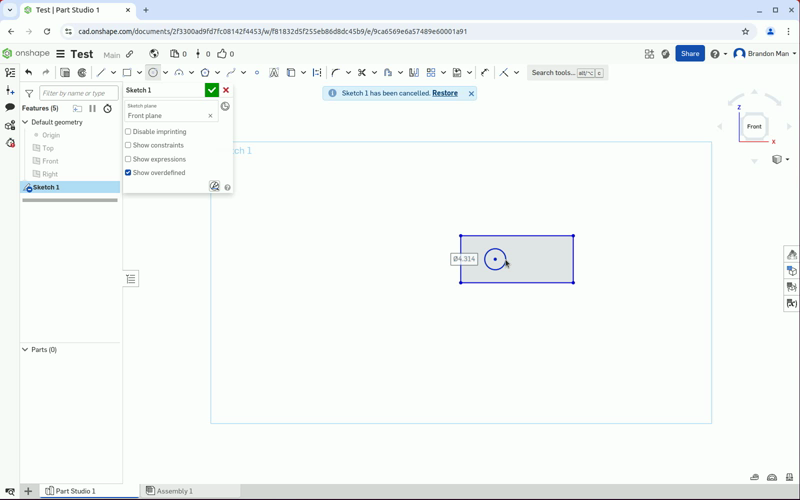
mouse_move(529, 244)
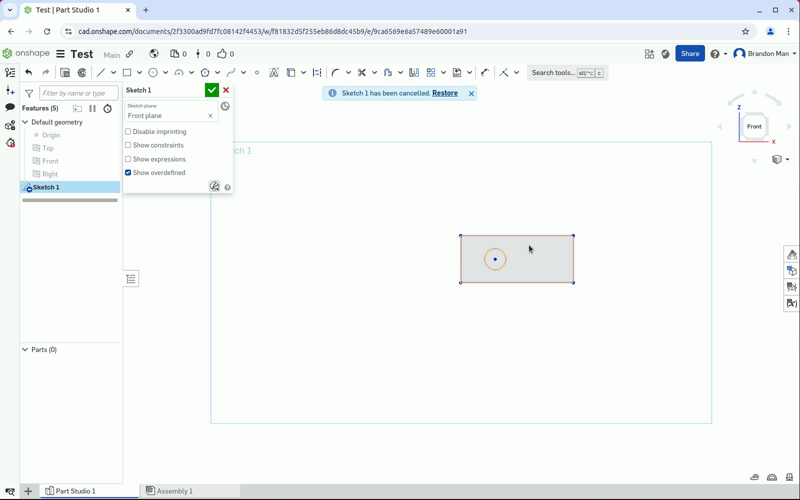
click(529, 244)
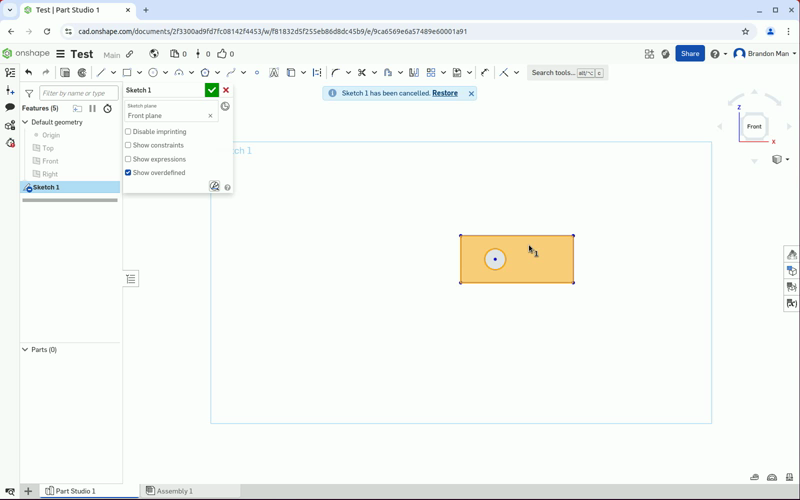
mouse_move(73, 352)
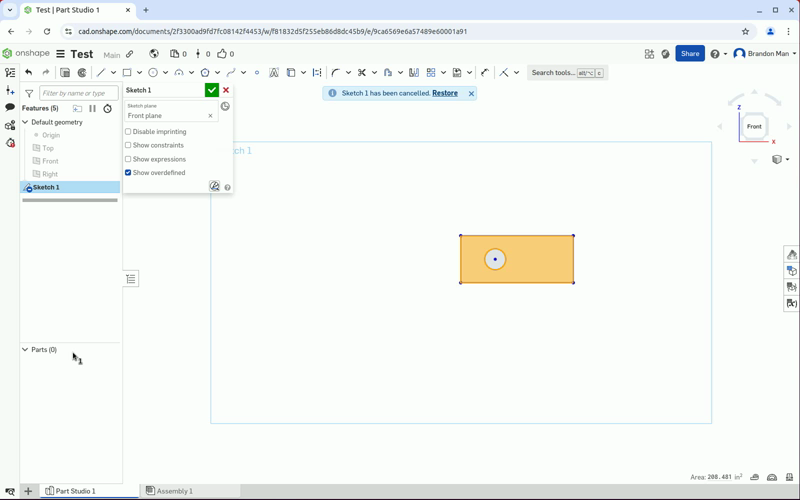
key(shift+y)
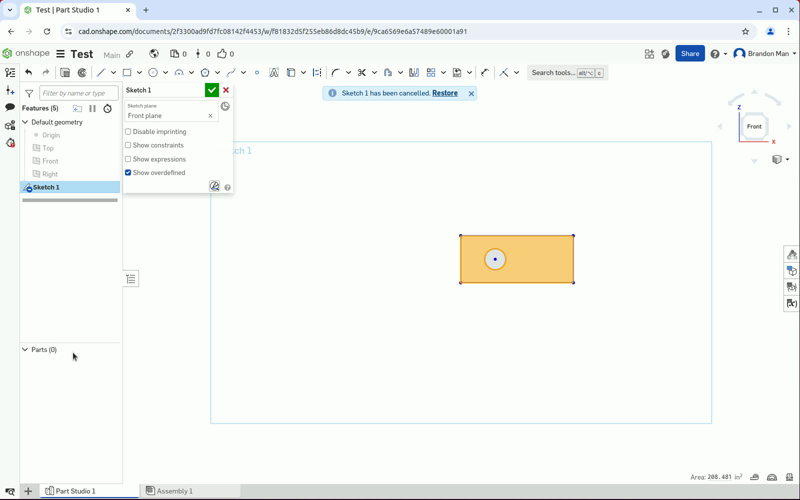
key(shift+e)
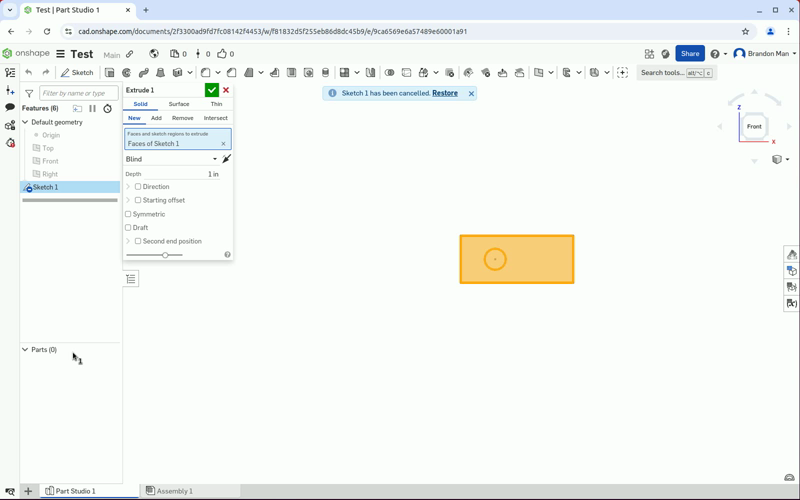
mouse_move(143, 106)
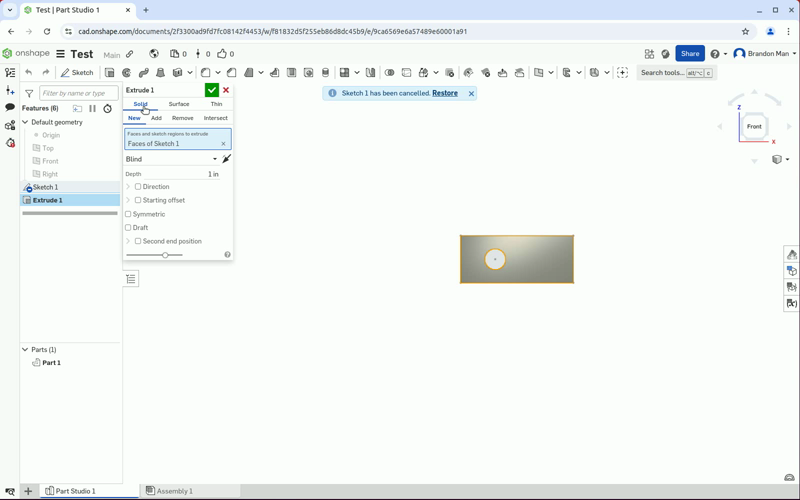
click(143, 106)
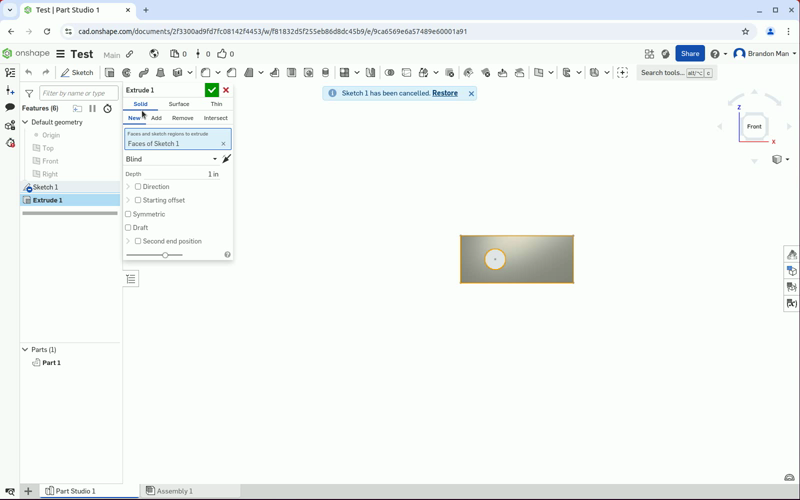
mouse_move(137, 120)
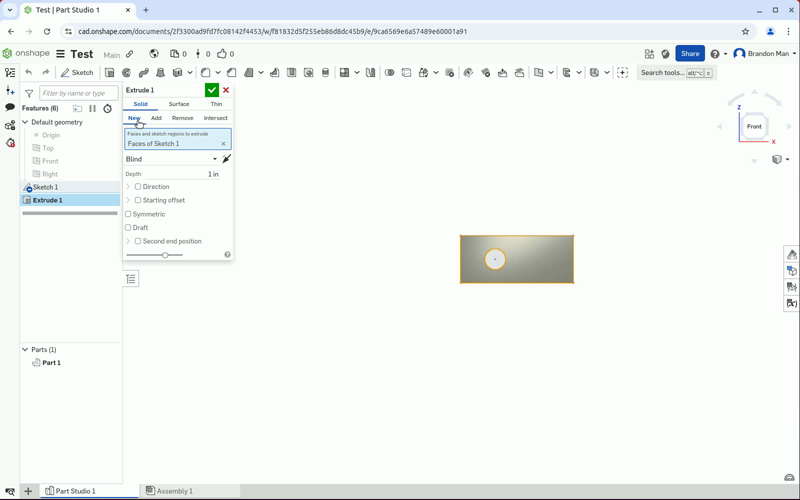
click(137, 120)
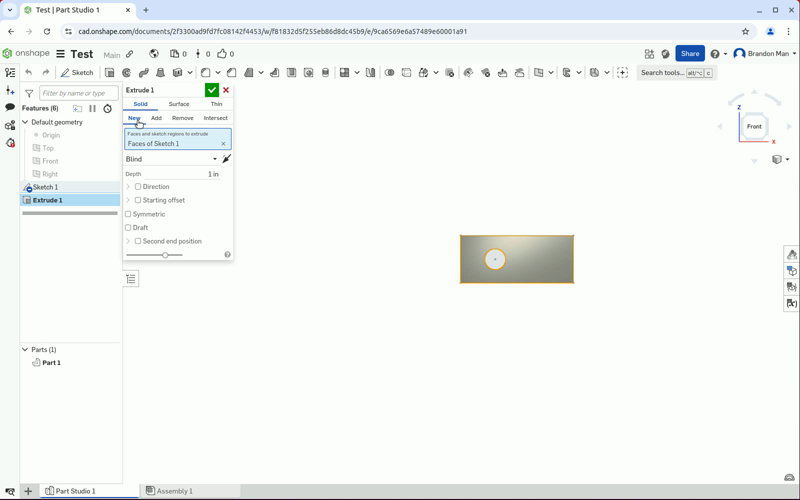
key(tab, 4)
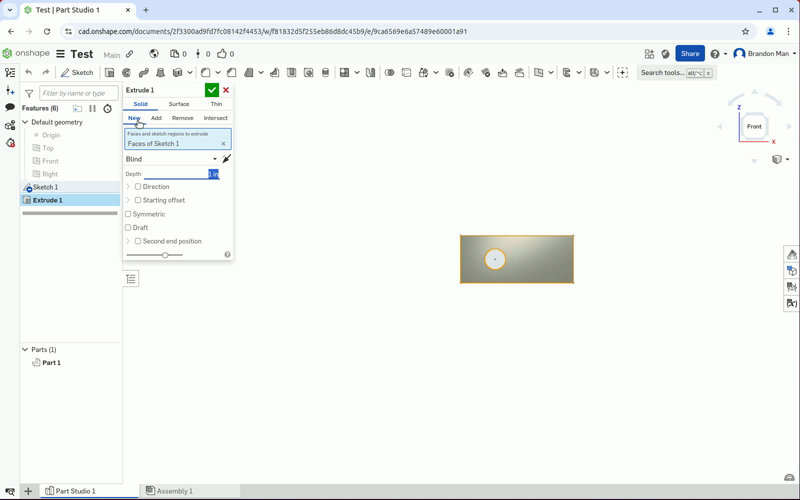
text(-0.241)
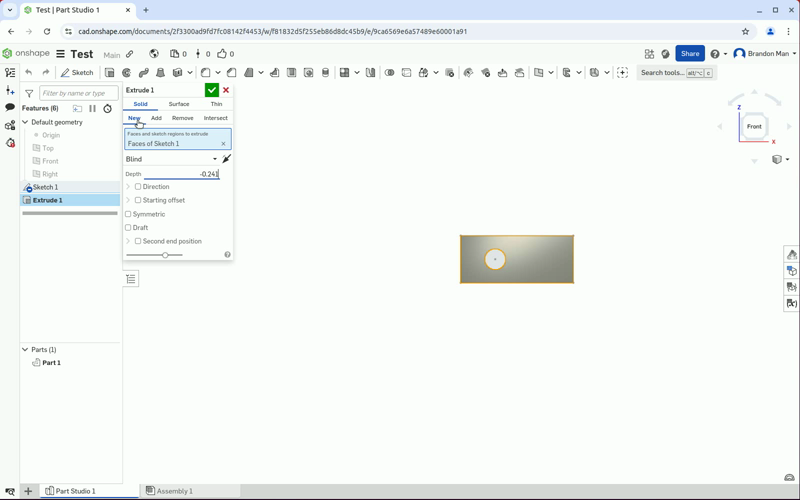
key(enter)
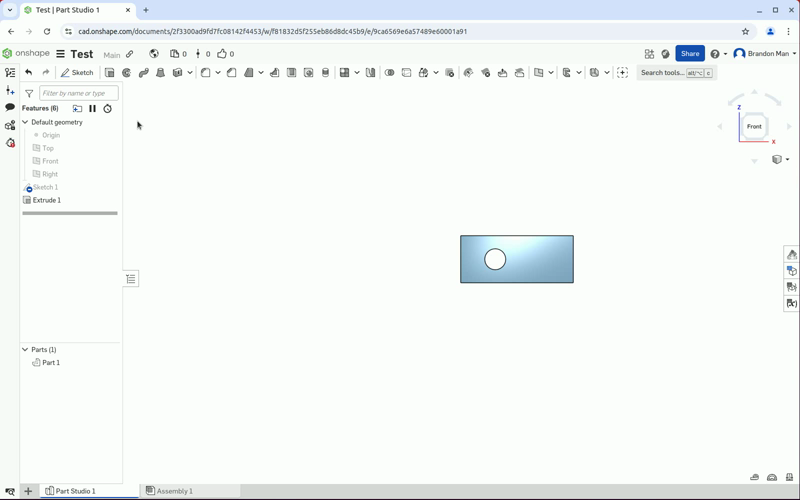
key(shift+h)
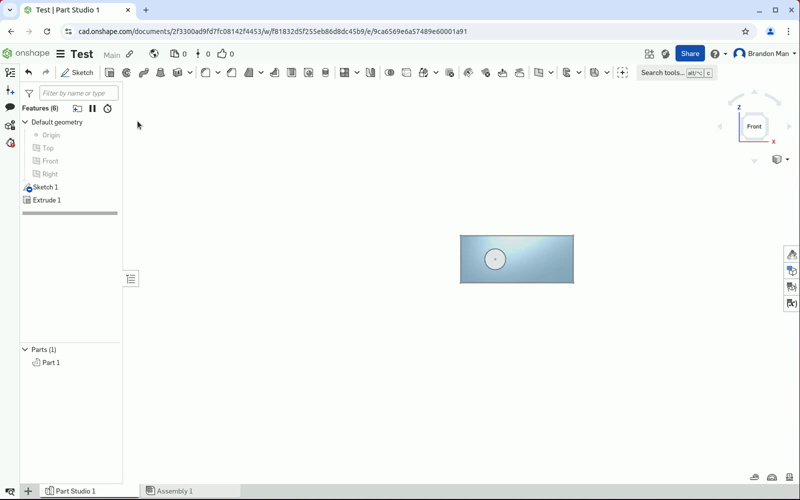
key(shift+h)
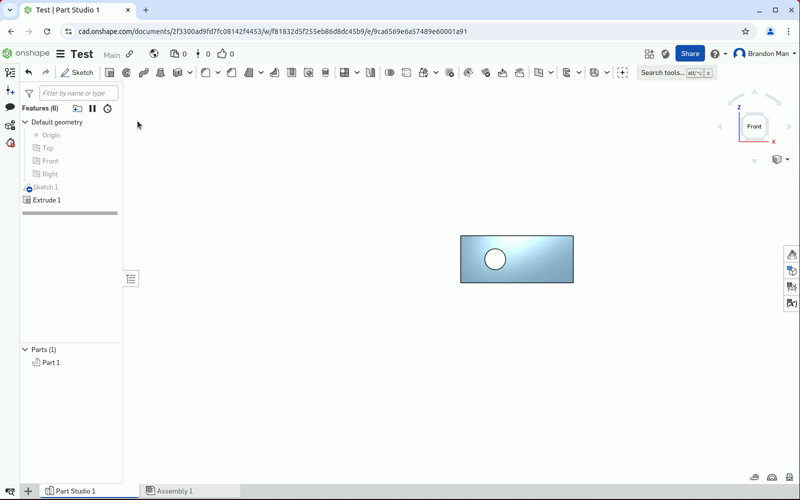
mouse_move(73, 189)
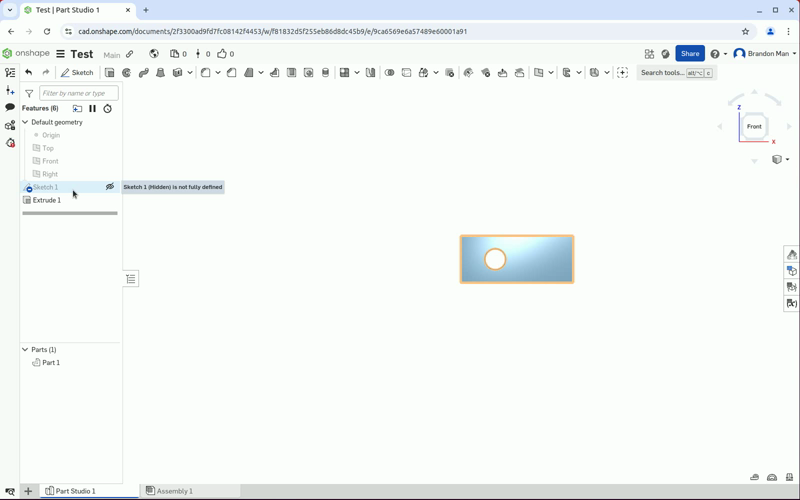
click(73, 189)
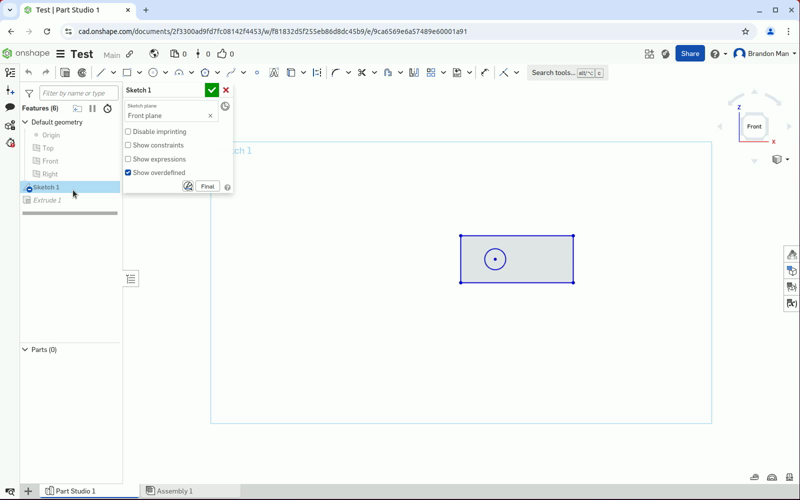
mouse_move(229, 92)
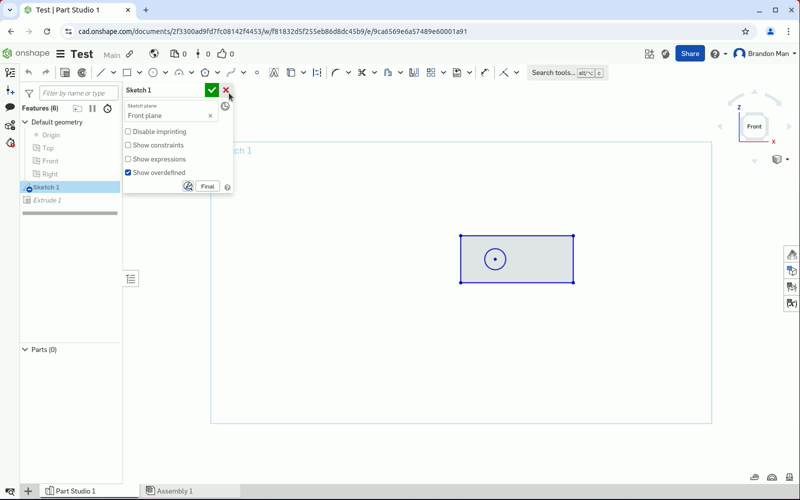
click(229, 92)
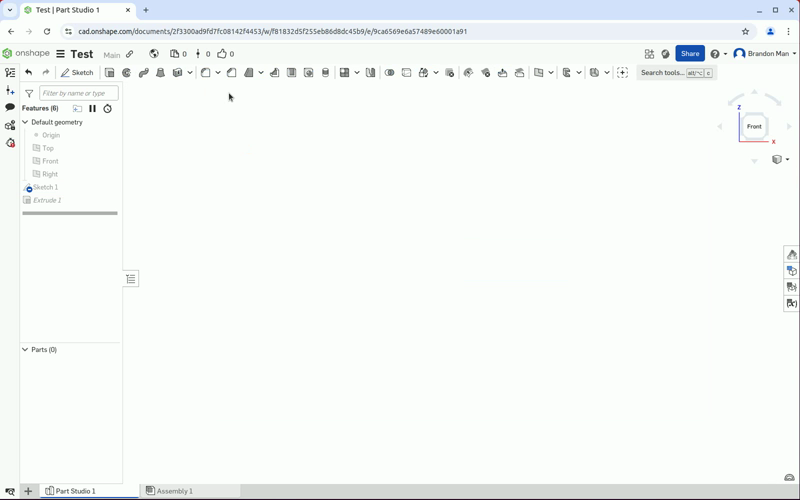
mouse_move(73, 352)
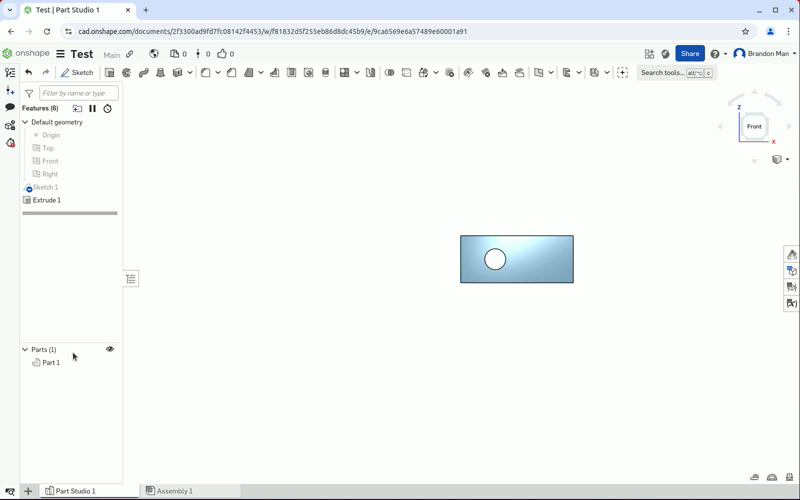
key(y)
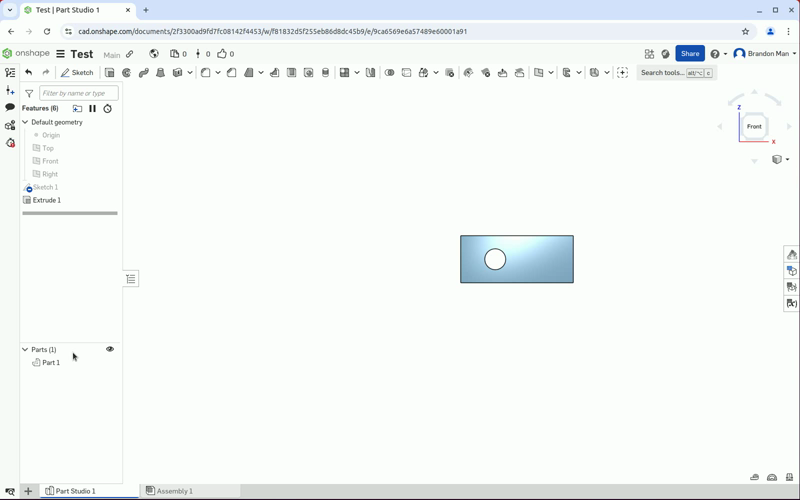
key(shift+p)
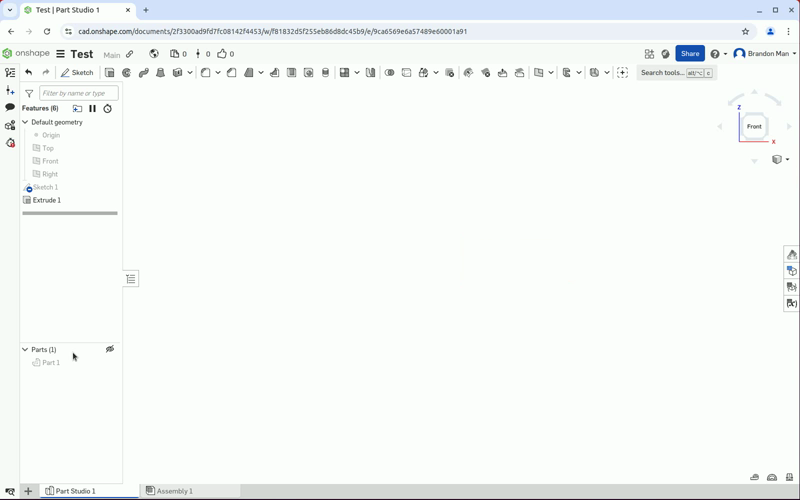
key(space)
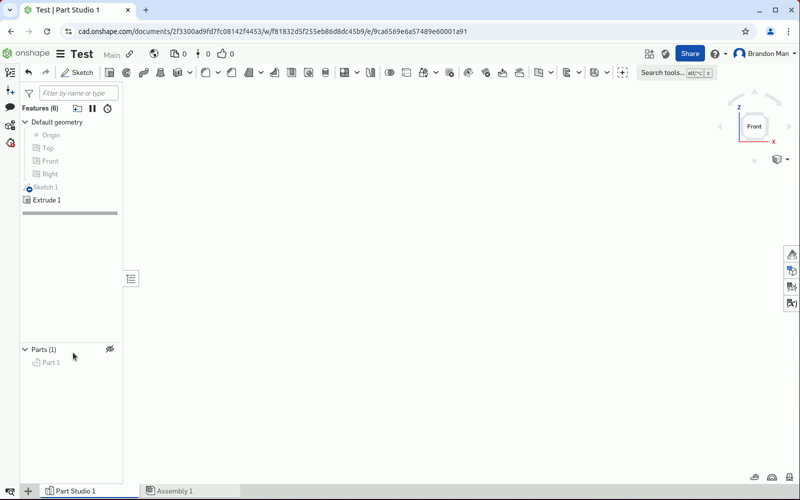
key_down(shift)
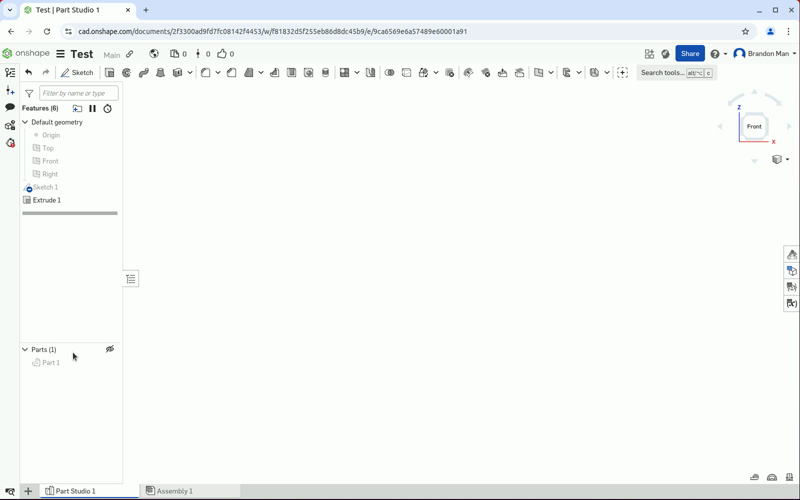
key(left)
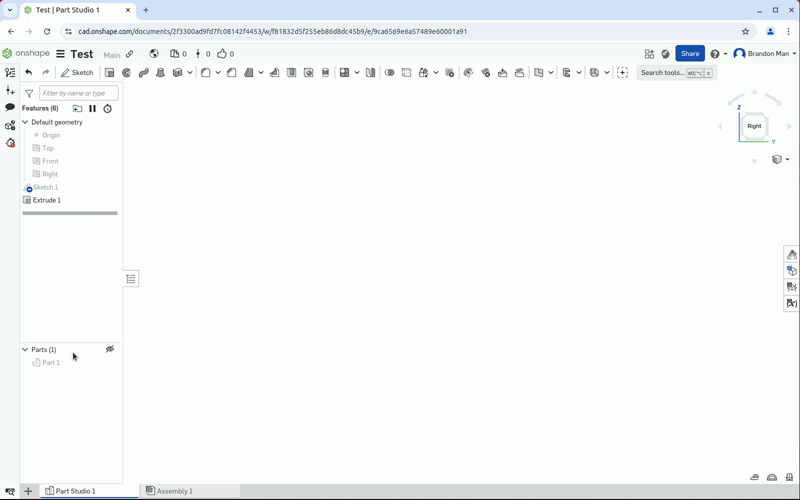
key_up(shift)
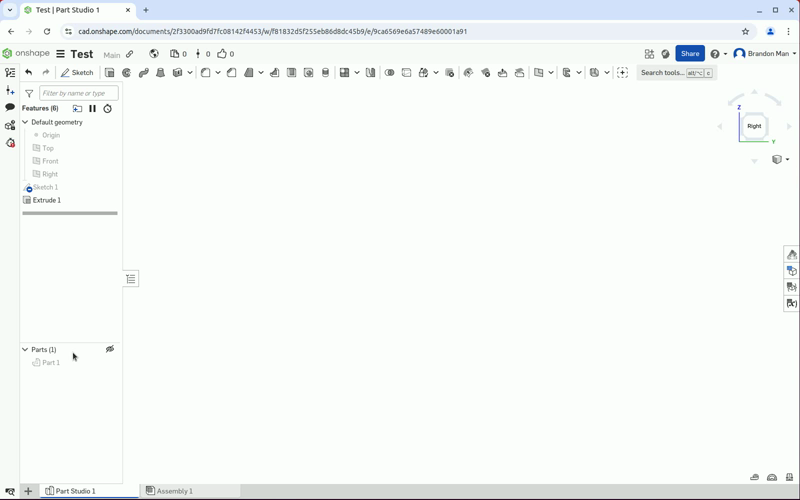
mouse_move(73, 352)
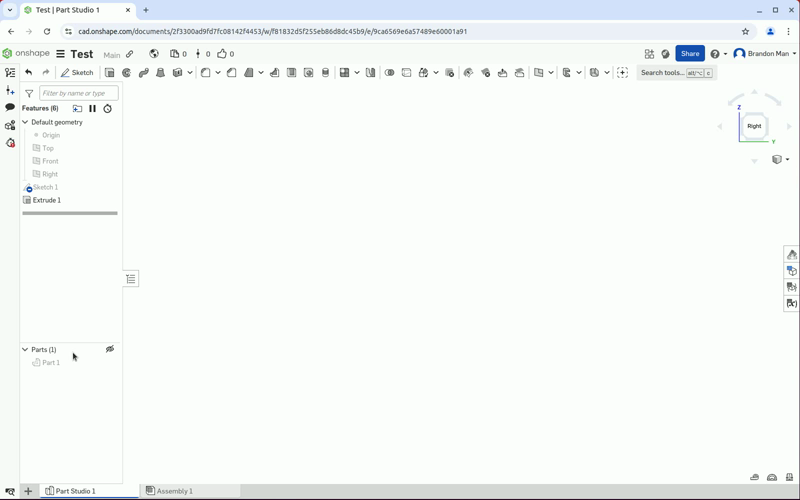
key(shift+y)
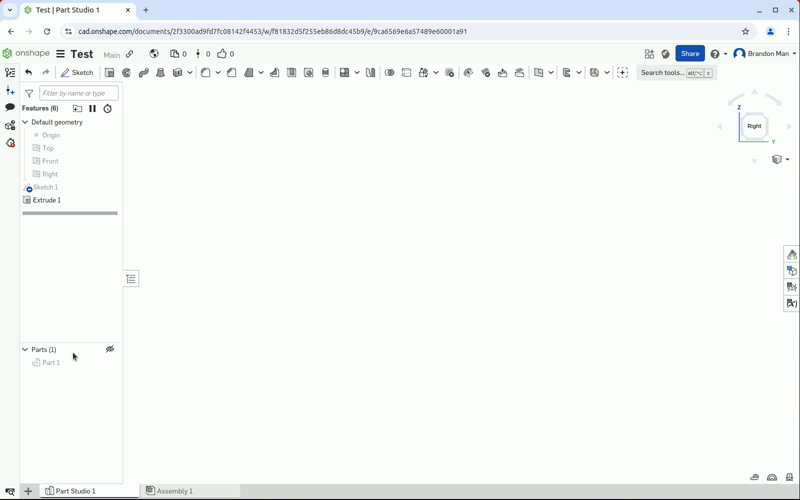
key(shift+s)
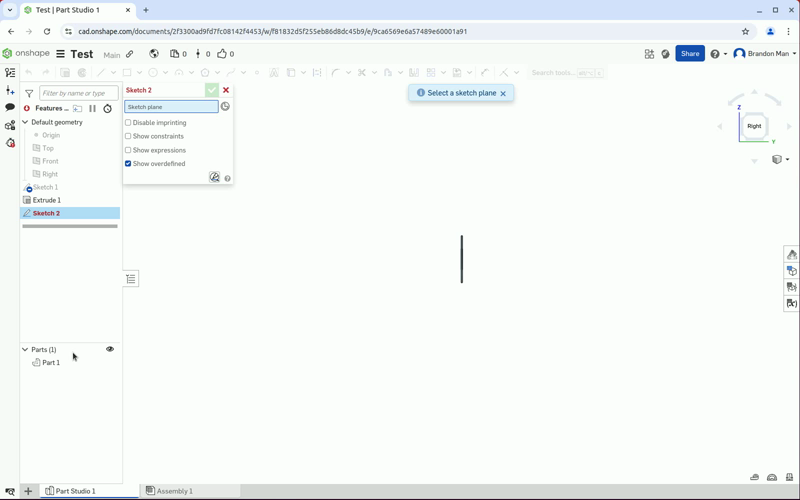
mouse_move(73, 176)
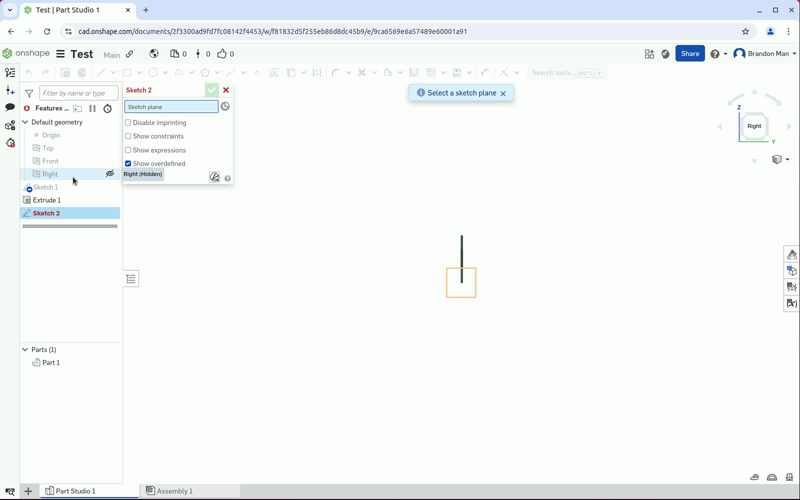
click(73, 176)
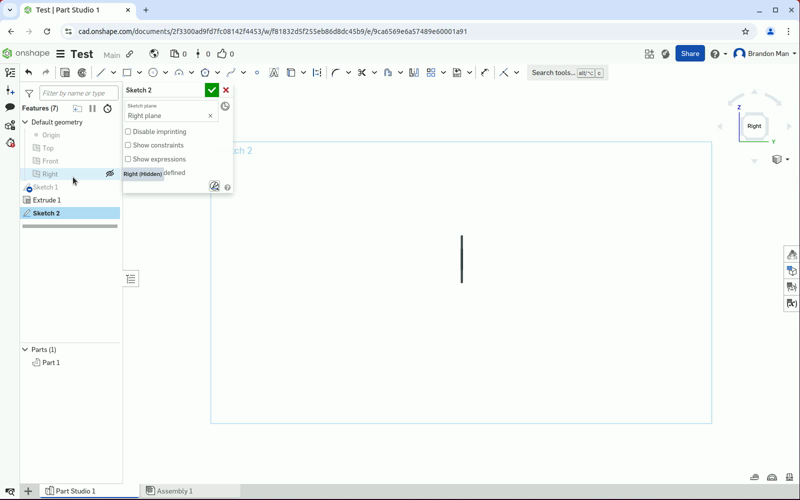
mouse_move(73, 352)
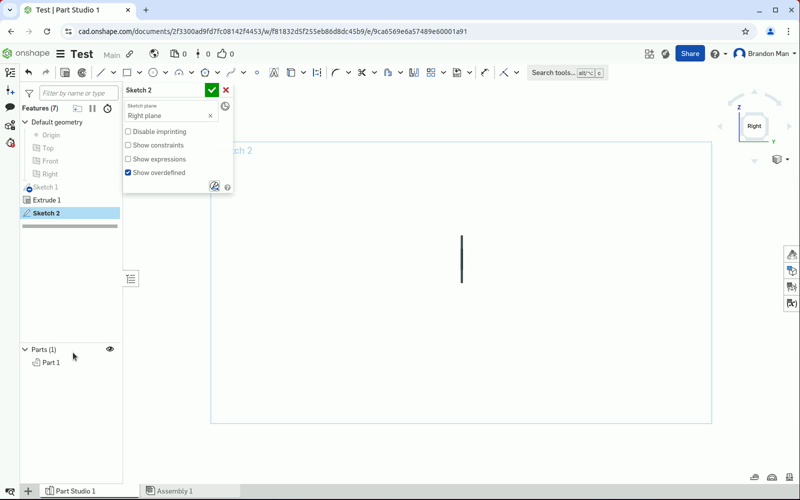
key(y)
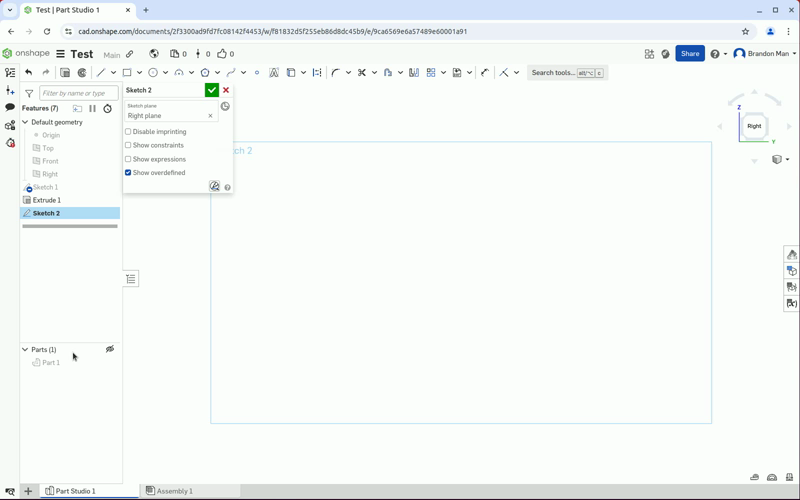
key(l)
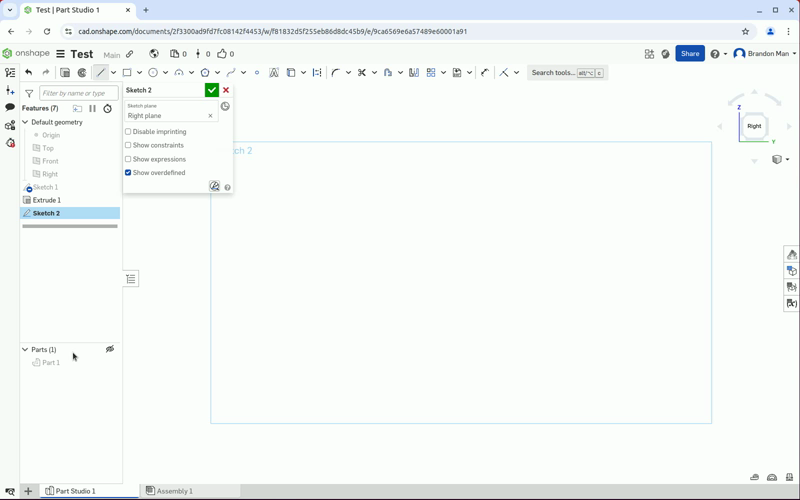
key_down(shift)
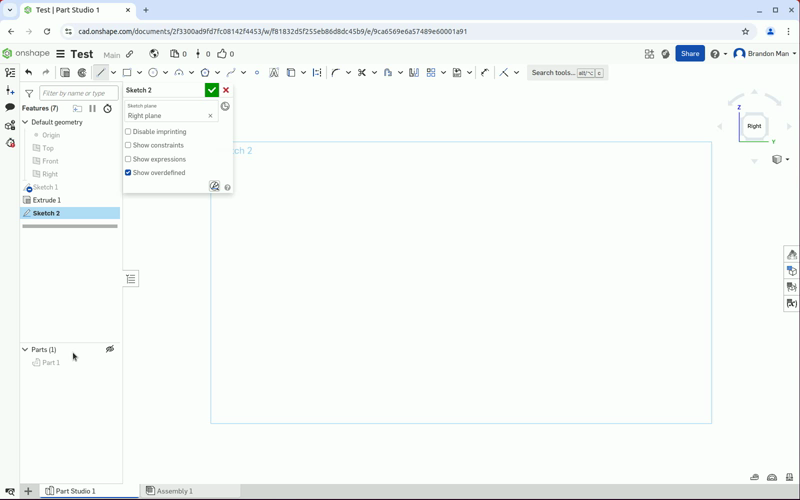
mouse_move(460, 282)
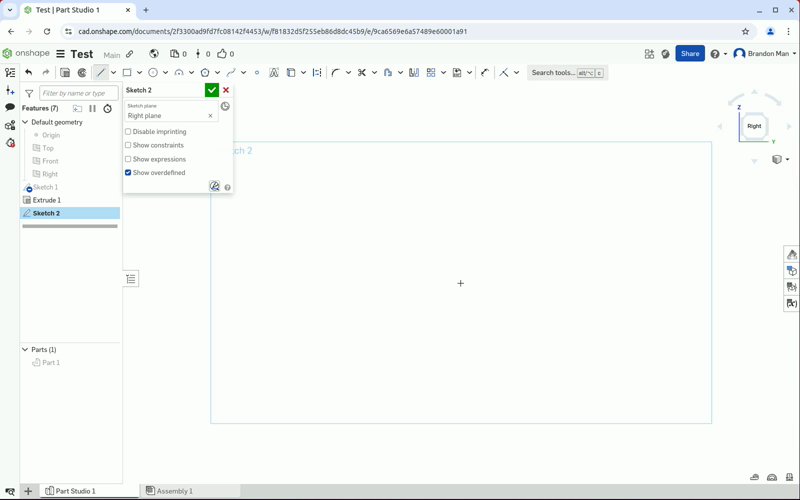
click(460, 282)
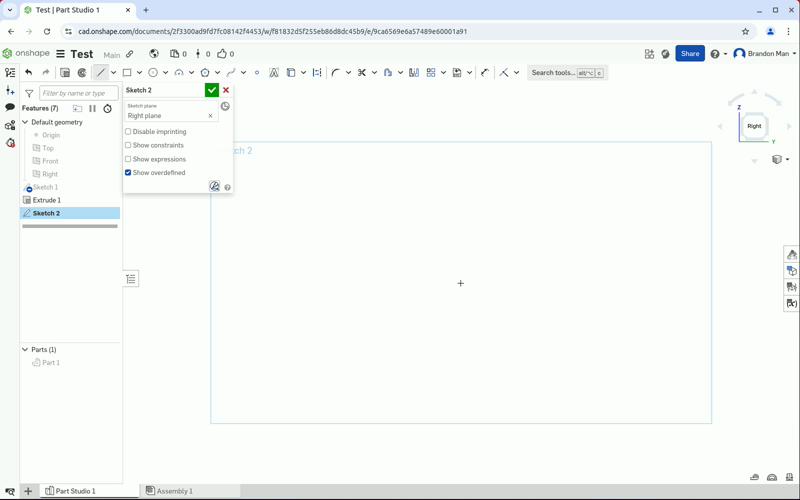
key_up(shift)
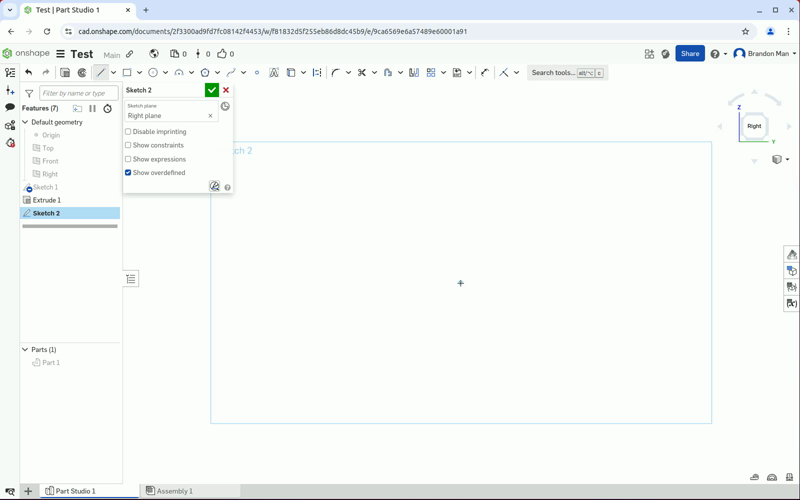
key_down(shift)
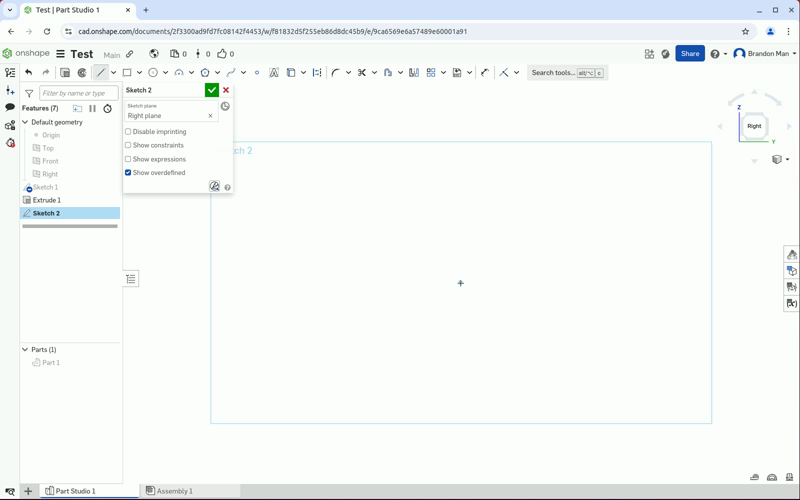
mouse_move(490, 282)
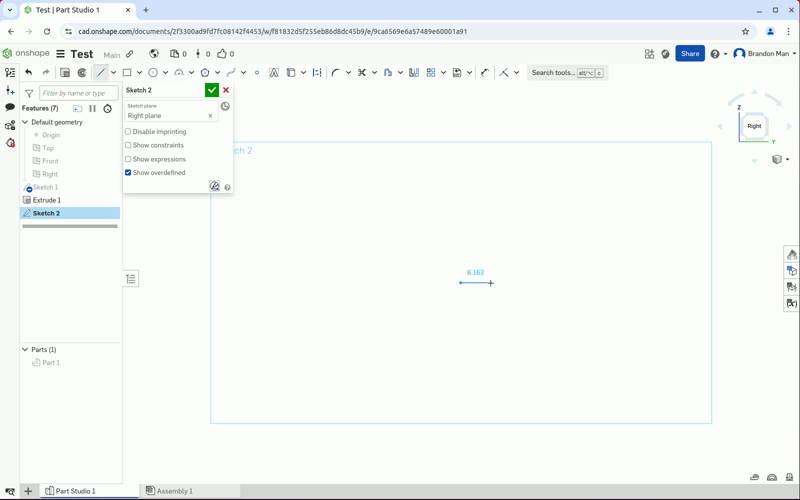
mouse_move(517, 282)
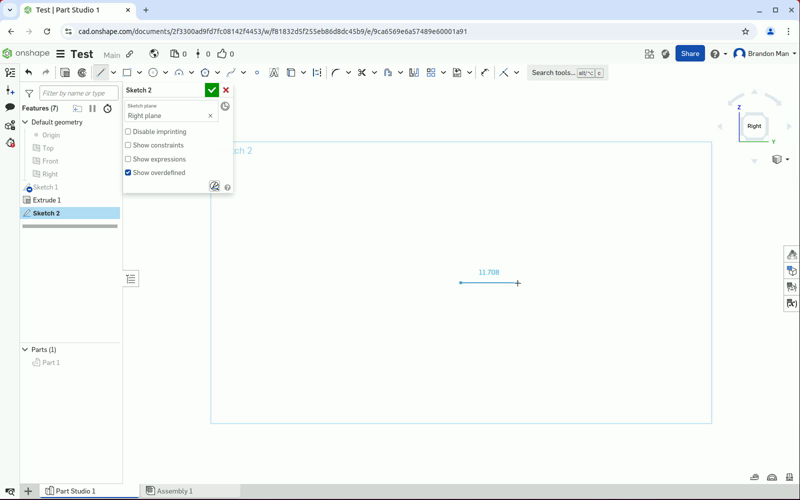
click(517, 282)
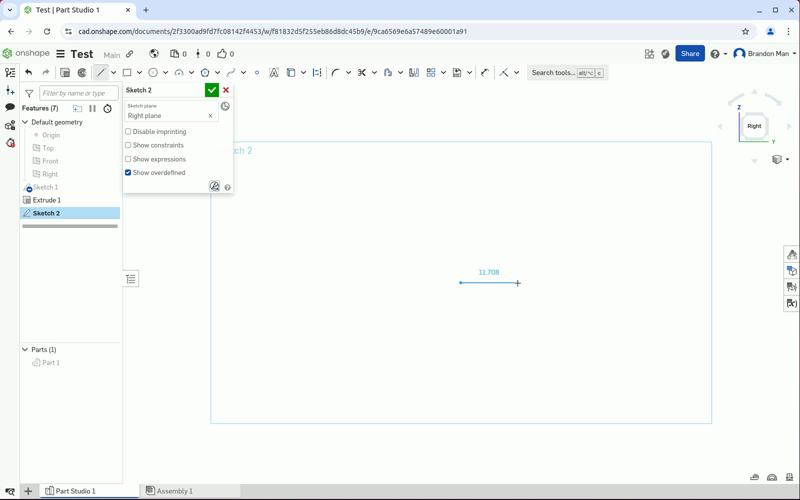
key_up(shift)
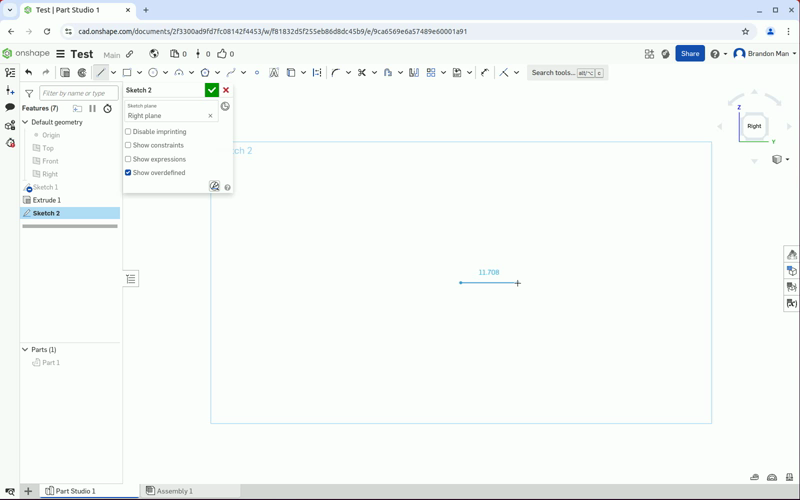
key_down(shift)
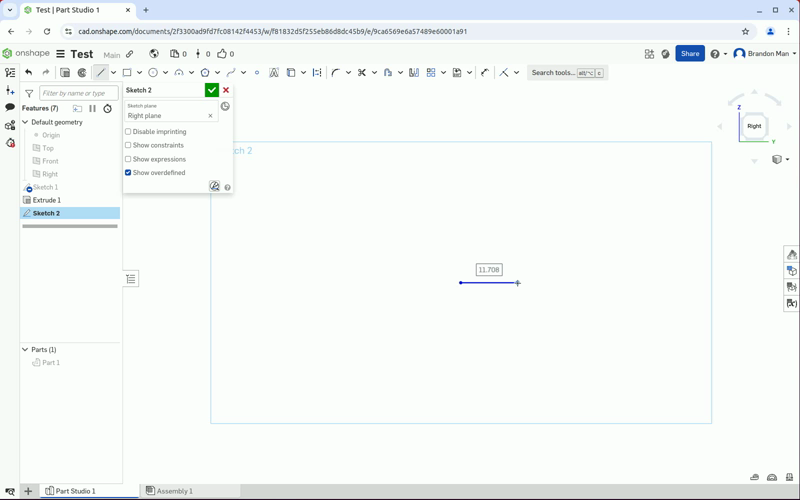
mouse_move(547, 282)
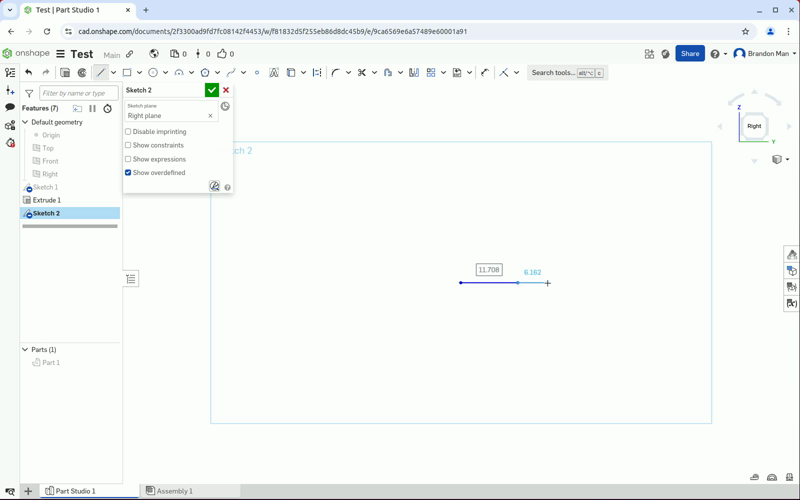
mouse_move(517, 282)
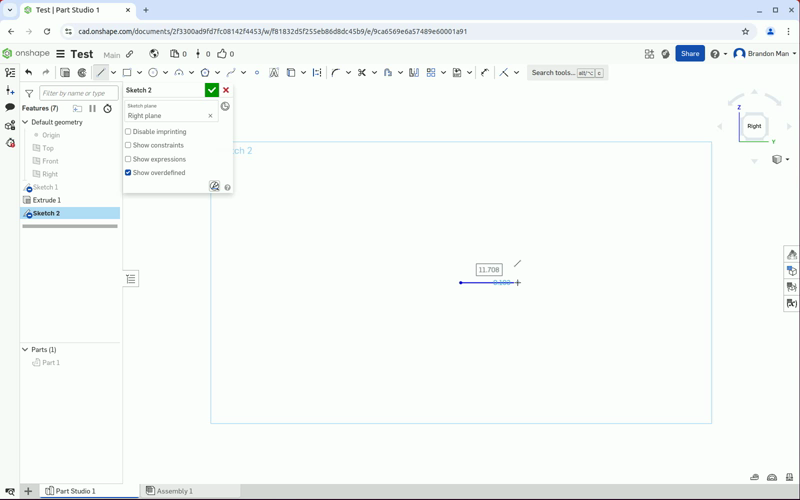
scroll(6)
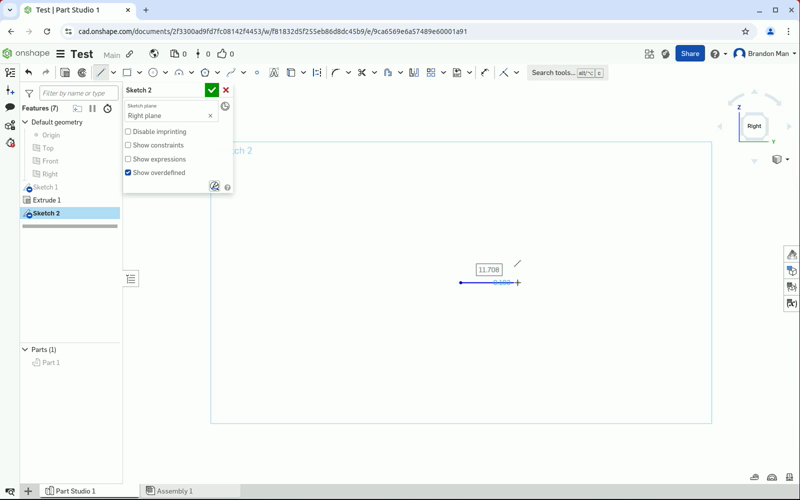
scroll(6)
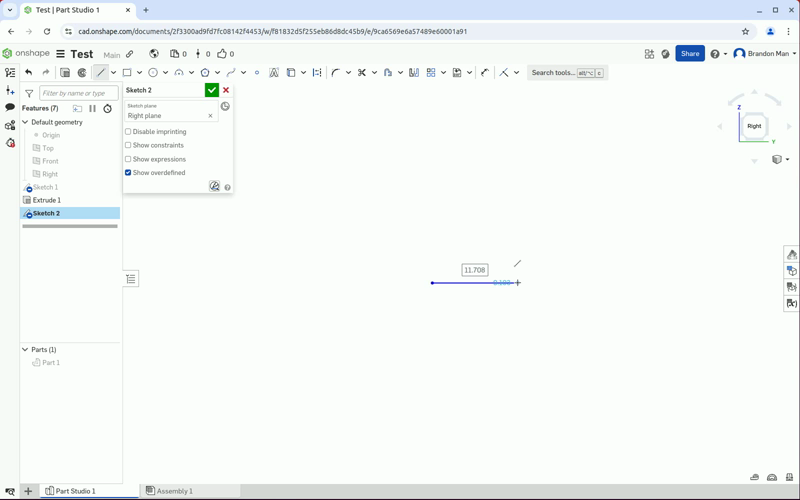
scroll(6)
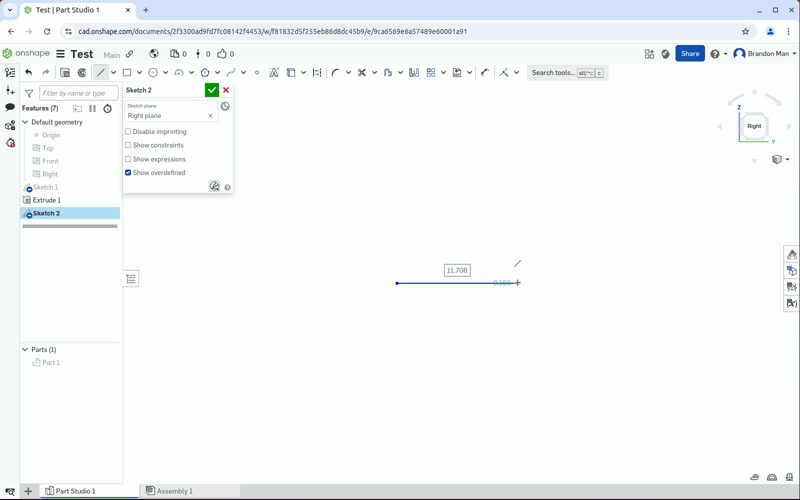
scroll(6)
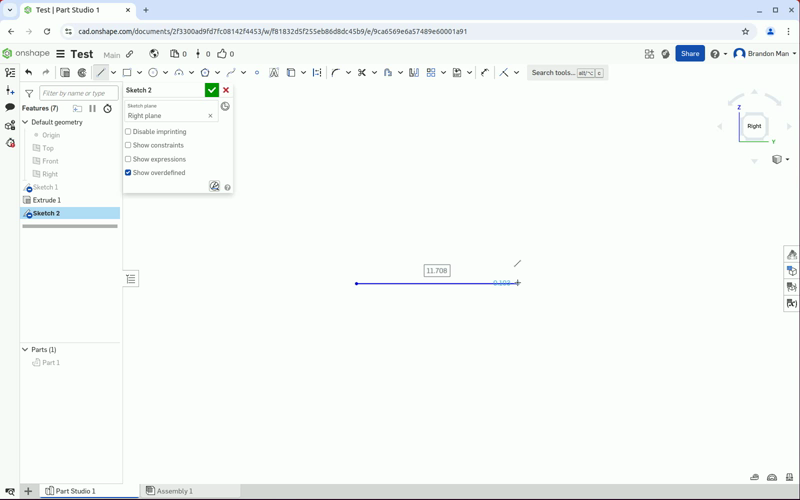
scroll(6)
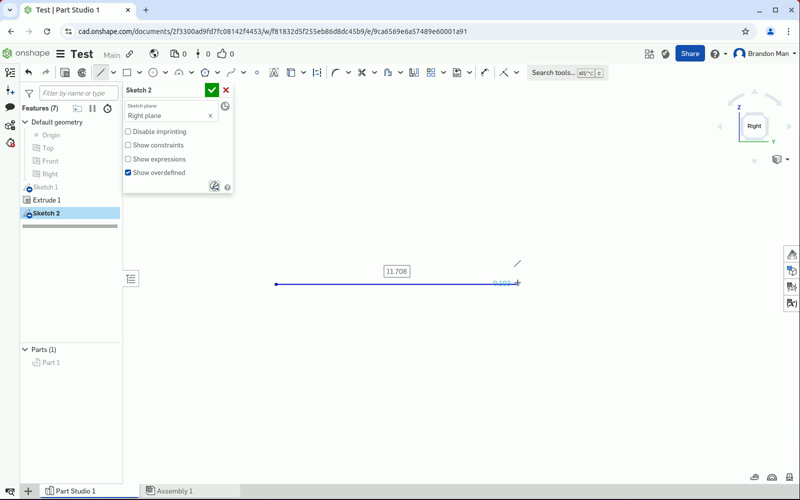
scroll(6)
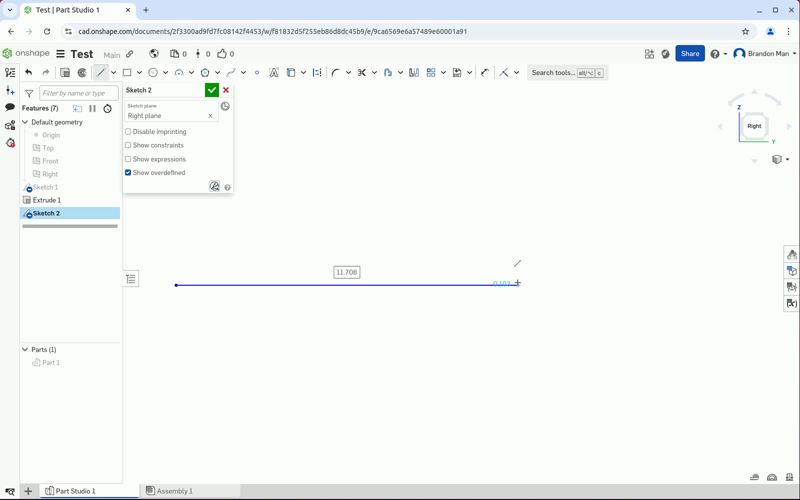
scroll(6)
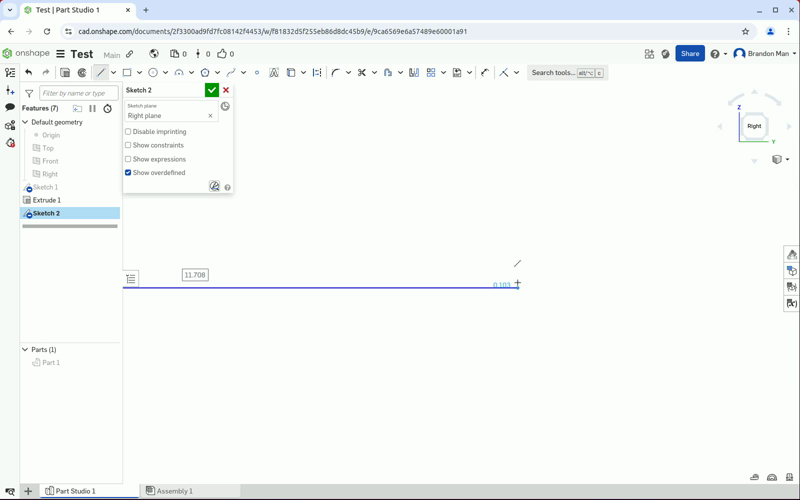
click(517, 282)
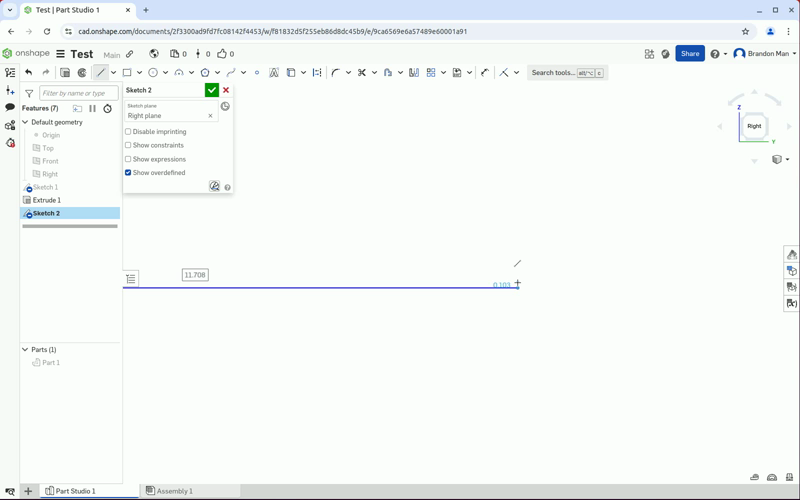
scroll(-6)
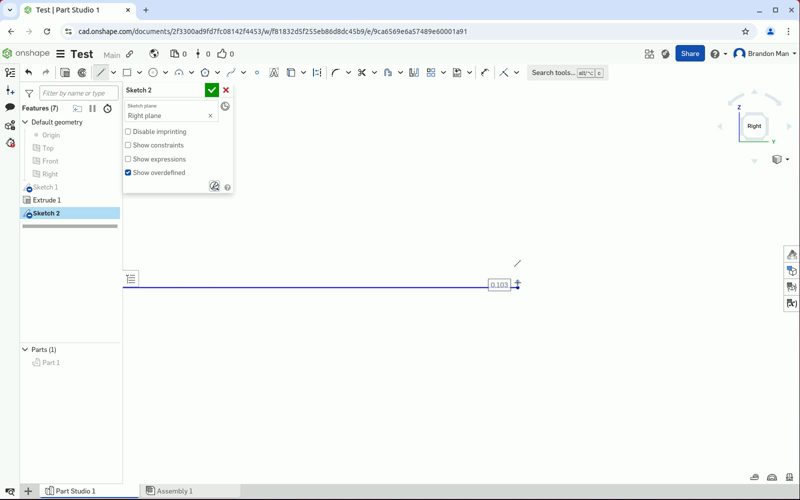
scroll(-6)
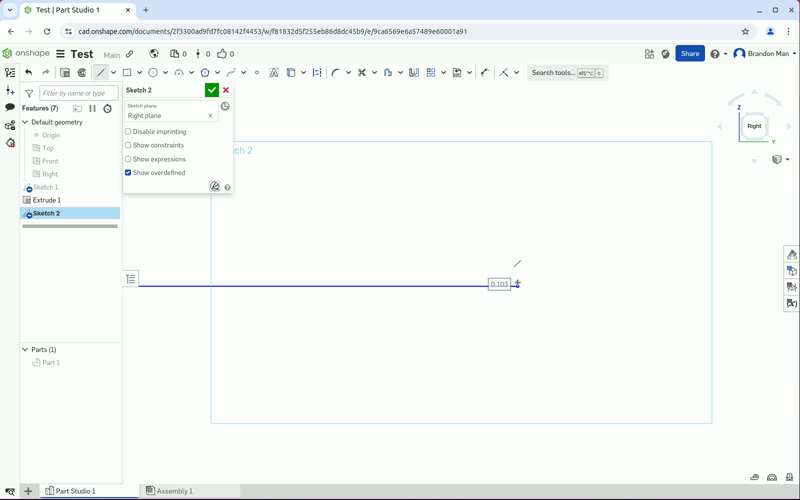
scroll(-6)
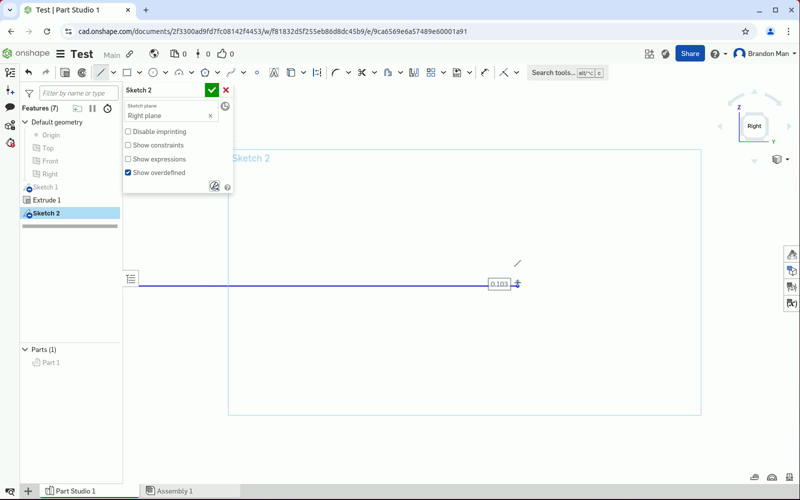
scroll(-6)
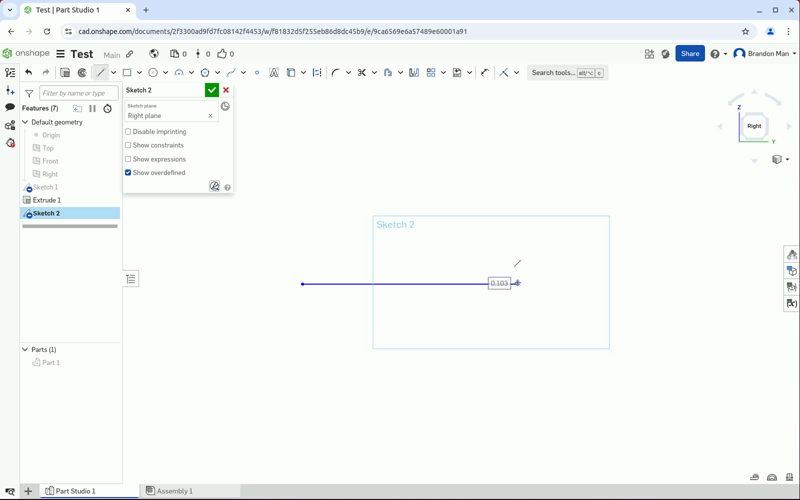
scroll(-6)
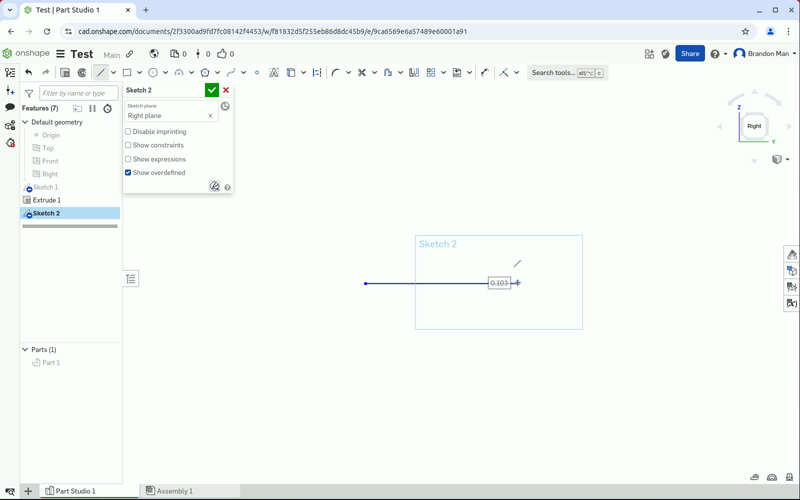
scroll(-6)
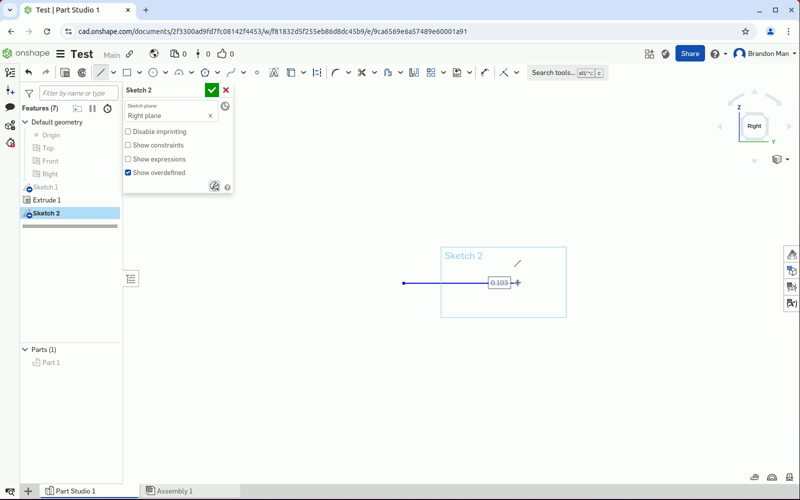
scroll(-6)
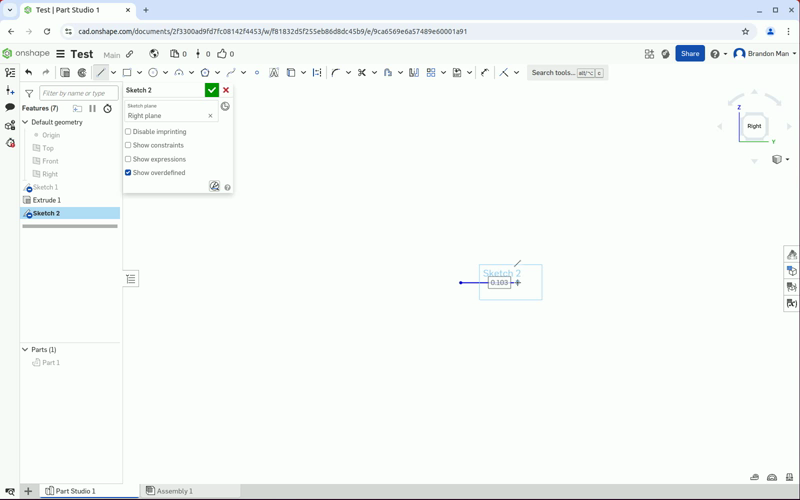
key_up(shift)
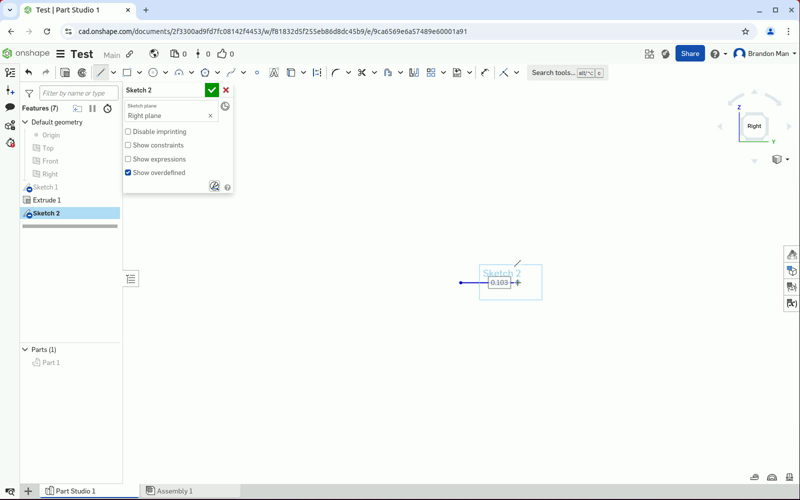
key_down(shift)
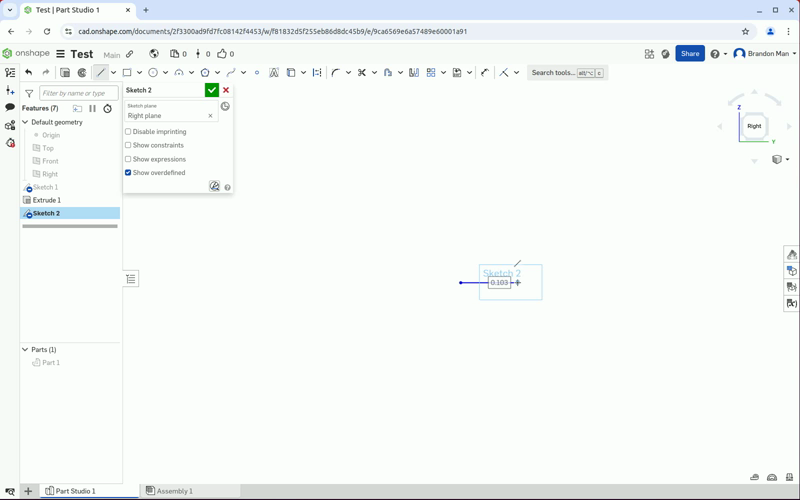
mouse_move(547, 282)
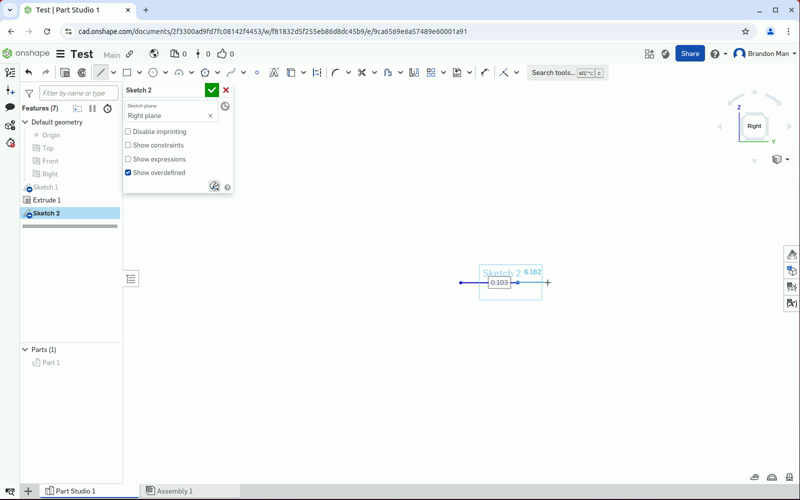
mouse_move(460, 282)
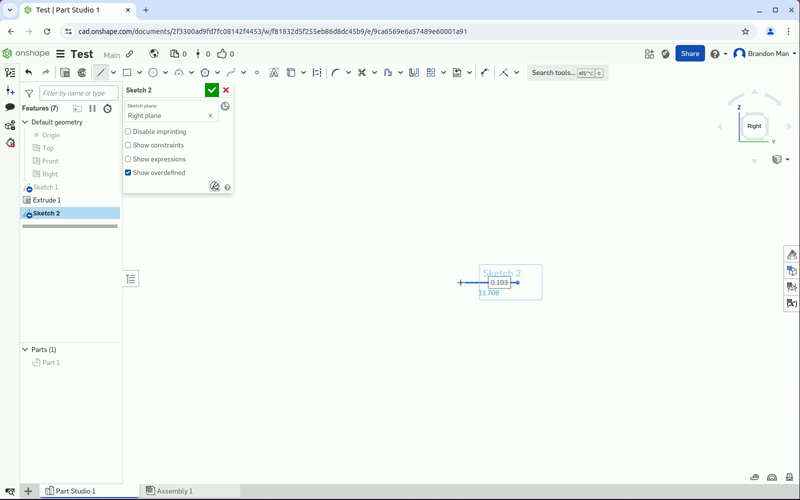
scroll(6)
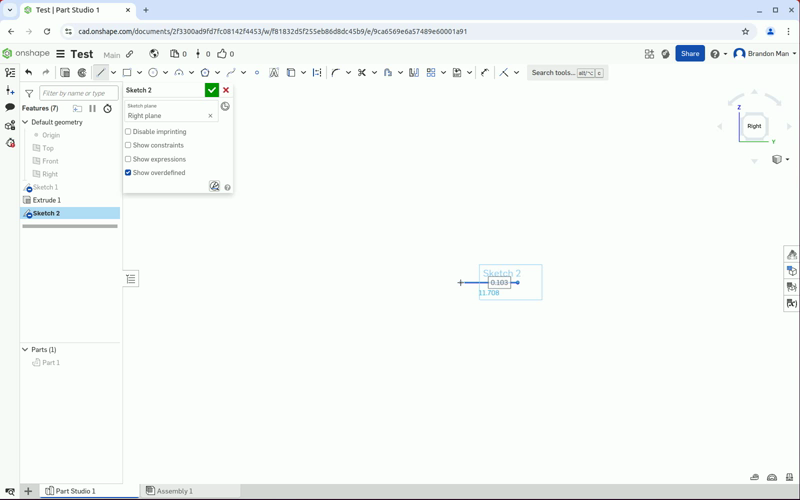
scroll(6)
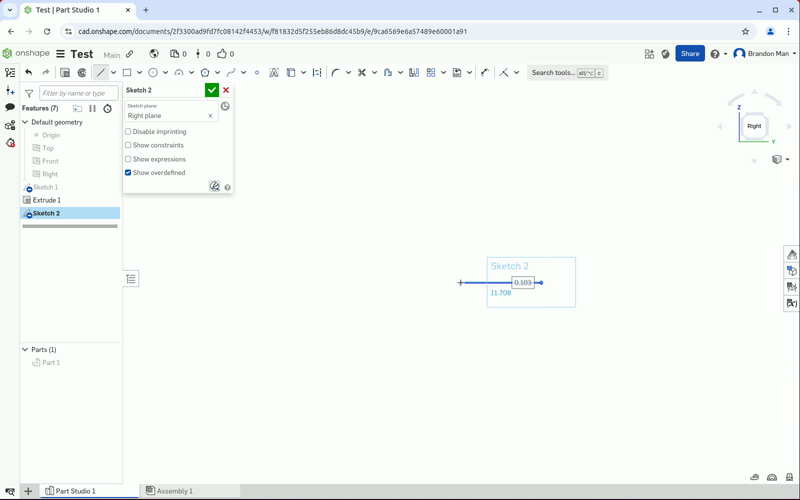
scroll(6)
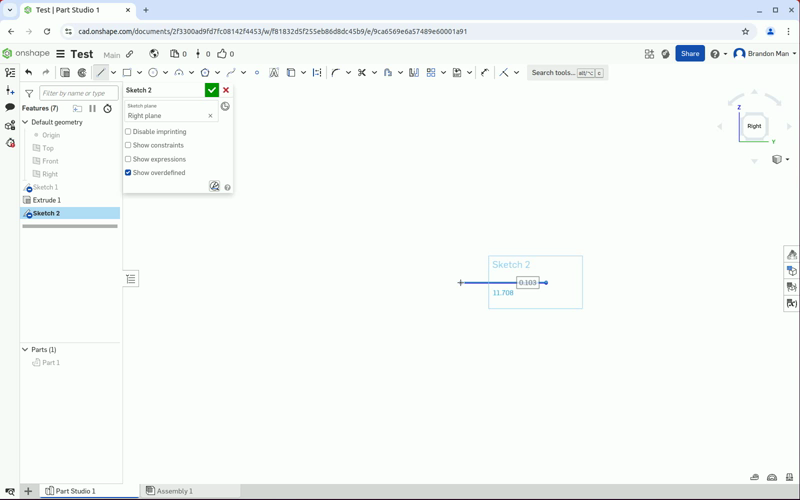
scroll(6)
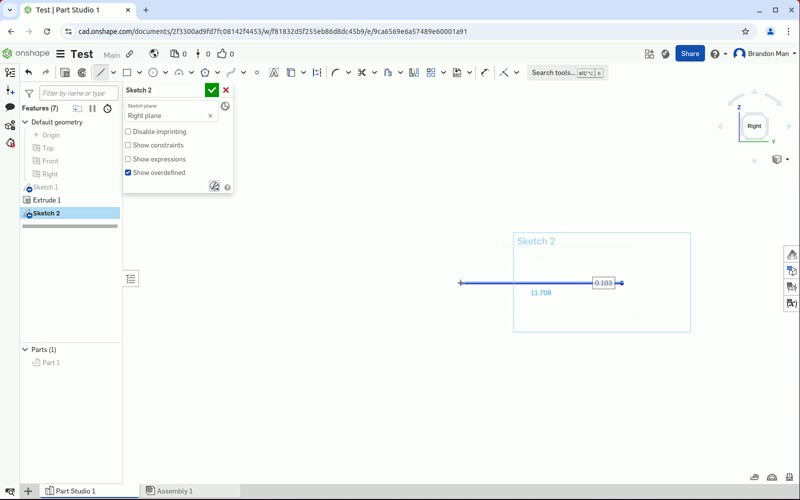
scroll(6)
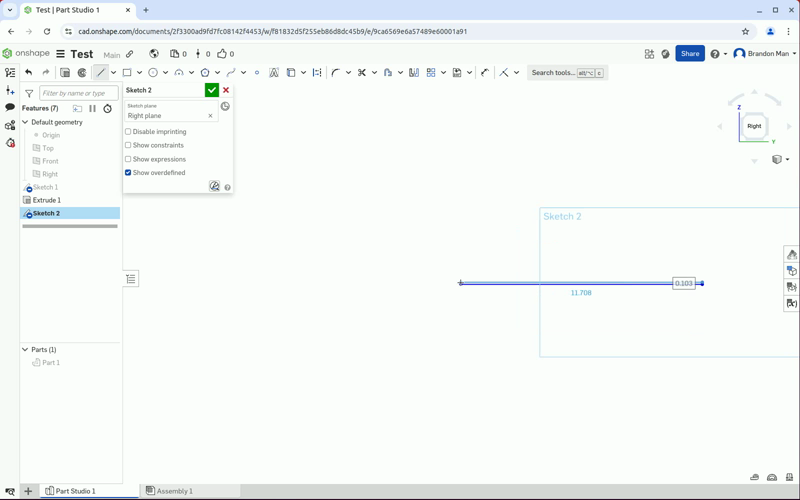
scroll(6)
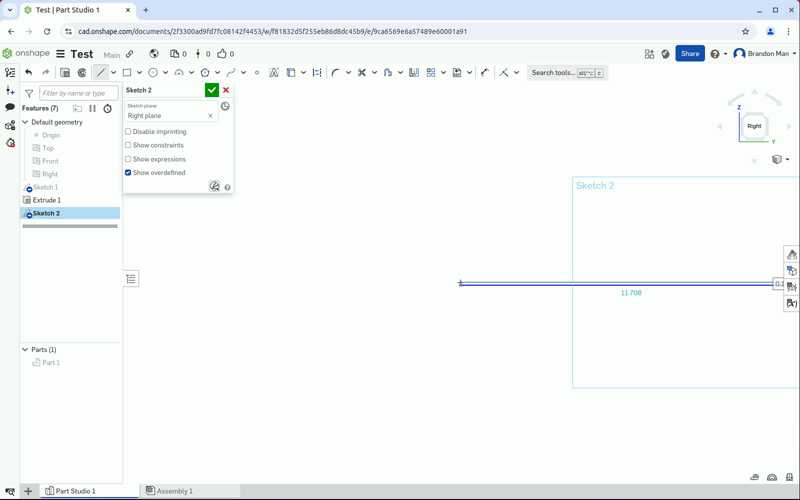
scroll(6)
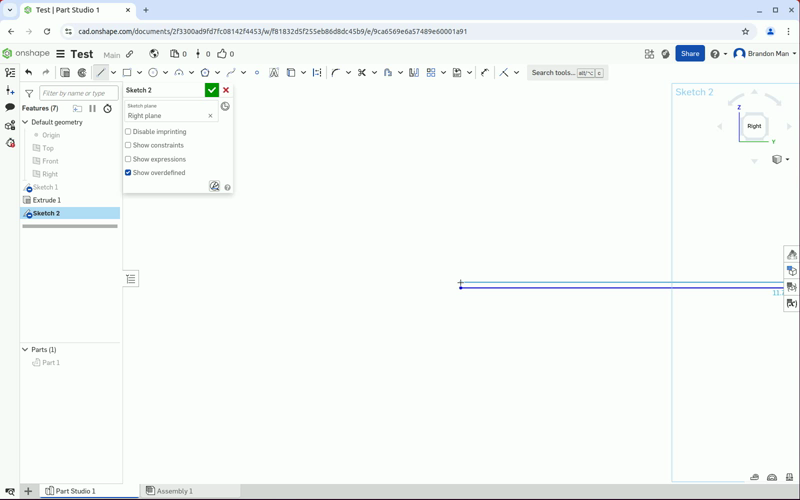
click(460, 282)
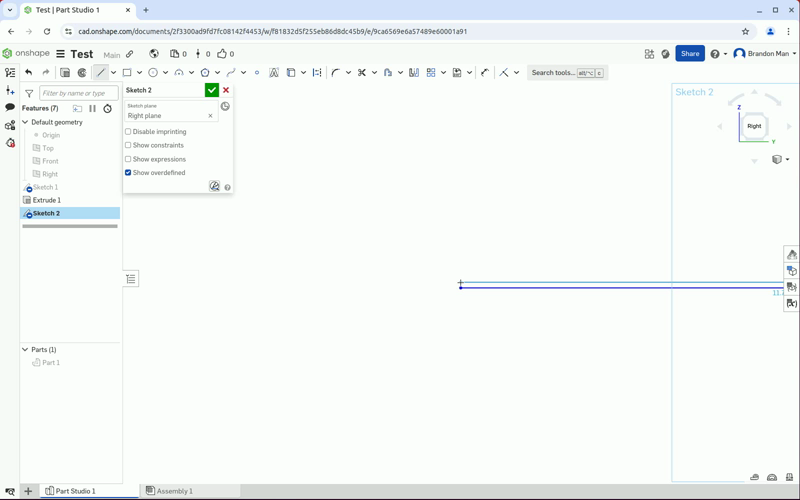
scroll(-6)
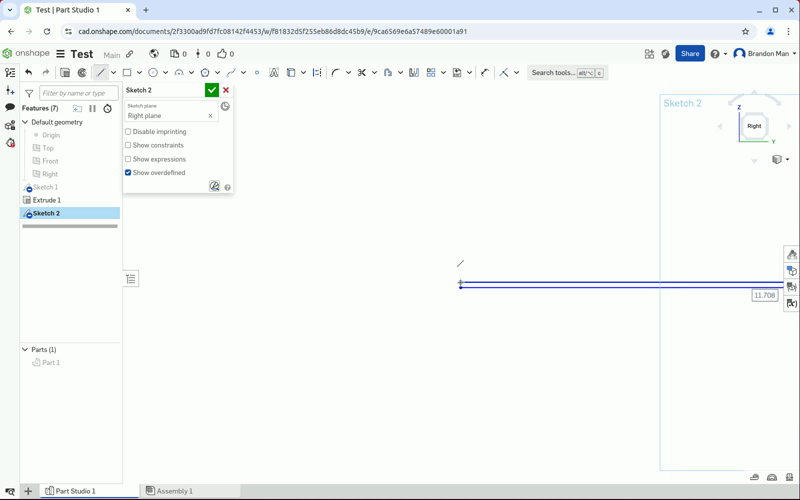
scroll(-6)
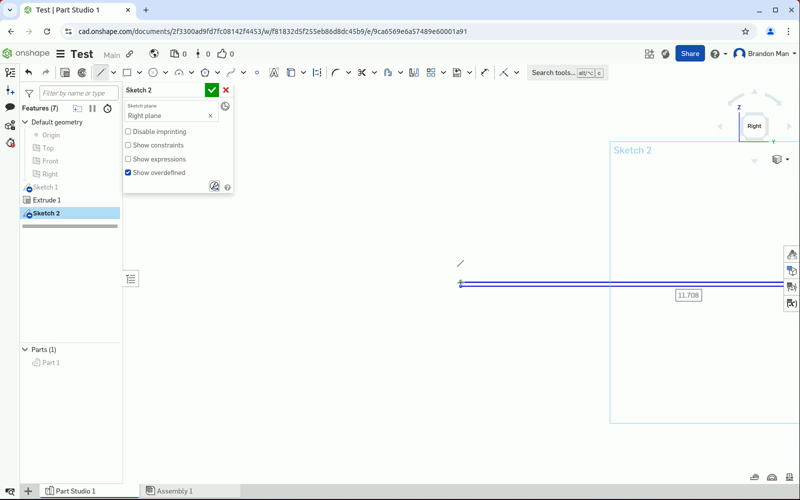
scroll(-6)
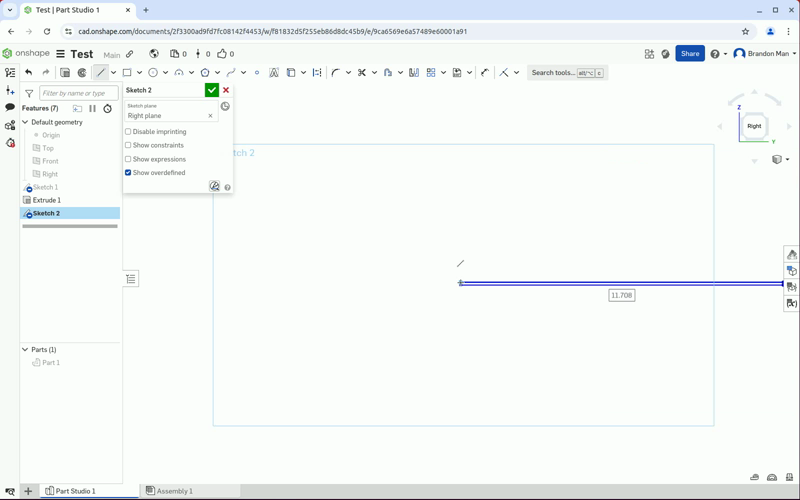
scroll(-6)
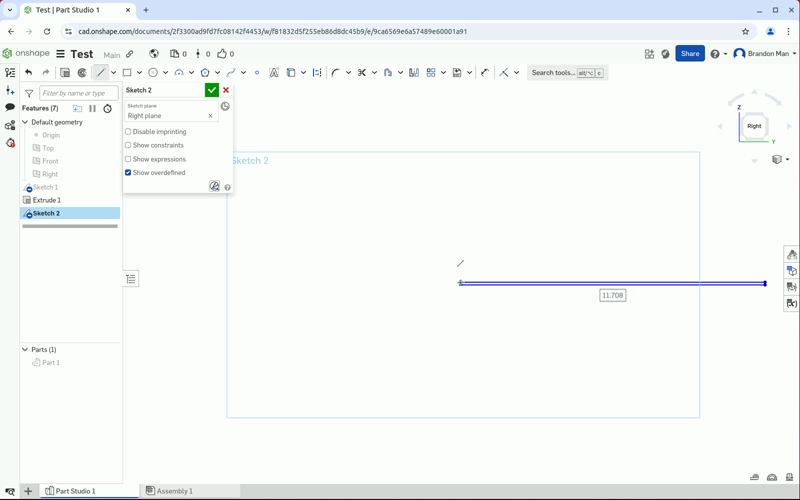
scroll(-6)
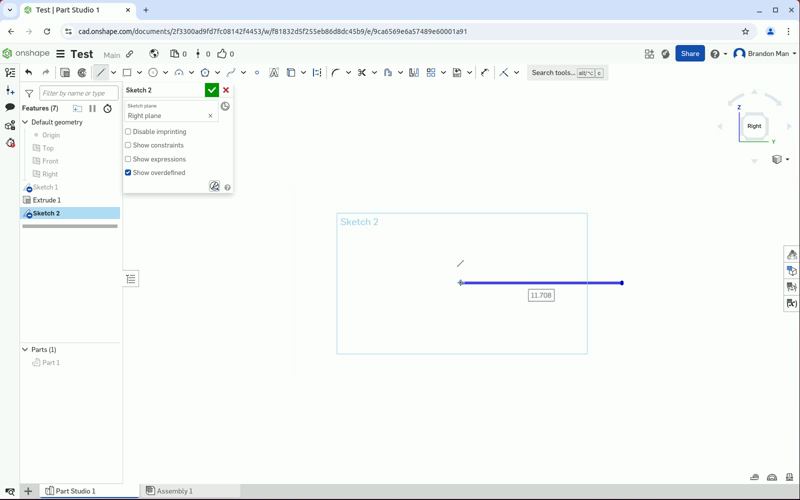
scroll(-6)
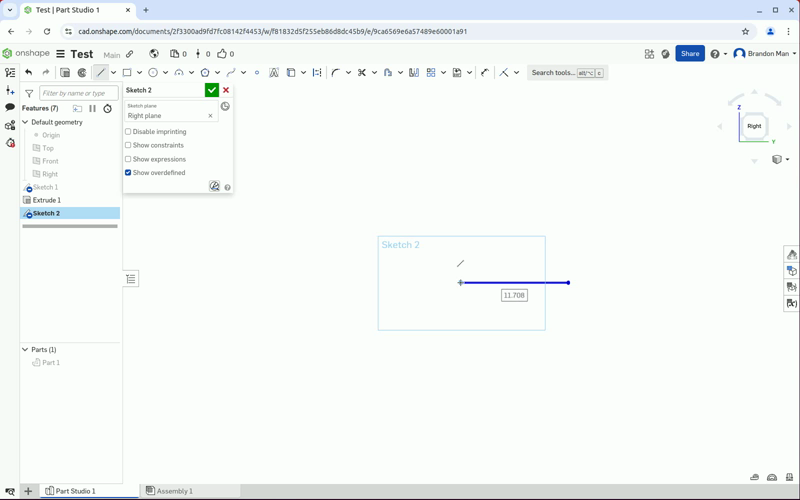
scroll(-6)
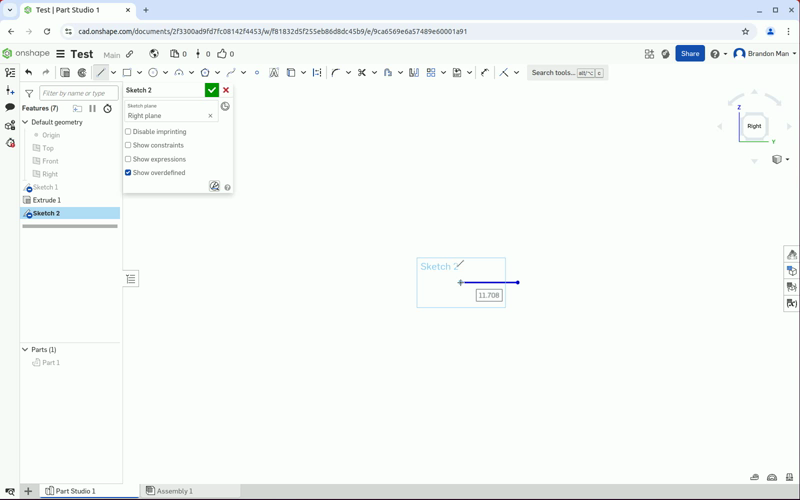
key_up(shift)
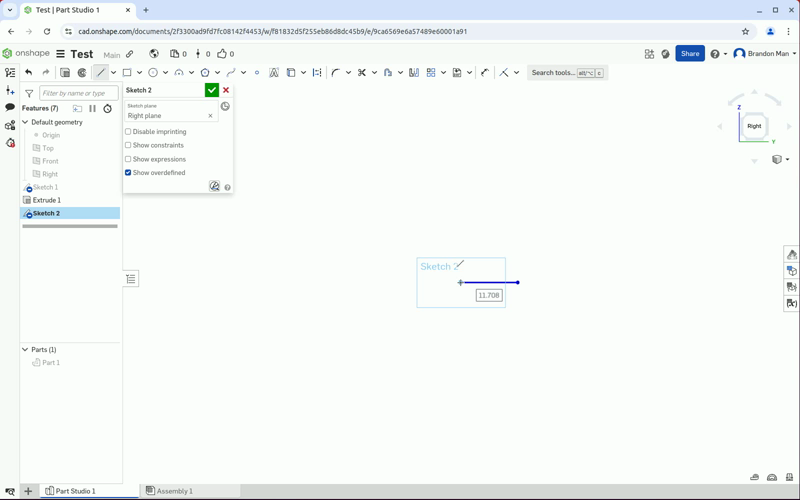
mouse_move(490, 282)
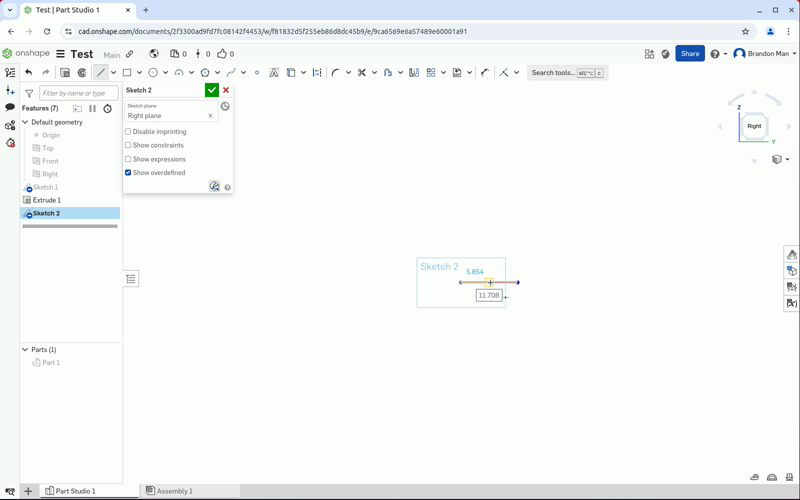
key_down(shift)
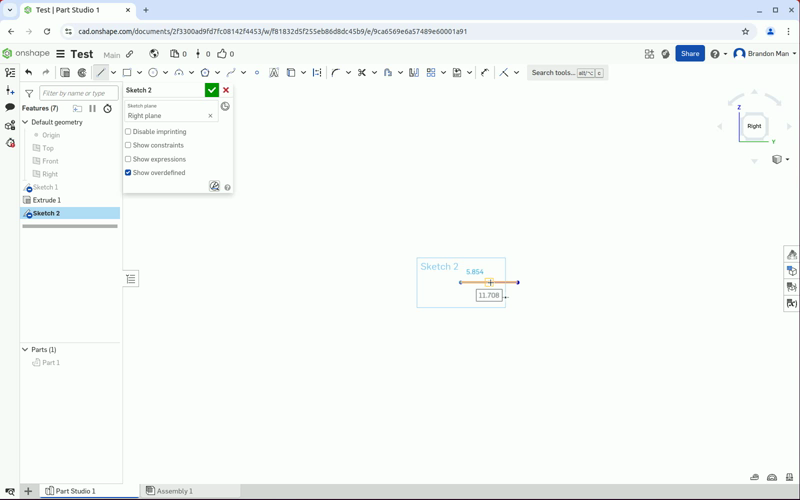
mouse_move(460, 282)
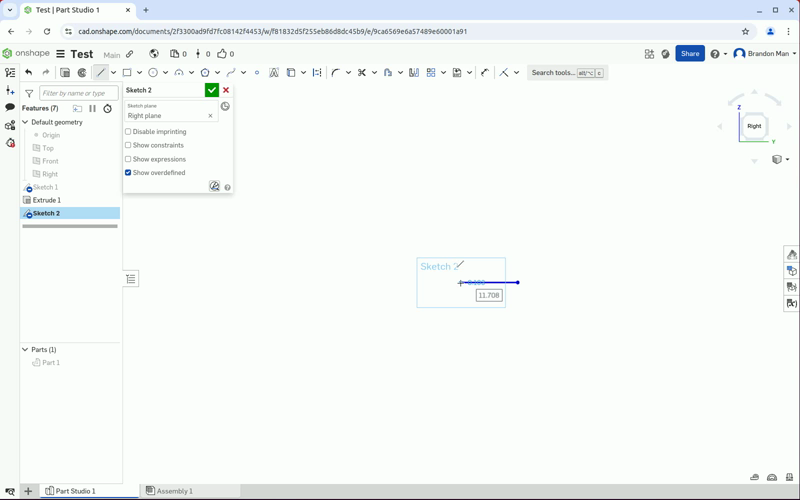
scroll(6)
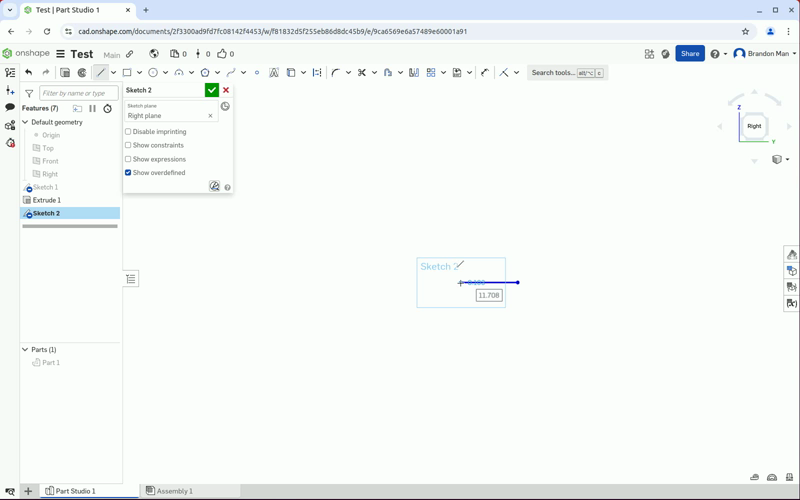
scroll(6)
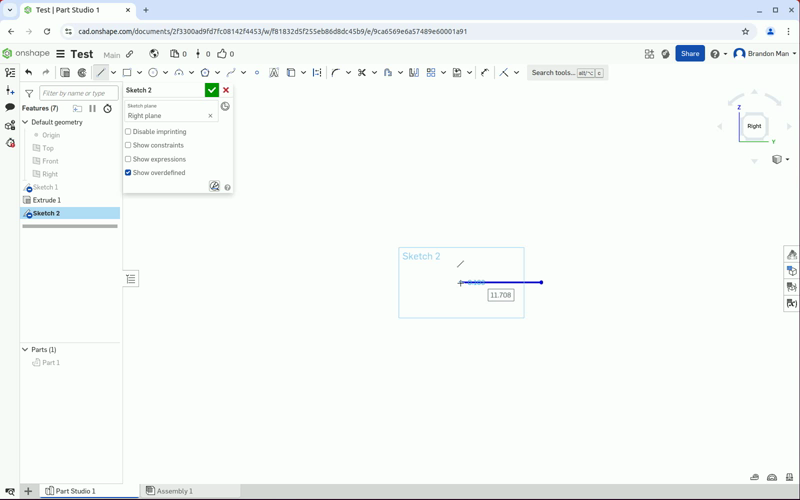
scroll(6)
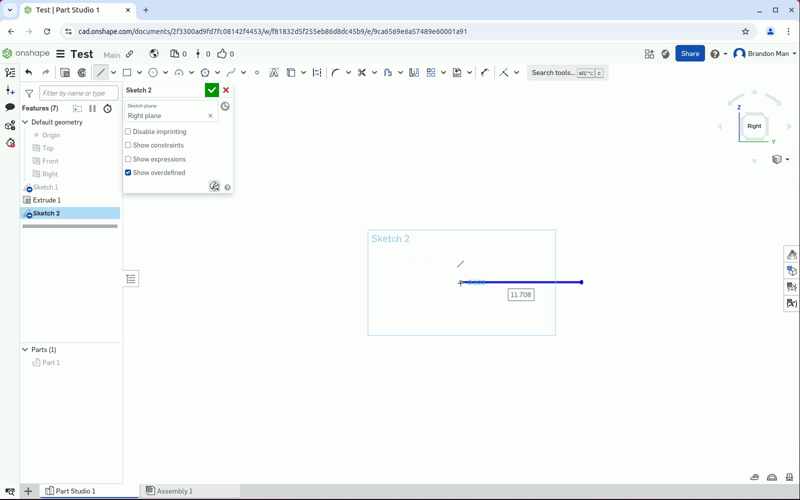
scroll(6)
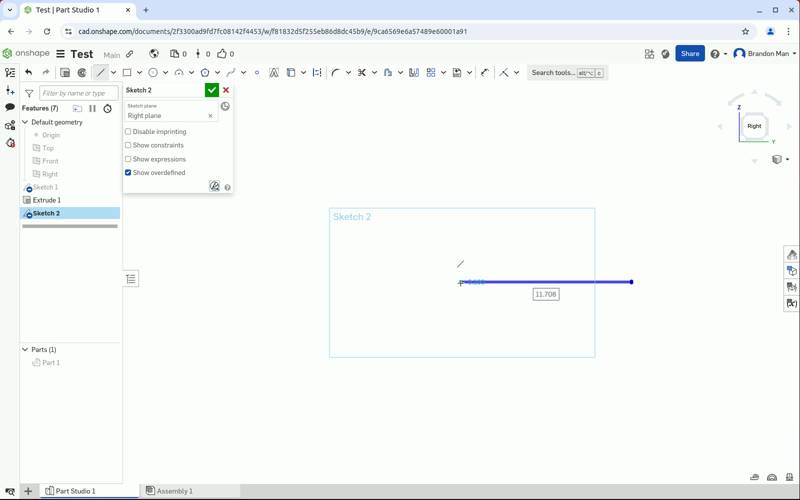
scroll(6)
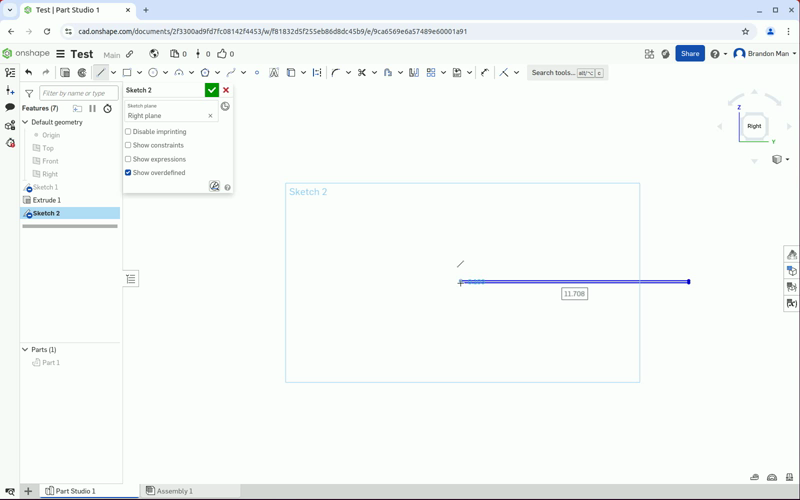
scroll(6)
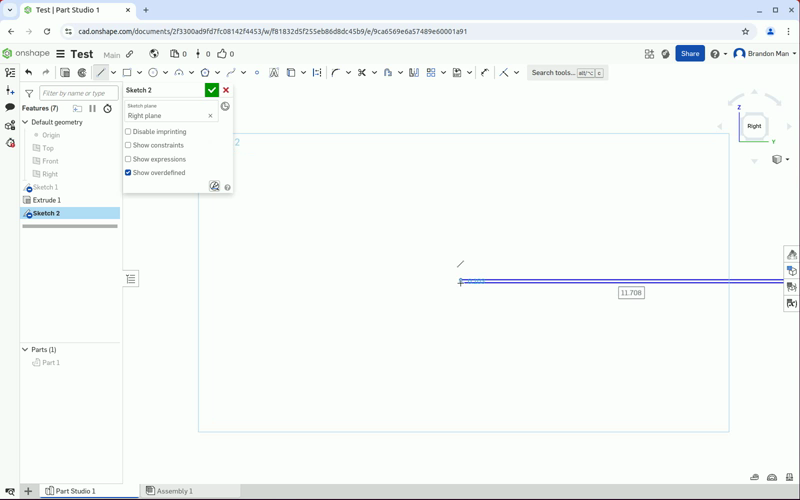
scroll(6)
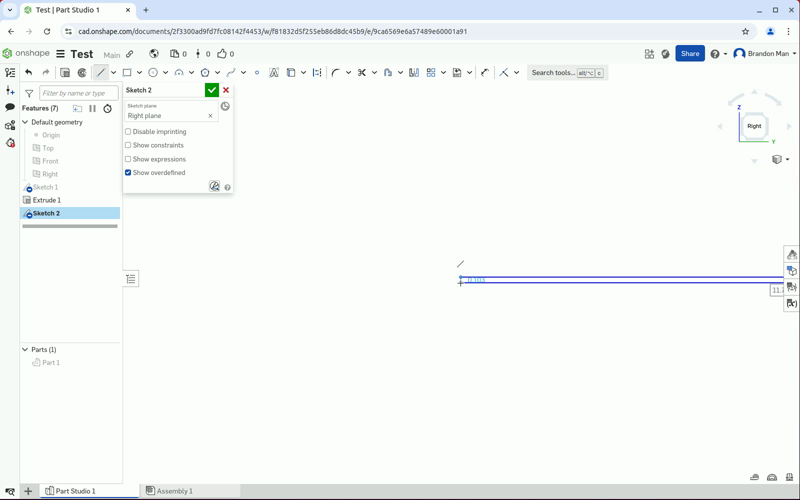
key_up(shift)
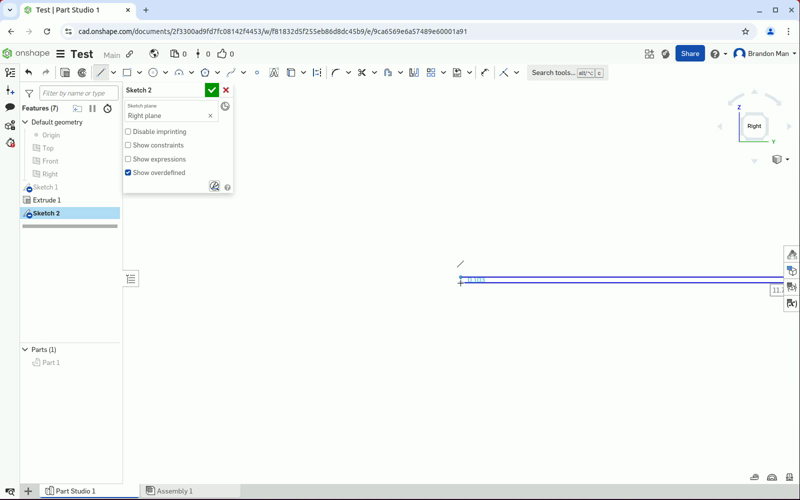
click(460, 282)
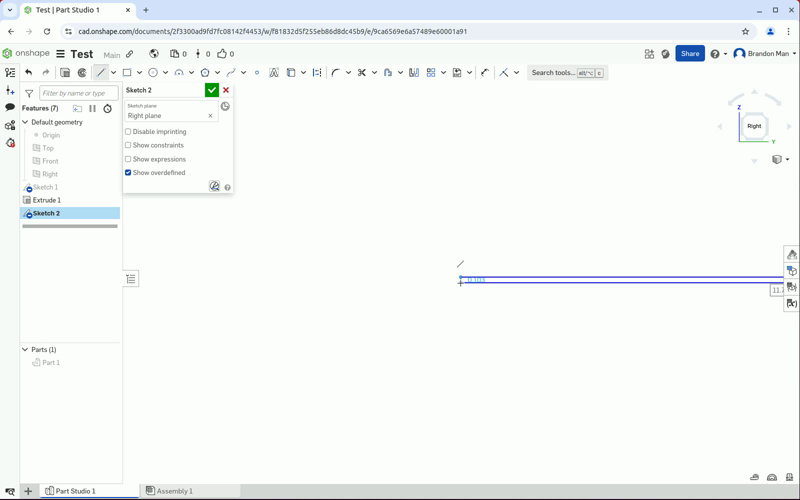
scroll(-6)
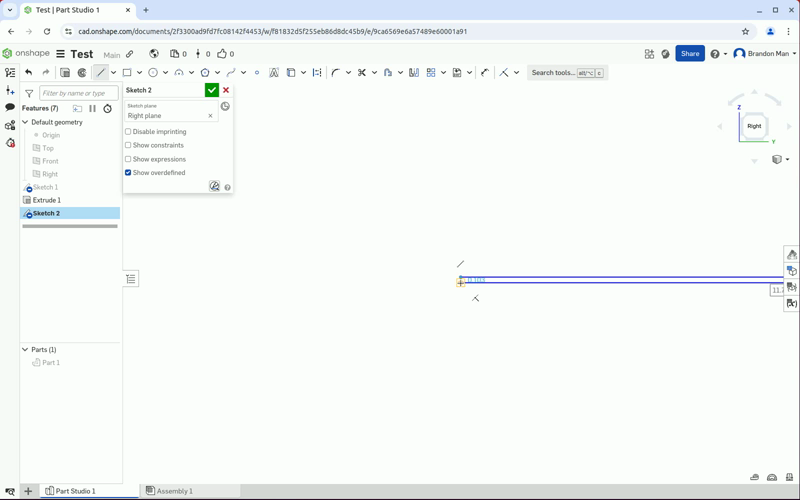
scroll(-6)
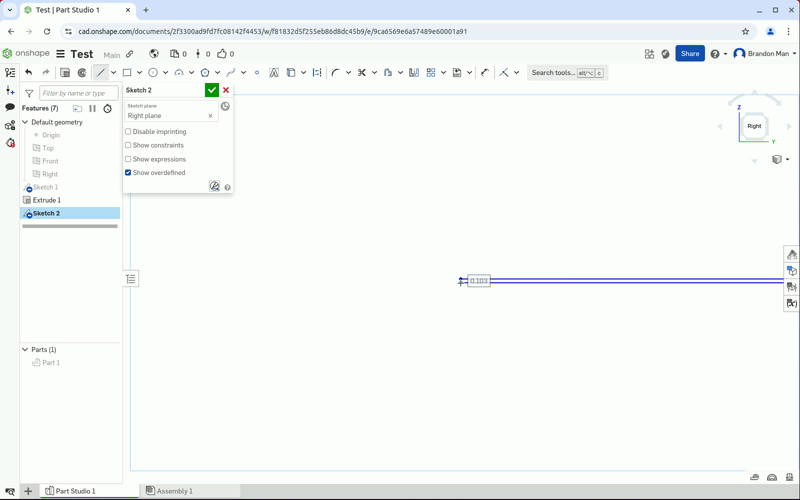
scroll(-6)
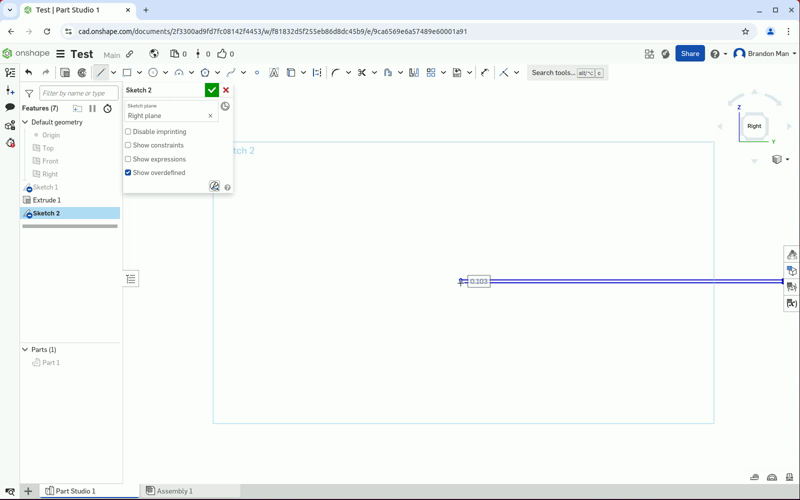
scroll(-6)
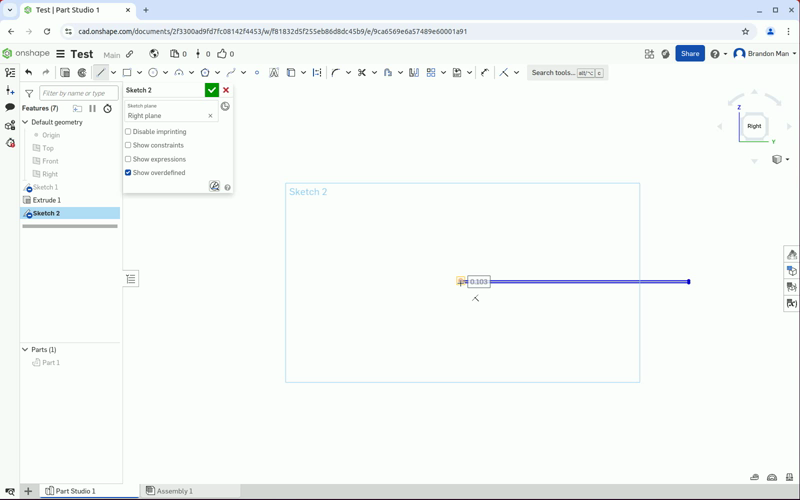
scroll(-6)
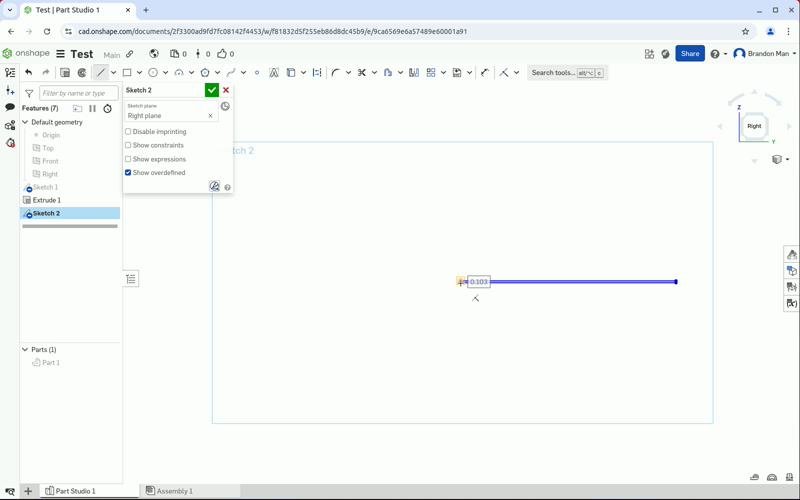
scroll(-6)
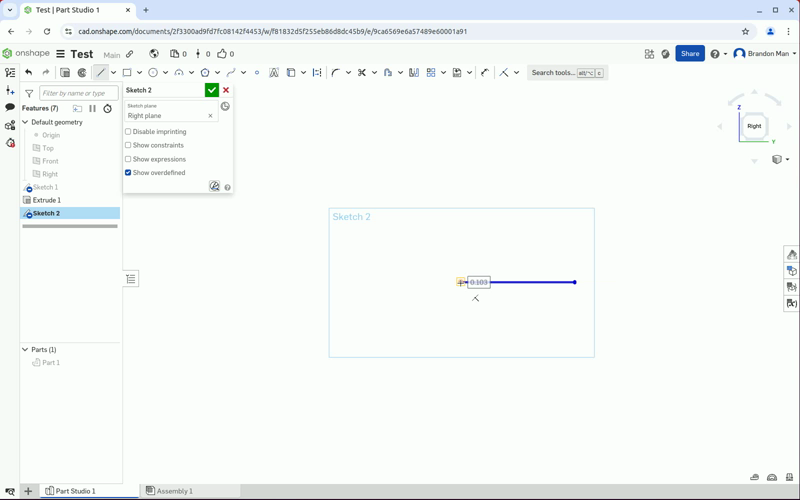
scroll(-6)
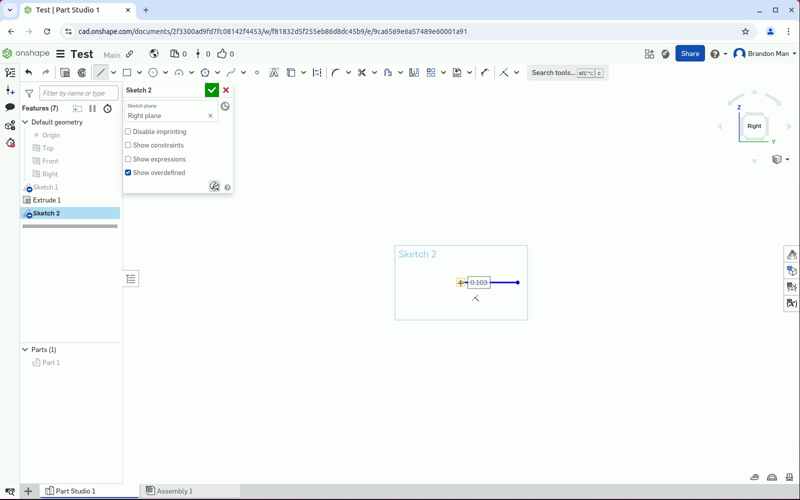
key(esc)
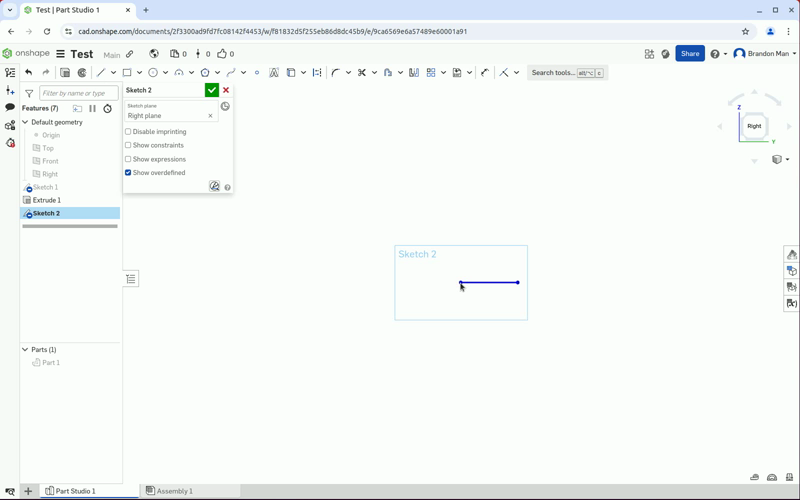
mouse_move(471, 282)
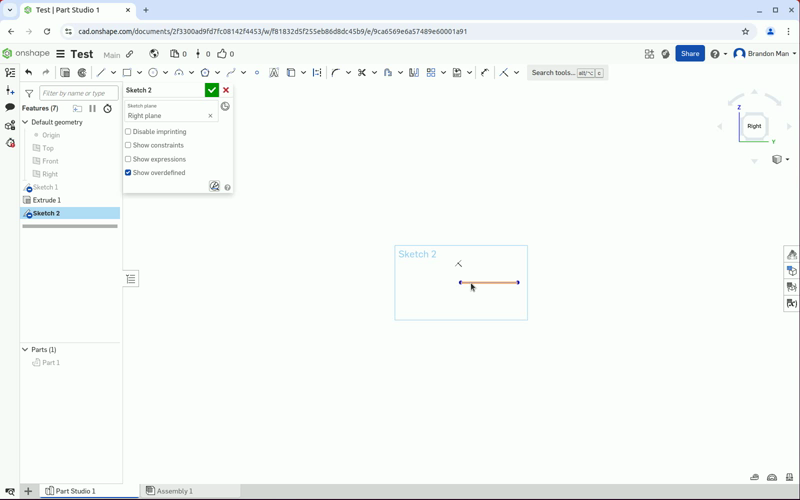
scroll(6)
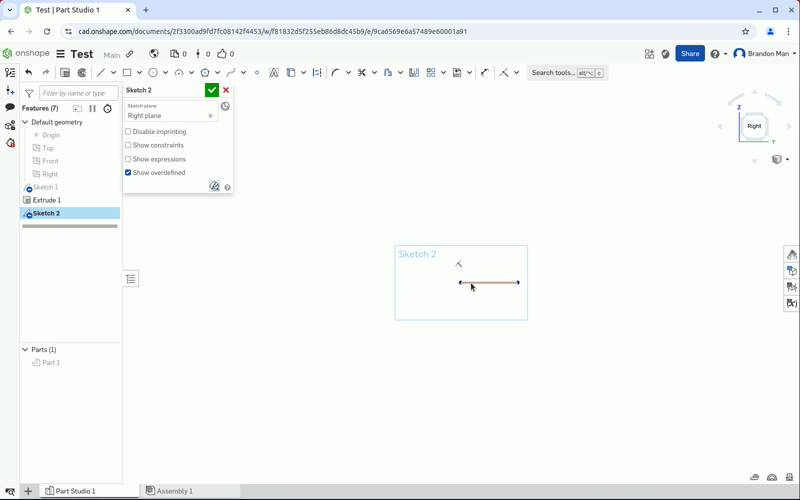
scroll(6)
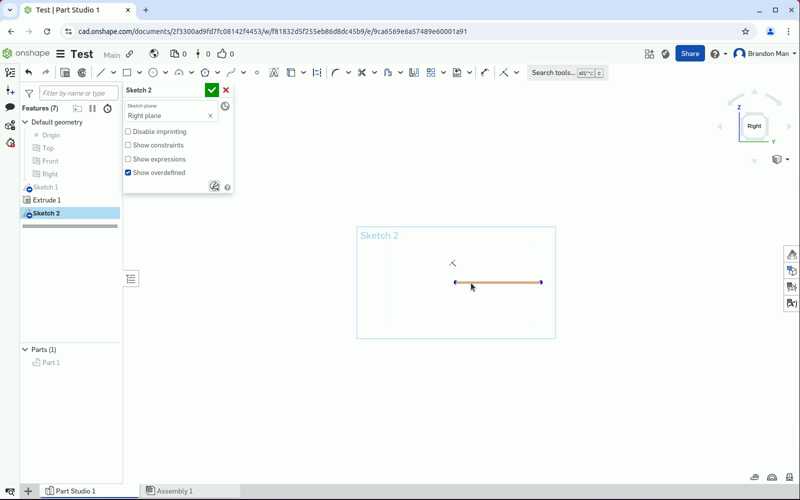
scroll(6)
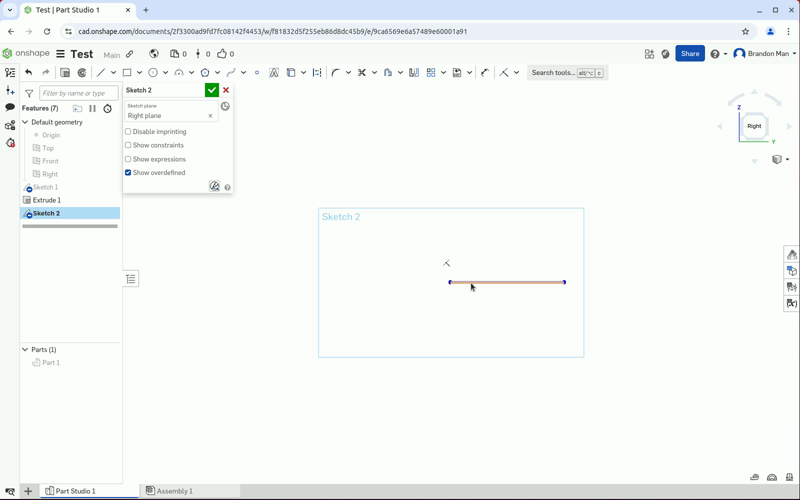
scroll(6)
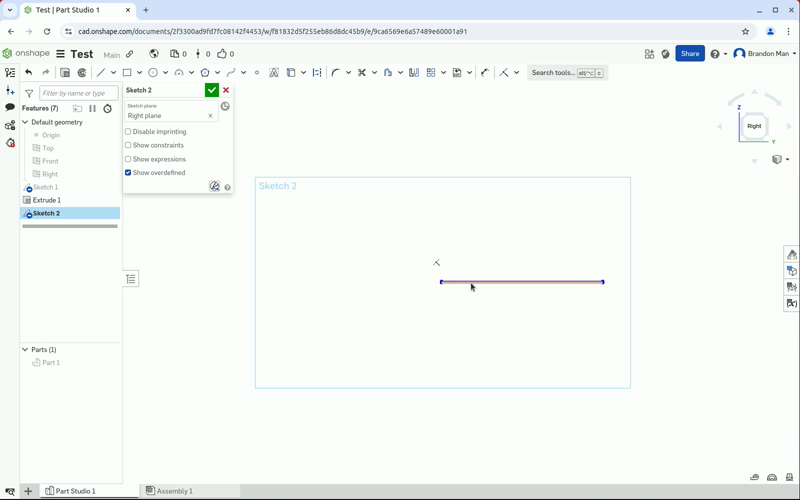
scroll(6)
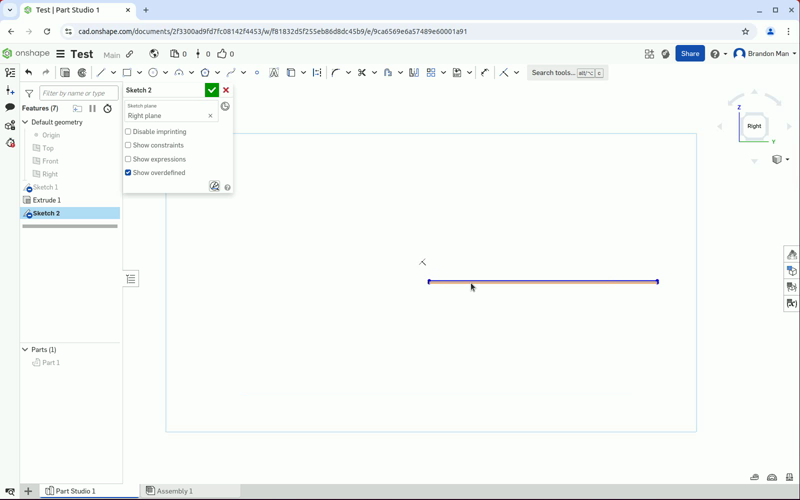
scroll(6)
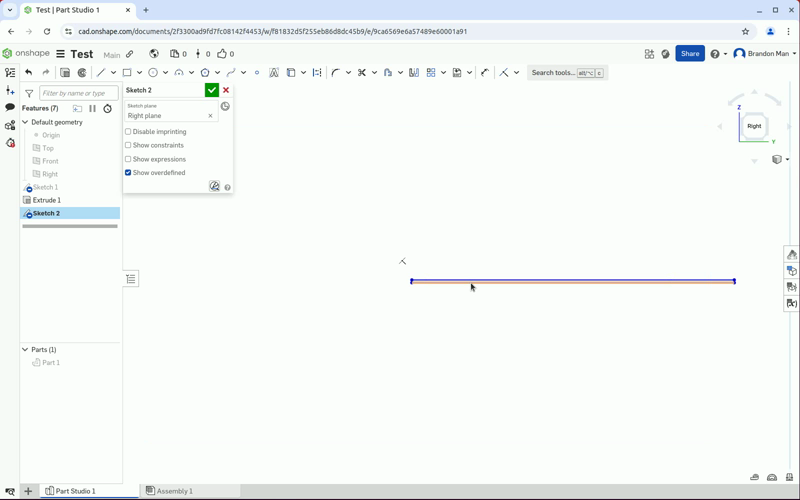
scroll(6)
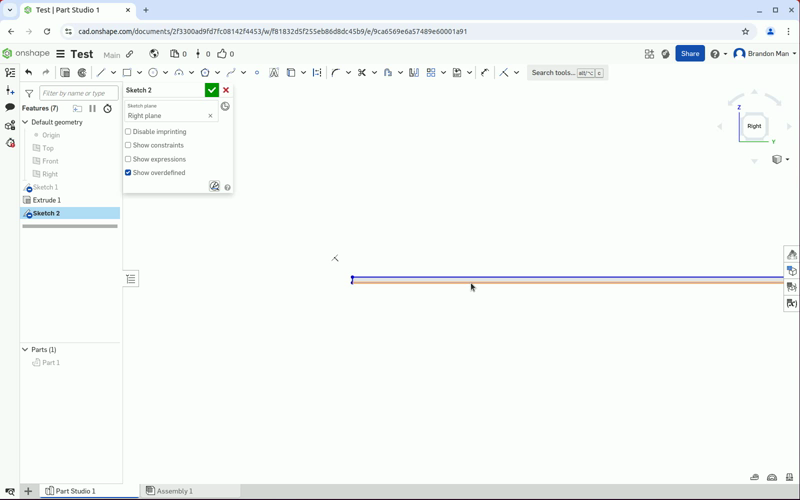
click(471, 282)
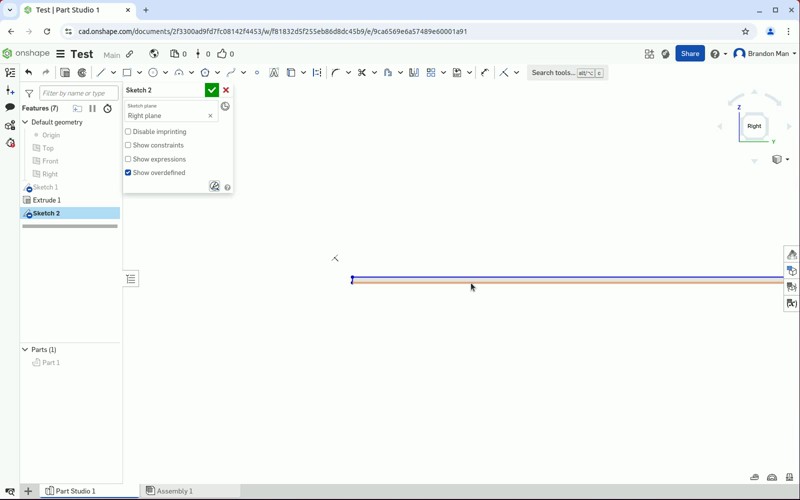
scroll(-6)
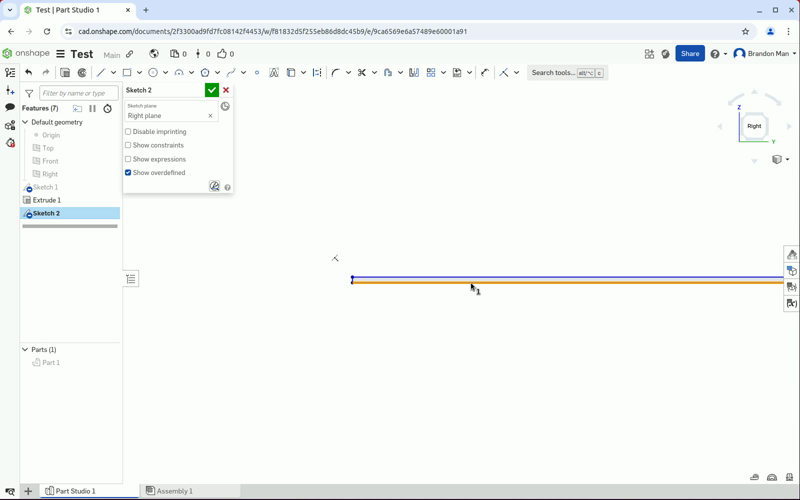
scroll(-6)
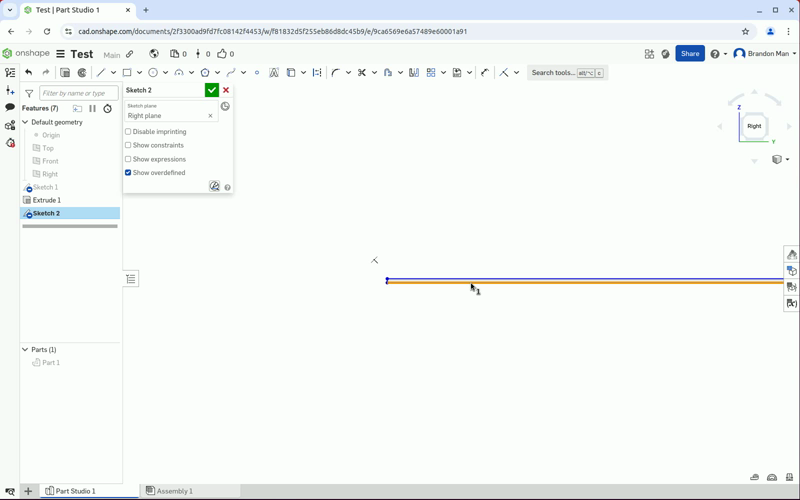
scroll(-6)
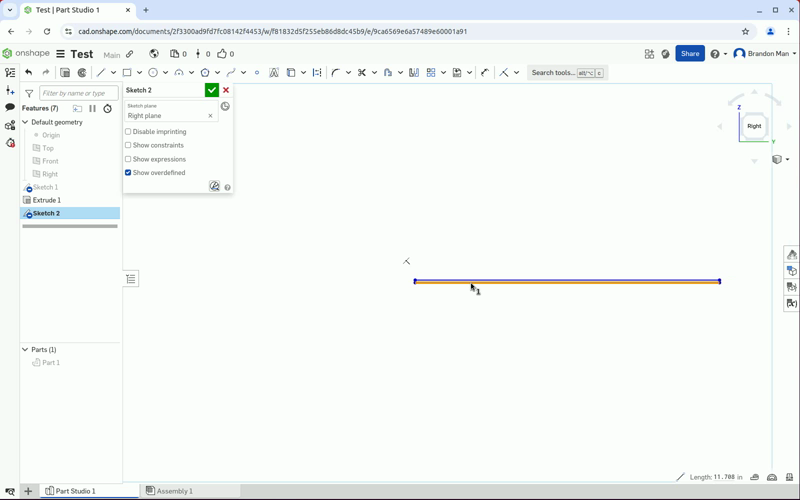
scroll(-6)
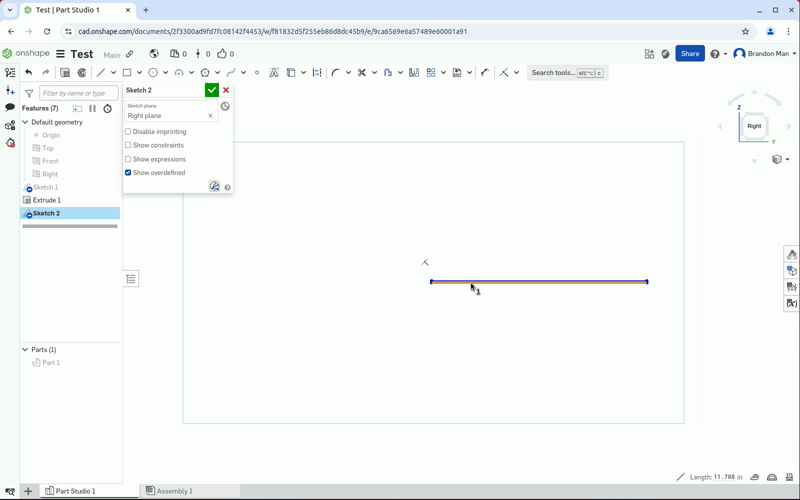
scroll(-6)
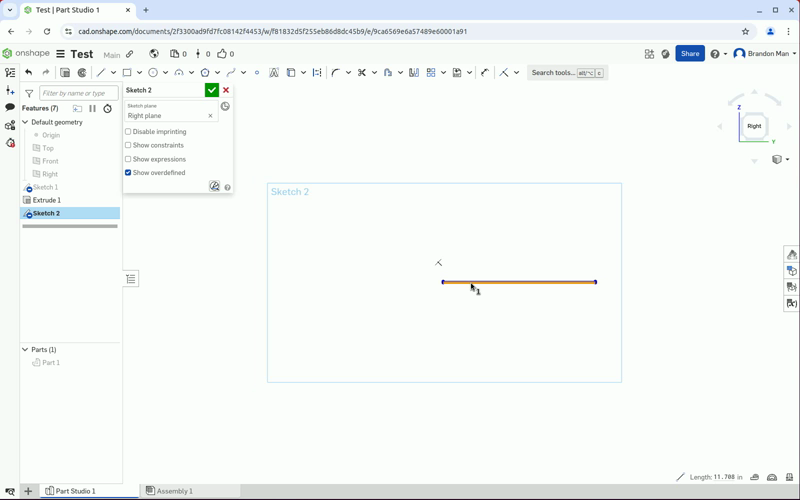
scroll(-6)
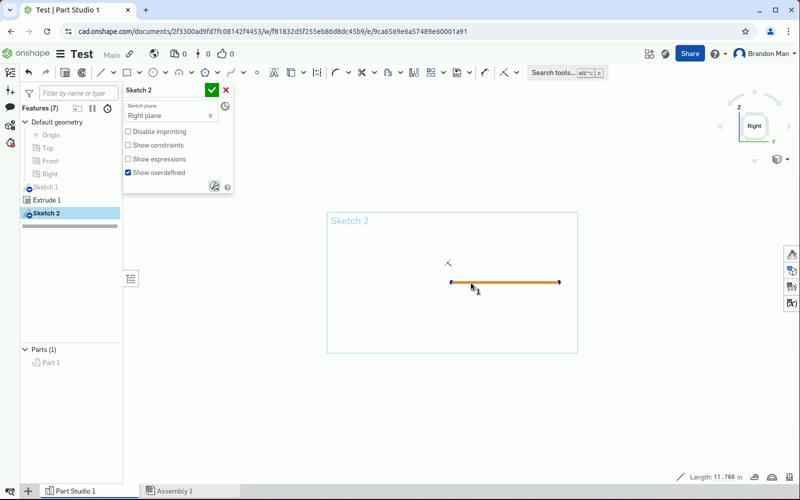
scroll(-6)
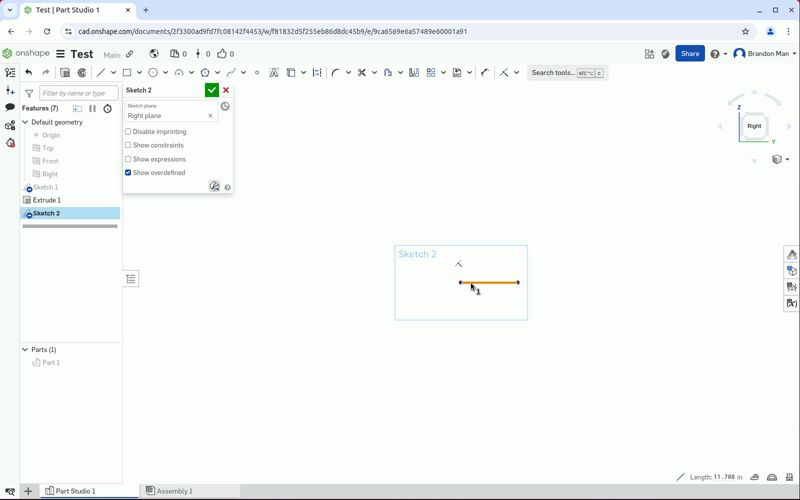
mouse_move(73, 352)
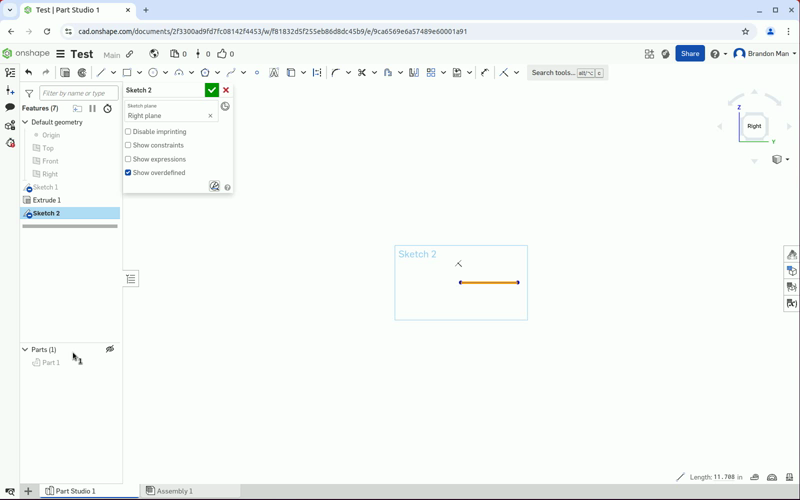
key(shift+y)
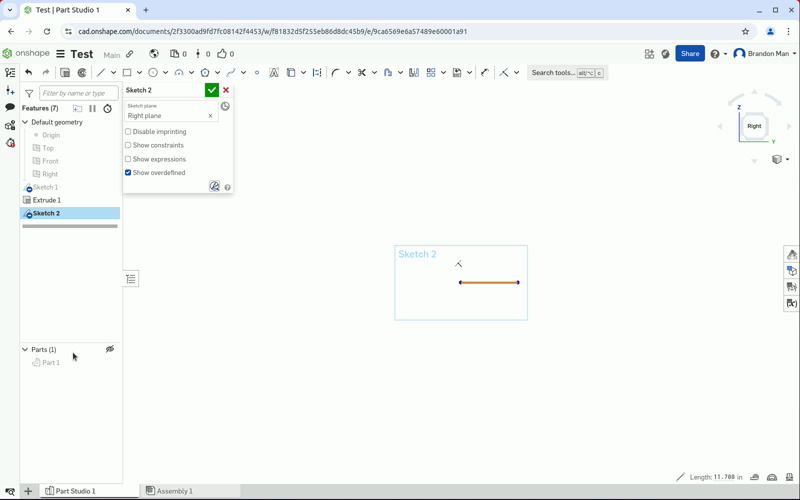
key(shift+e)
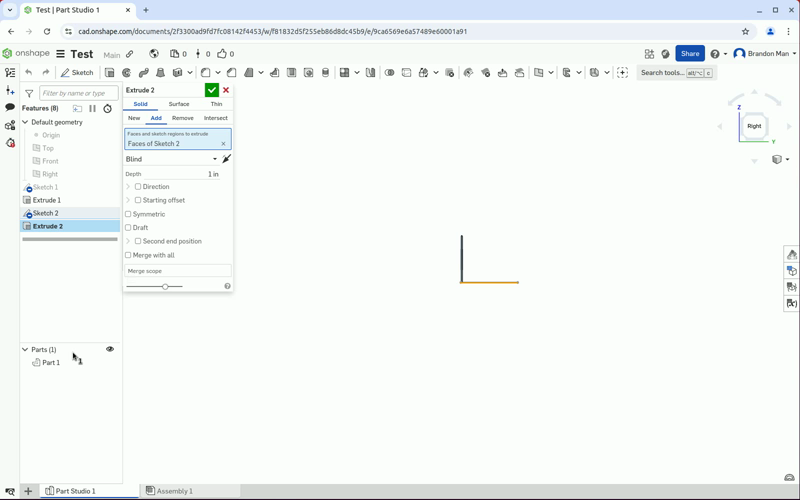
mouse_move(143, 106)
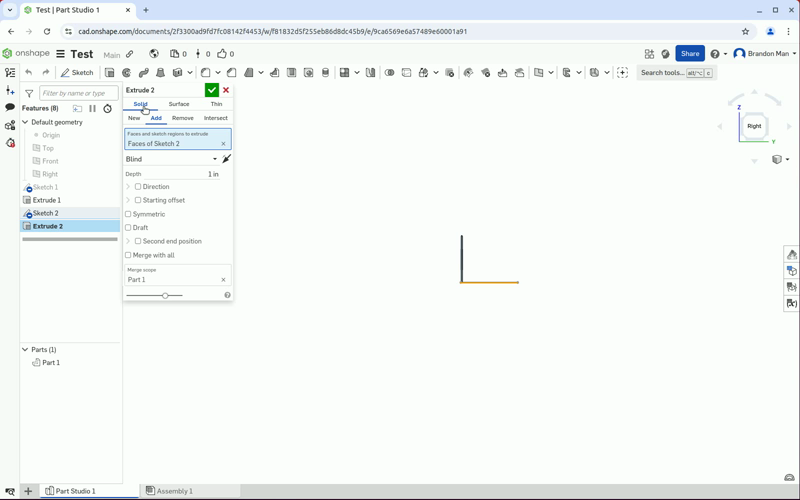
click(143, 106)
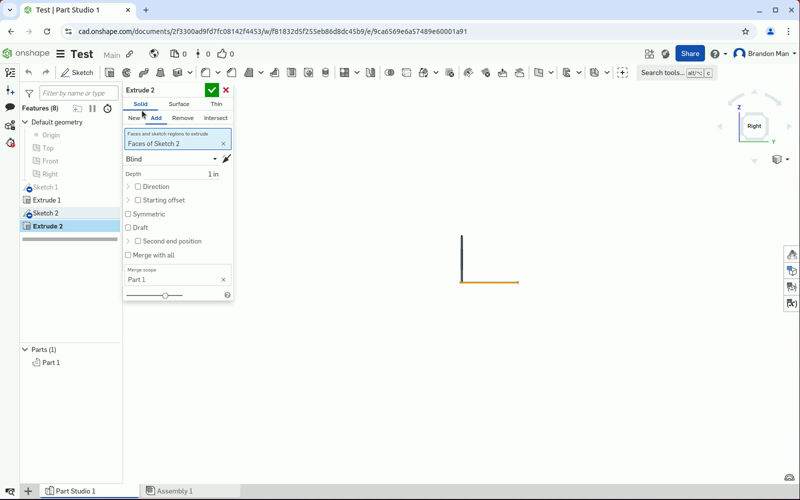
mouse_move(137, 120)
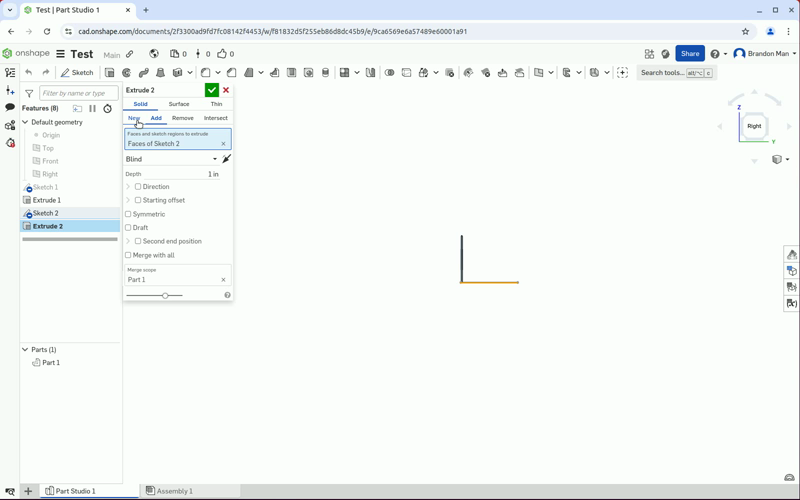
click(137, 120)
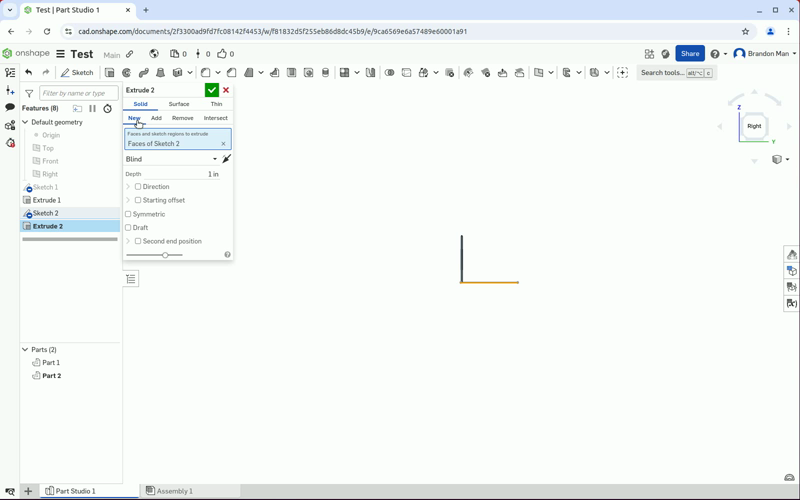
key(tab, 4)
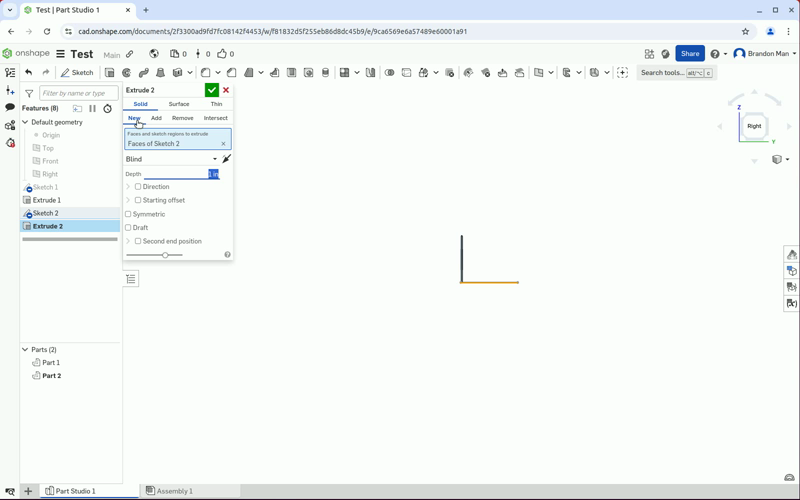
text(23.108)
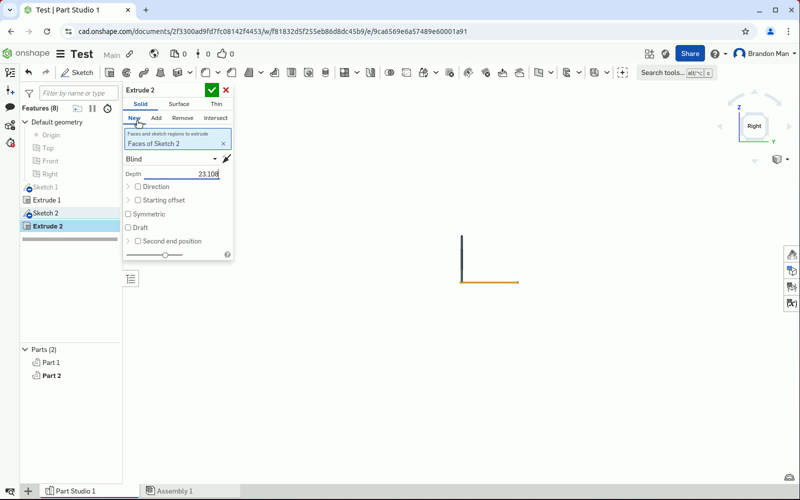
key(enter)
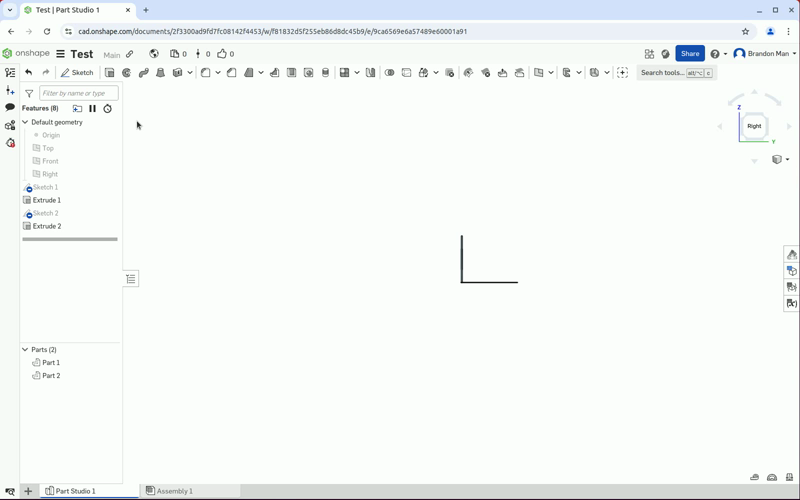
key(shift+h)
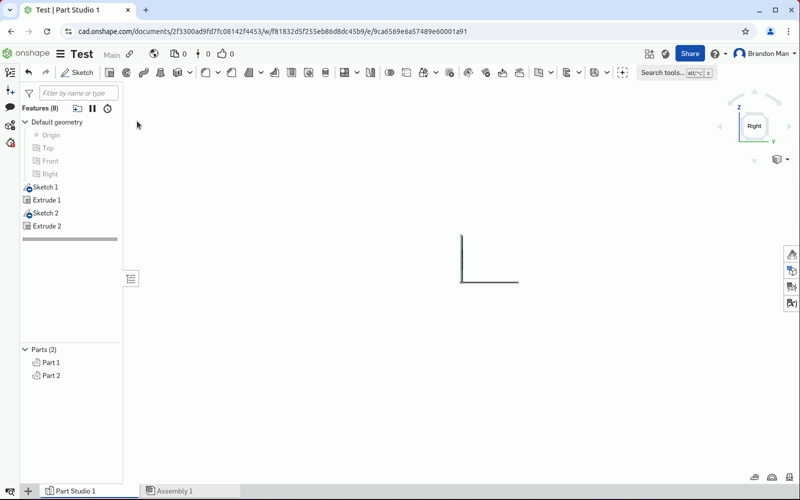
key(shift+h)
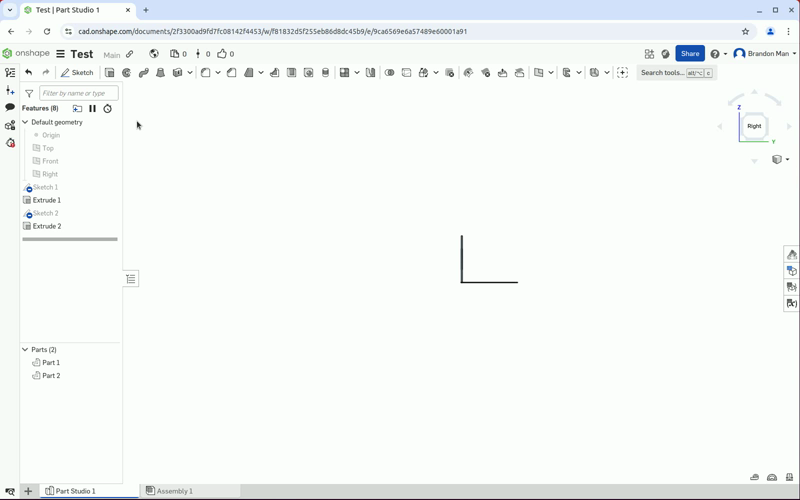
mouse_move(73, 189)
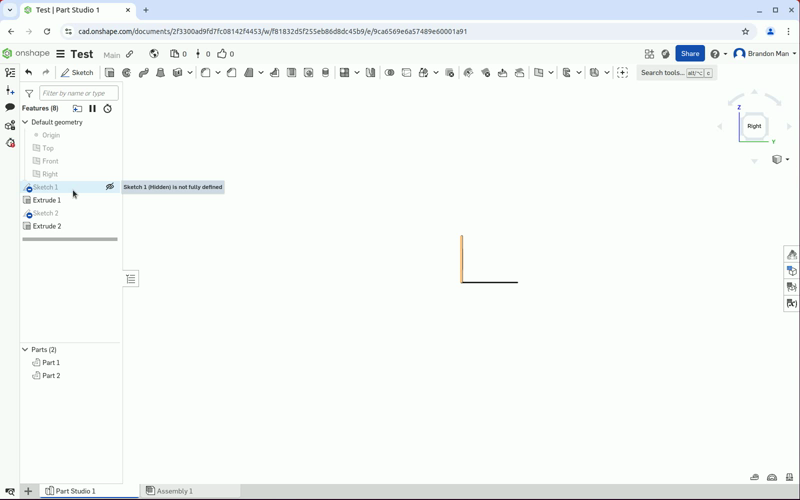
click(73, 189)
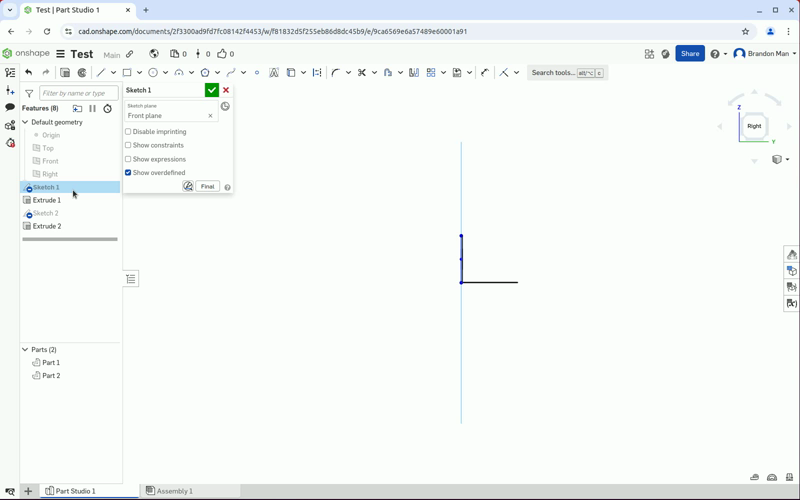
mouse_move(229, 92)
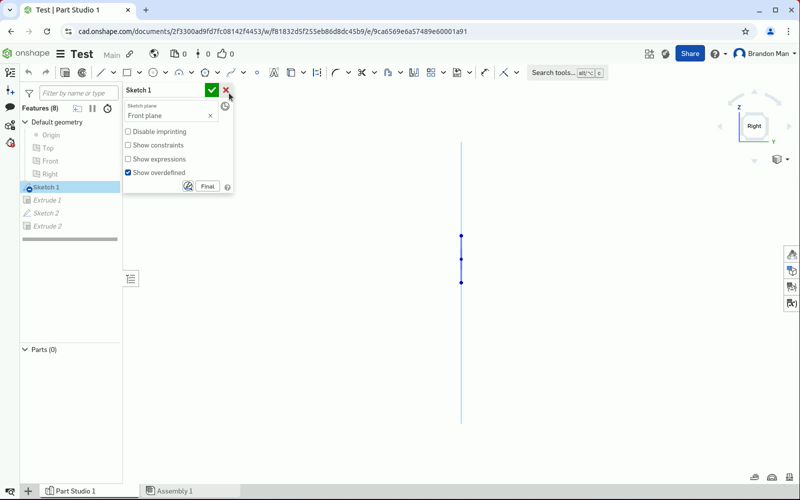
click(229, 92)
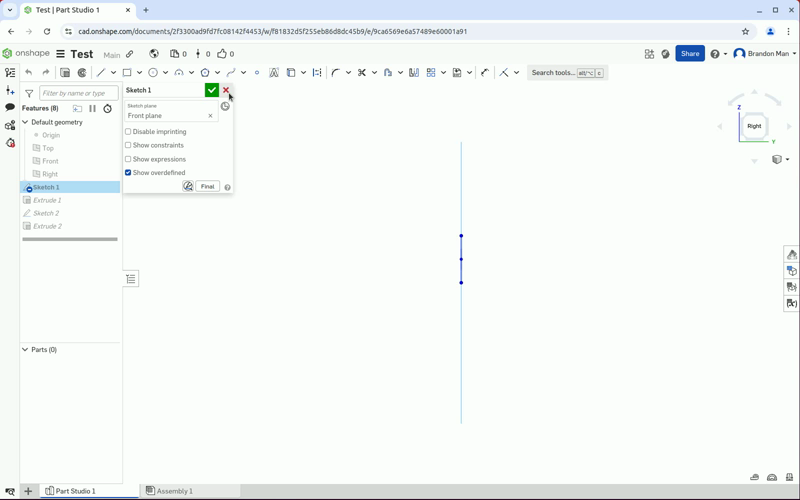
key(shift+s)
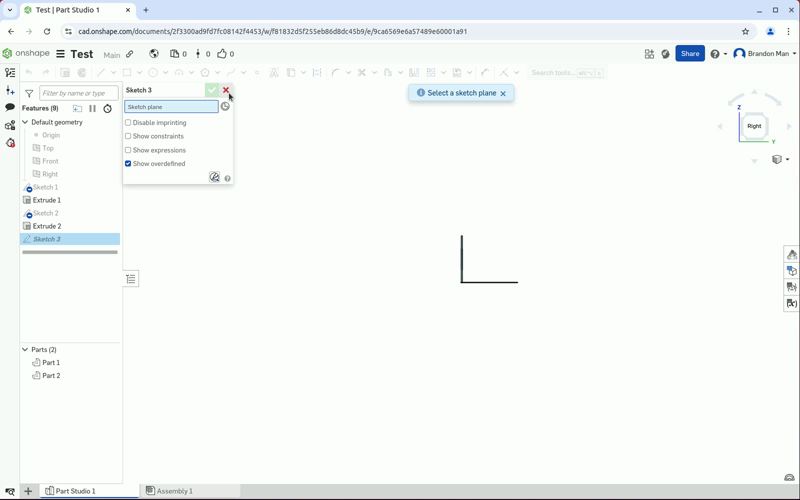
mouse_move(73, 176)
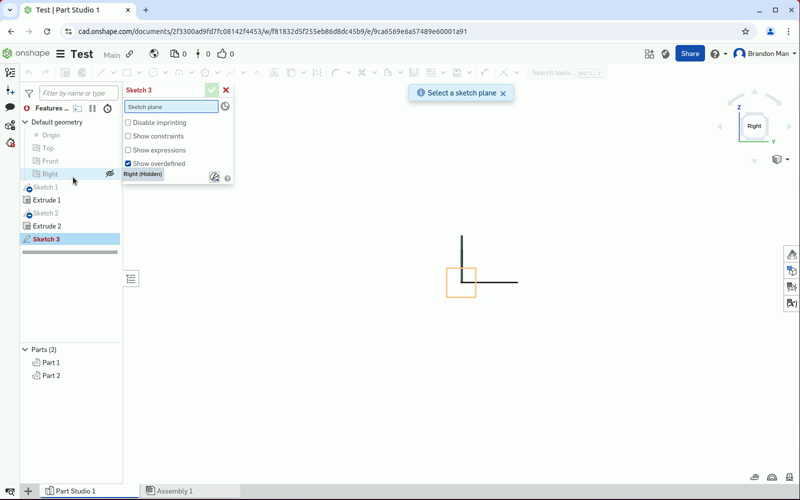
click(73, 176)
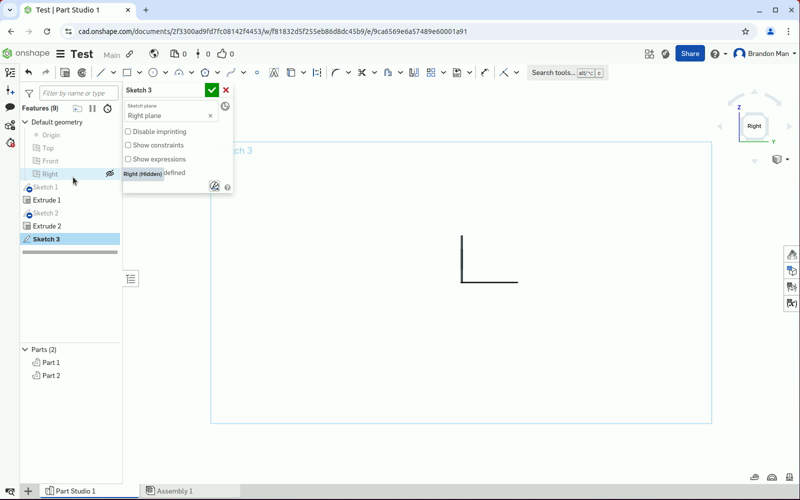
mouse_move(73, 352)
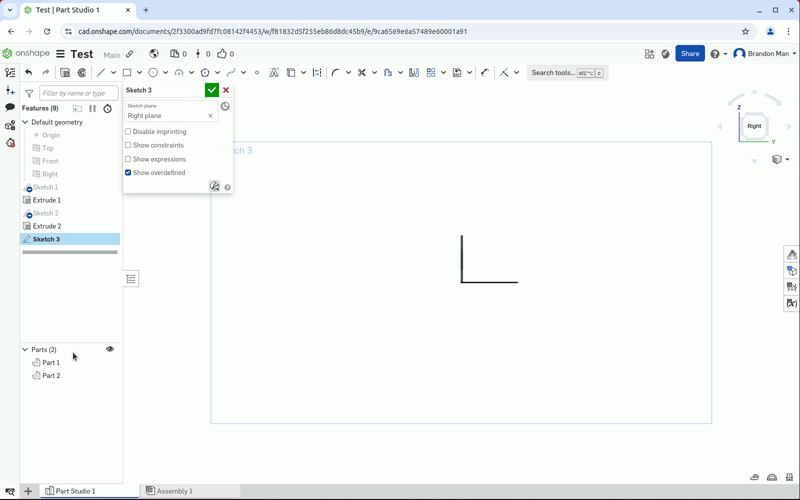
key(y)
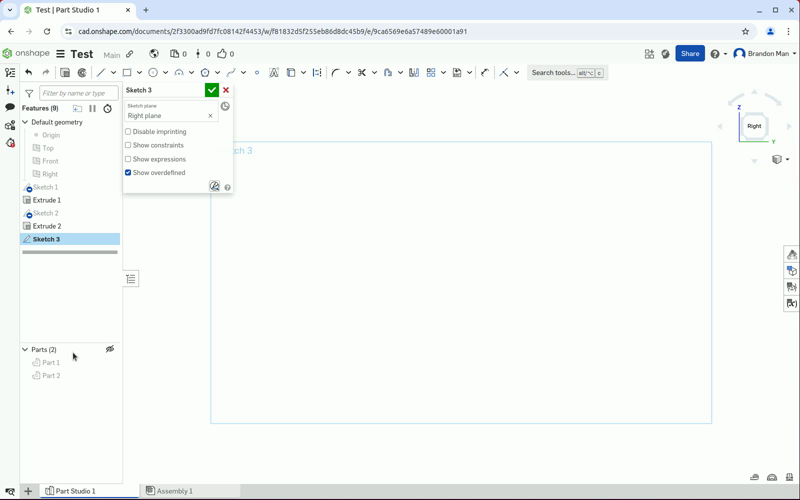
key(l)
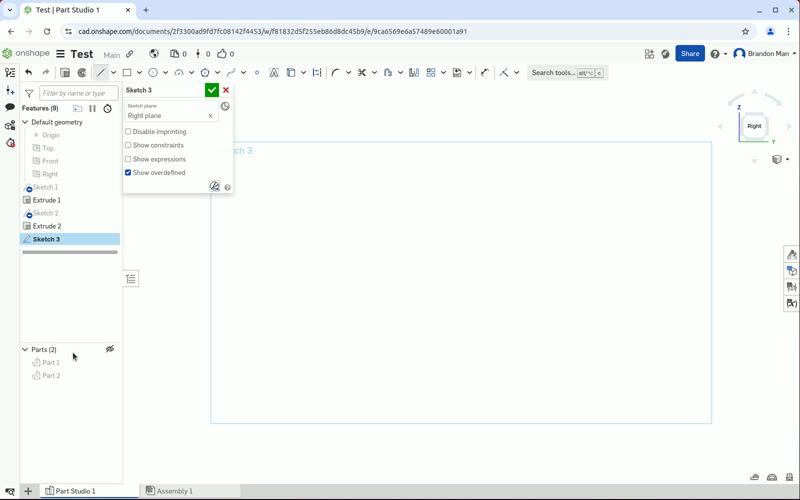
key_down(shift)
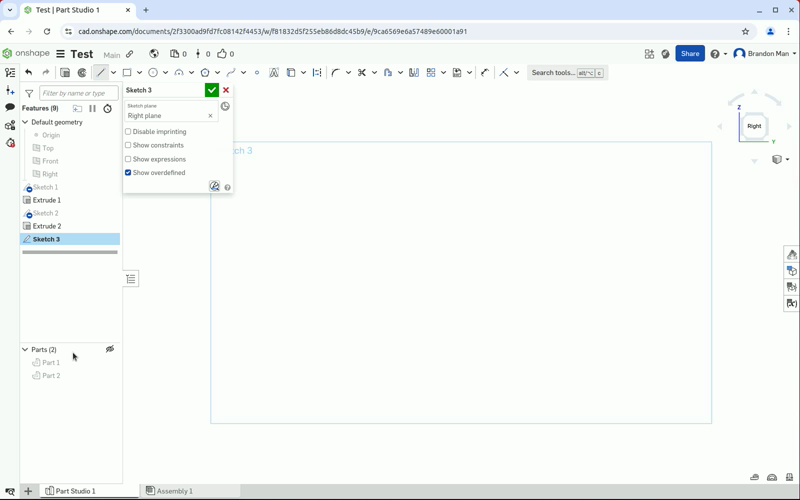
mouse_move(516, 282)
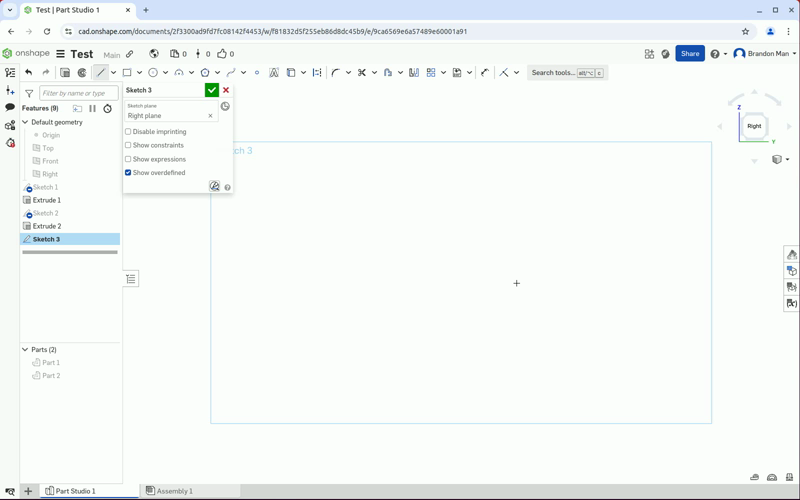
click(516, 282)
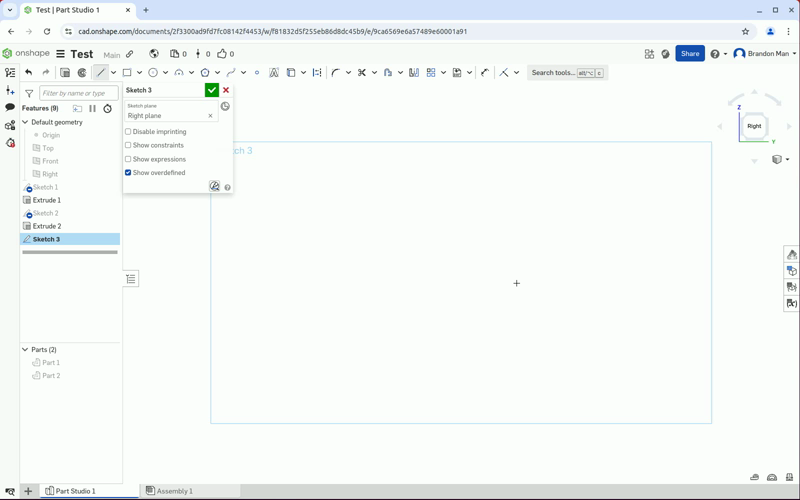
key_up(shift)
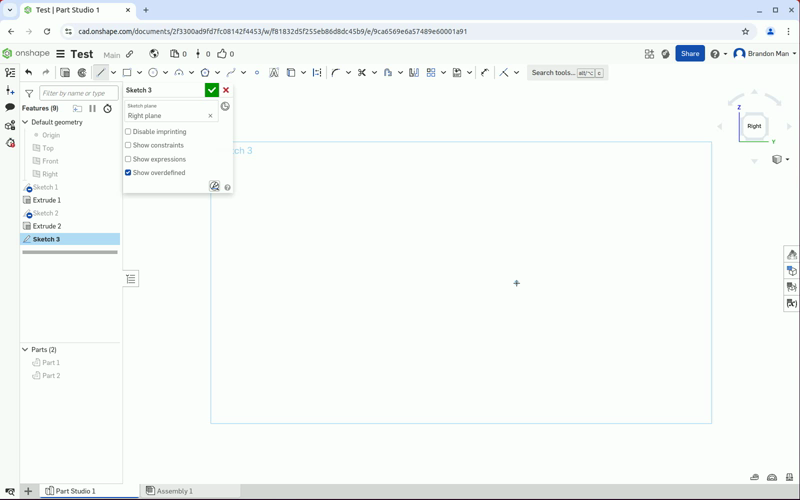
key_down(shift)
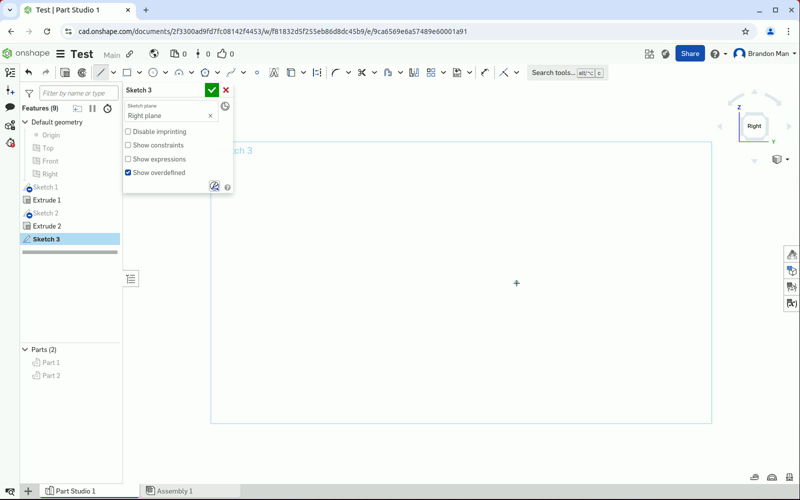
mouse_move(546, 282)
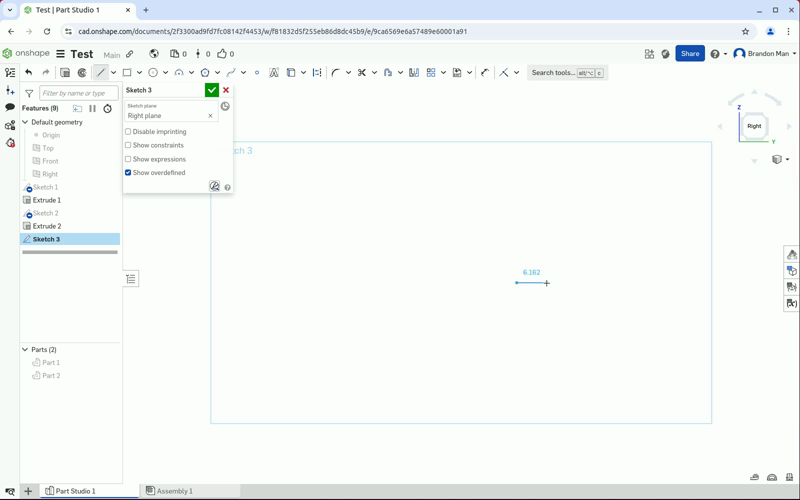
mouse_move(517, 282)
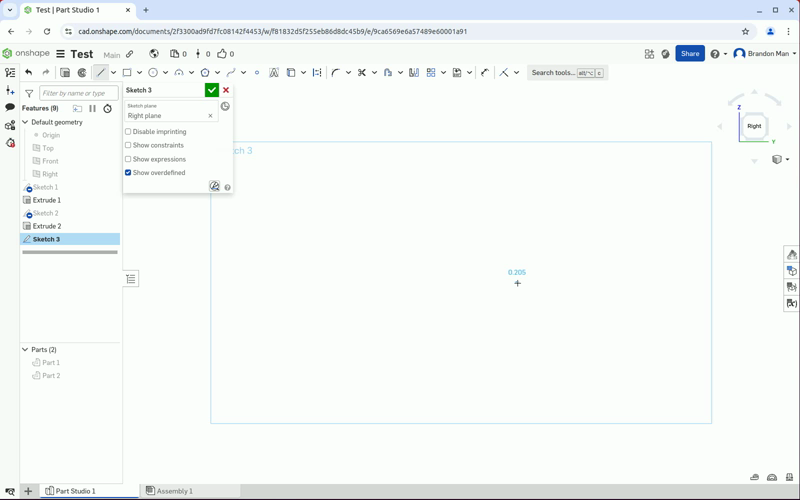
scroll(6)
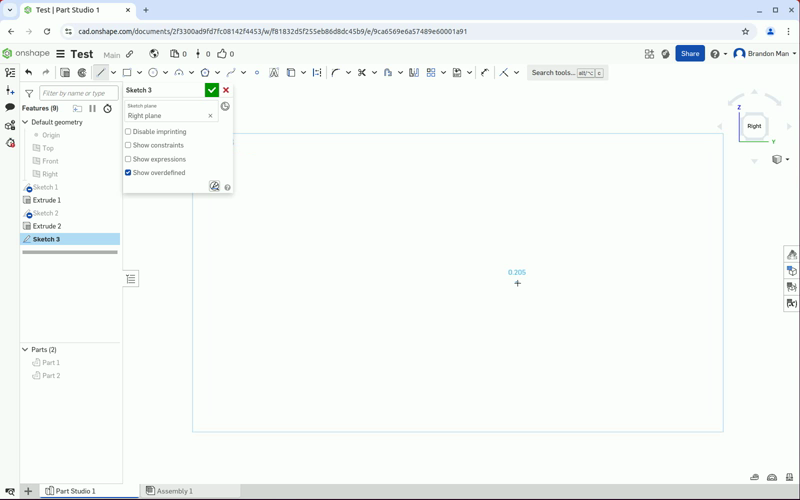
scroll(6)
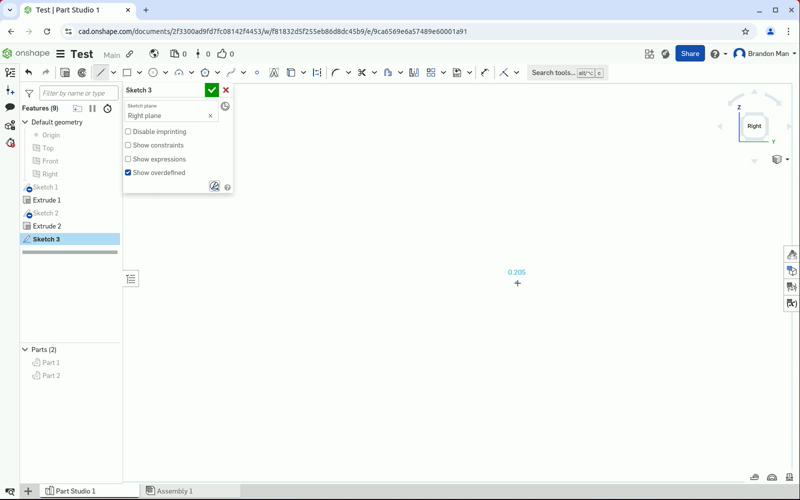
scroll(6)
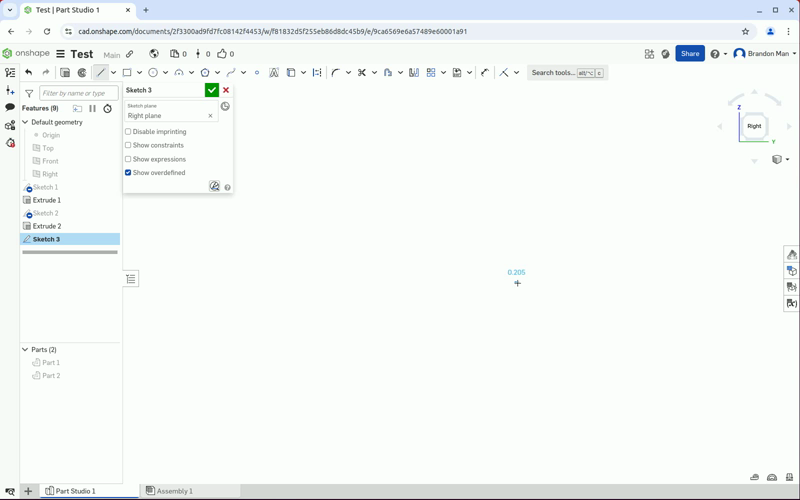
scroll(6)
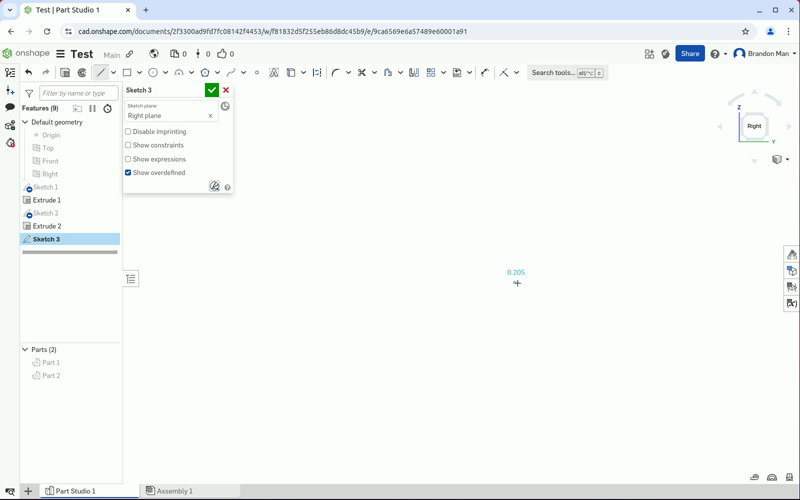
scroll(6)
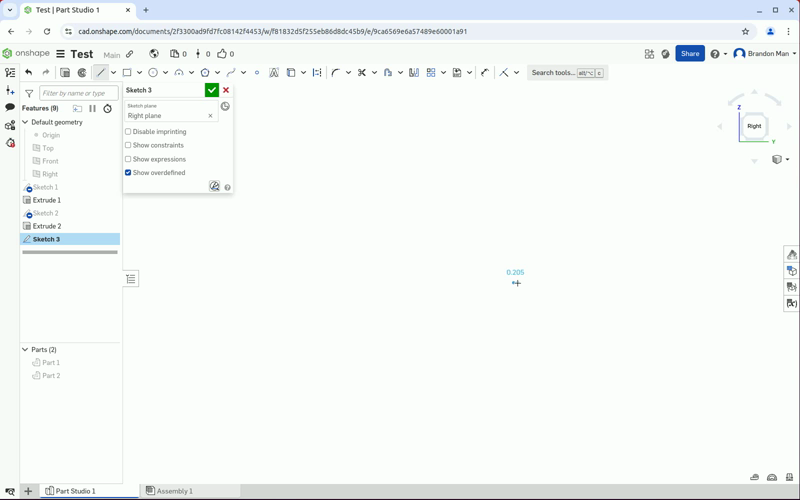
scroll(6)
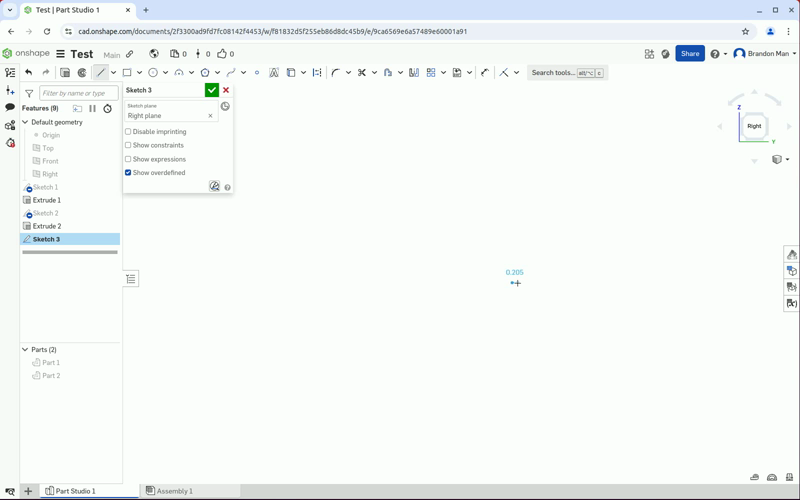
scroll(6)
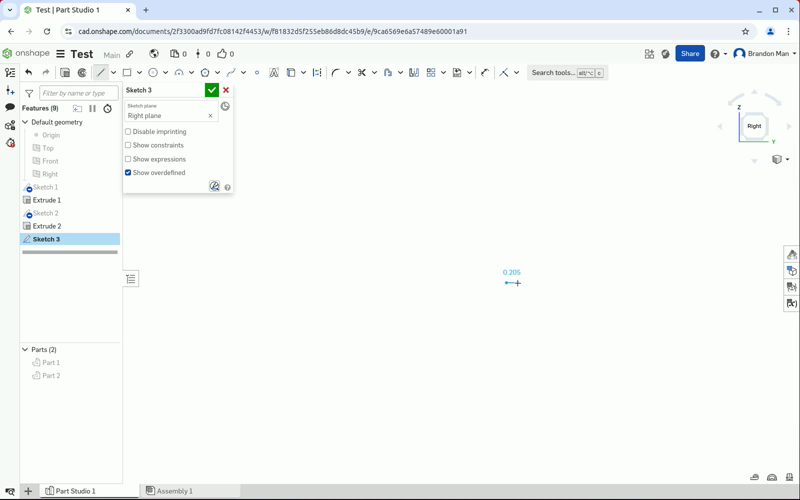
click(517, 282)
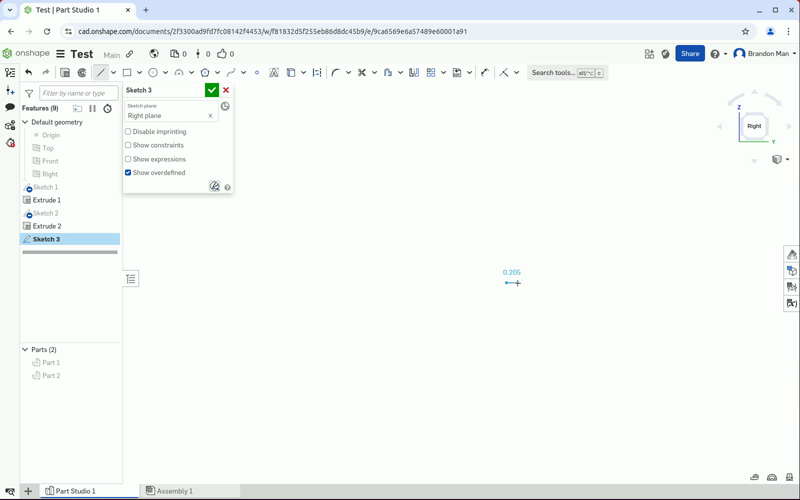
scroll(-6)
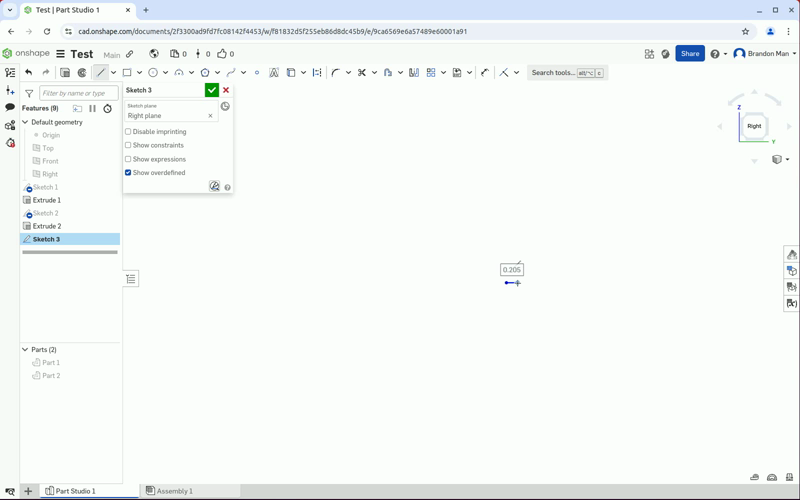
scroll(-6)
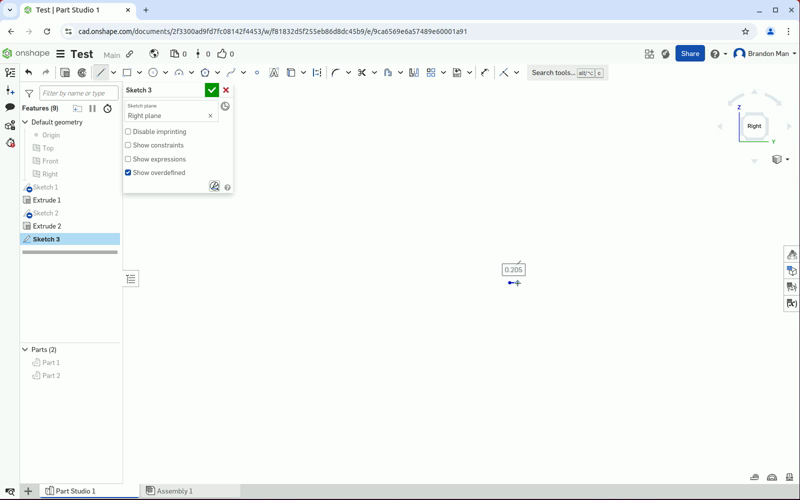
scroll(-6)
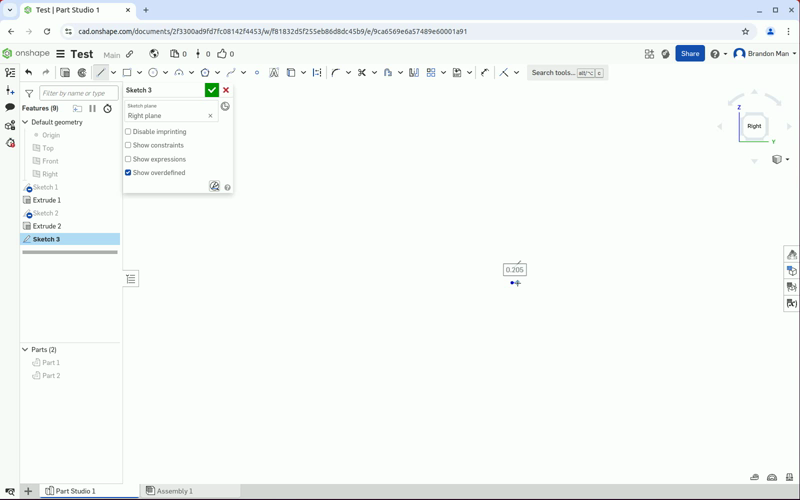
scroll(-6)
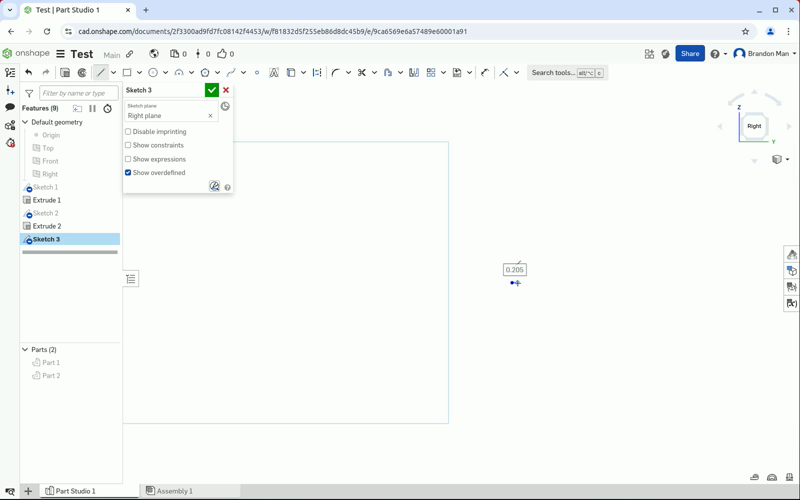
scroll(-6)
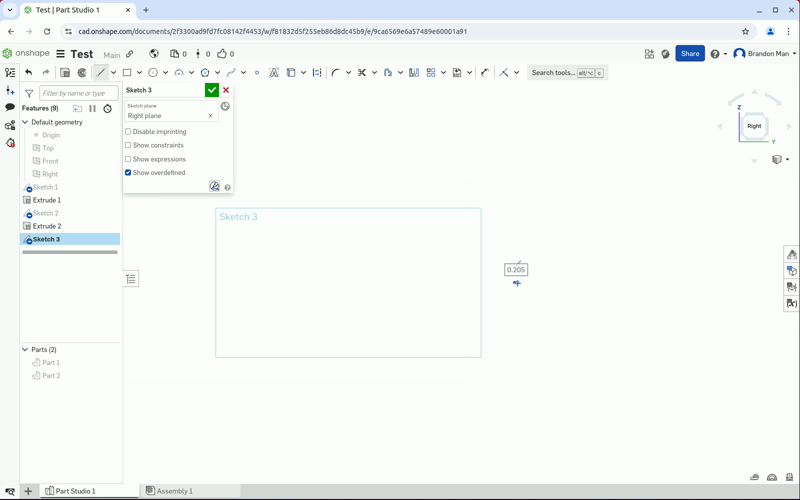
scroll(-6)
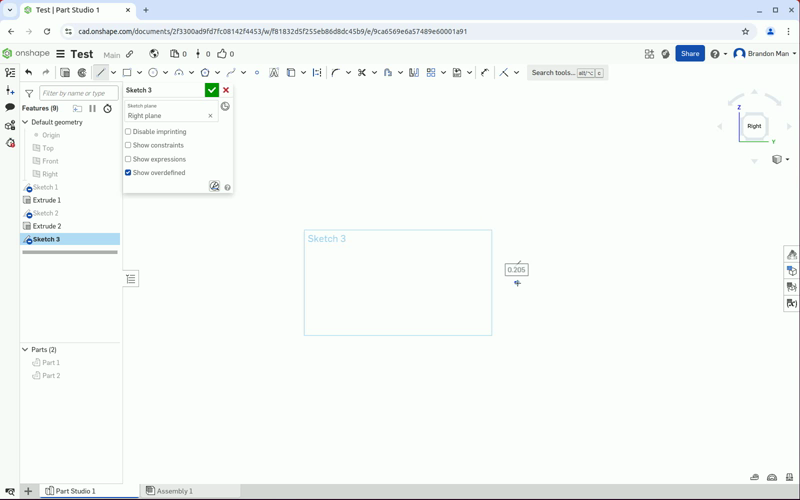
scroll(-6)
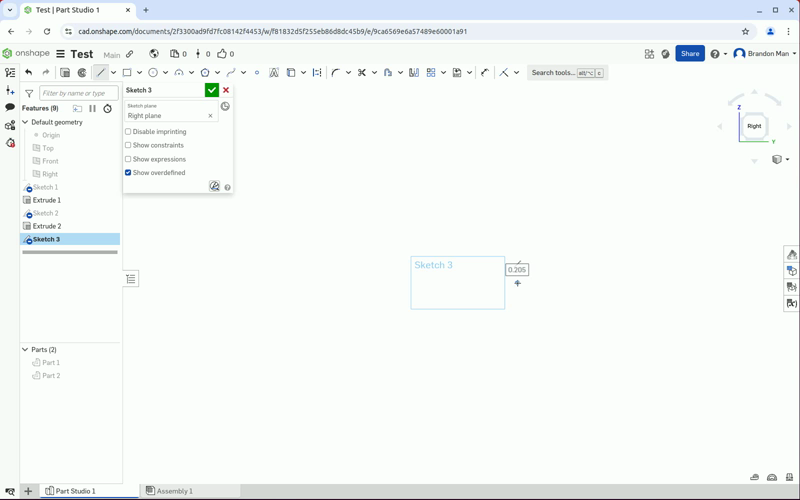
key_up(shift)
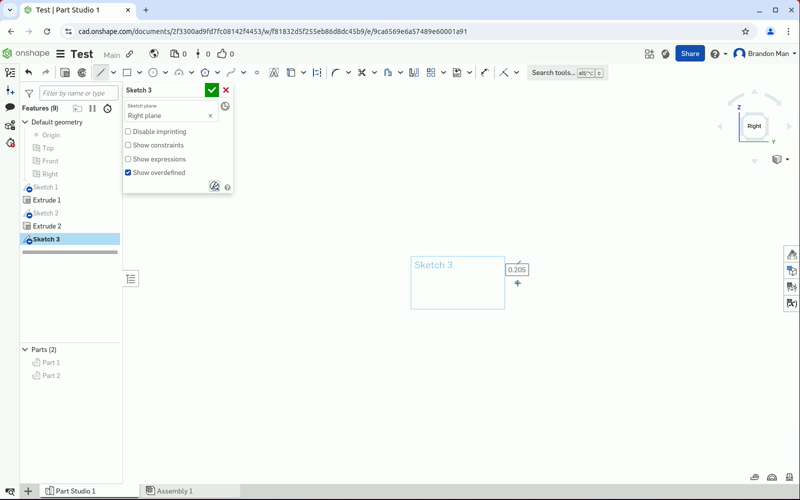
key_down(shift)
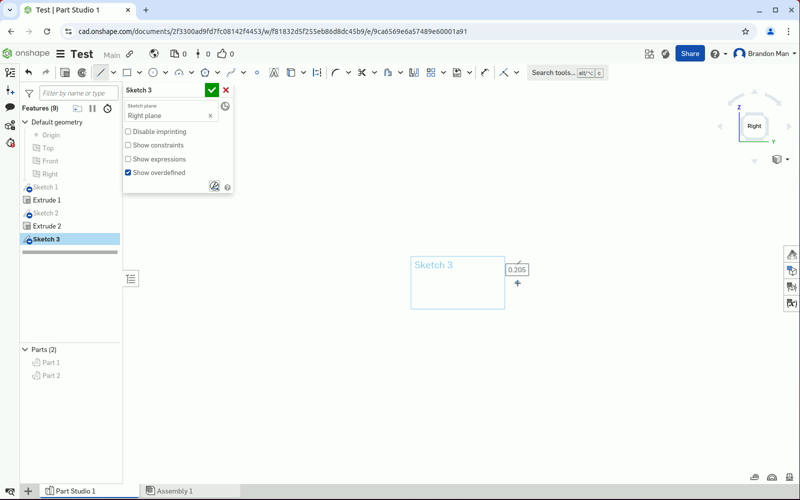
mouse_move(547, 282)
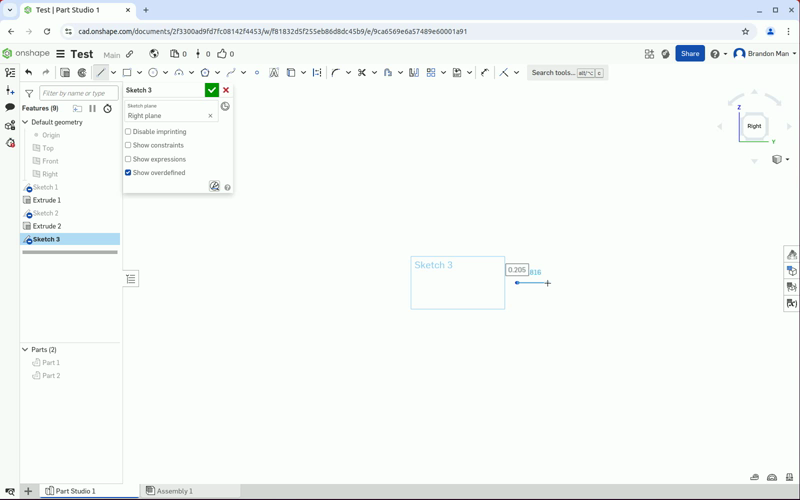
mouse_move(517, 235)
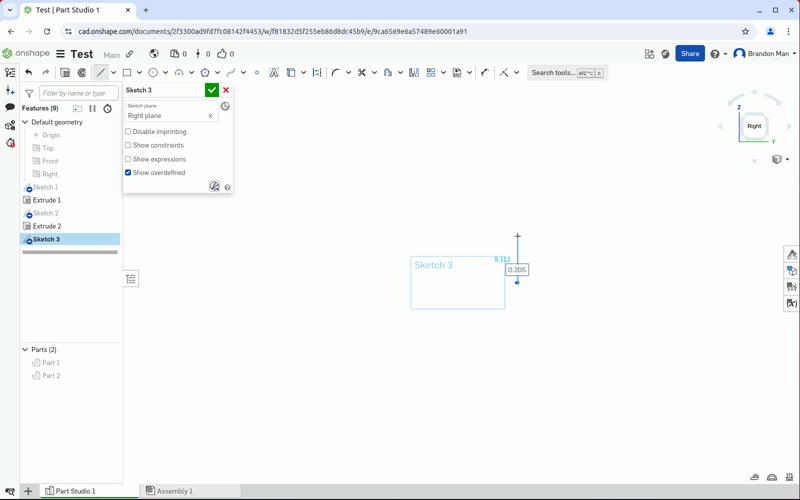
click(517, 235)
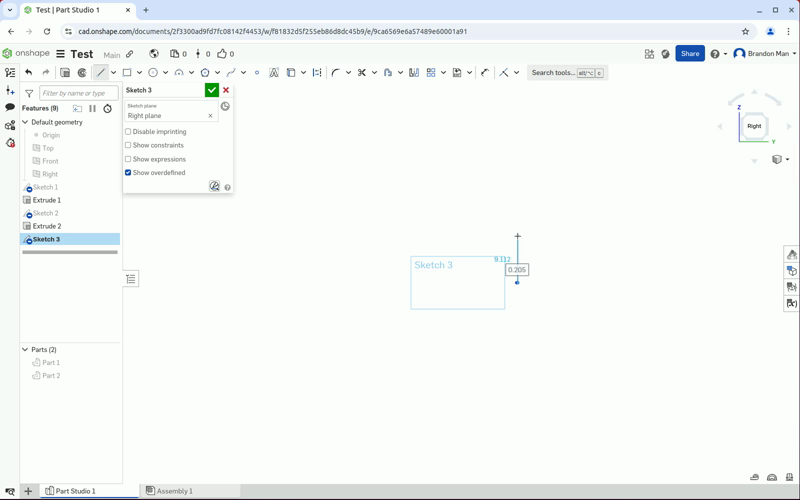
key_up(shift)
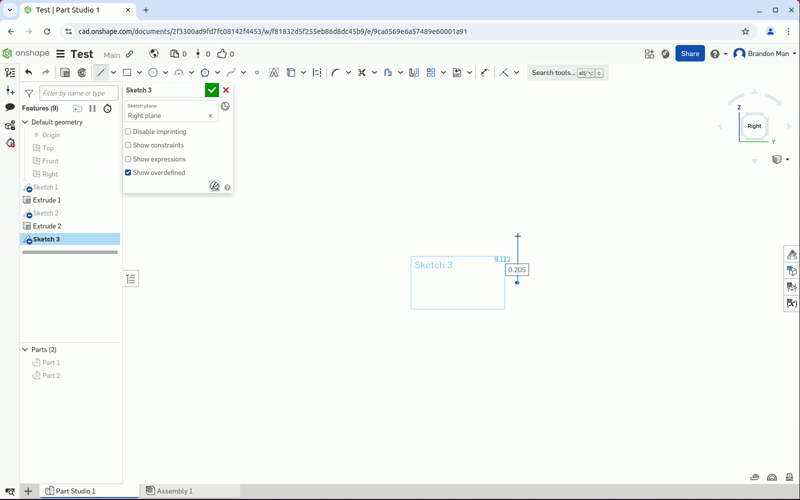
key_down(shift)
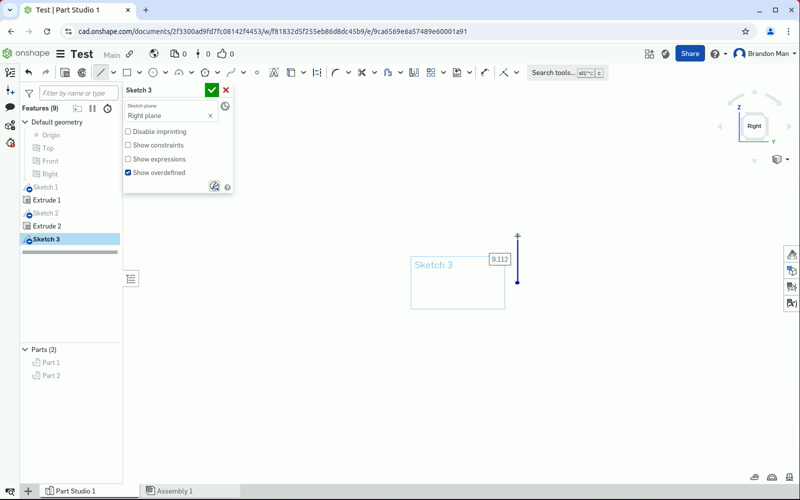
mouse_move(547, 235)
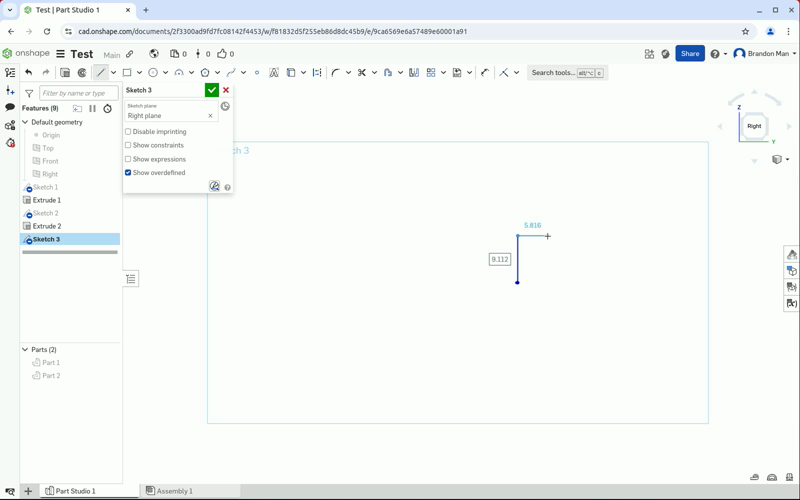
mouse_move(516, 235)
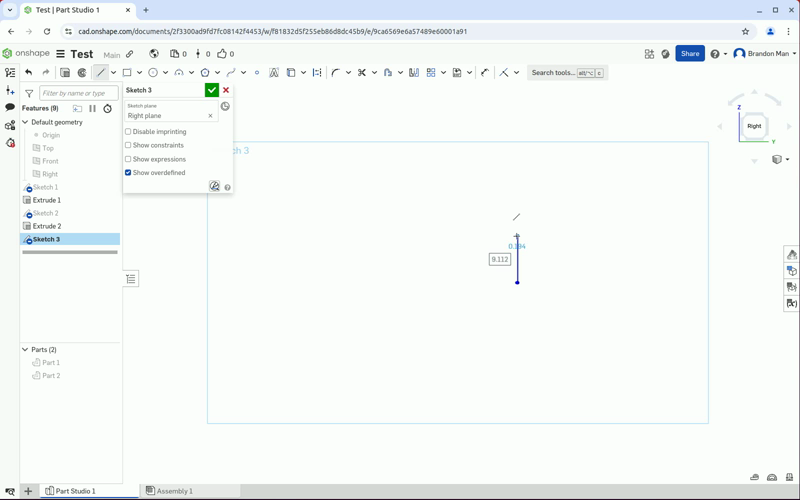
scroll(6)
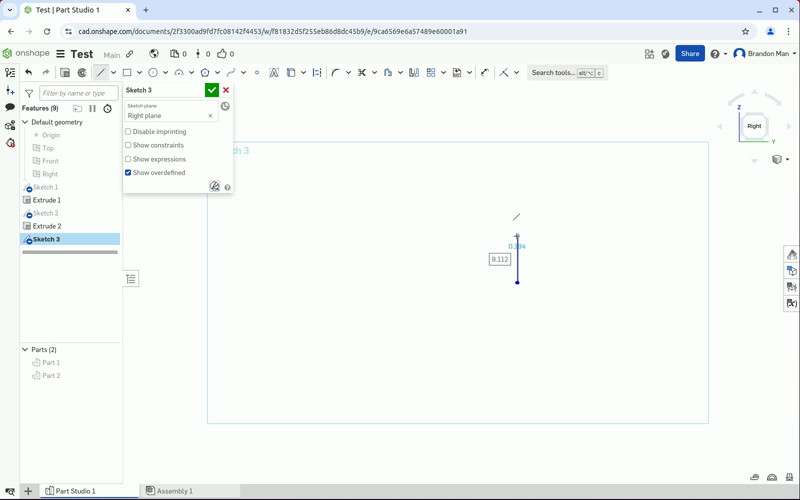
scroll(6)
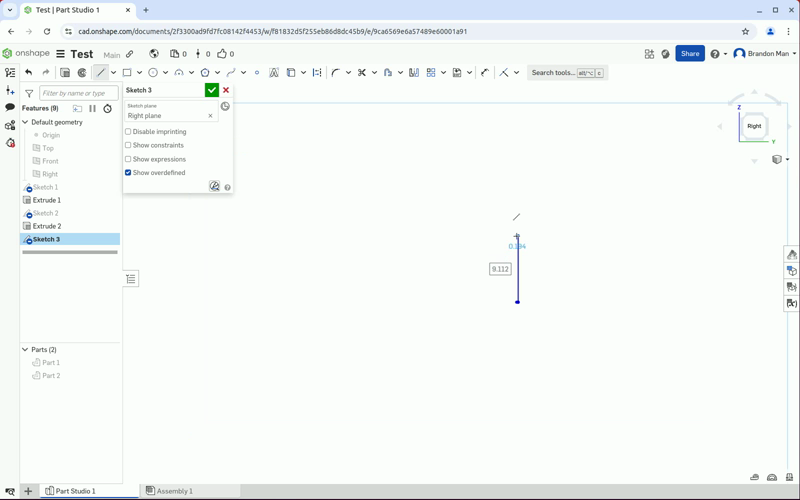
scroll(6)
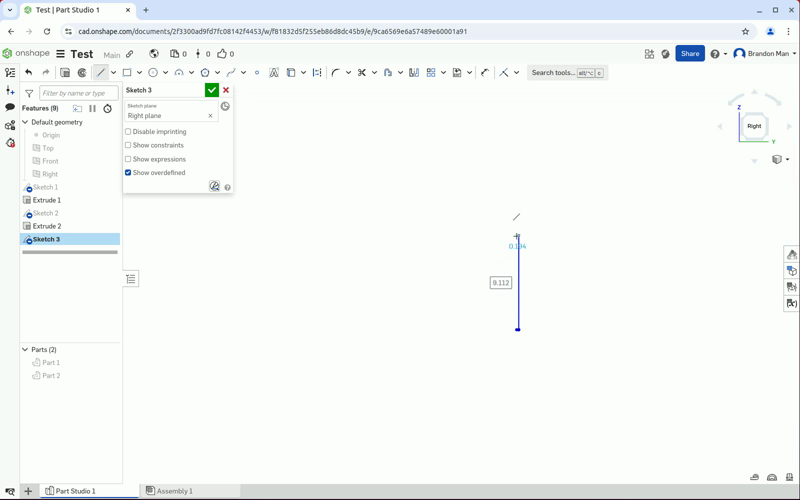
scroll(6)
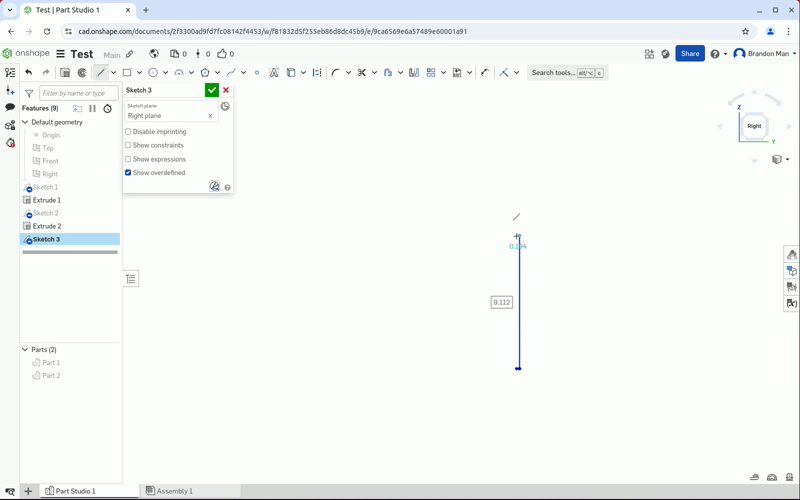
scroll(6)
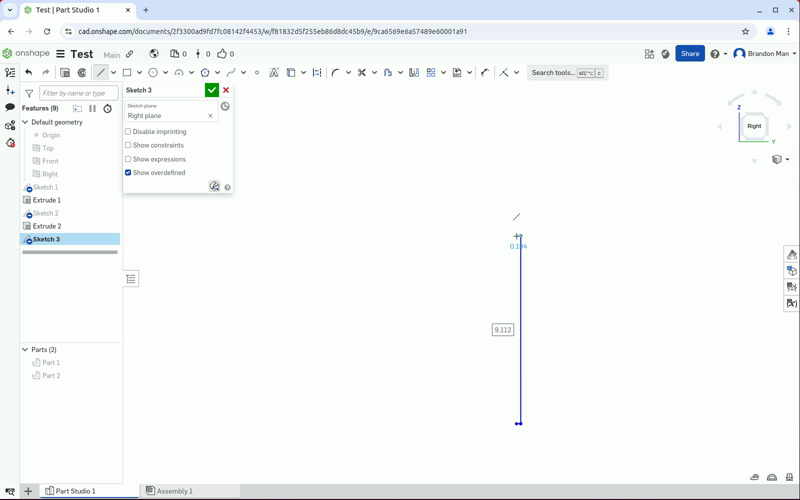
scroll(6)
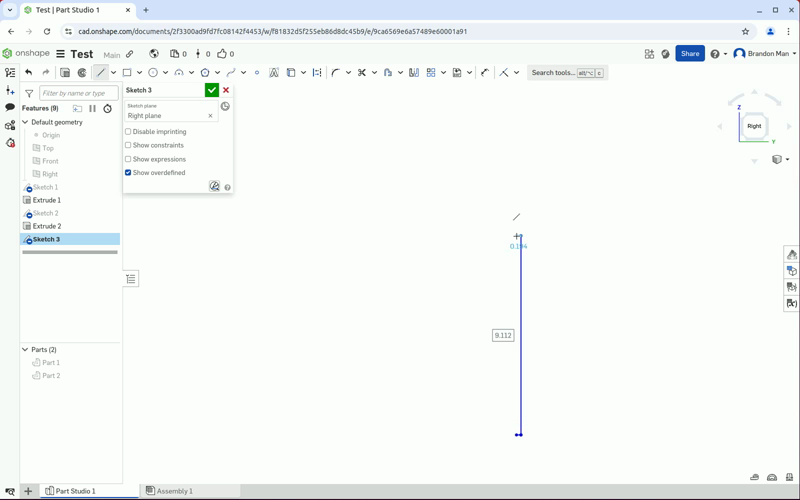
scroll(6)
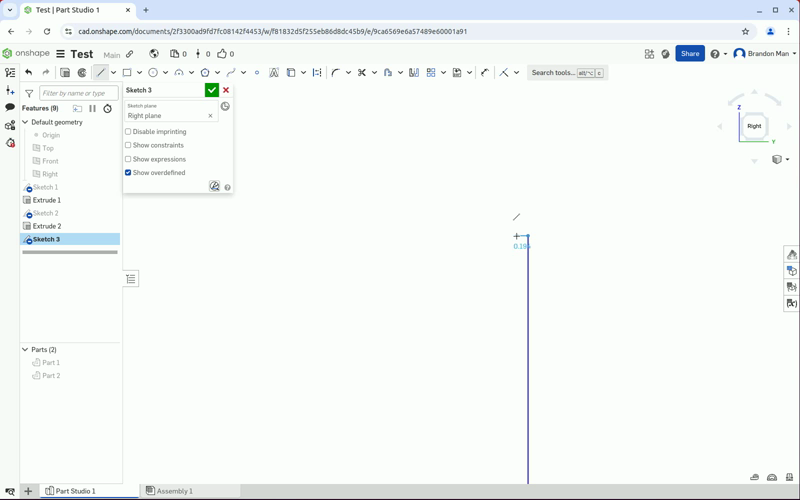
click(516, 235)
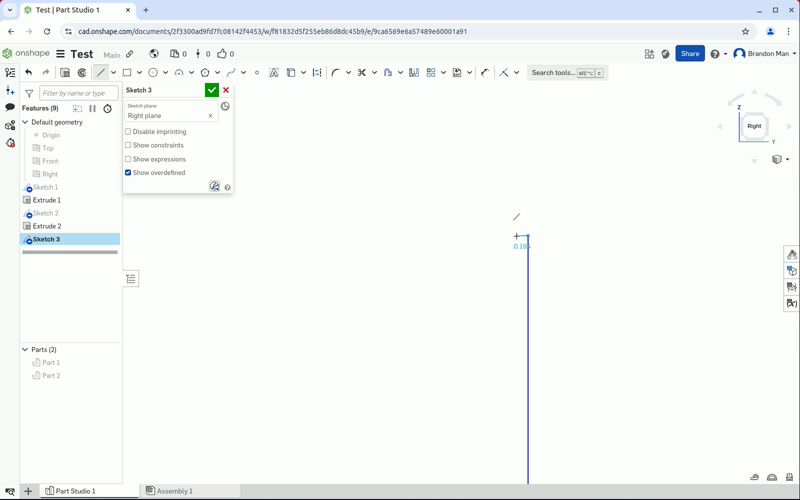
scroll(-6)
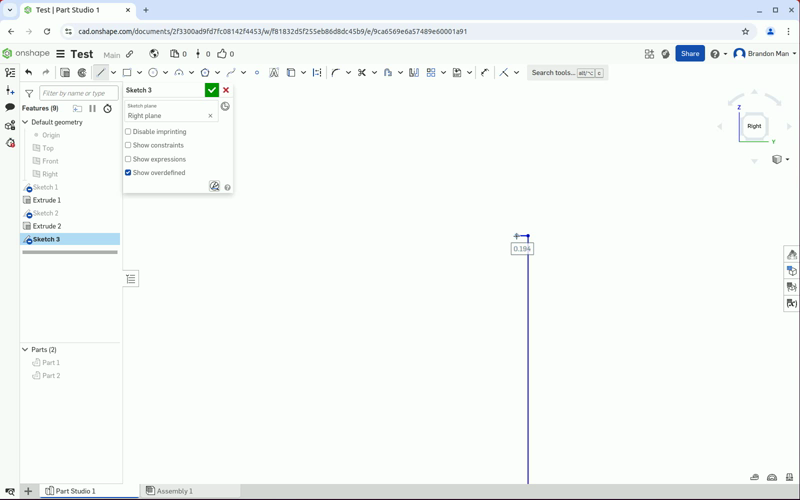
scroll(-6)
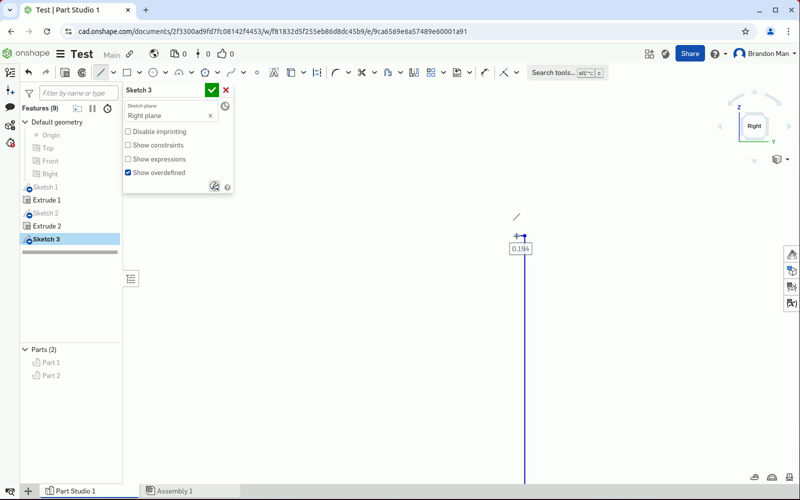
scroll(-6)
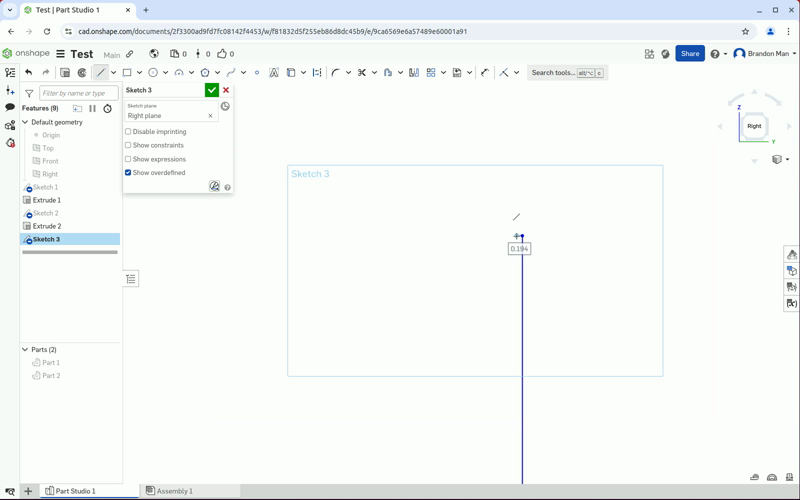
scroll(-6)
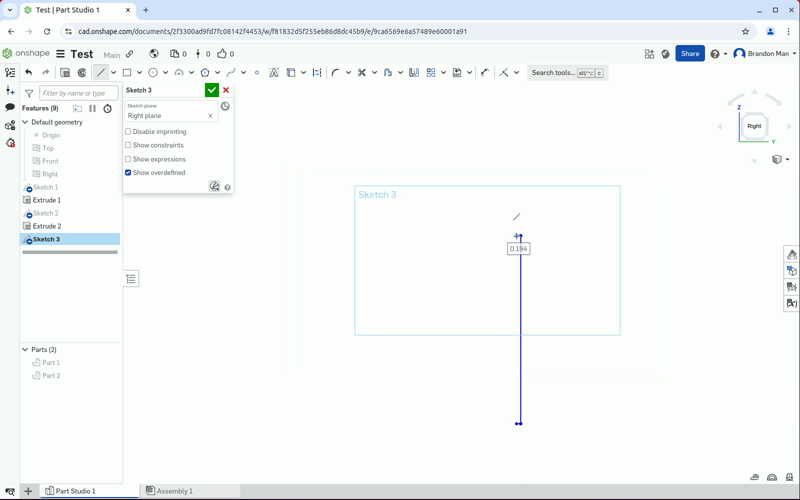
scroll(-6)
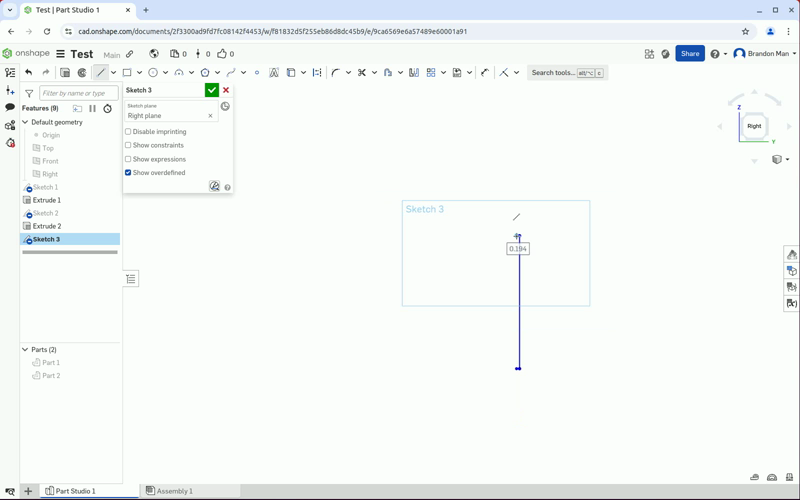
scroll(-6)
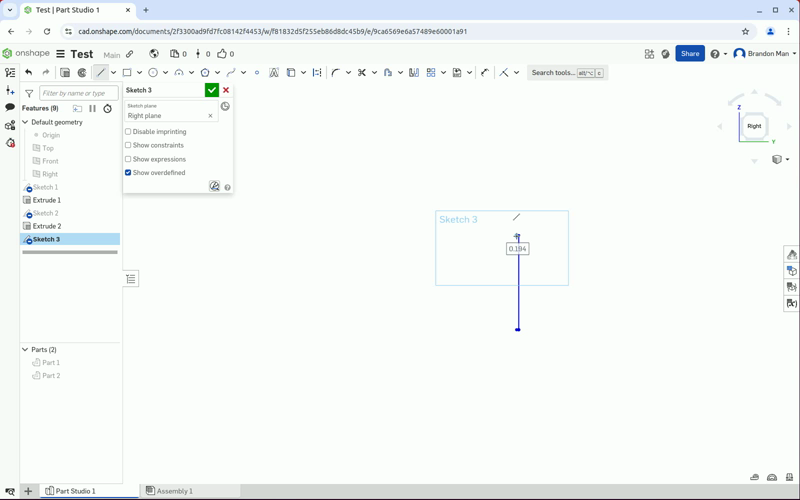
scroll(-6)
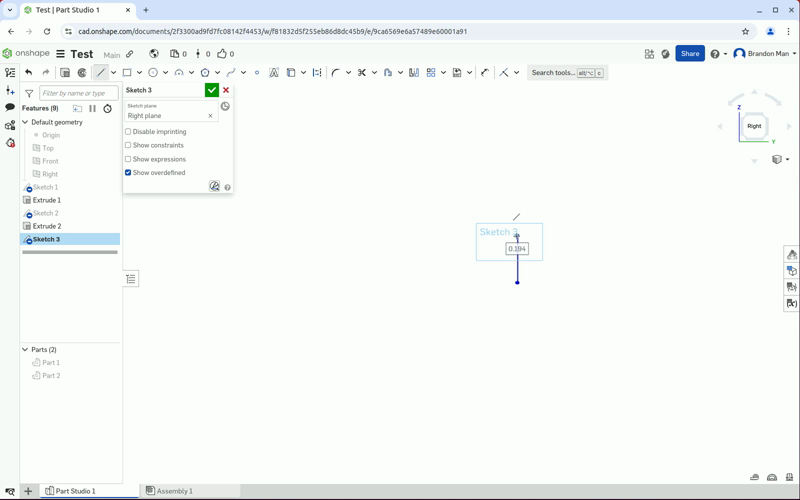
key_up(shift)
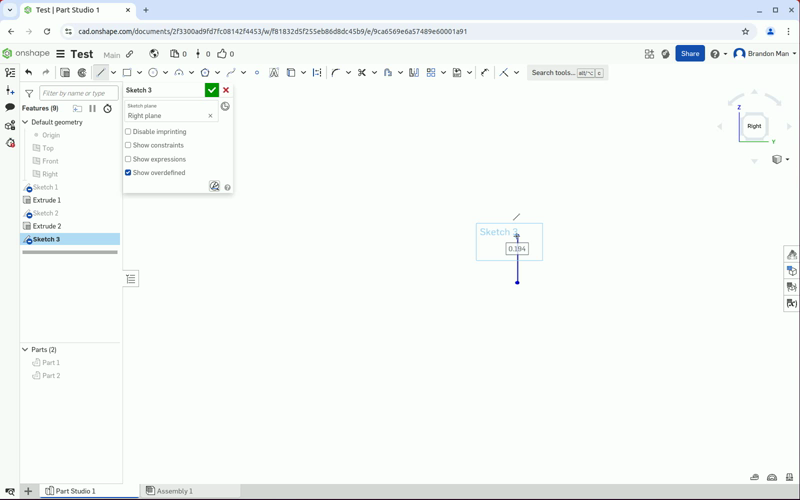
mouse_move(546, 235)
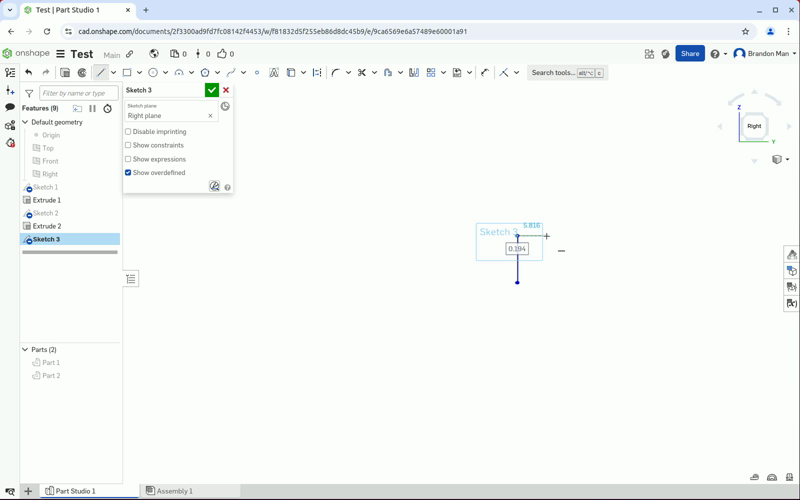
key_down(shift)
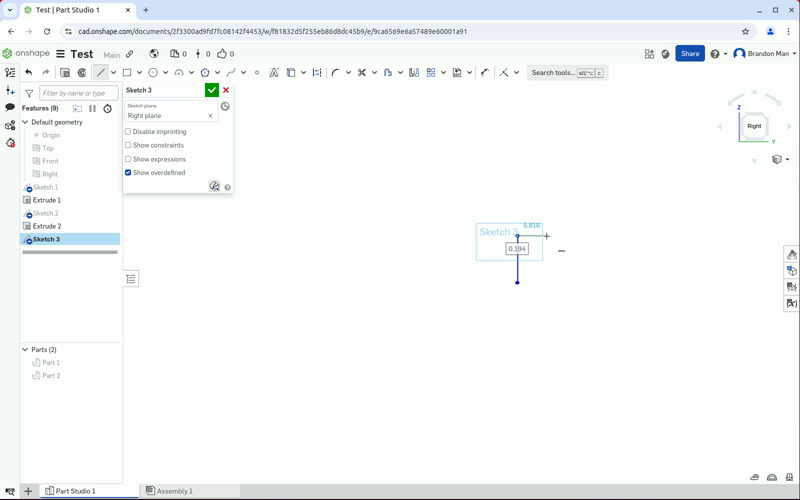
mouse_move(516, 282)
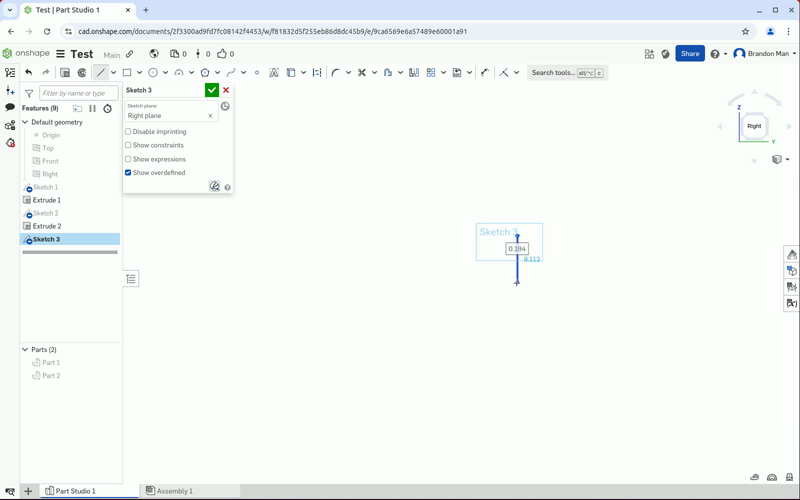
scroll(6)
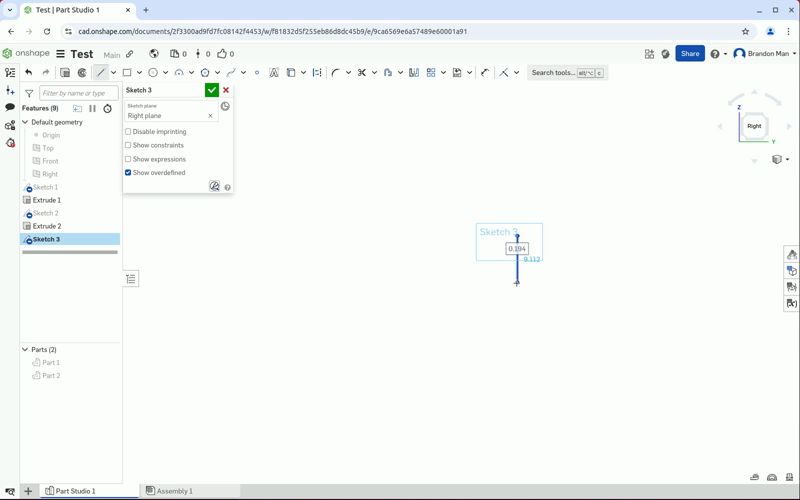
scroll(6)
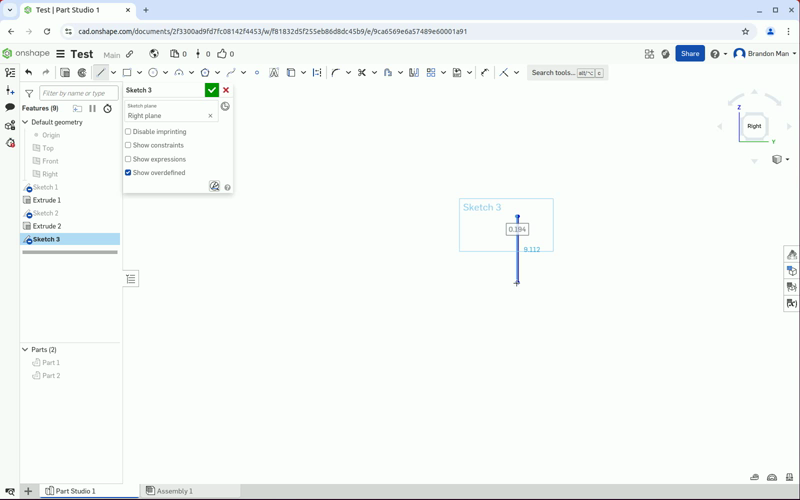
scroll(6)
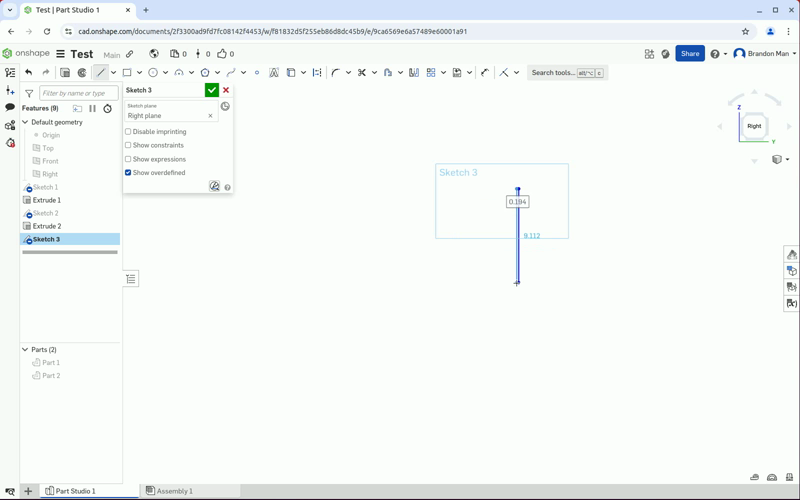
scroll(6)
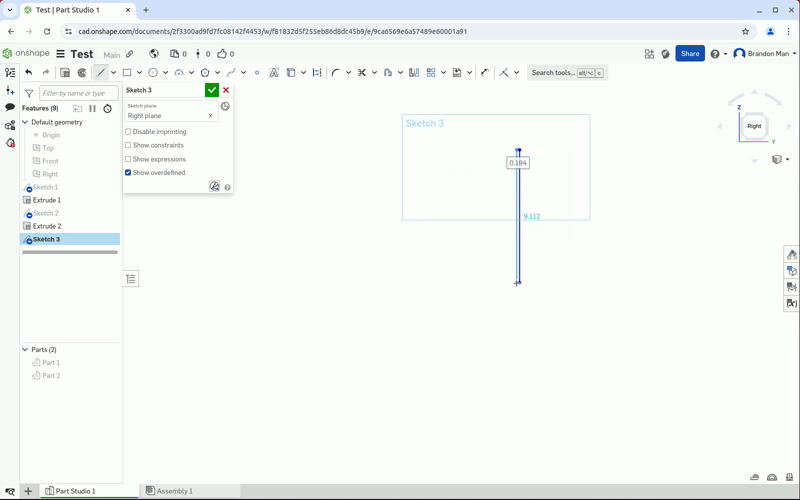
scroll(6)
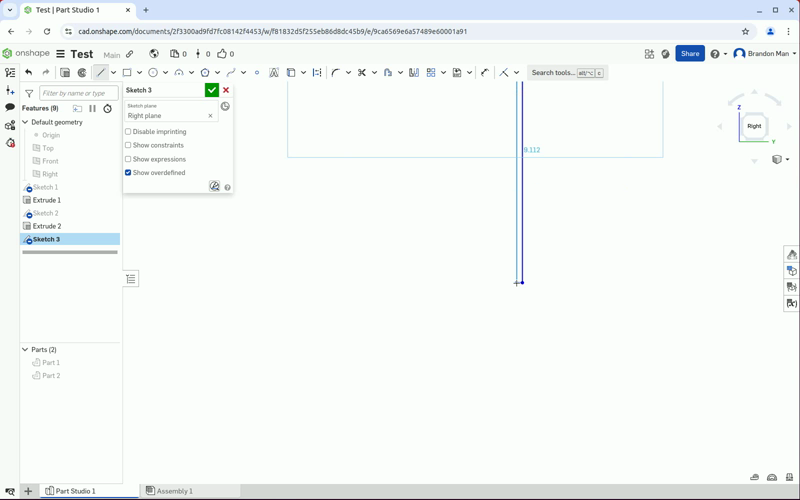
scroll(6)
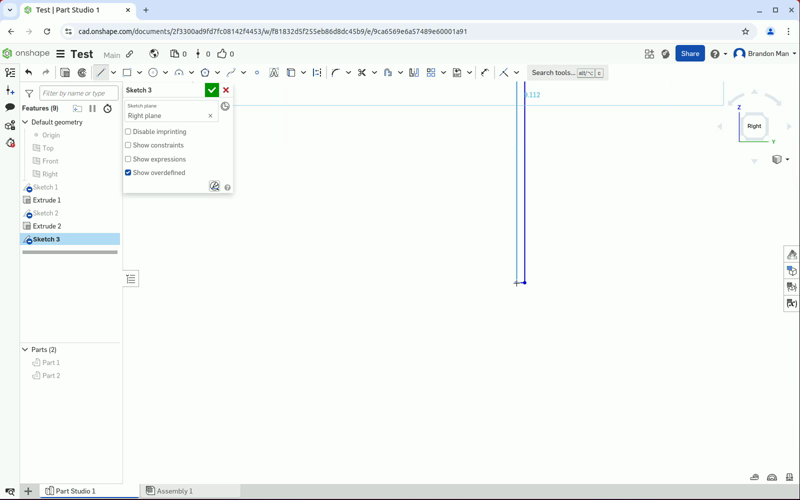
scroll(6)
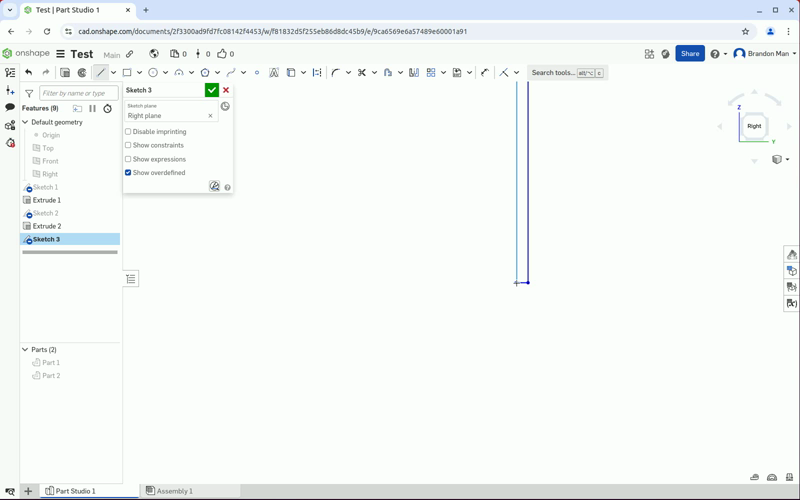
key_up(shift)
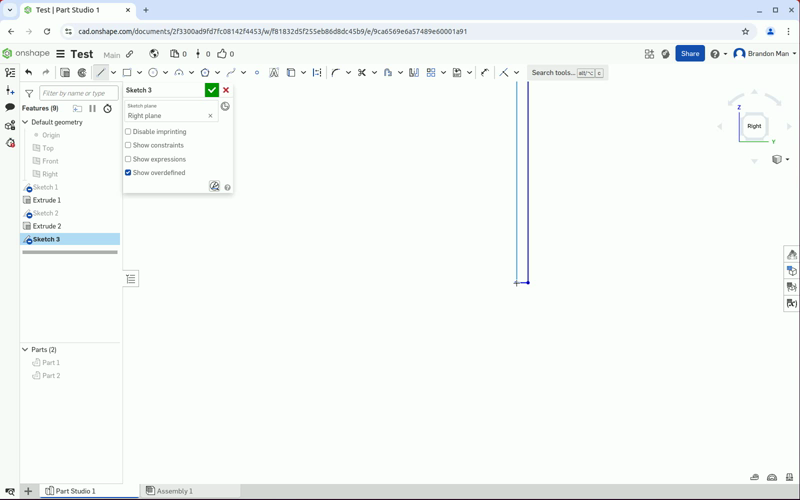
click(516, 282)
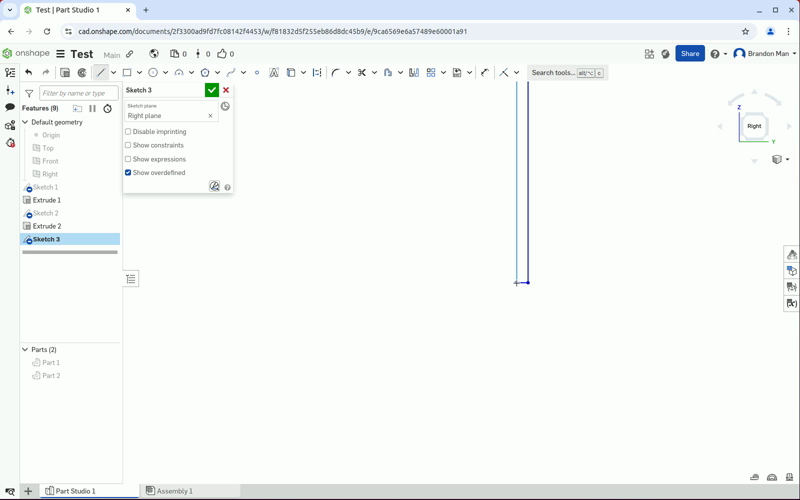
scroll(-6)
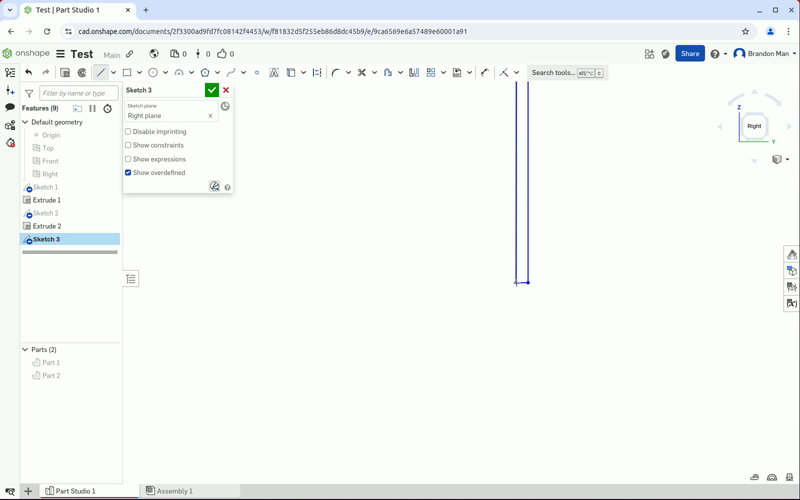
scroll(-6)
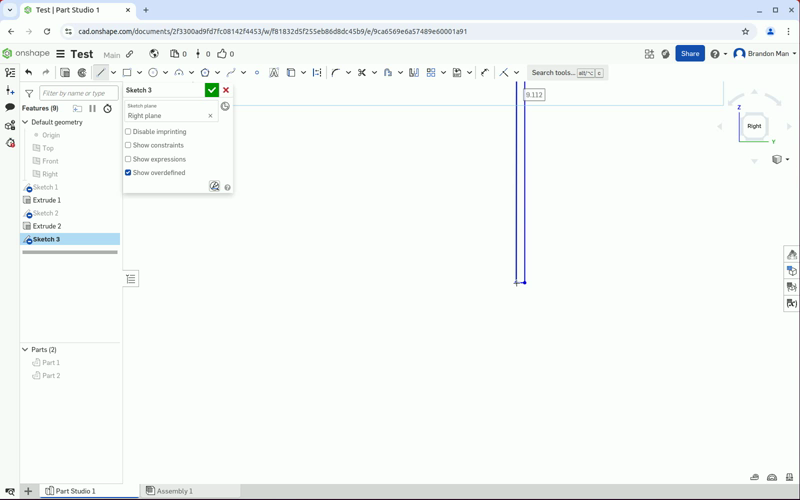
scroll(-6)
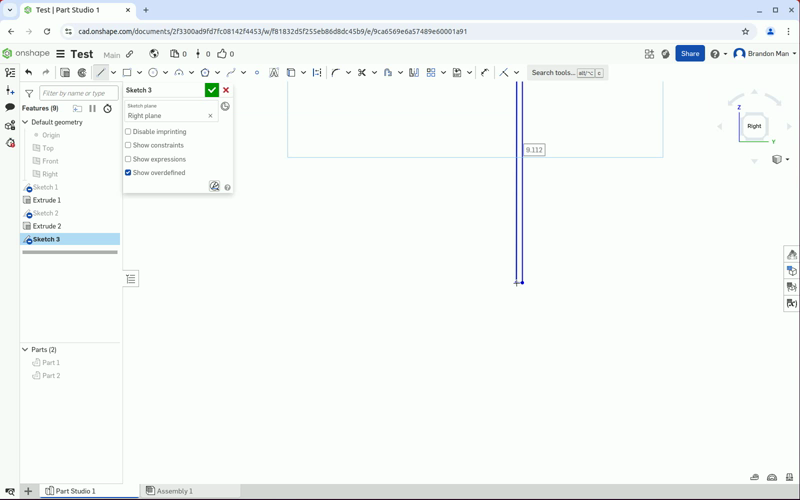
scroll(-6)
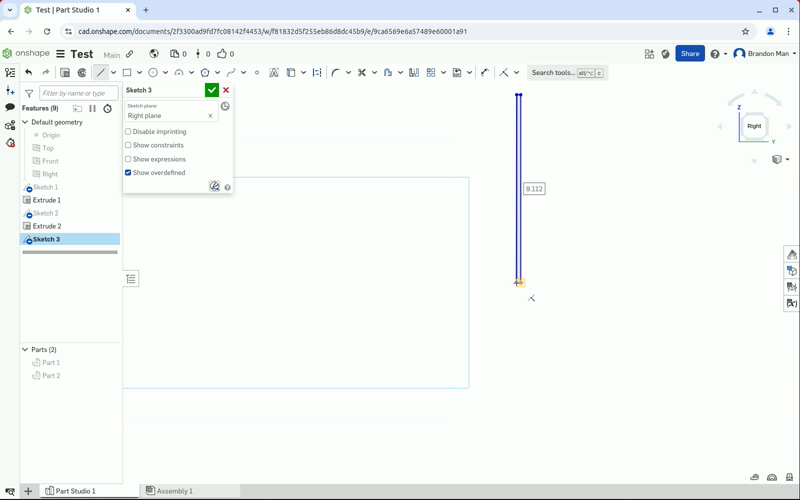
scroll(-6)
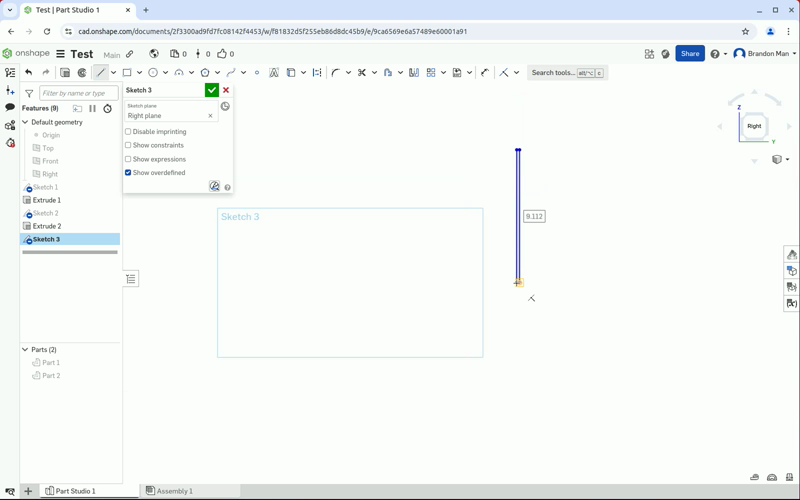
scroll(-6)
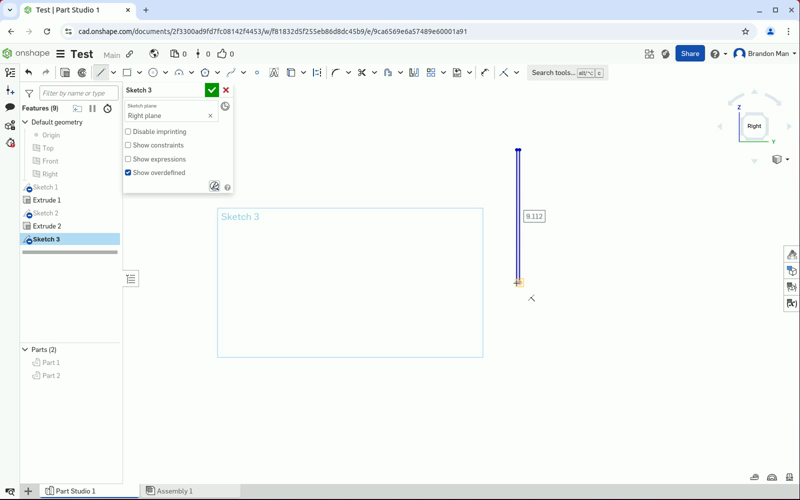
scroll(-6)
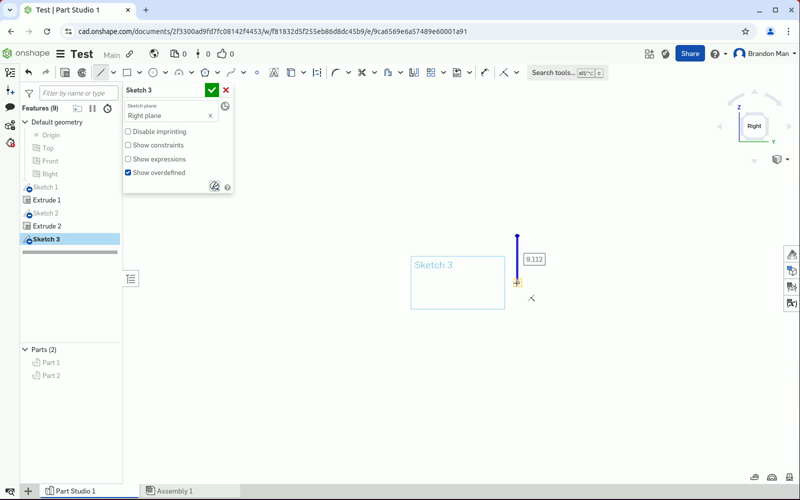
key(esc)
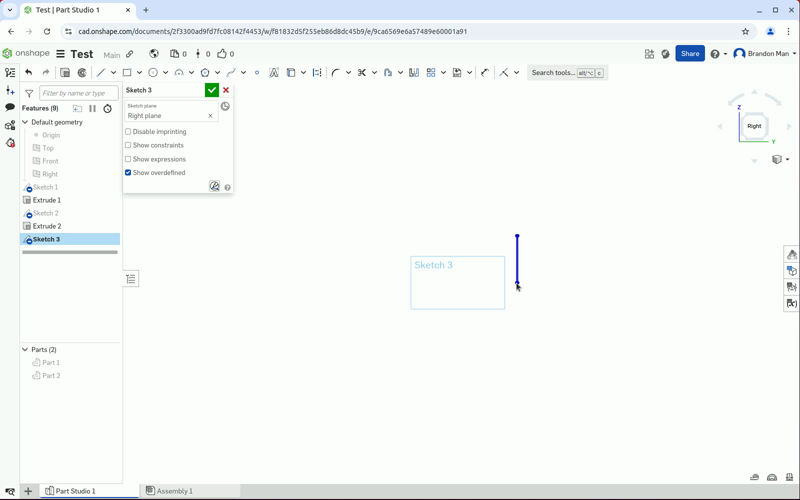
mouse_move(517, 274)
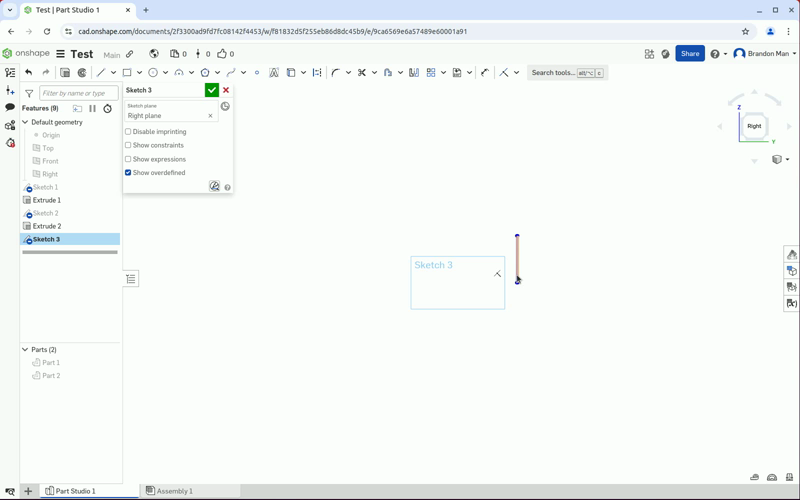
scroll(6)
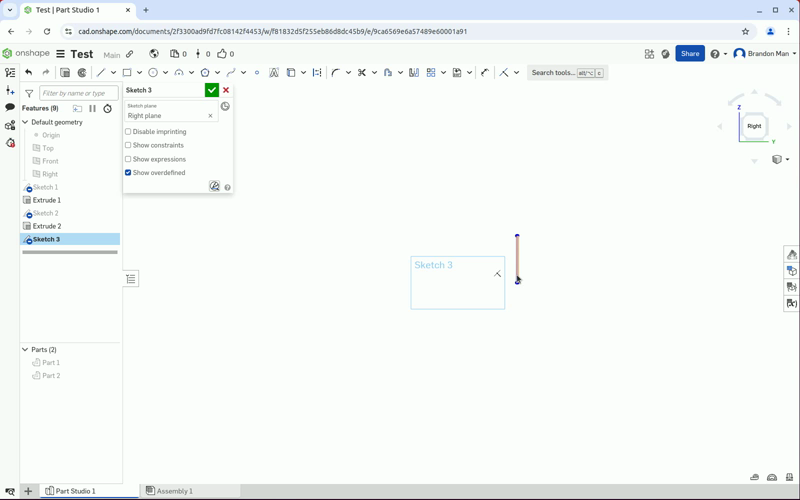
scroll(6)
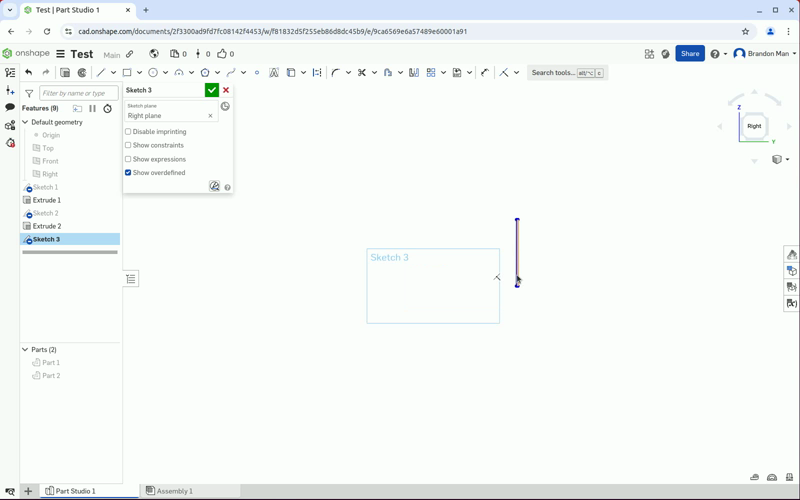
scroll(6)
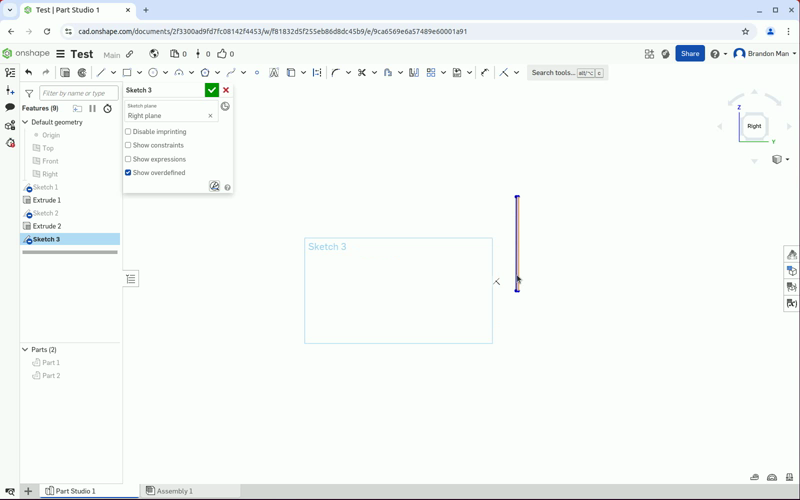
scroll(6)
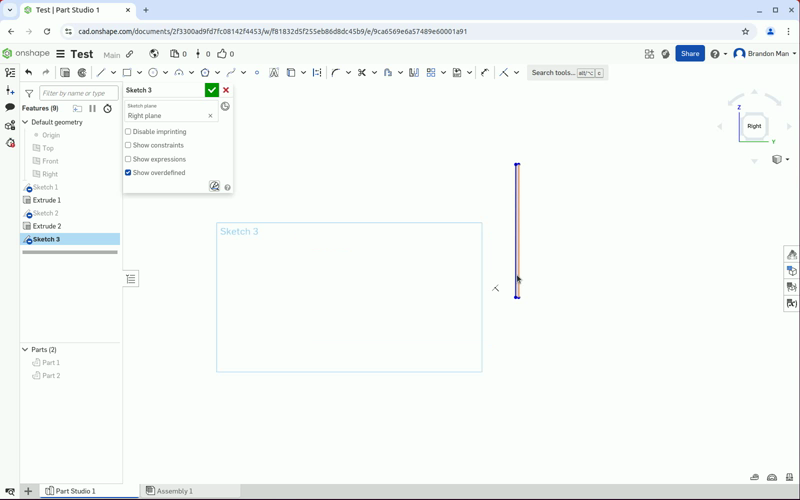
scroll(6)
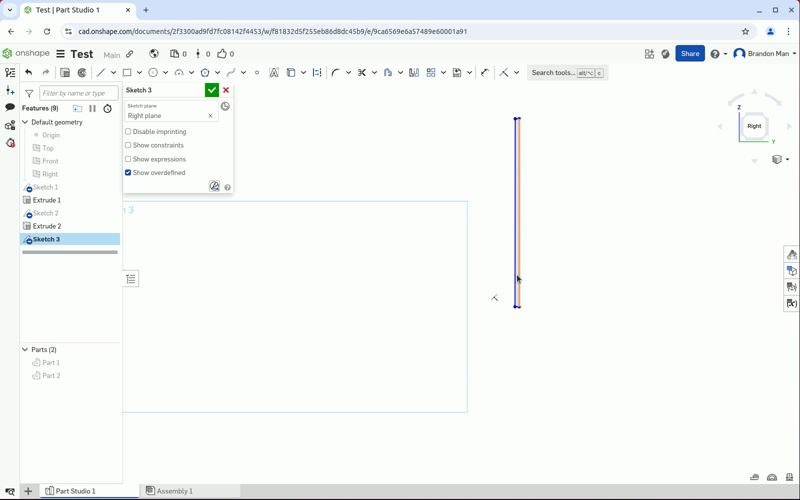
scroll(6)
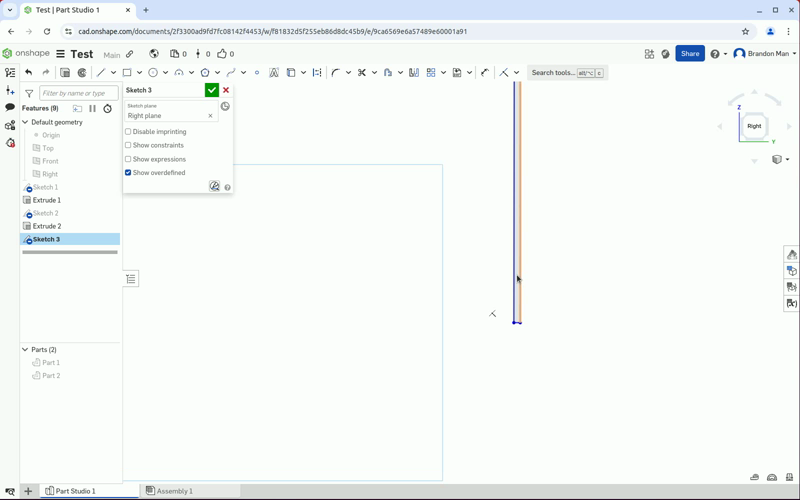
scroll(6)
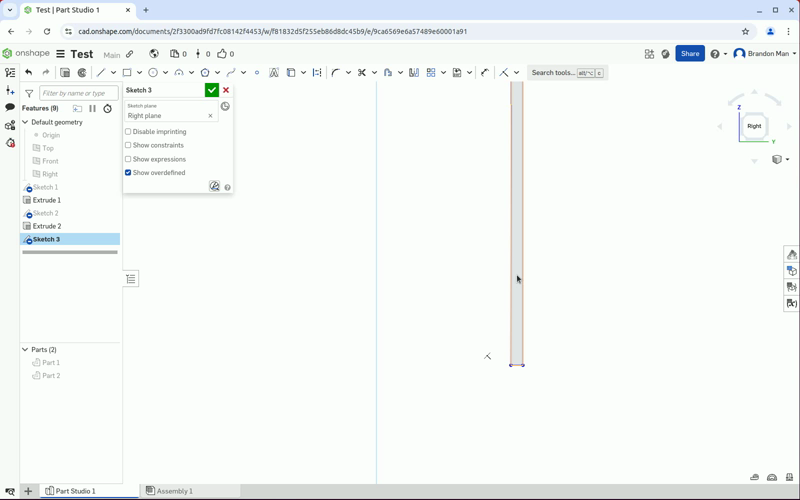
click(517, 274)
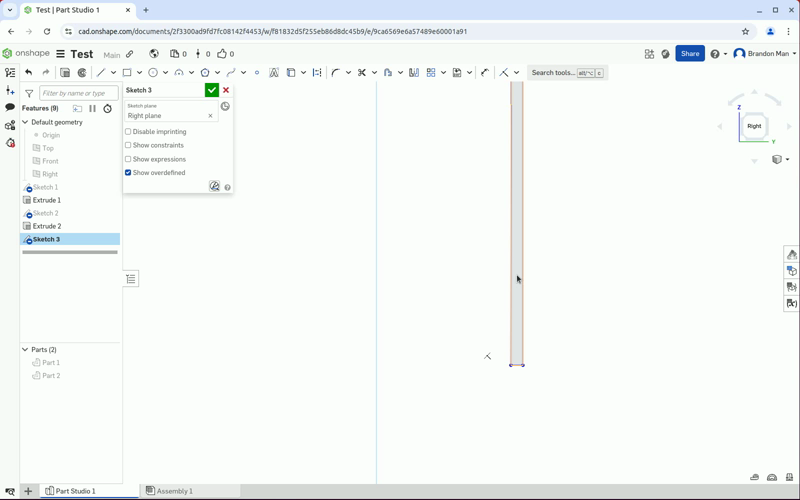
scroll(-6)
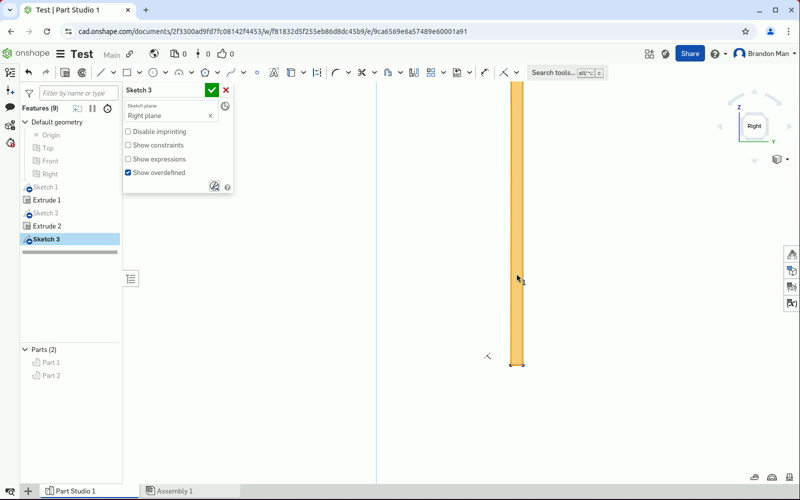
scroll(-6)
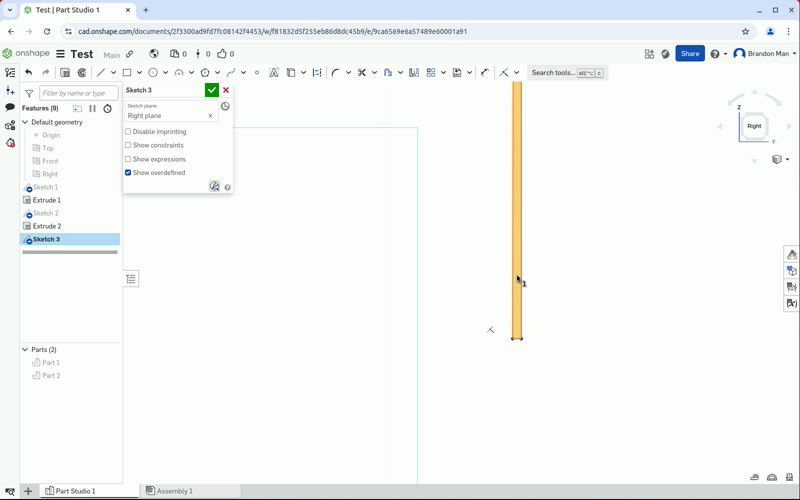
scroll(-6)
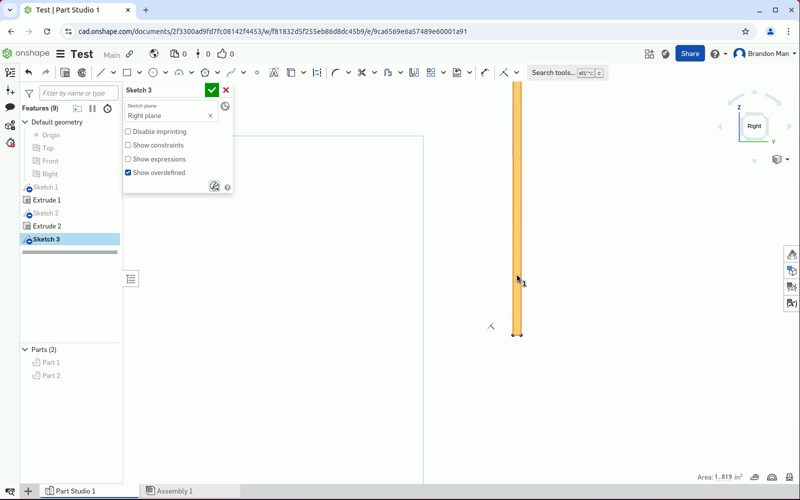
scroll(-6)
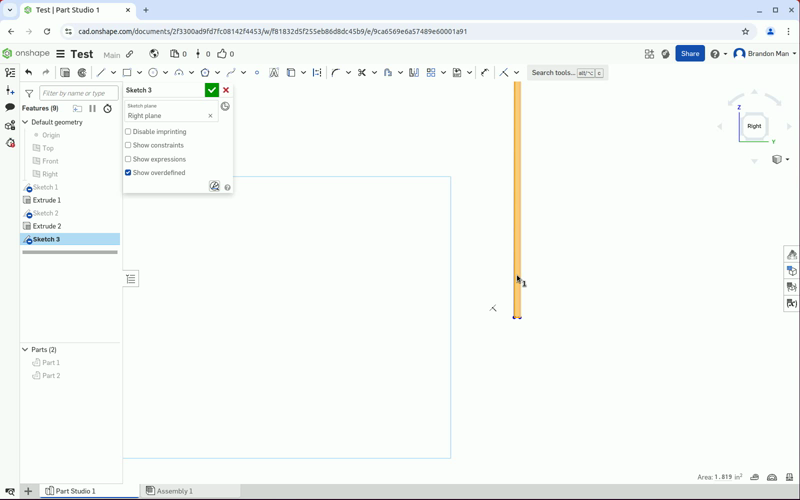
scroll(-6)
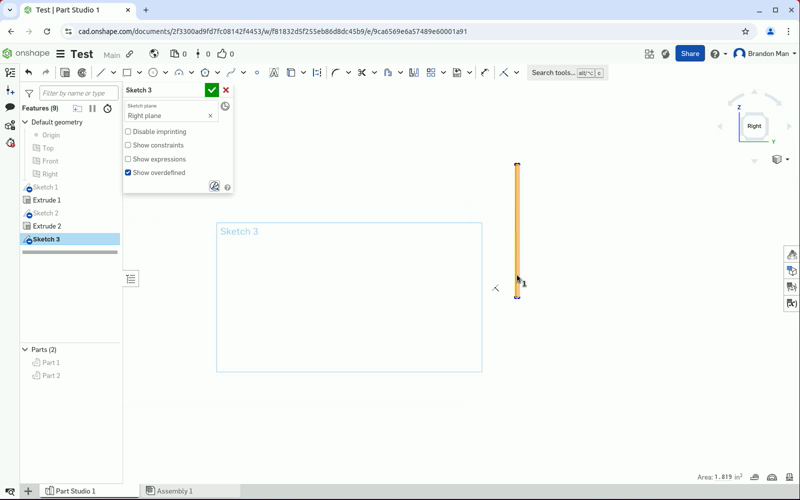
scroll(-6)
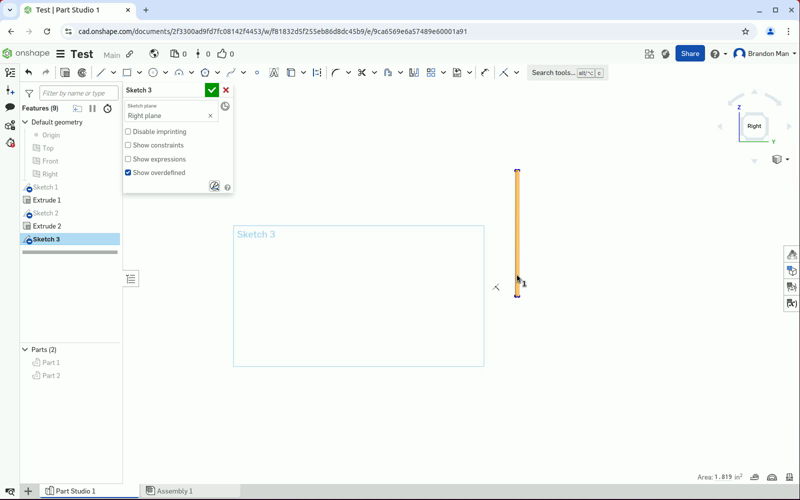
scroll(-6)
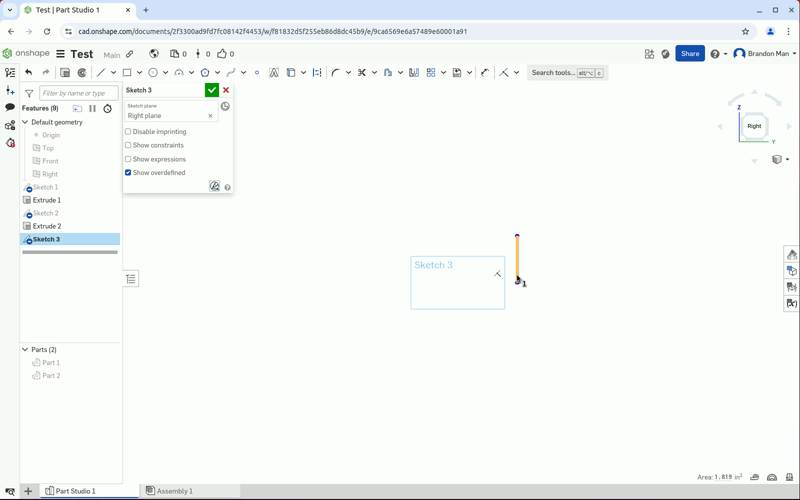
mouse_move(73, 352)
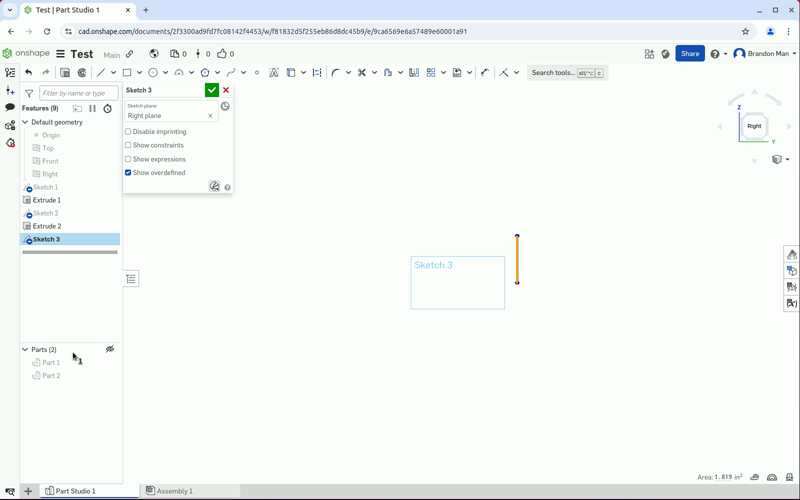
key(shift+y)
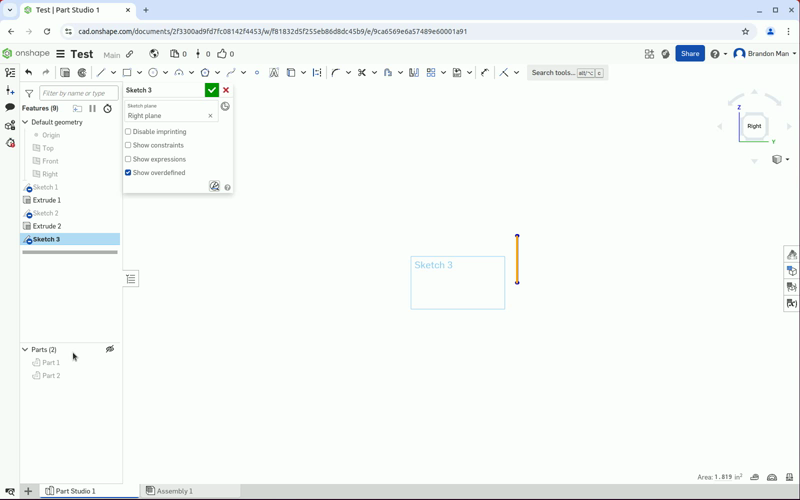
key(shift+e)
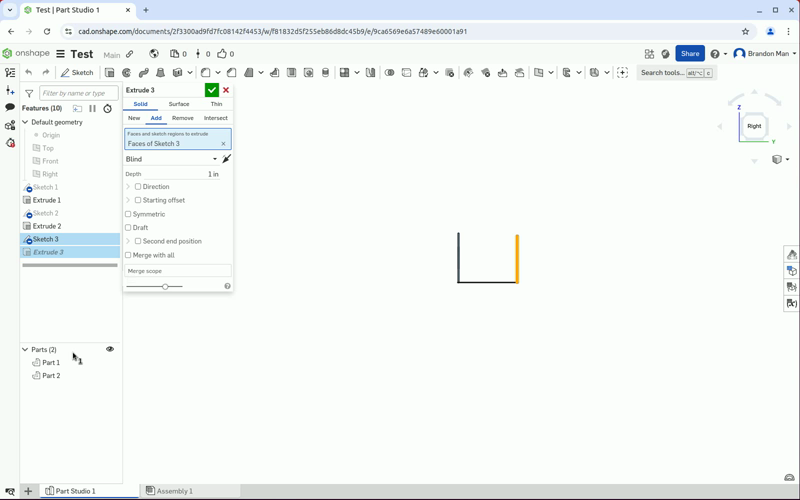
mouse_move(143, 106)
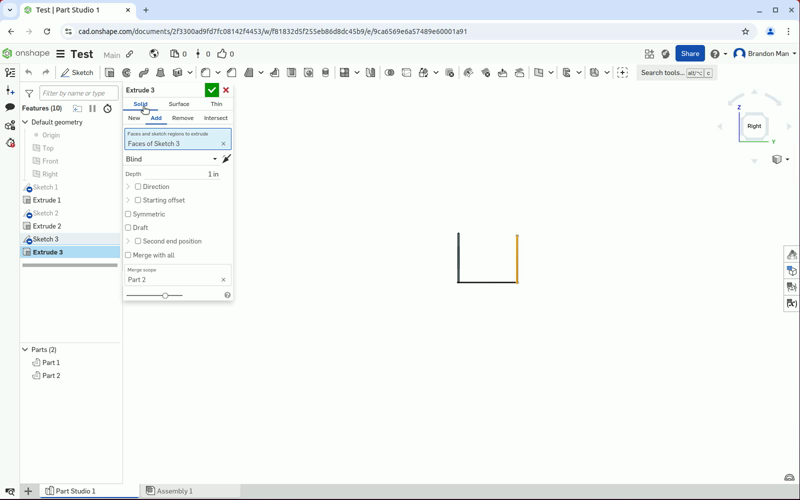
click(143, 106)
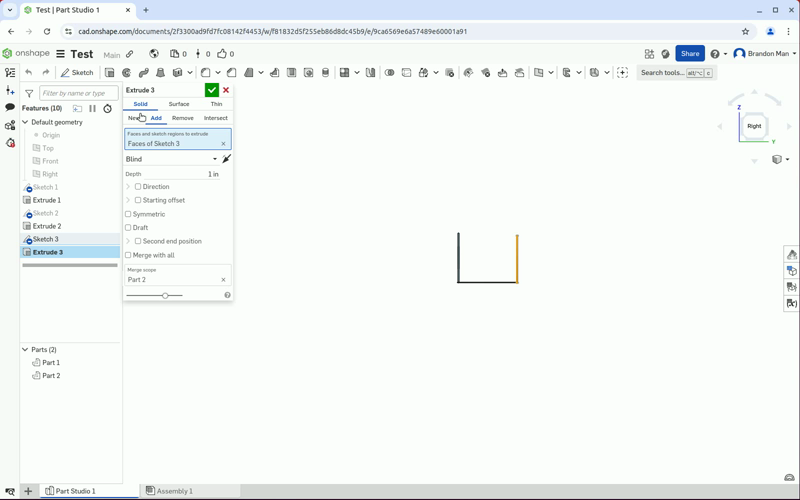
mouse_move(137, 120)
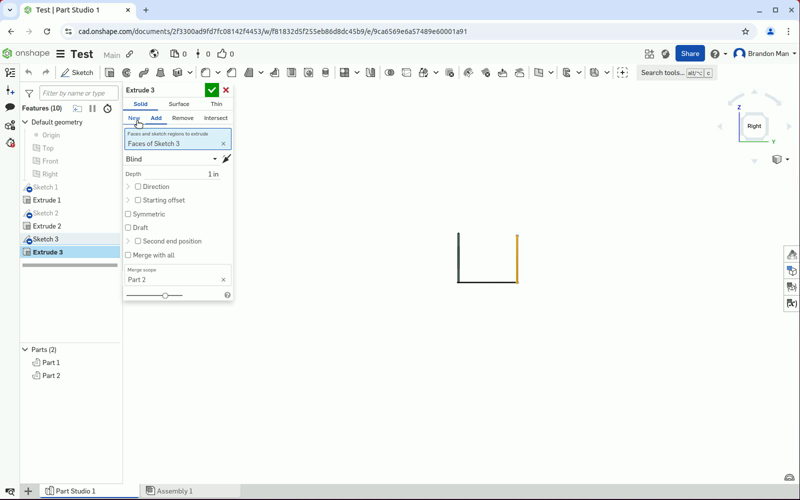
click(137, 120)
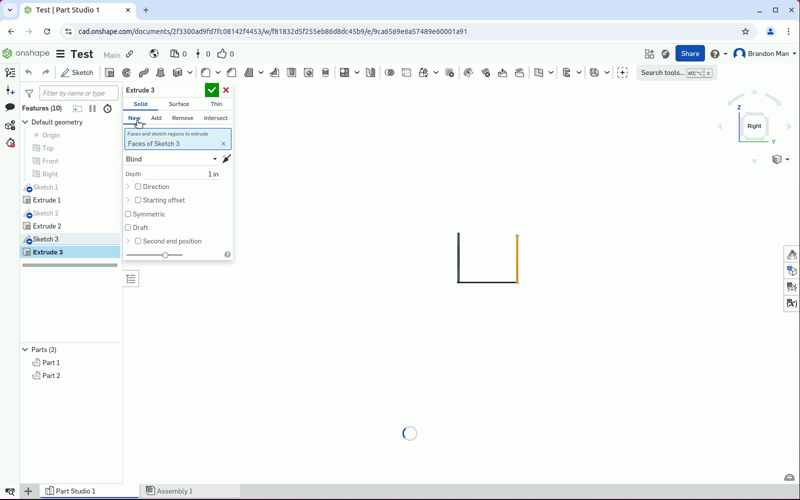
key(tab, 4)
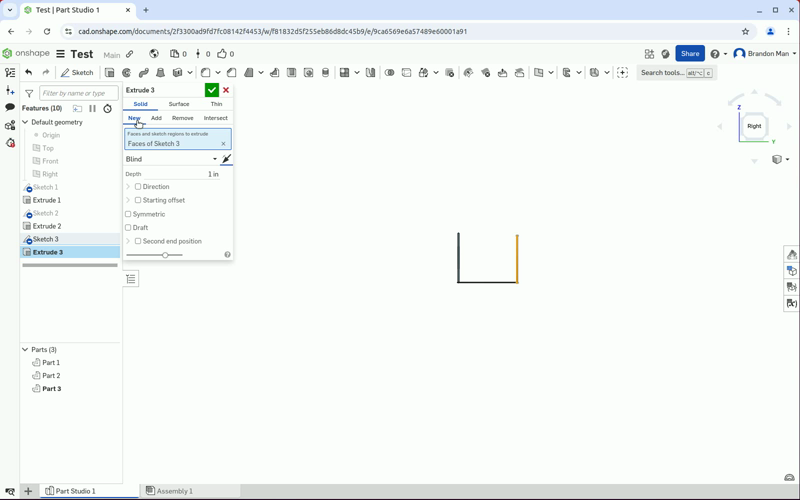
text(23.108)
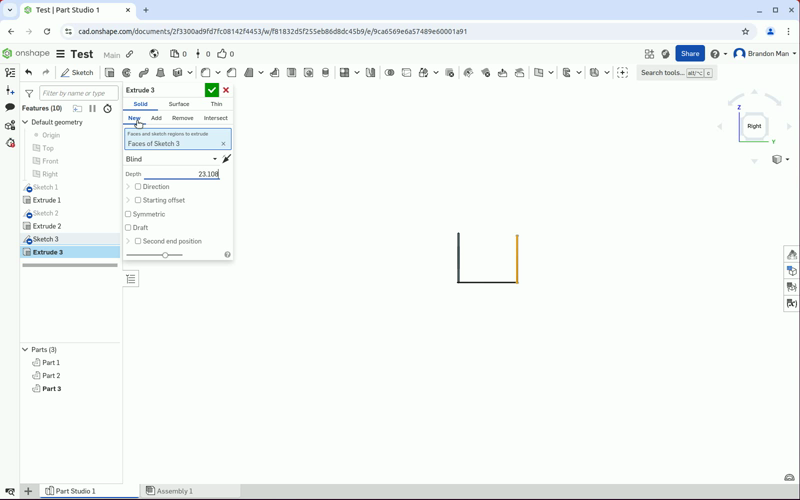
key(enter)
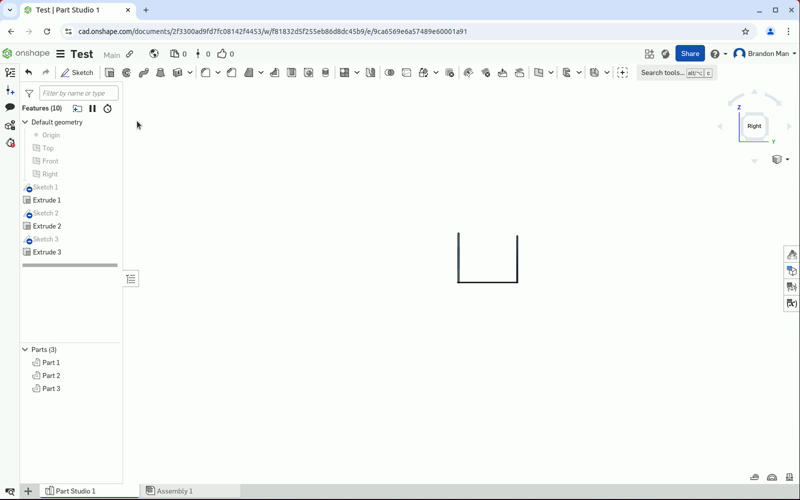
key(shift+h)
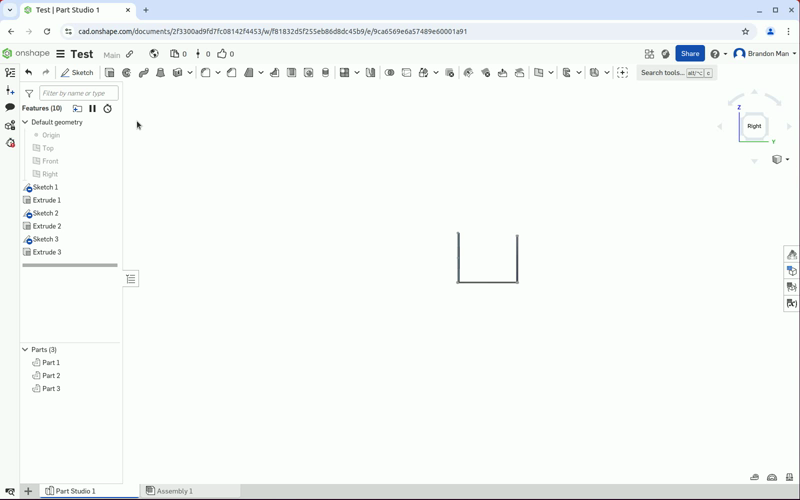
key(shift+h)
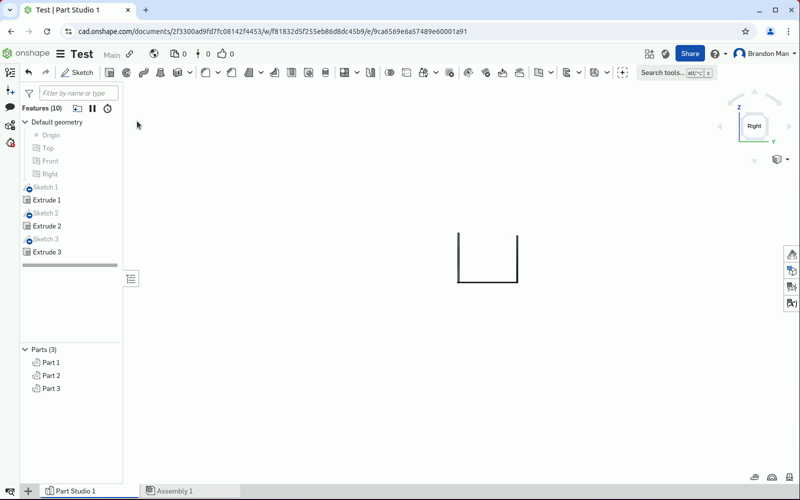
mouse_move(73, 189)
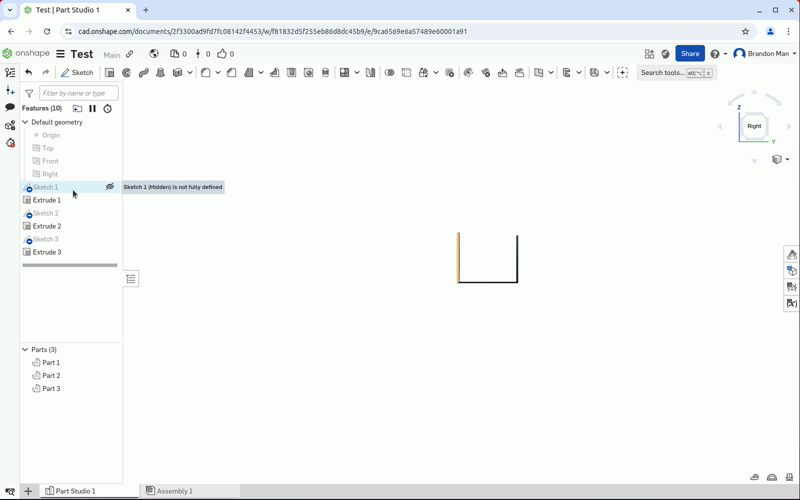
click(73, 189)
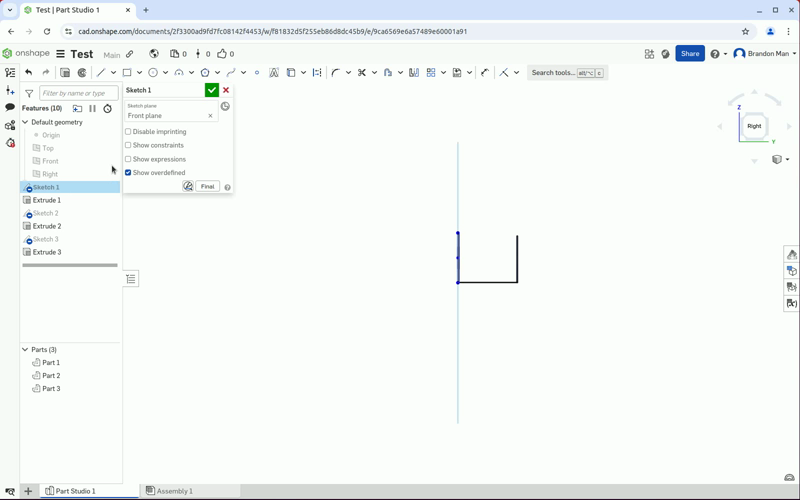
mouse_move(229, 92)
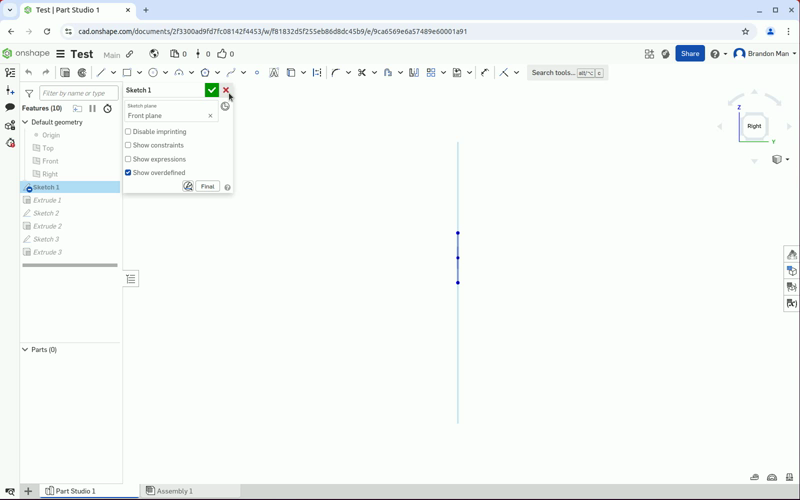
click(229, 92)
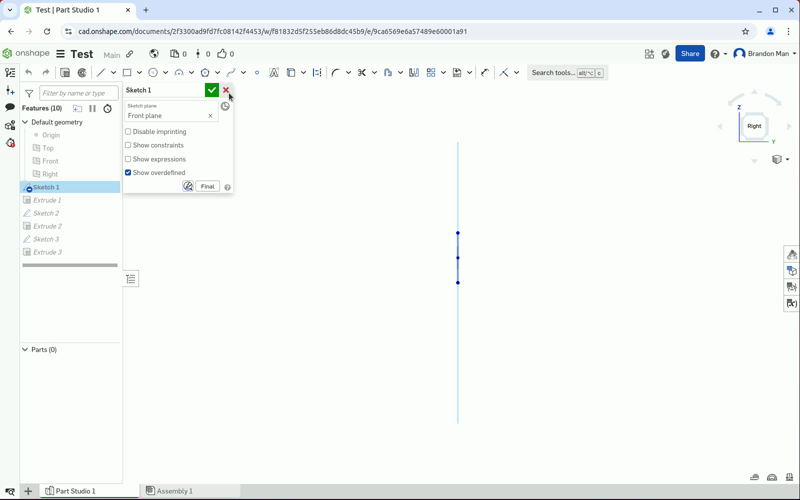
key(shift+s)
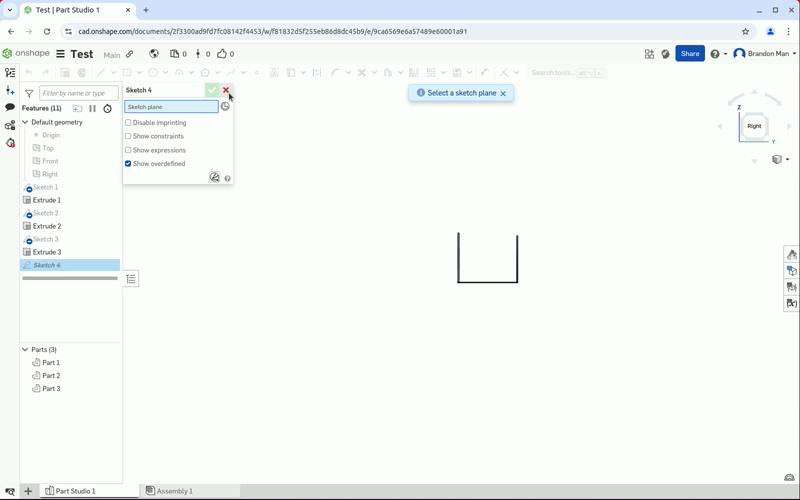
mouse_move(73, 176)
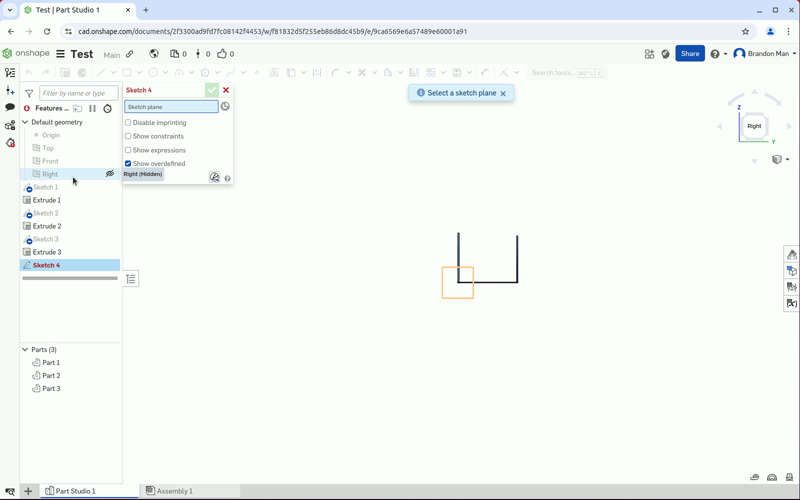
click(73, 176)
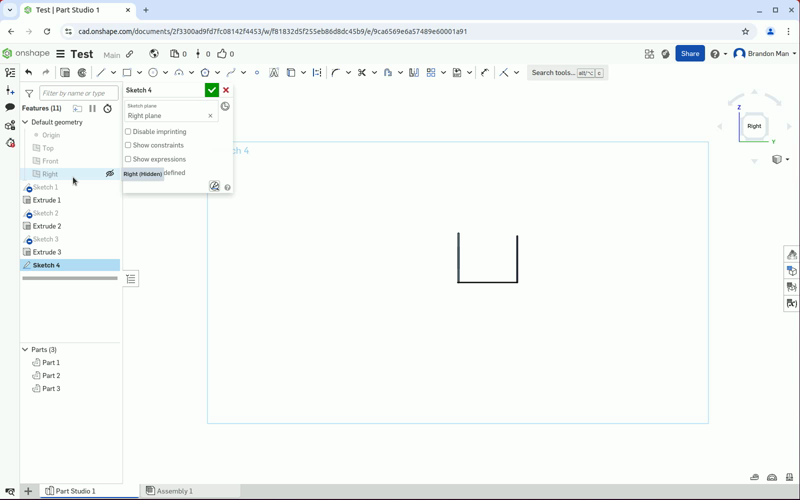
mouse_move(73, 352)
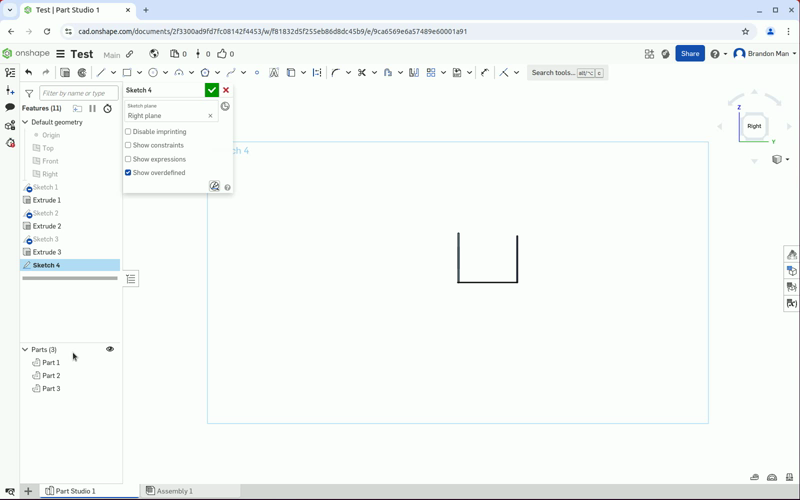
key(y)
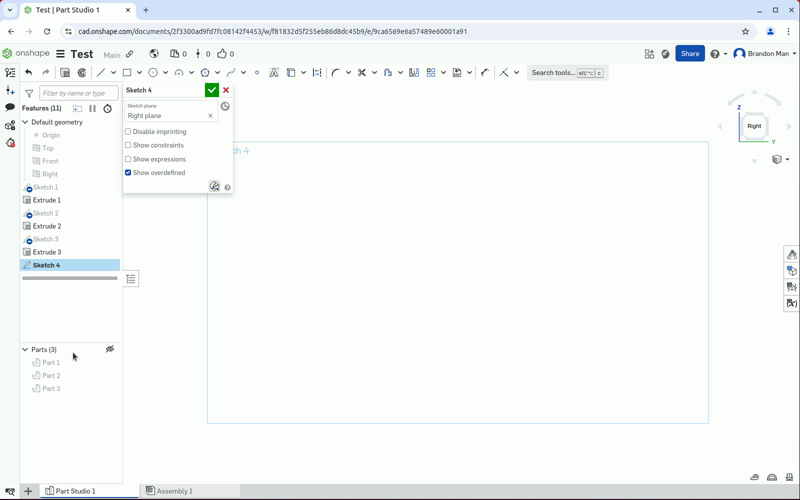
key(l)
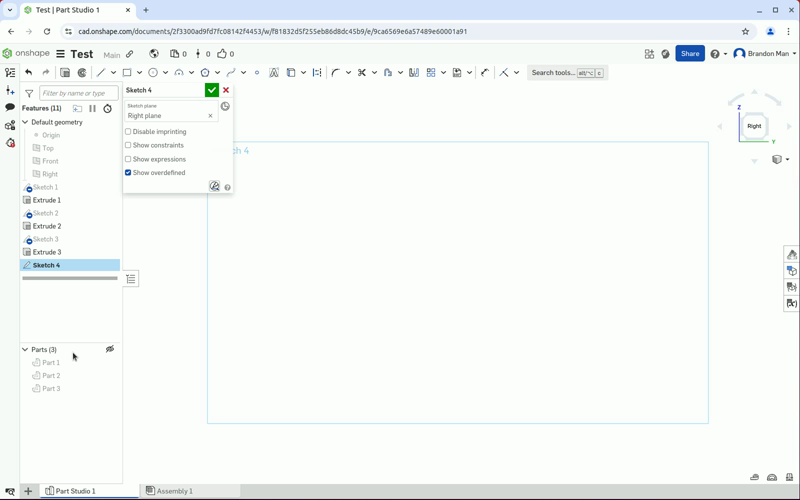
key_down(shift)
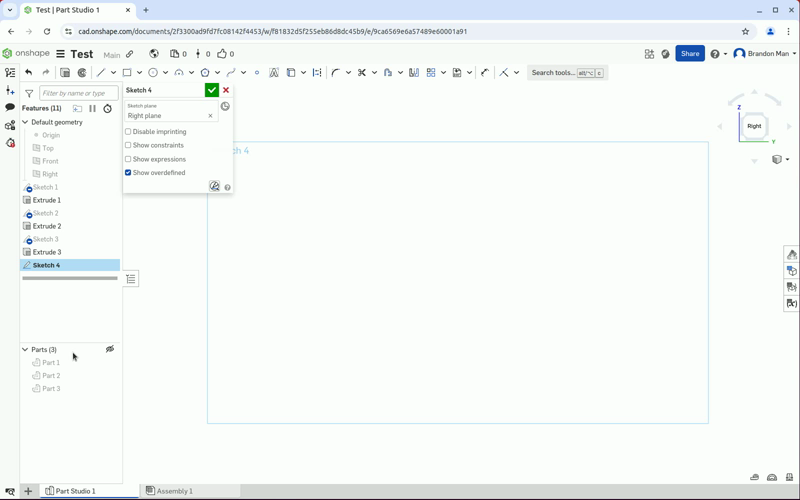
mouse_move(516, 282)
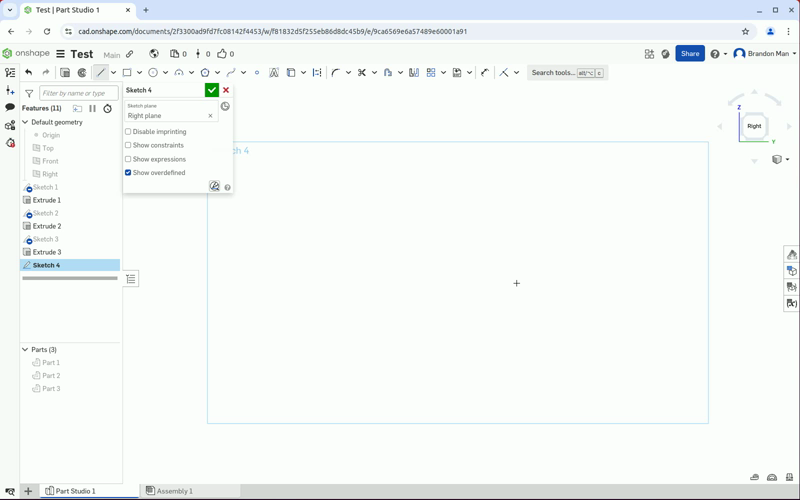
click(516, 282)
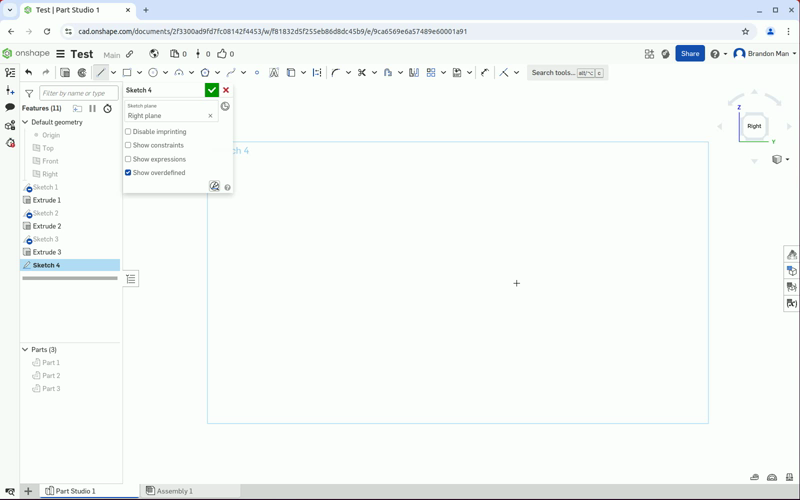
key_up(shift)
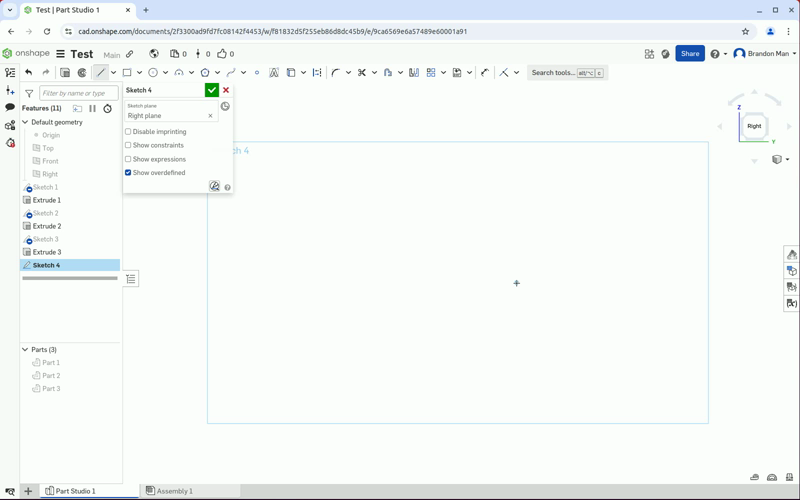
key_down(shift)
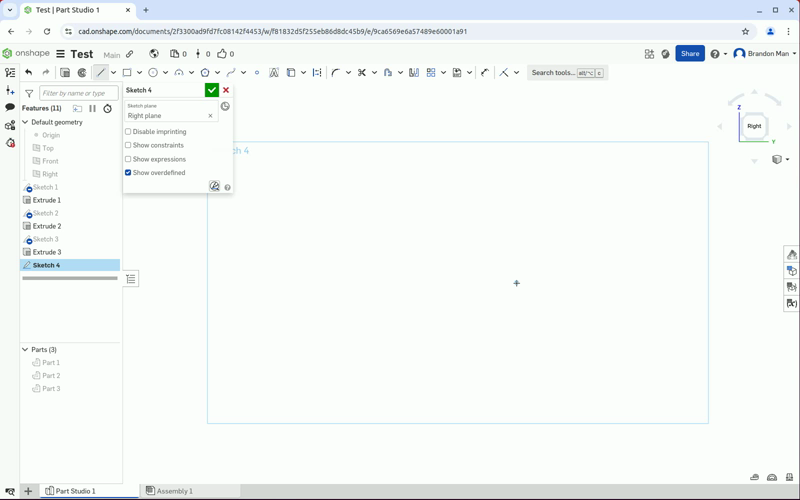
mouse_move(546, 282)
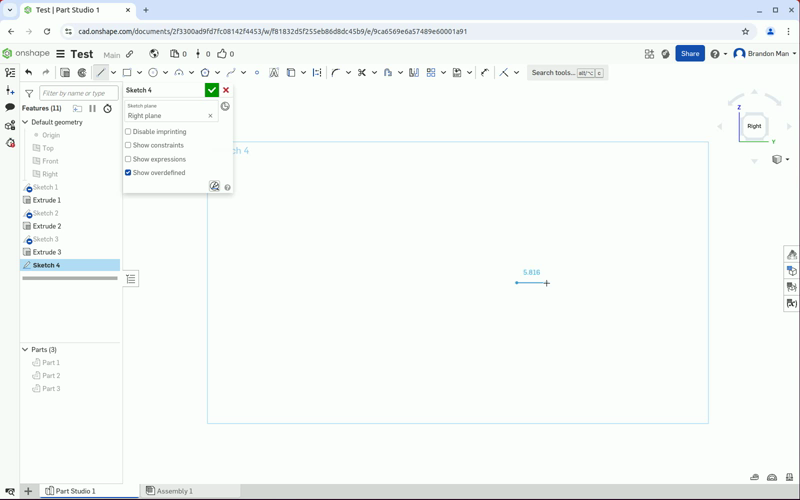
mouse_move(518, 282)
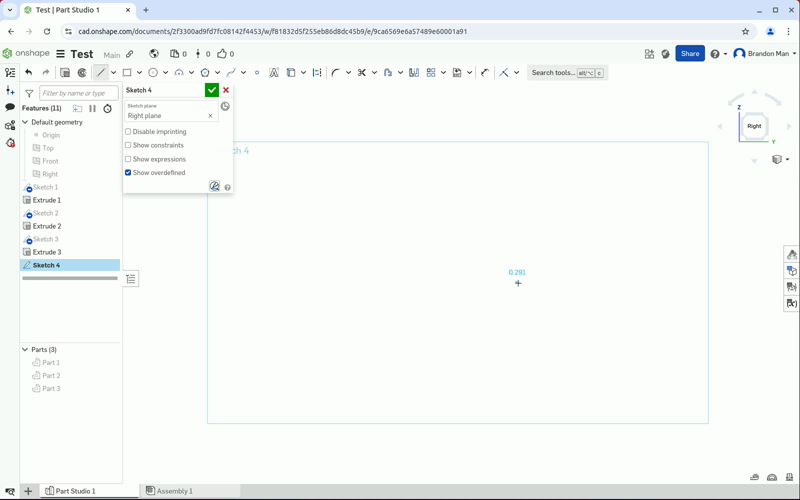
scroll(6)
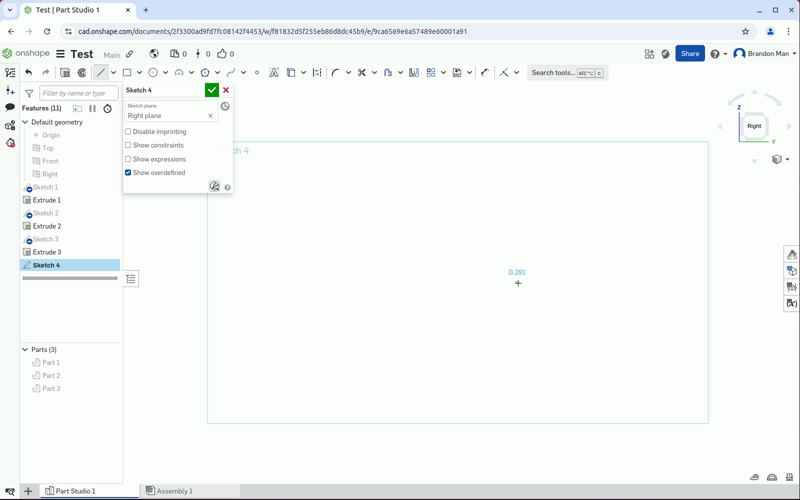
scroll(6)
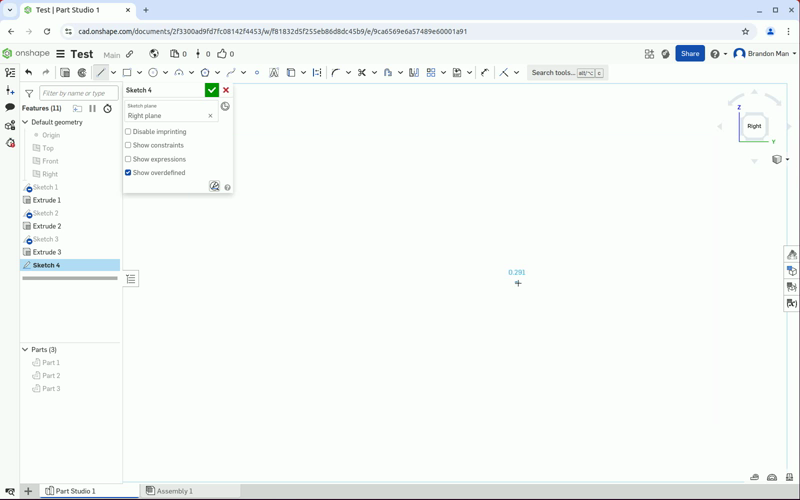
scroll(6)
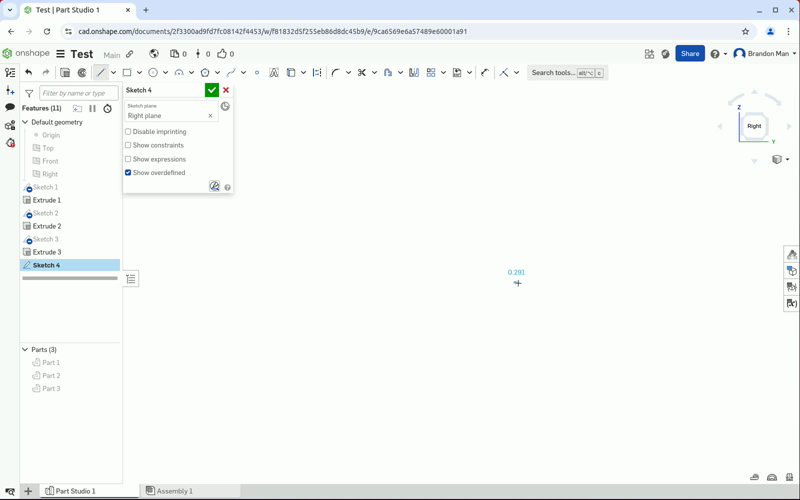
scroll(6)
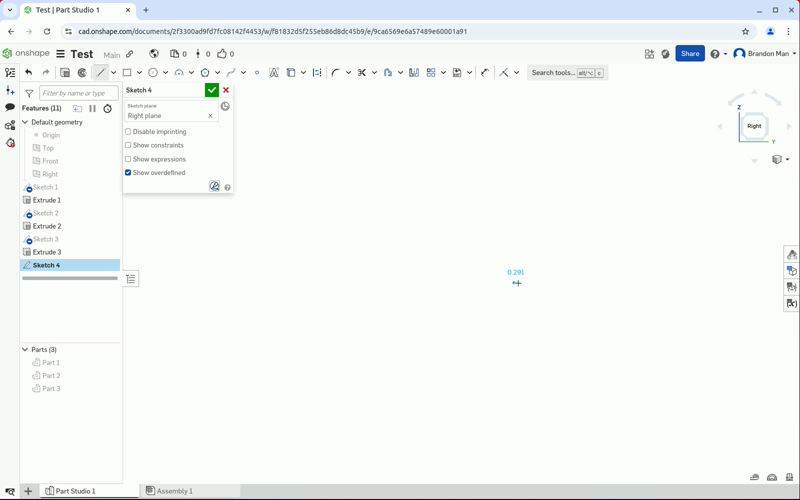
scroll(6)
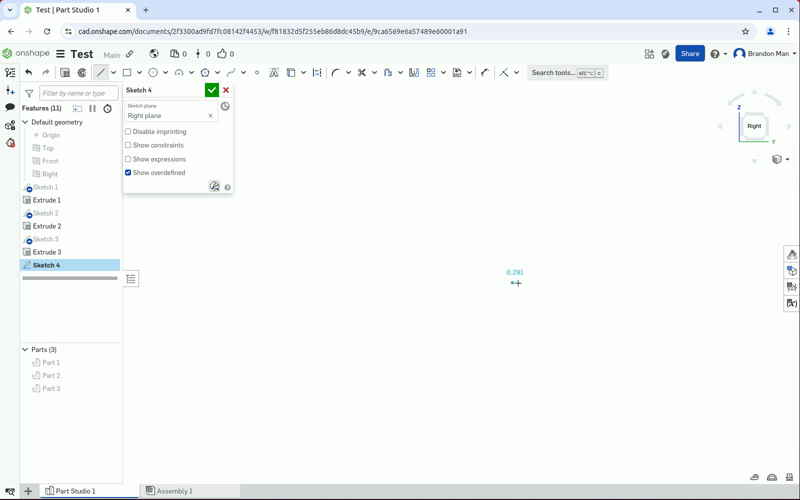
scroll(6)
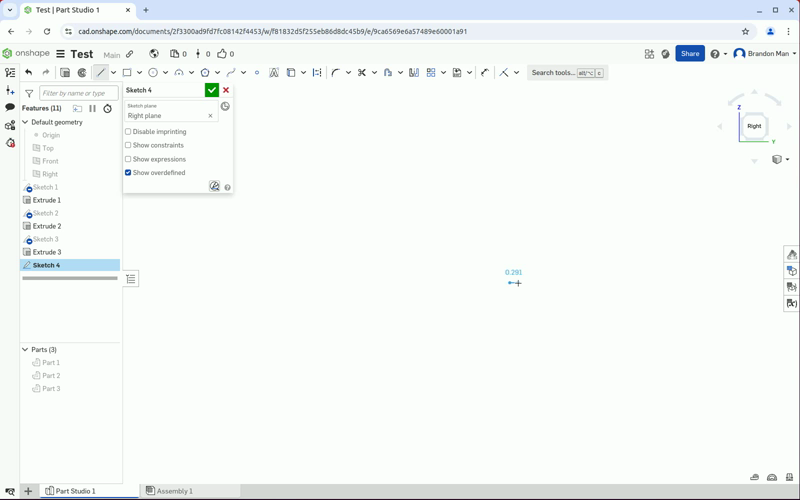
scroll(6)
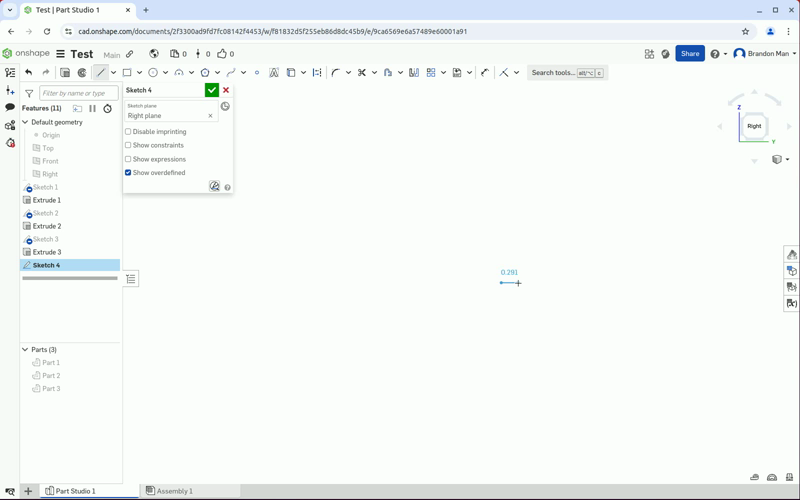
click(518, 282)
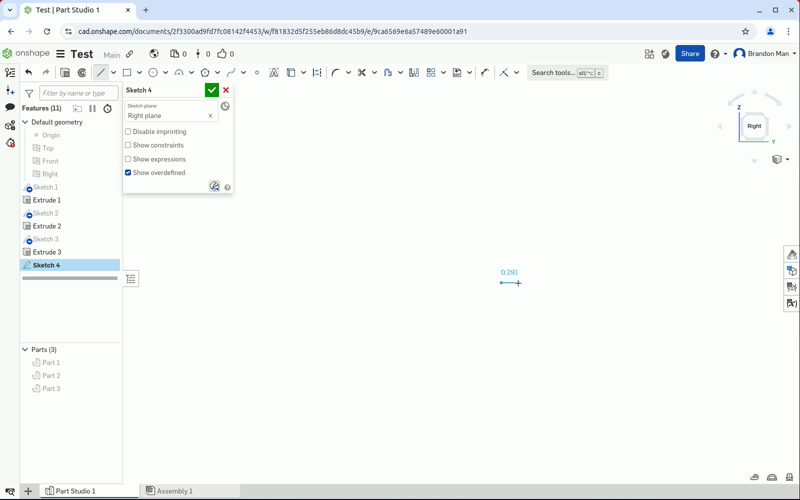
scroll(-6)
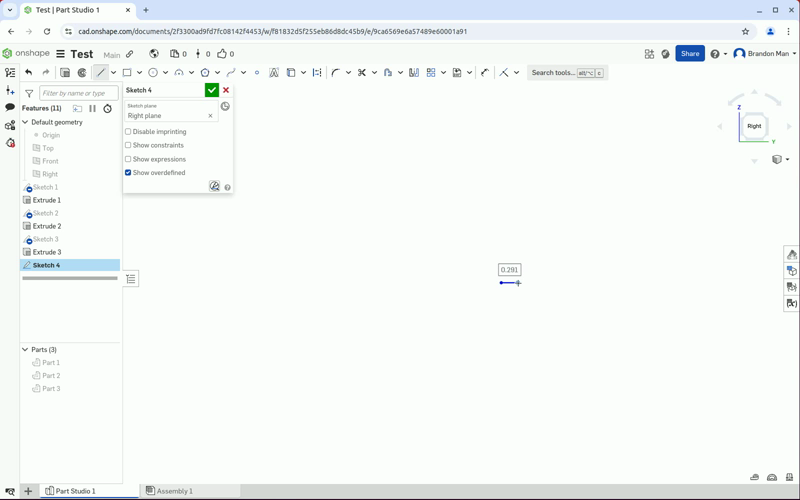
scroll(-6)
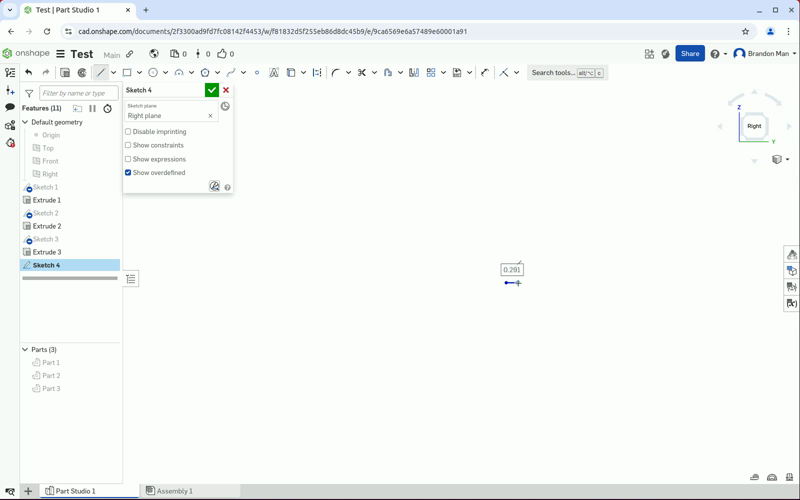
scroll(-6)
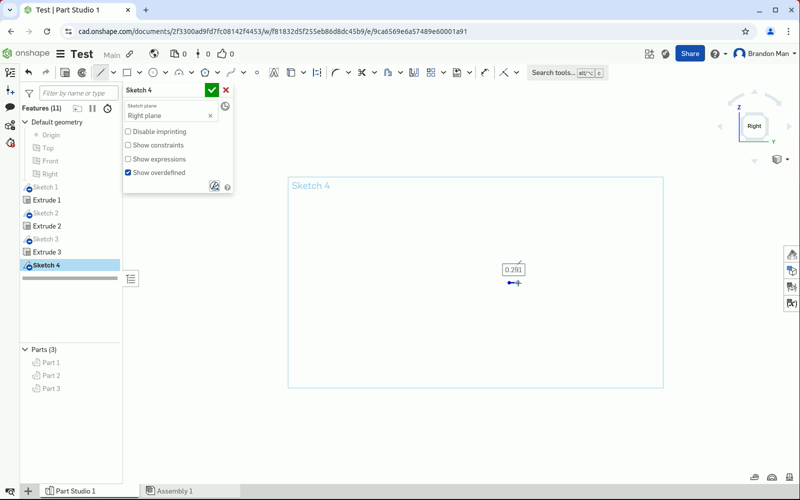
scroll(-6)
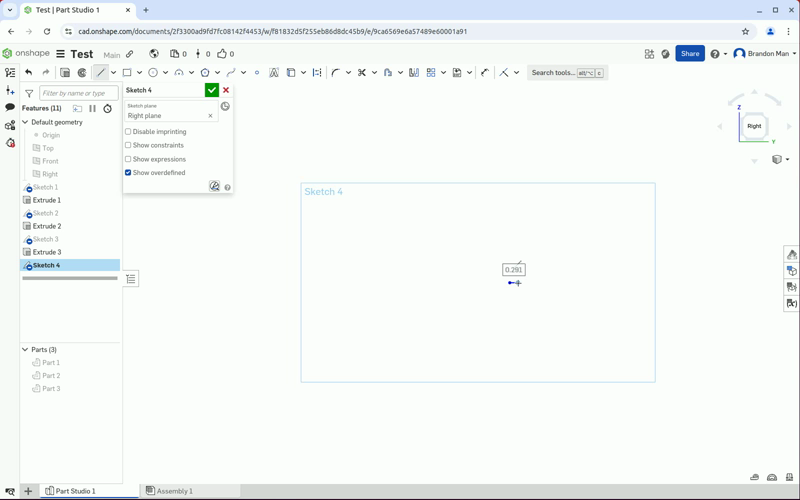
scroll(-6)
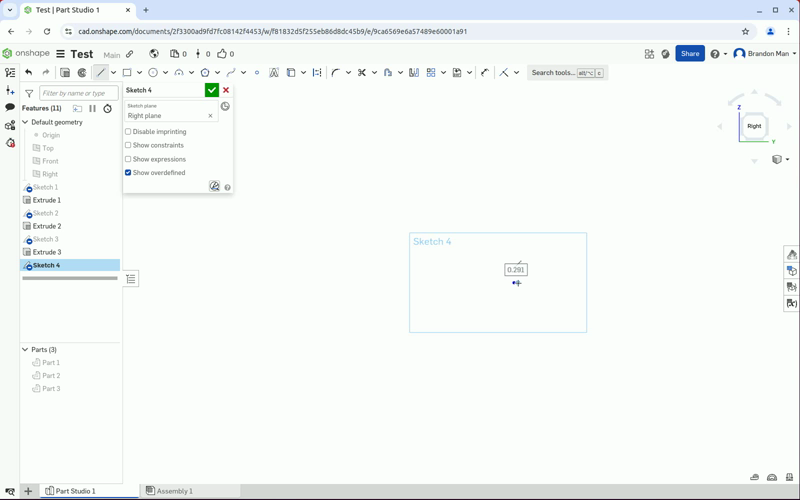
scroll(-6)
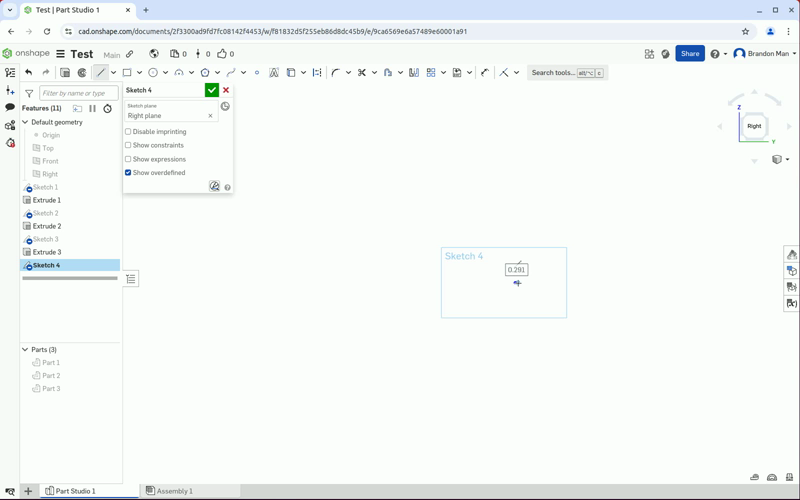
scroll(-6)
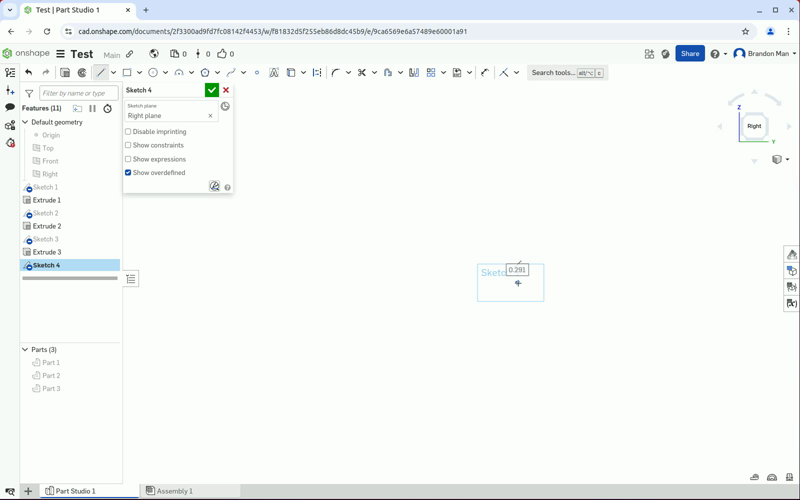
key_up(shift)
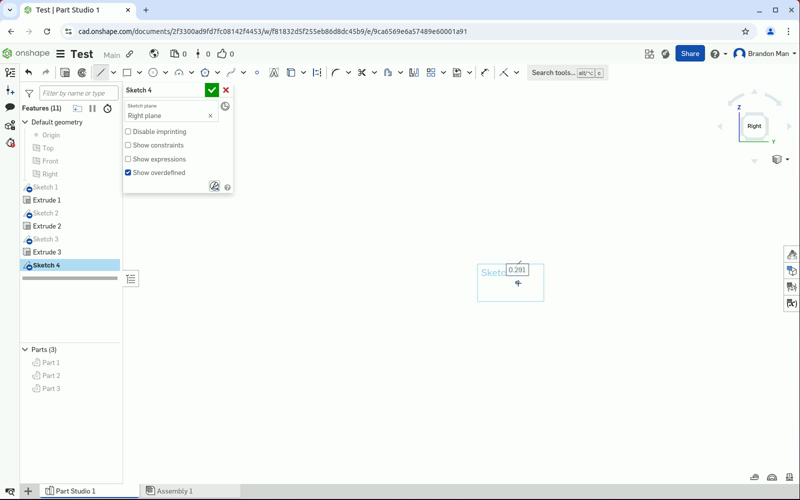
key_down(shift)
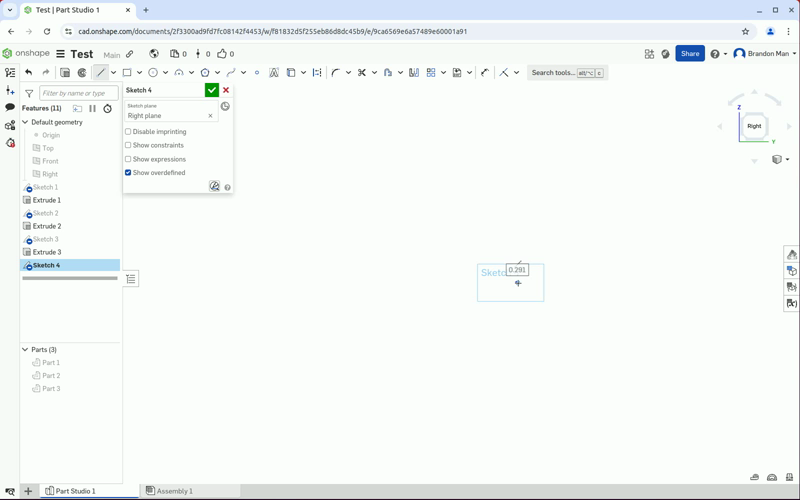
mouse_move(548, 282)
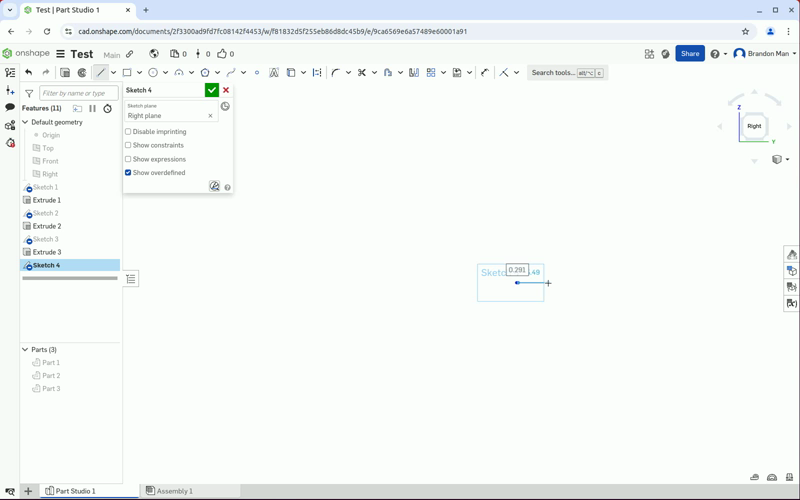
mouse_move(518, 281)
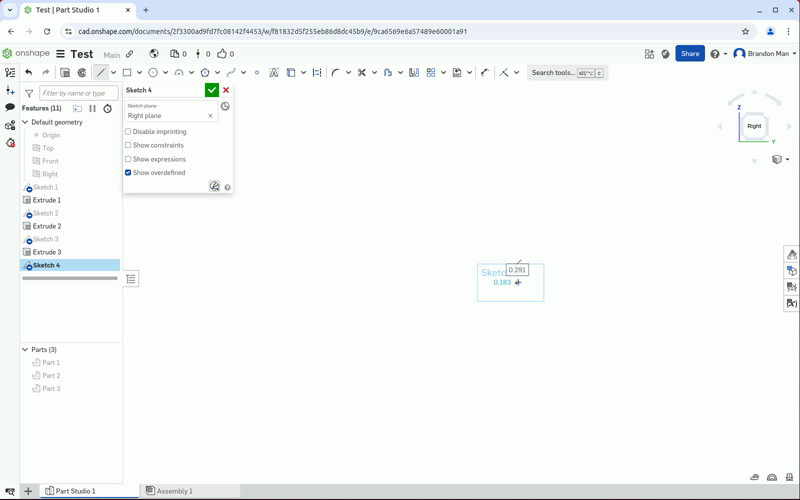
scroll(6)
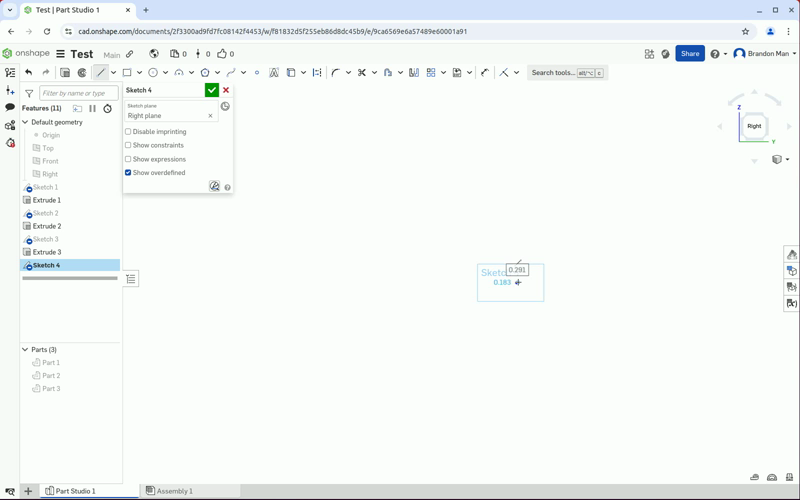
scroll(6)
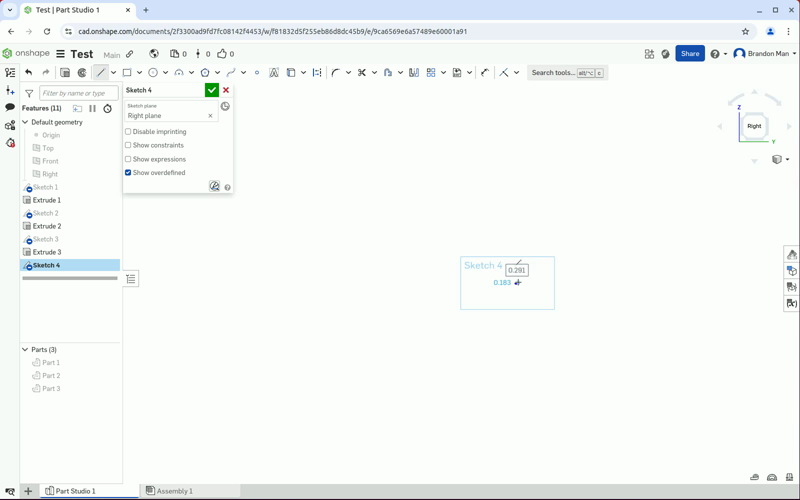
scroll(6)
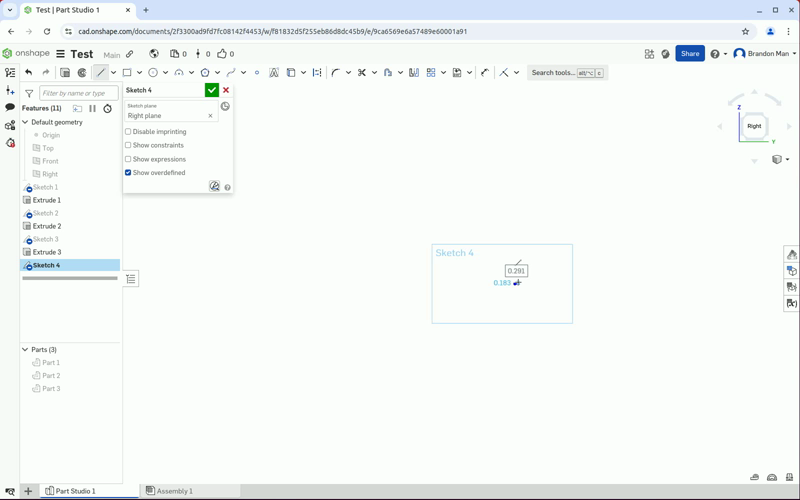
scroll(6)
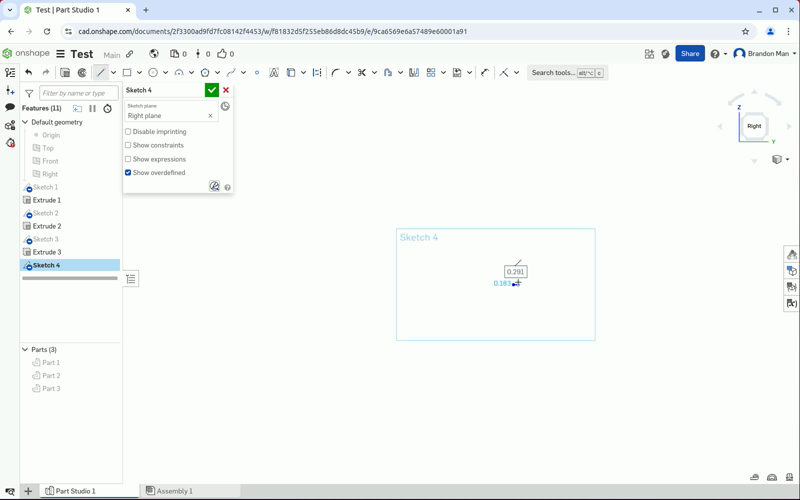
scroll(6)
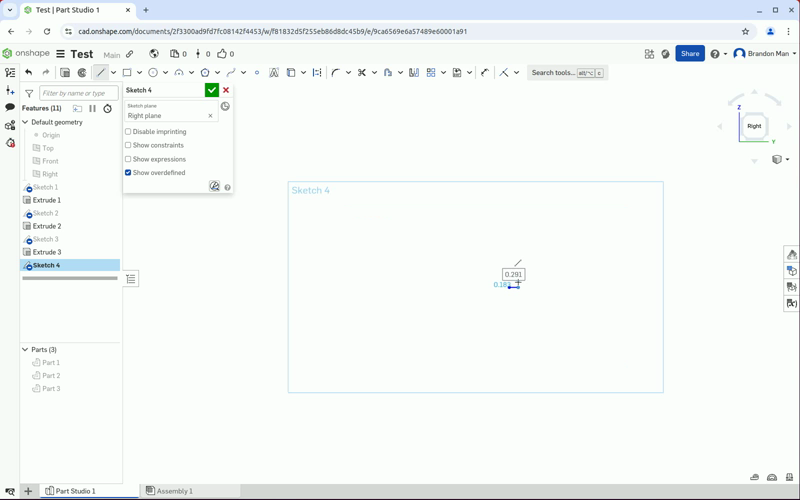
scroll(6)
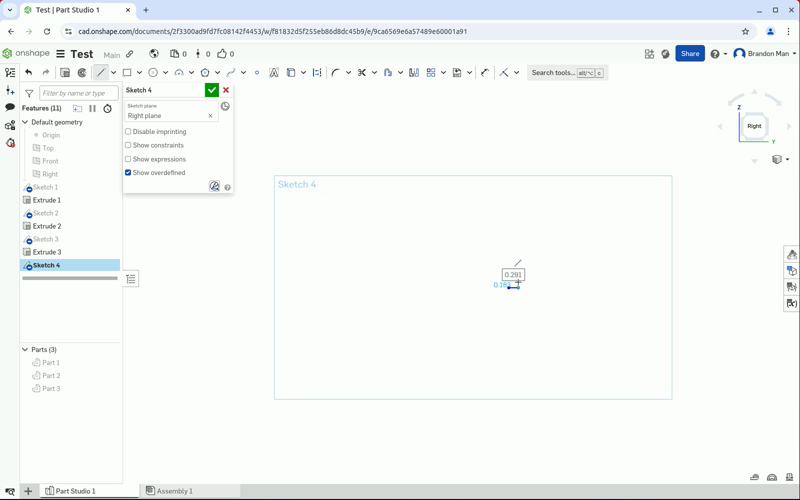
scroll(6)
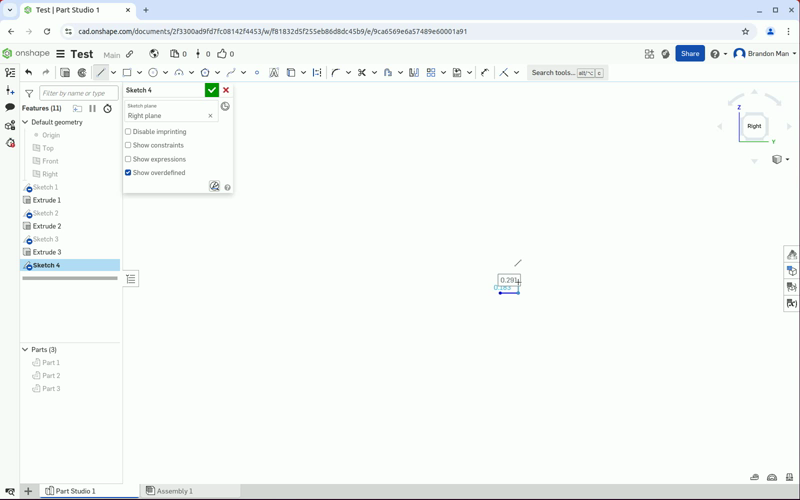
click(518, 281)
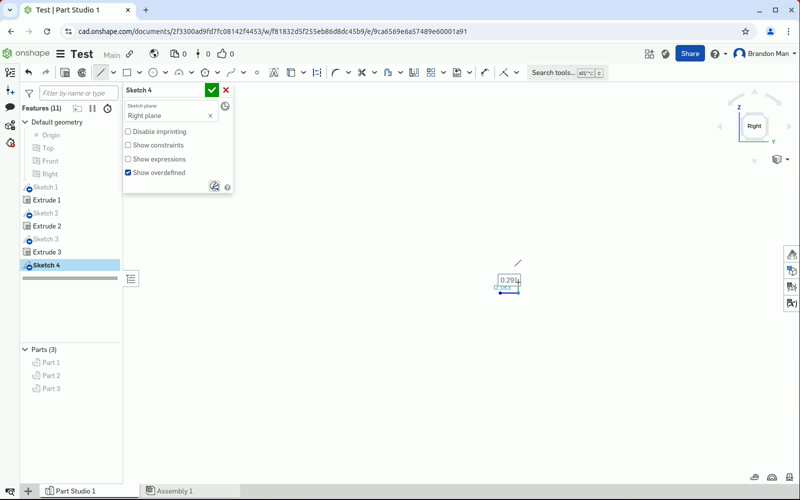
scroll(-6)
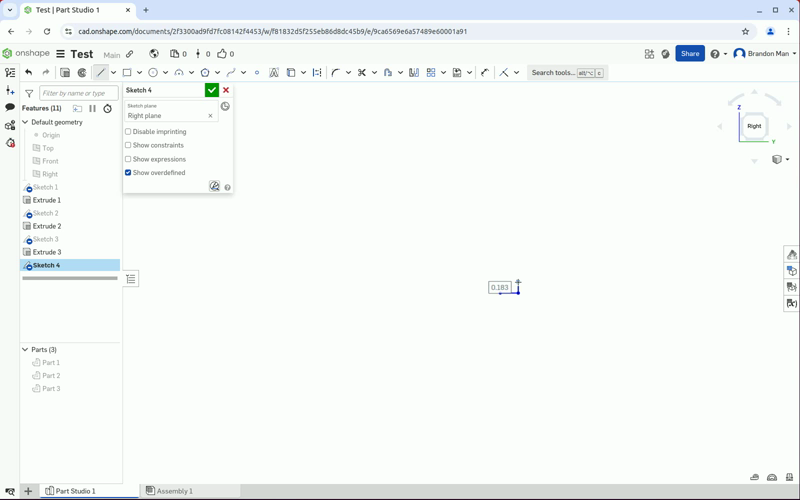
scroll(-6)
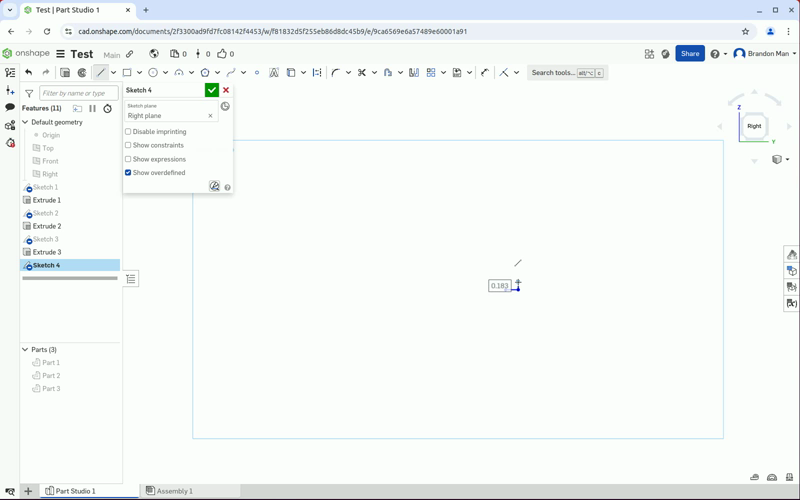
scroll(-6)
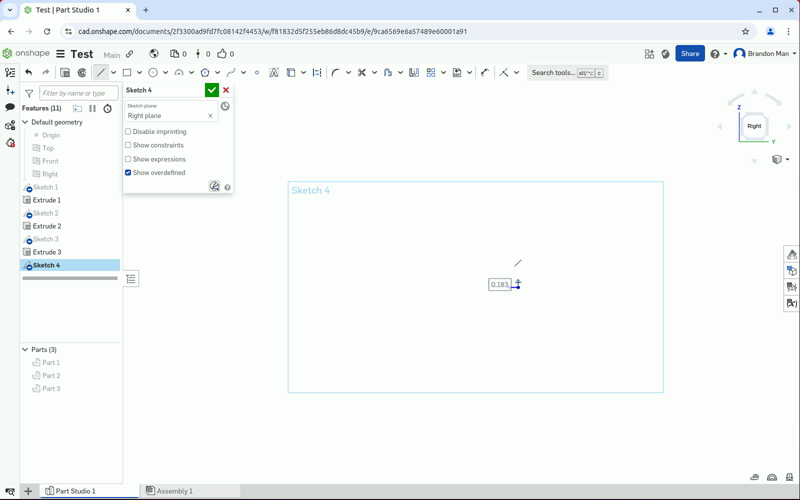
scroll(-6)
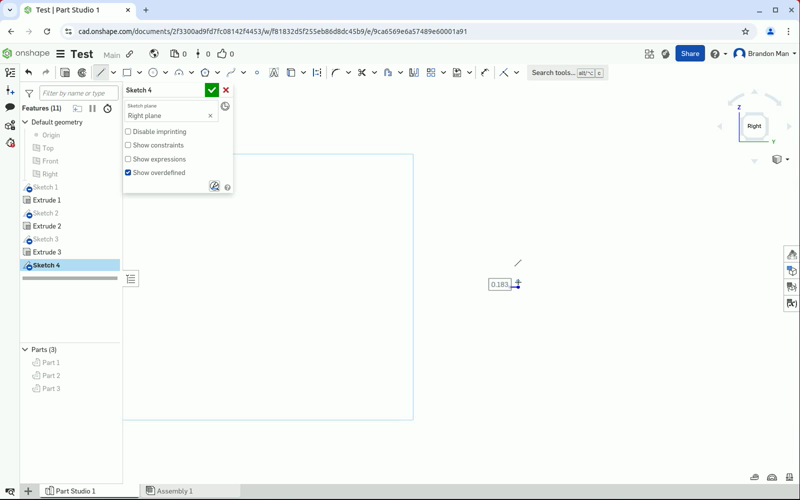
scroll(-6)
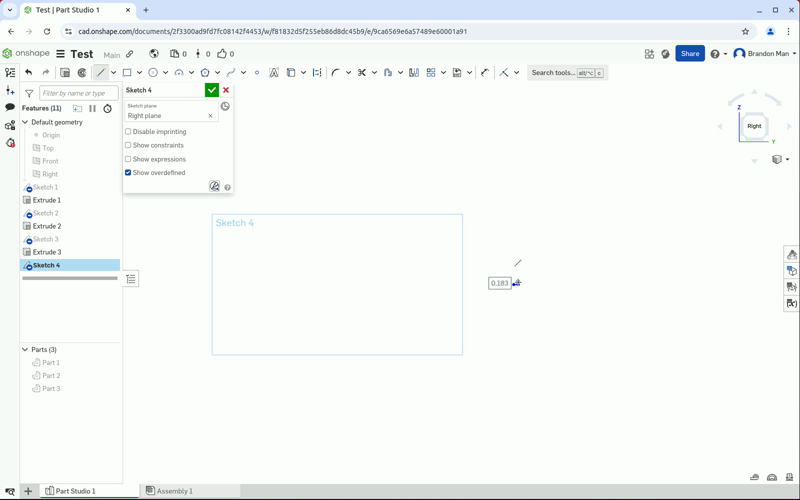
scroll(-6)
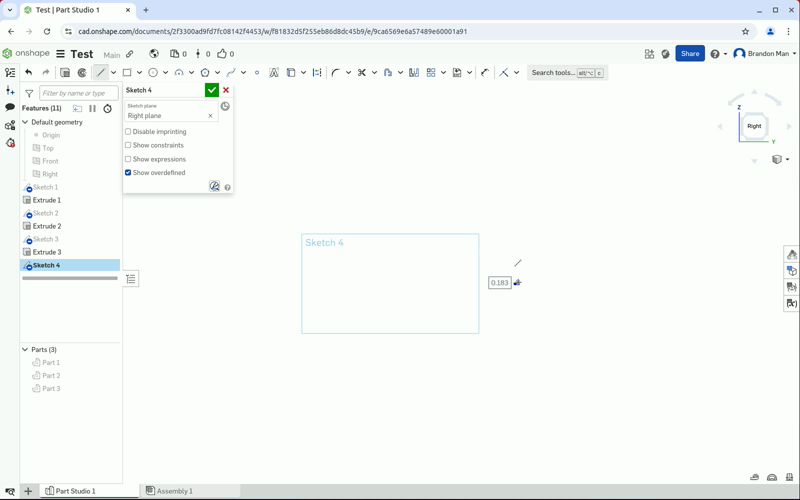
scroll(-6)
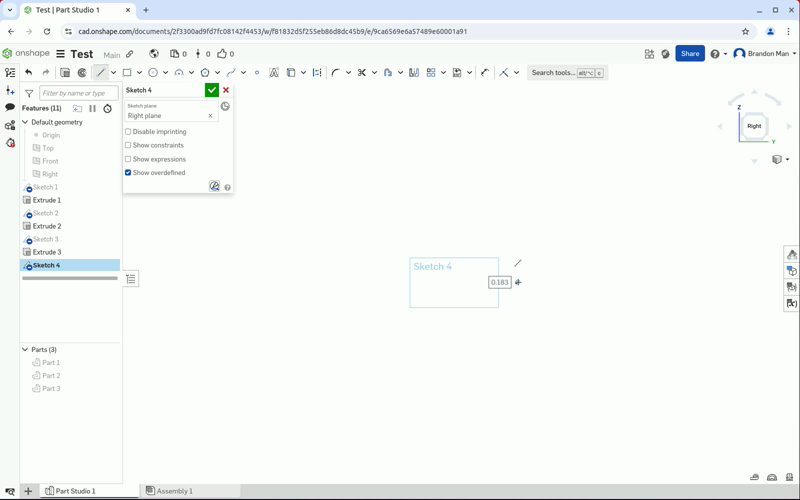
key_up(shift)
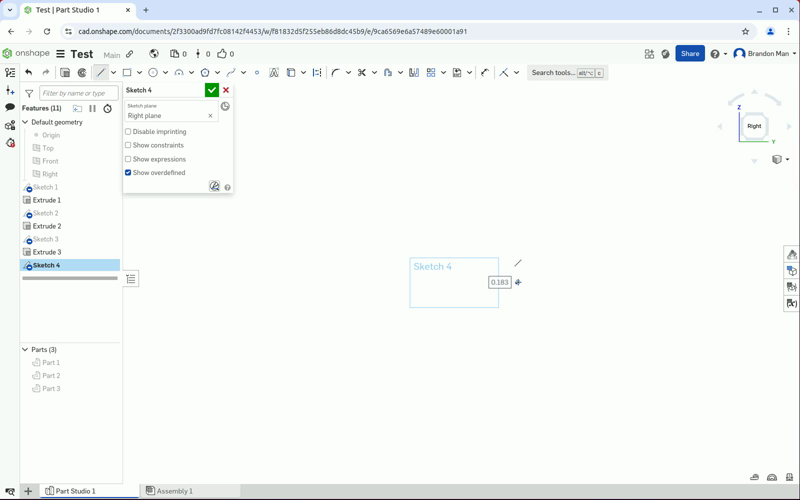
key_down(shift)
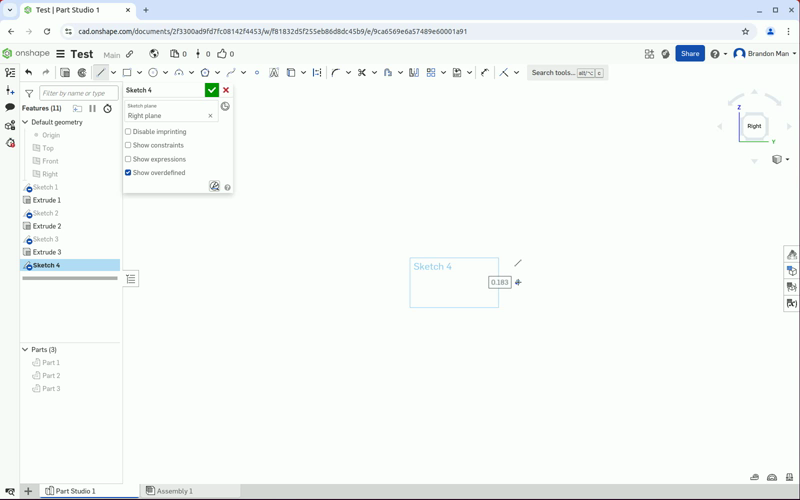
mouse_move(548, 281)
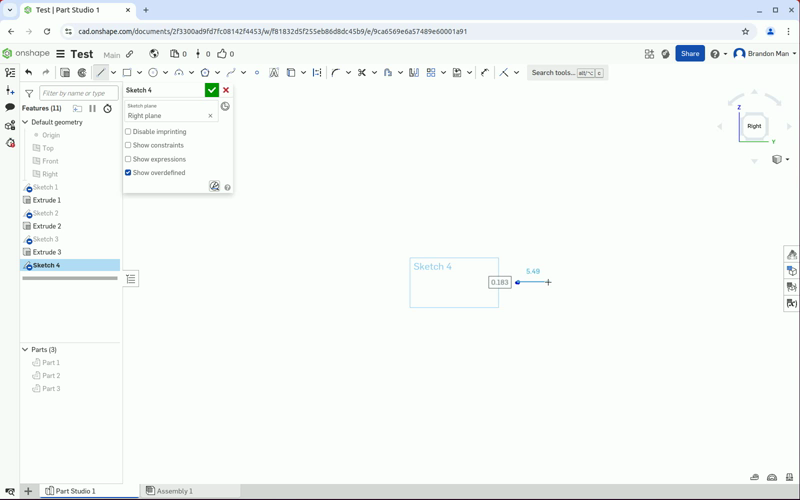
mouse_move(516, 281)
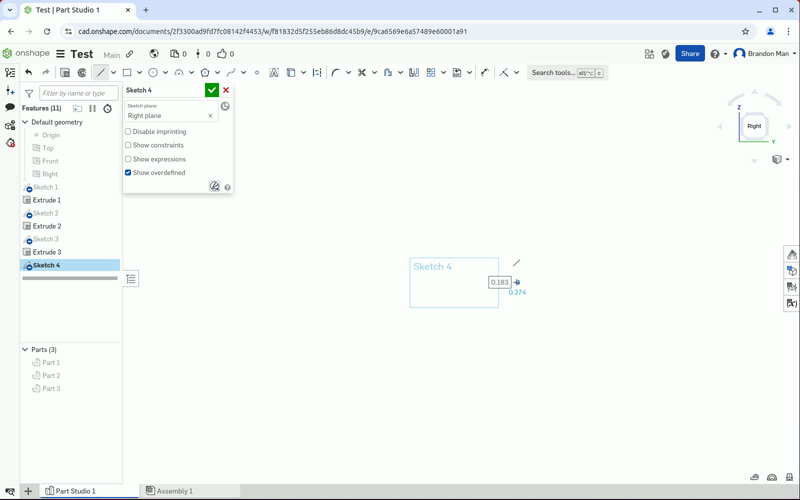
scroll(6)
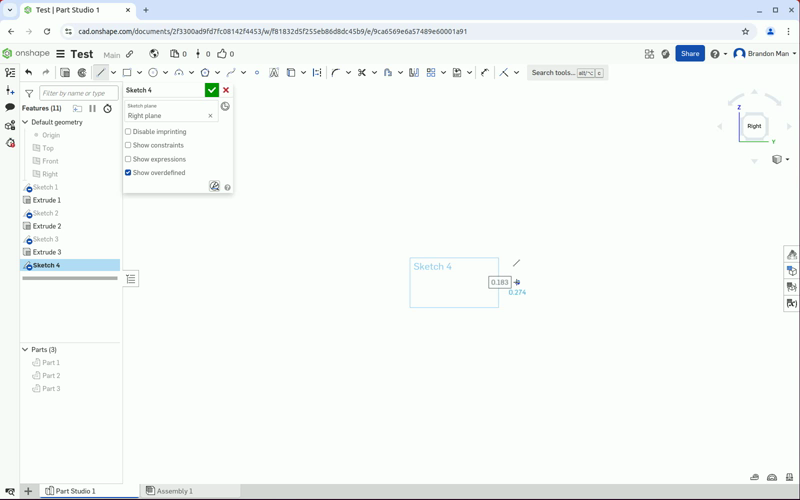
scroll(6)
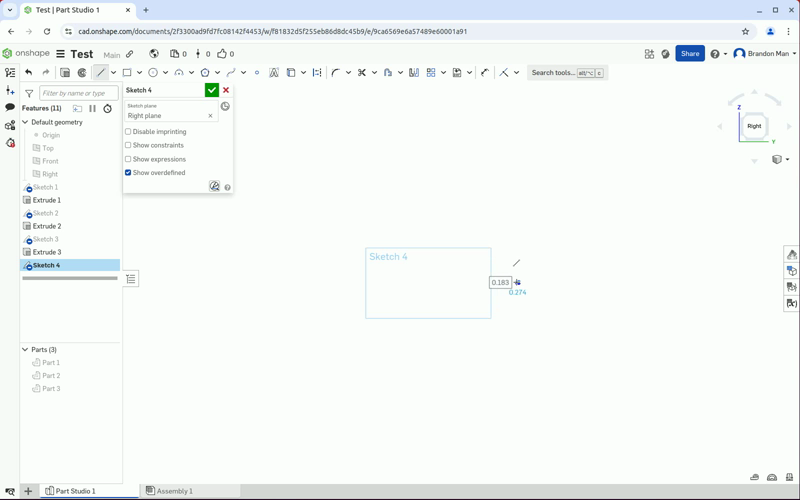
scroll(6)
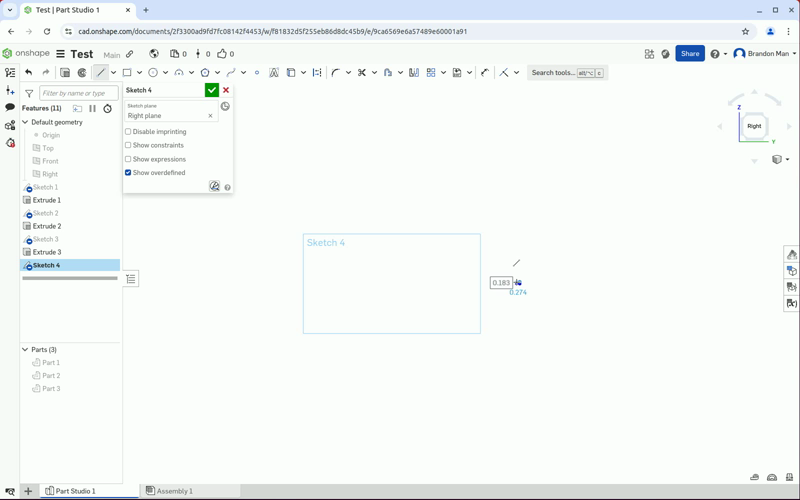
scroll(6)
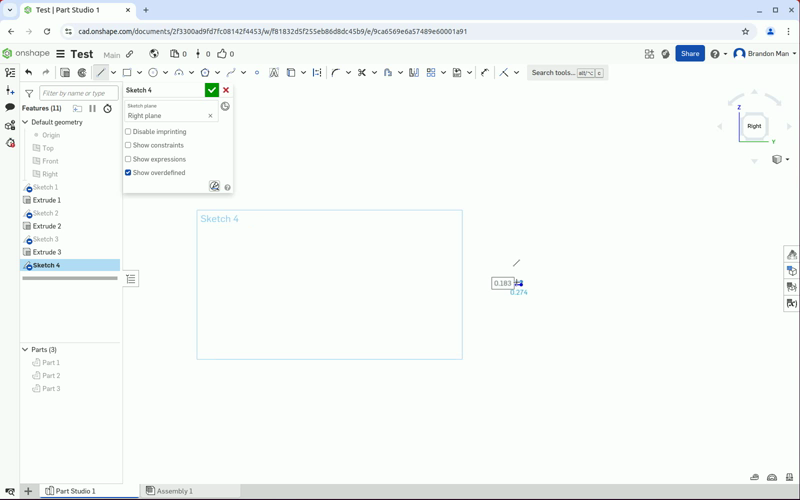
scroll(6)
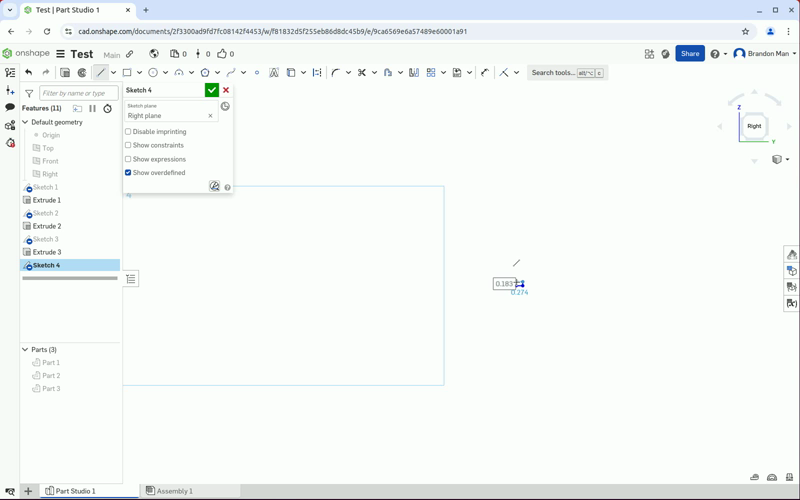
scroll(6)
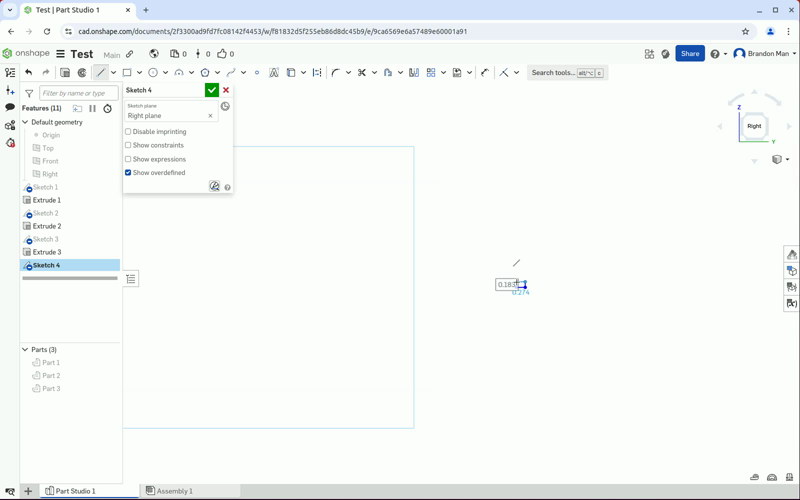
scroll(6)
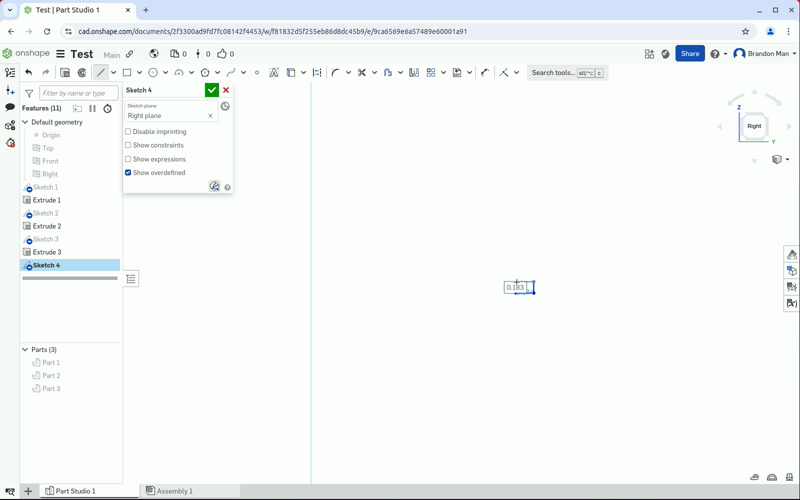
click(516, 281)
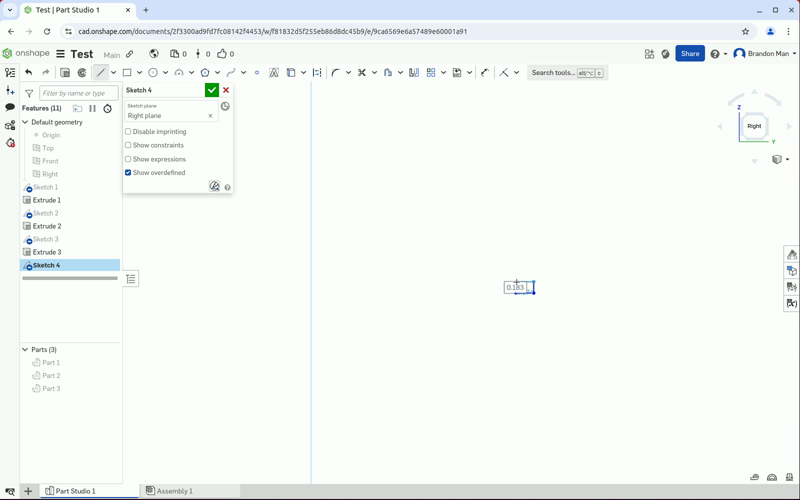
scroll(-6)
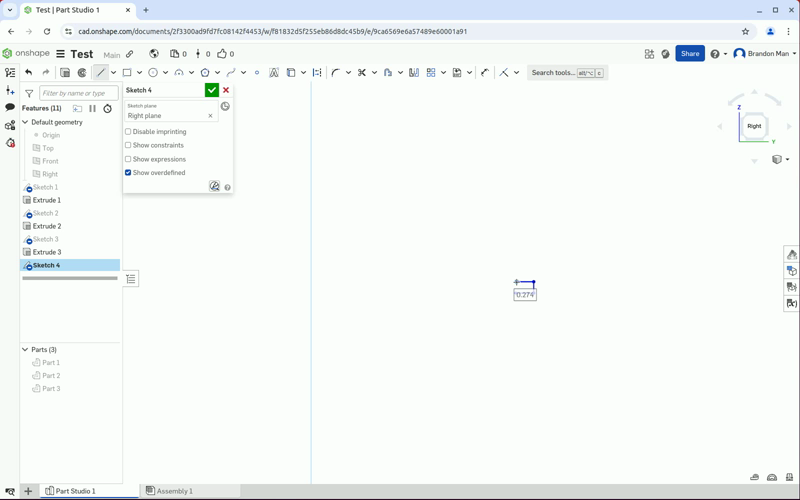
scroll(-6)
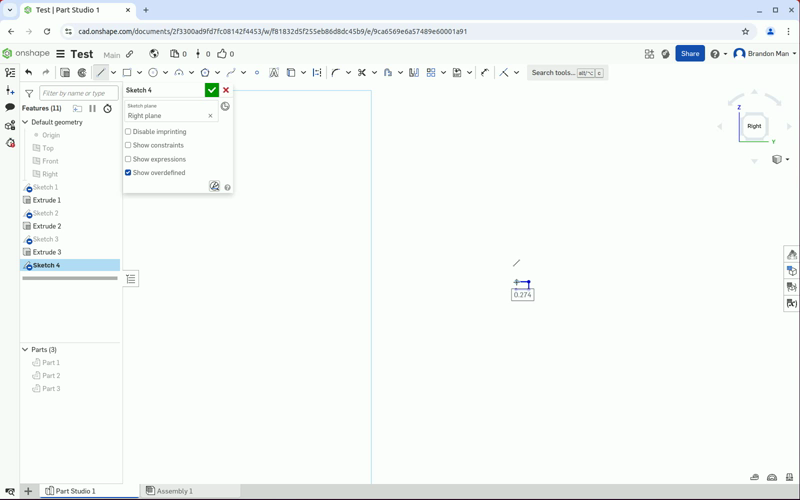
scroll(-6)
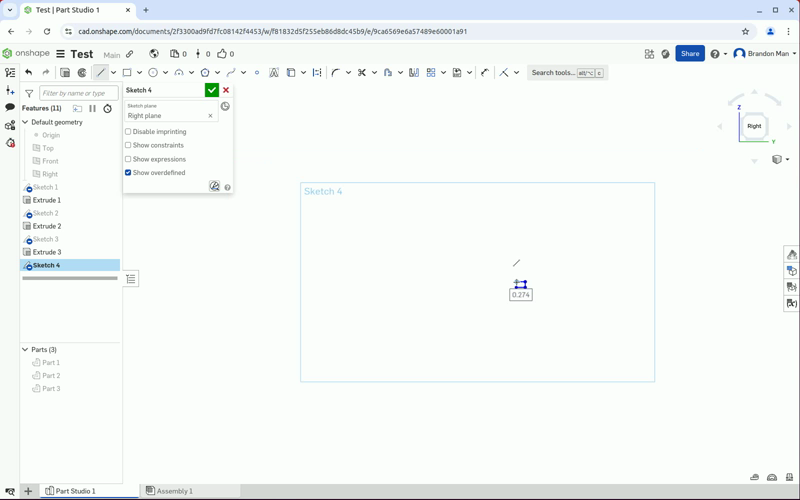
scroll(-6)
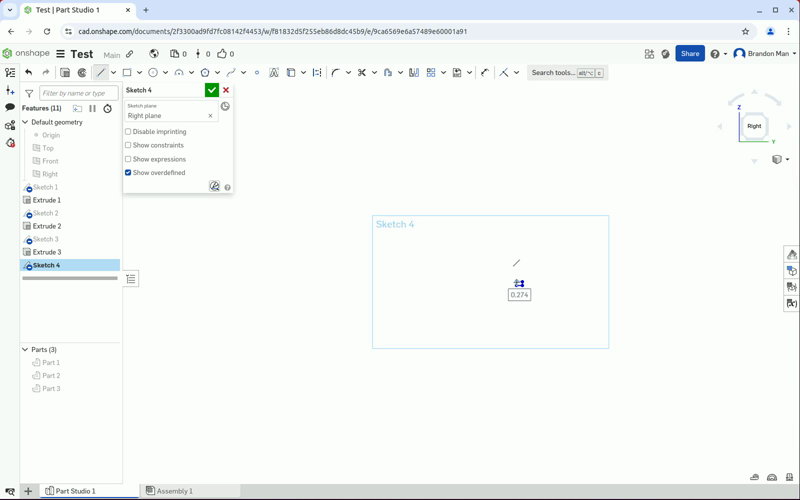
scroll(-6)
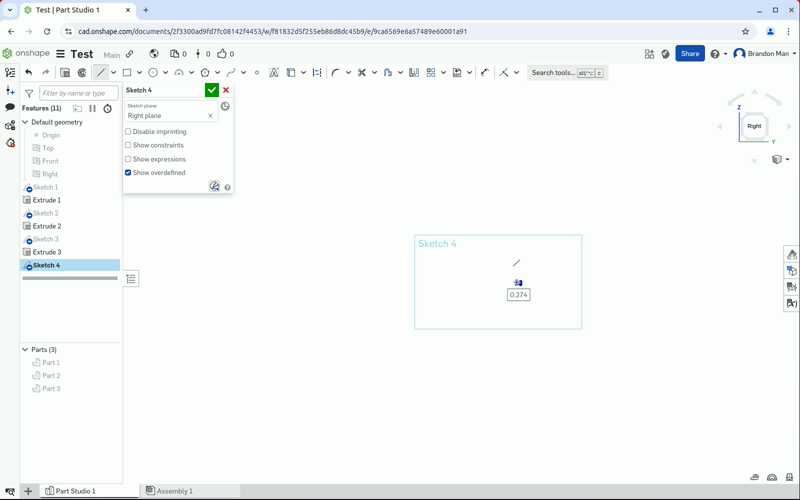
scroll(-6)
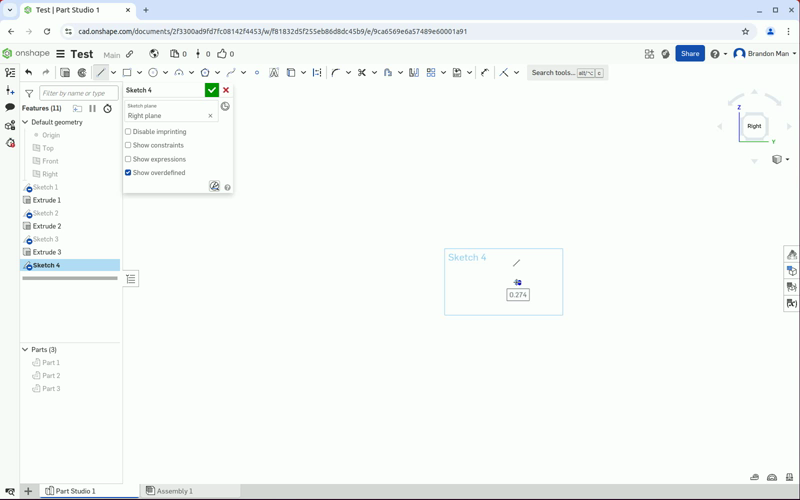
scroll(-6)
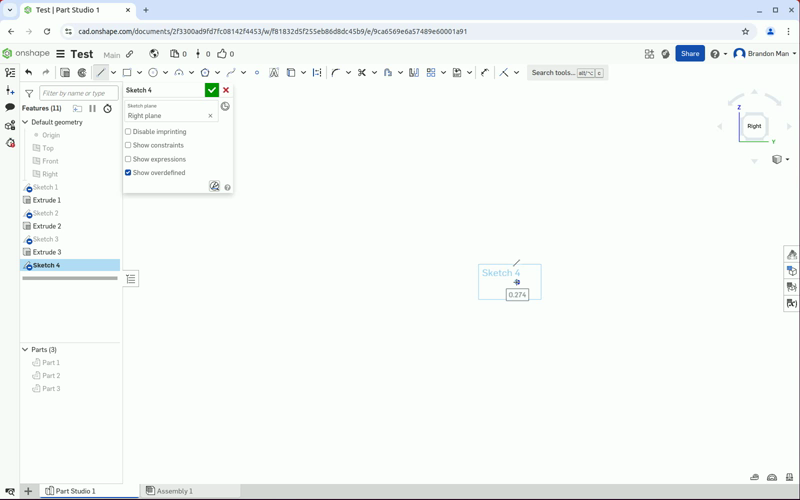
key_up(shift)
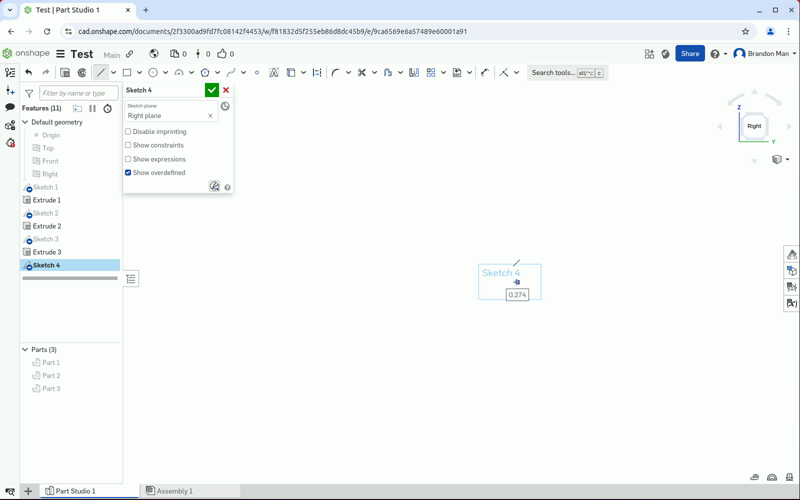
mouse_move(546, 281)
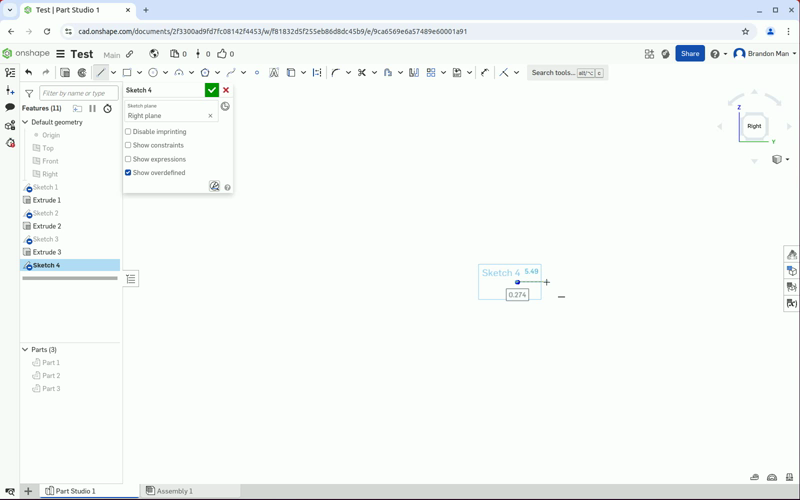
key_down(shift)
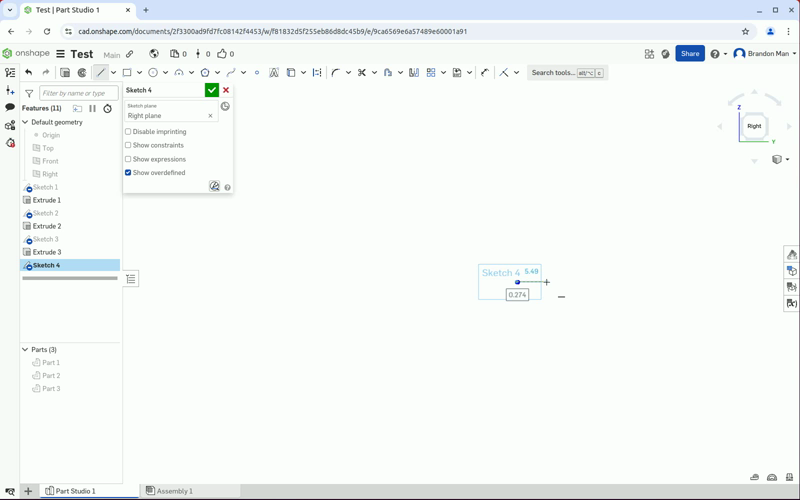
mouse_move(516, 282)
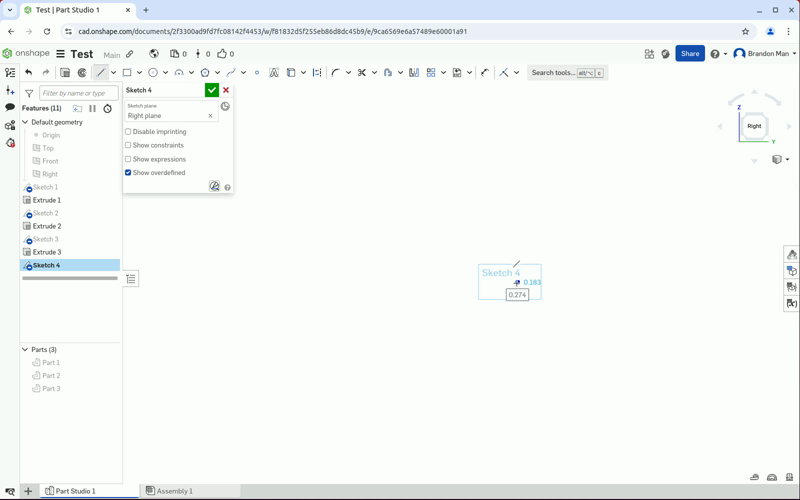
scroll(6)
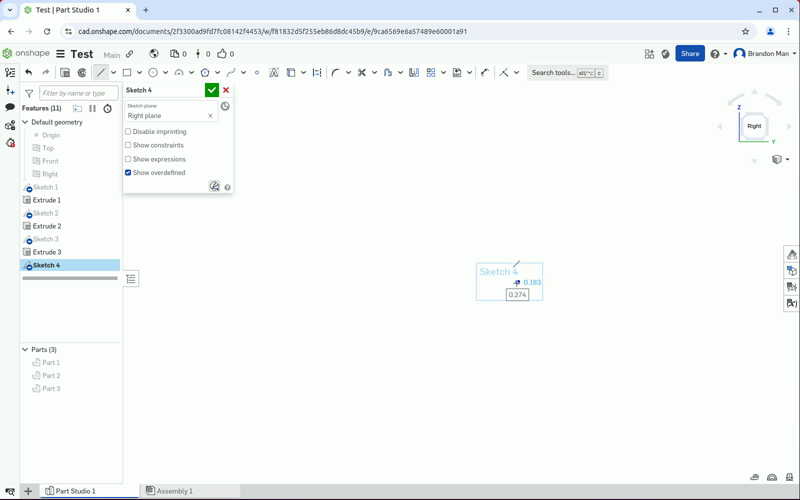
scroll(6)
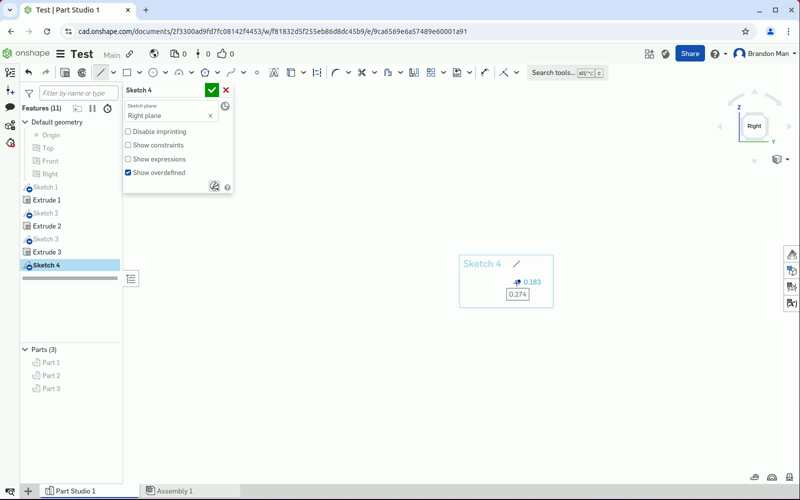
scroll(6)
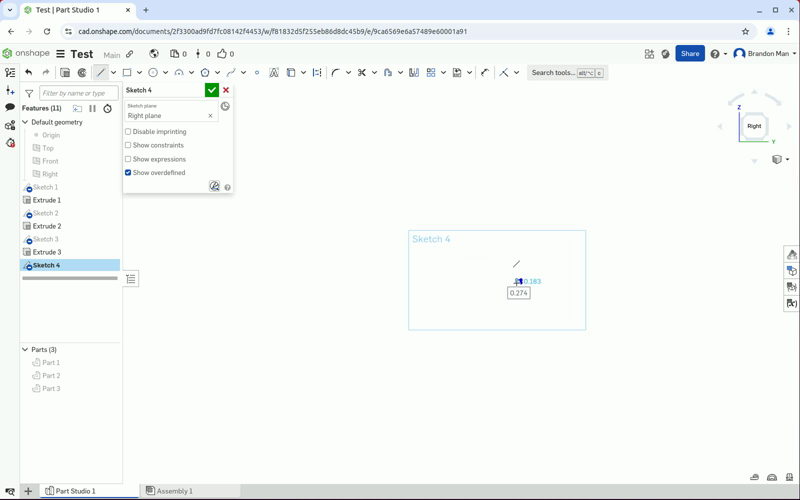
scroll(6)
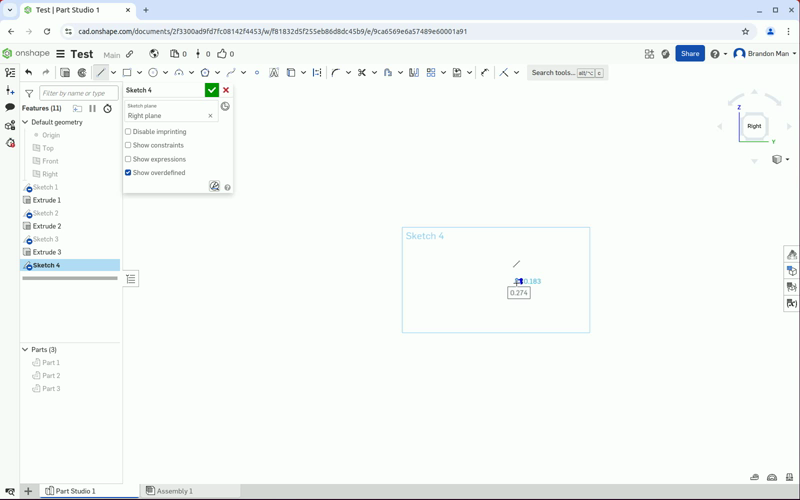
scroll(6)
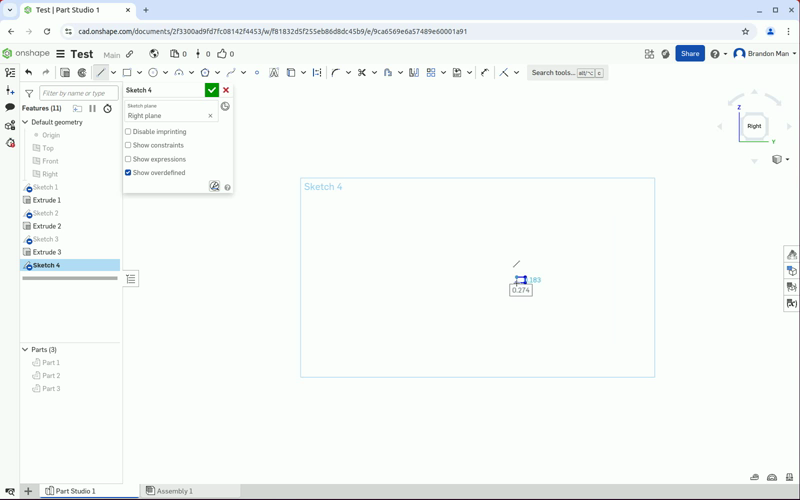
scroll(6)
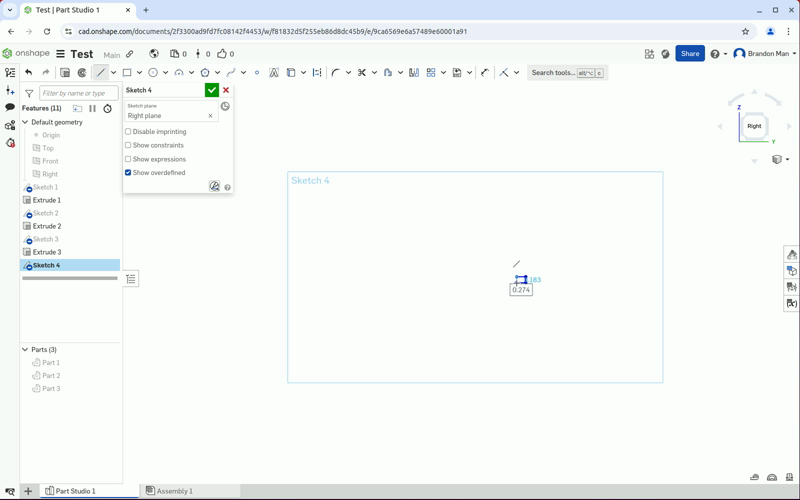
scroll(6)
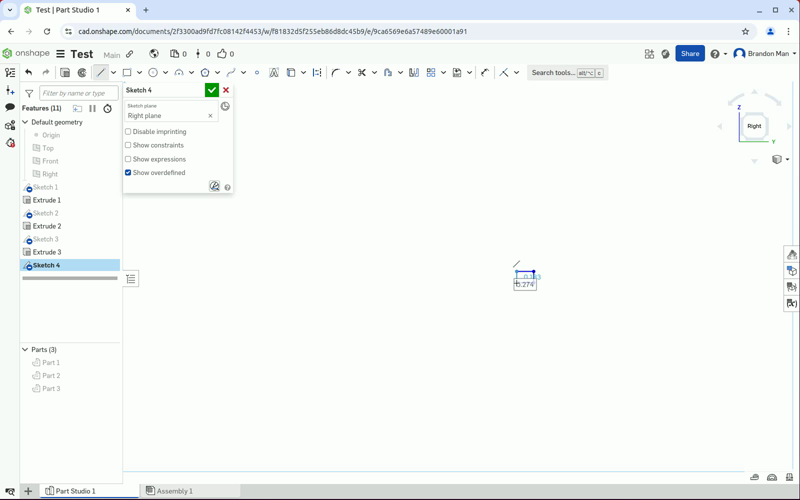
key_up(shift)
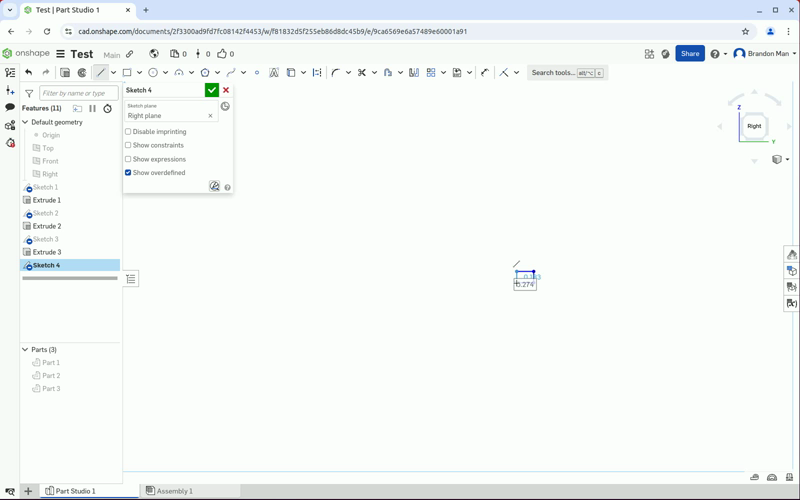
click(516, 282)
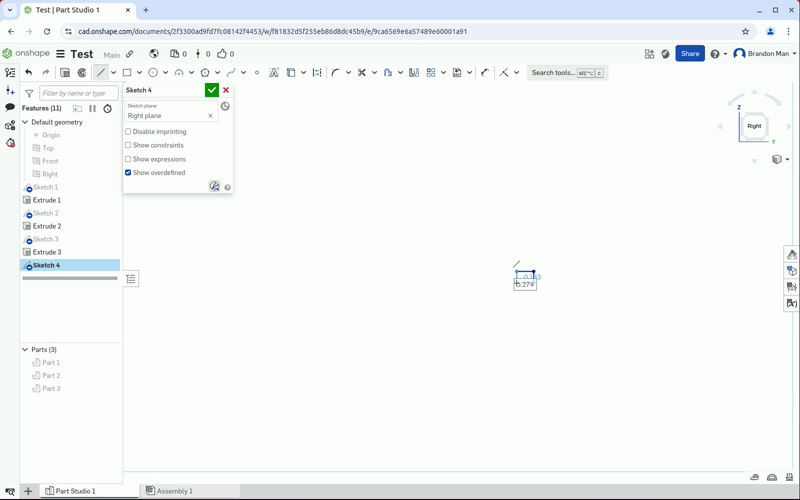
scroll(-6)
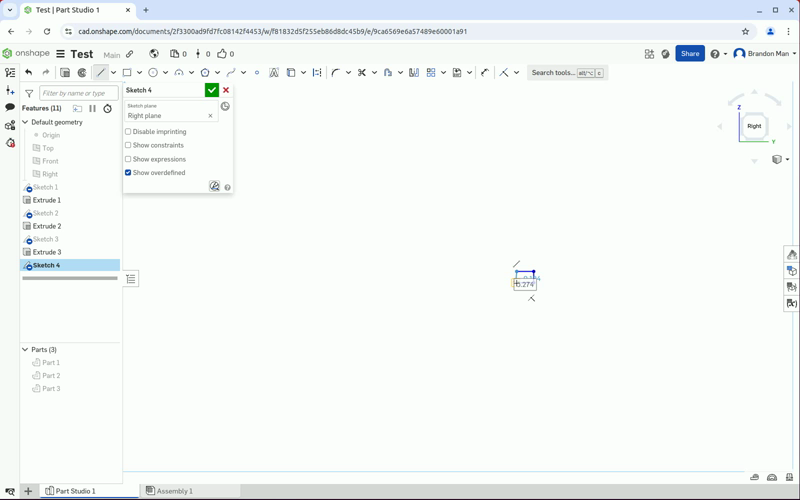
scroll(-6)
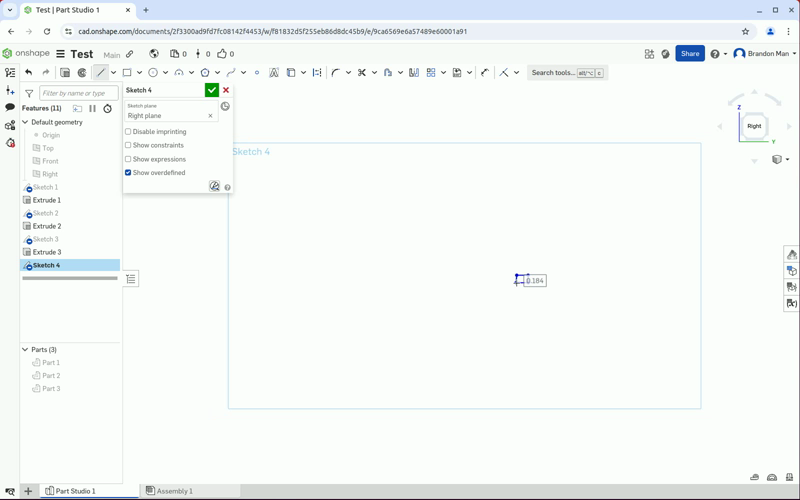
scroll(-6)
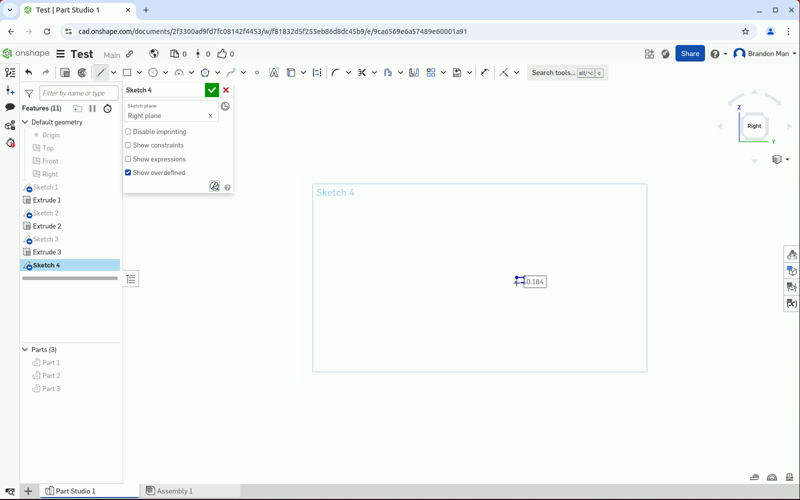
scroll(-6)
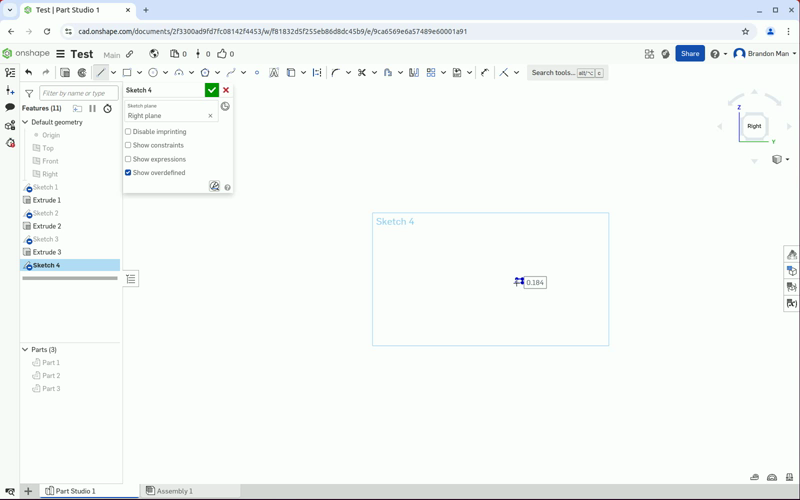
scroll(-6)
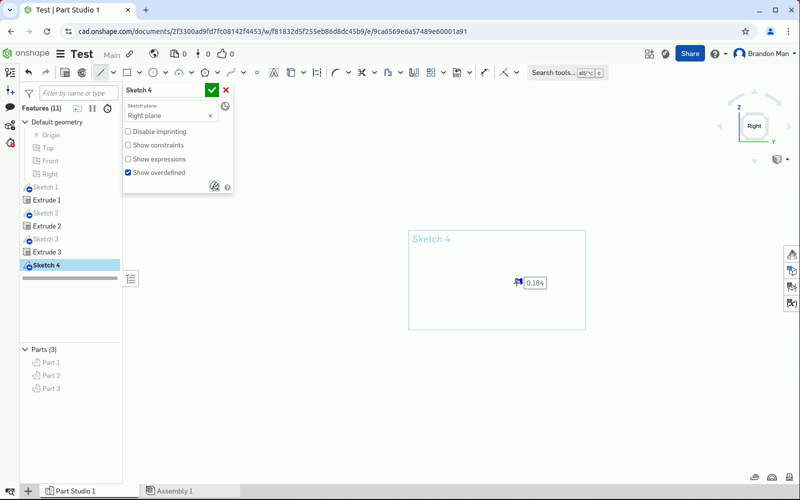
scroll(-6)
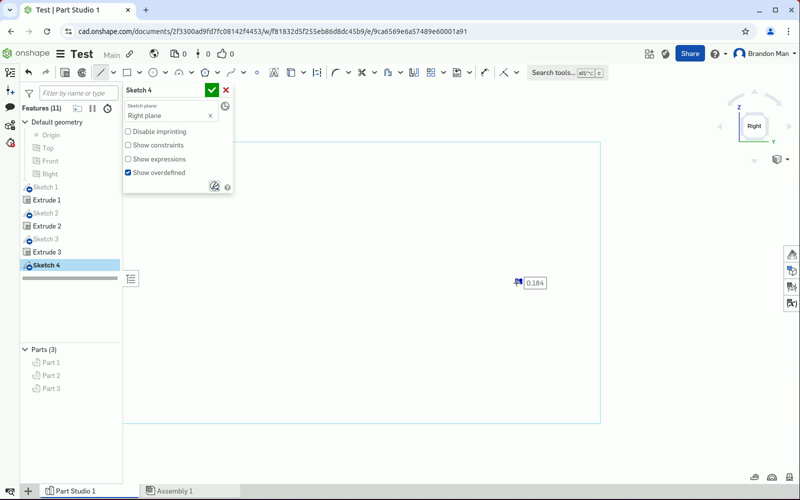
scroll(-6)
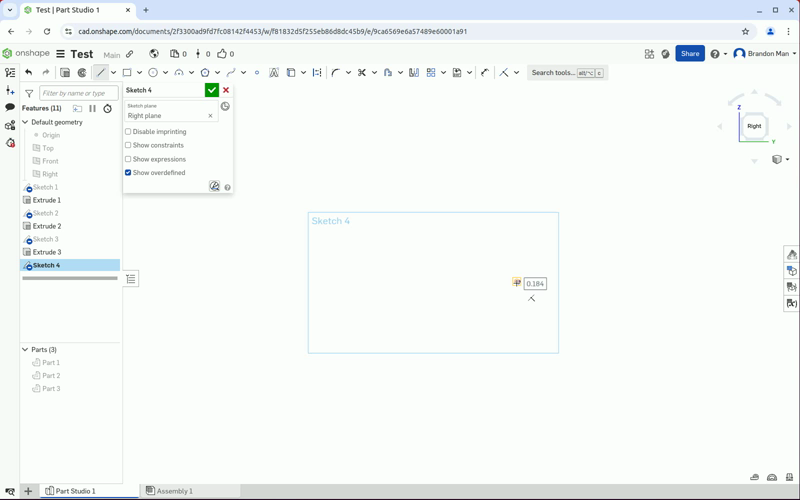
key(esc)
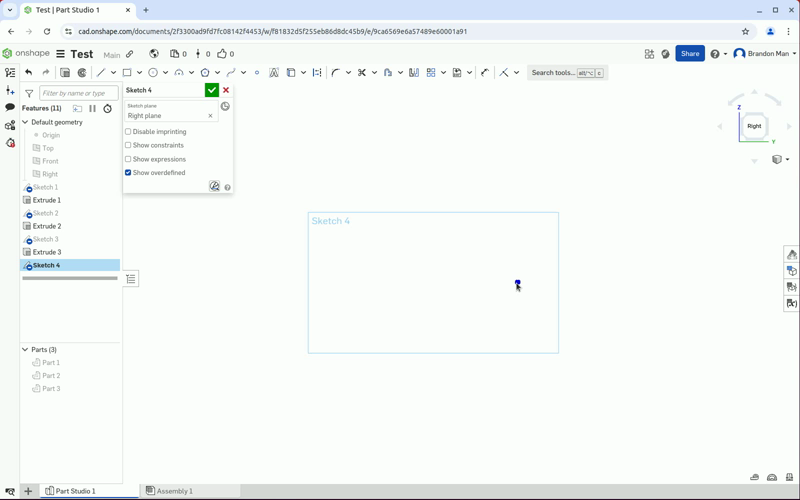
mouse_move(517, 281)
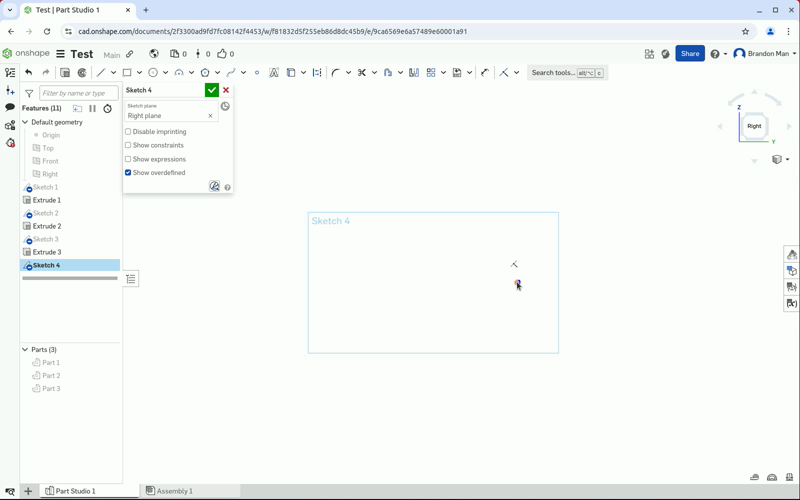
scroll(6)
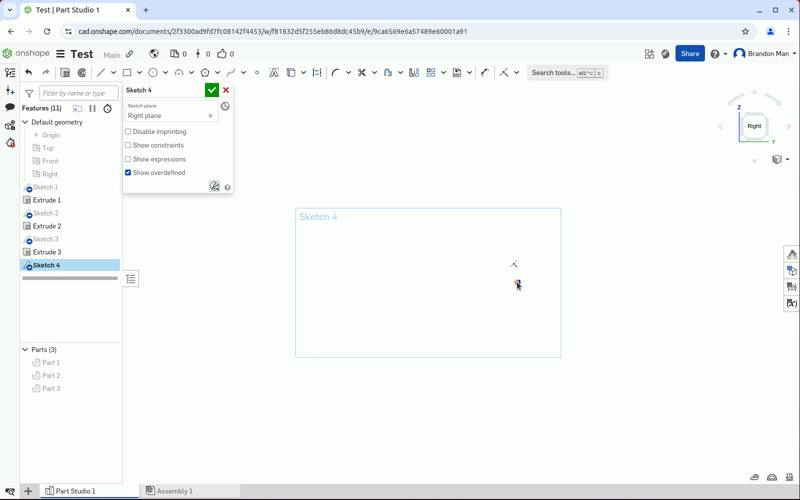
scroll(6)
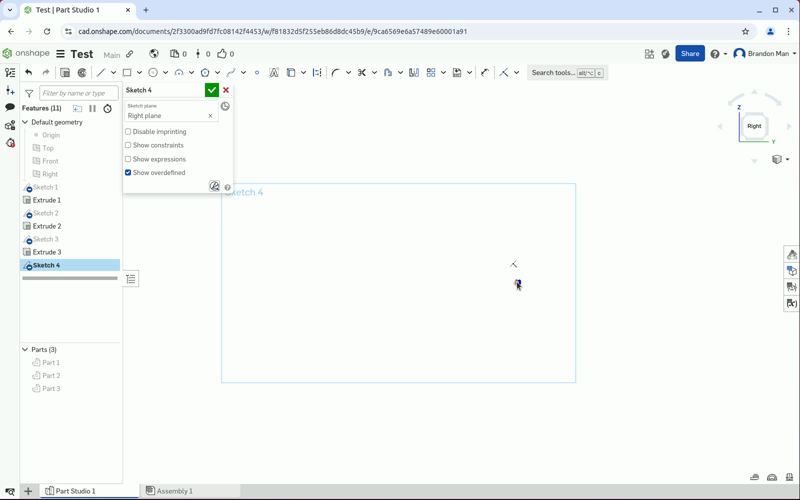
scroll(6)
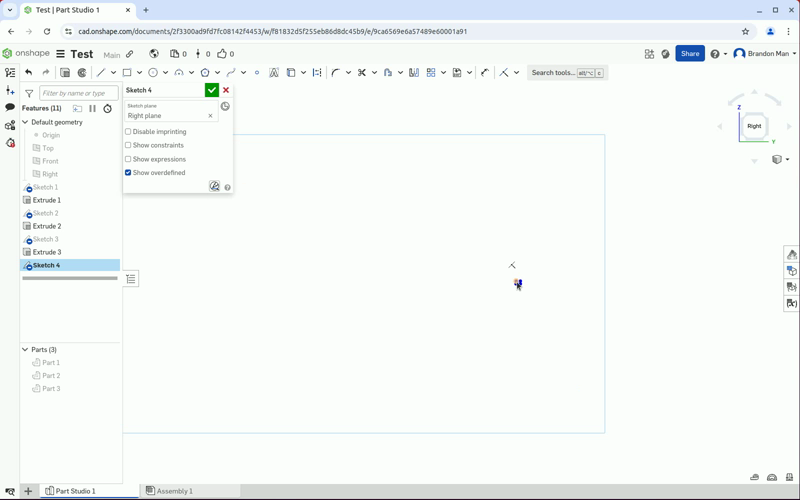
scroll(6)
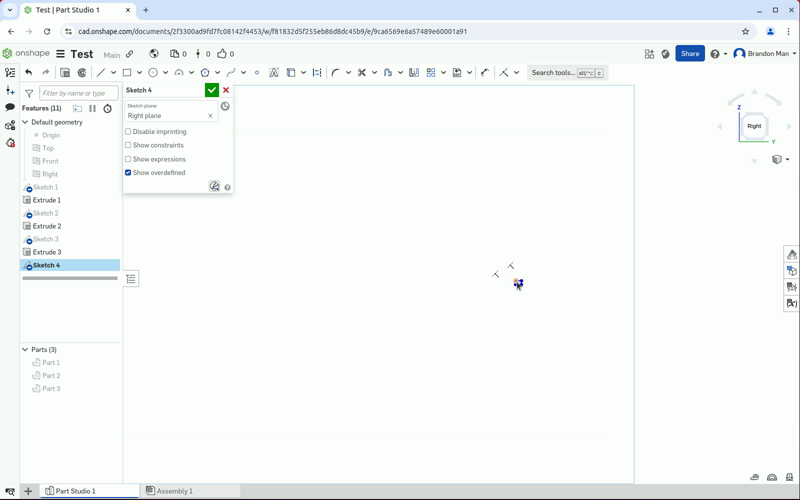
scroll(6)
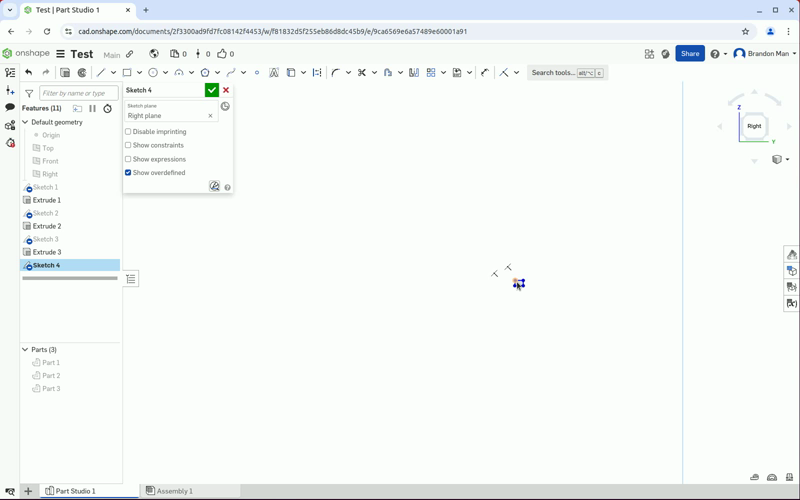
scroll(6)
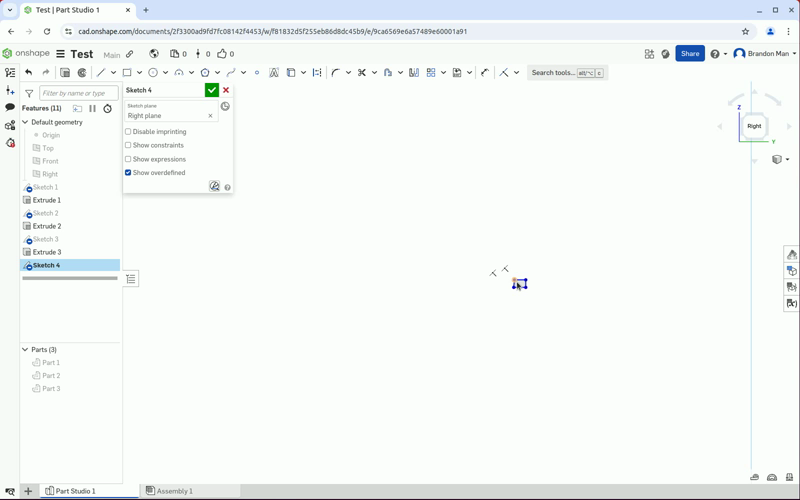
scroll(6)
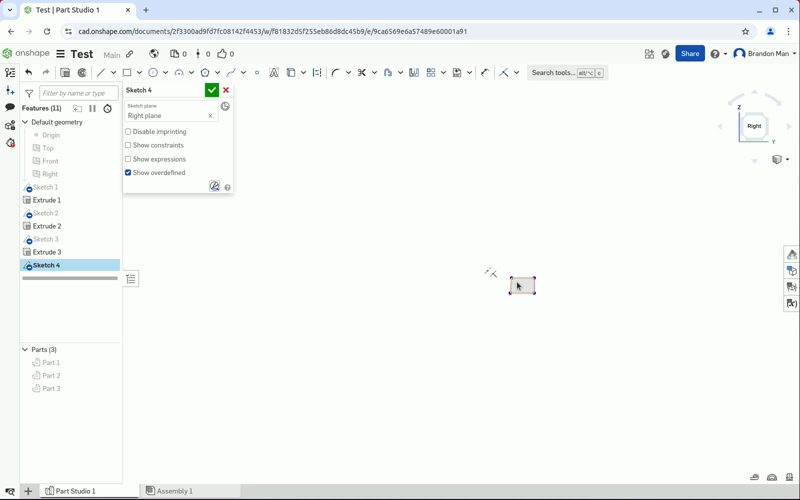
click(517, 281)
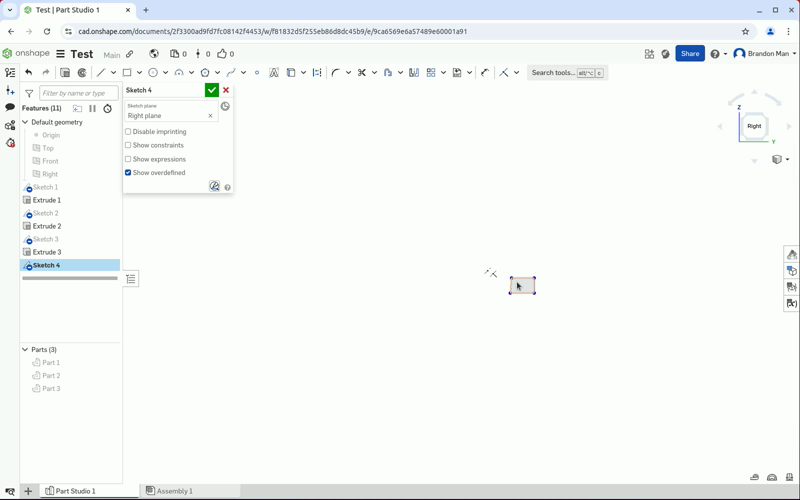
scroll(-6)
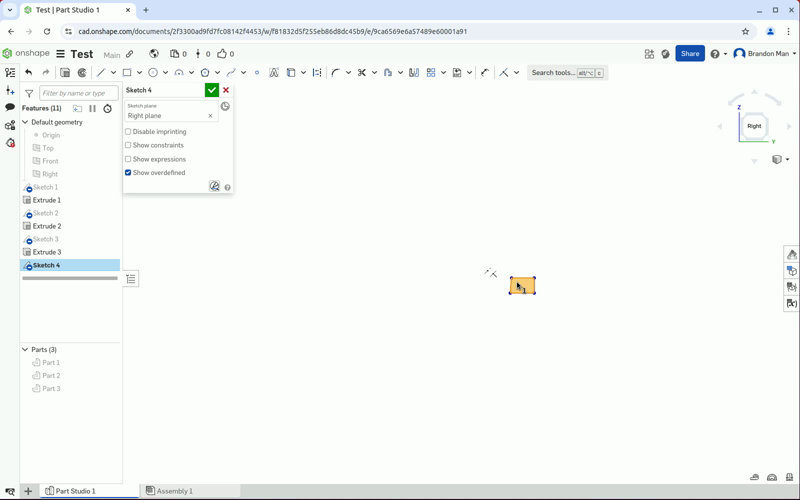
scroll(-6)
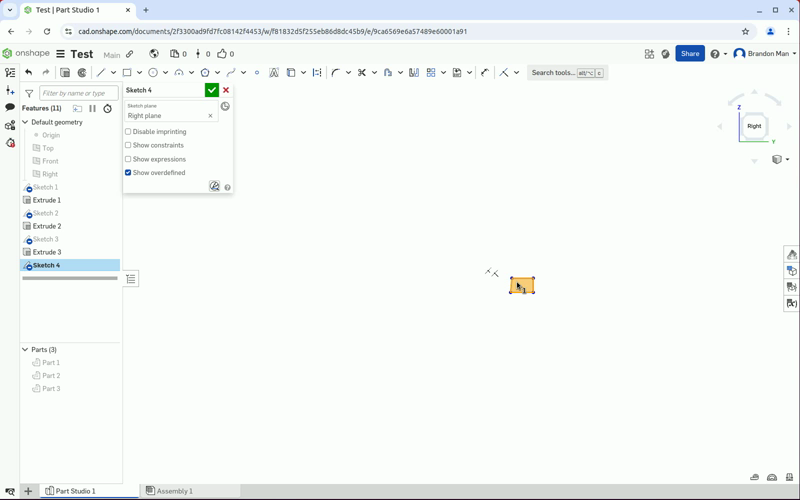
scroll(-6)
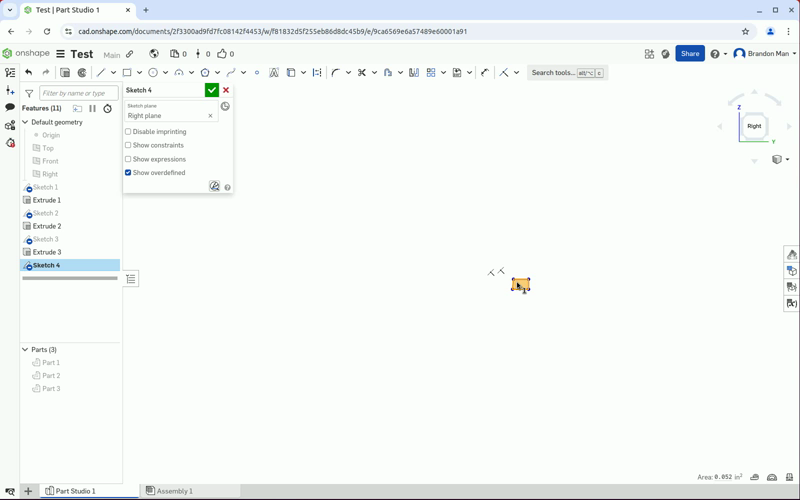
scroll(-6)
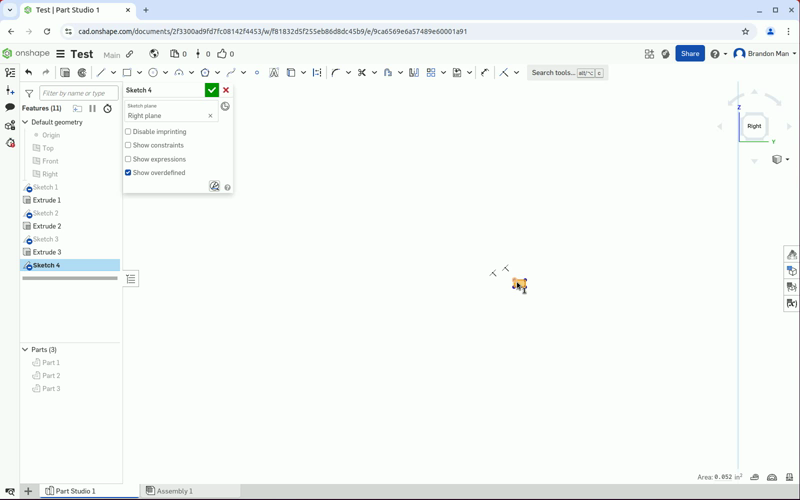
scroll(-6)
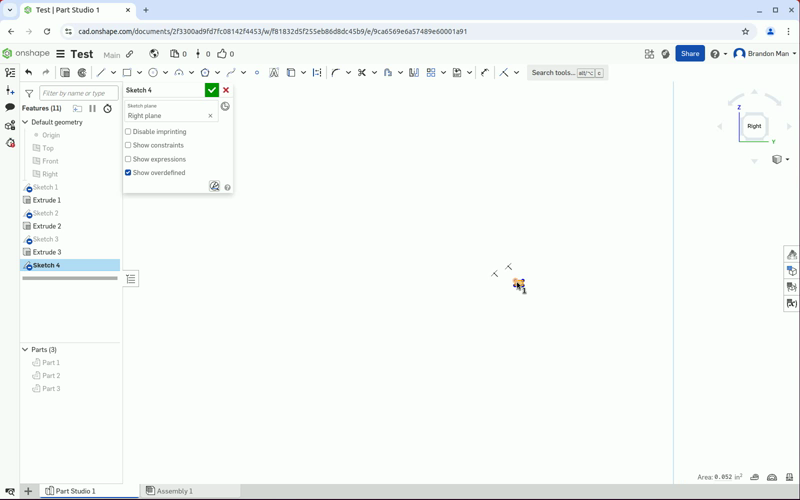
scroll(-6)
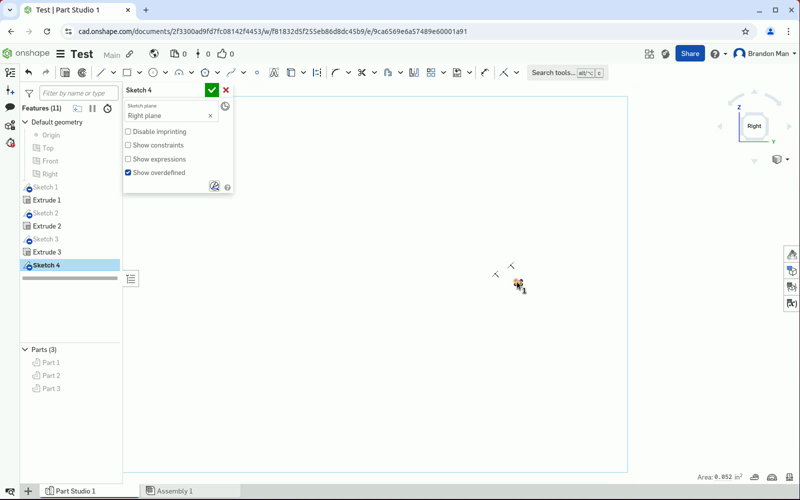
scroll(-6)
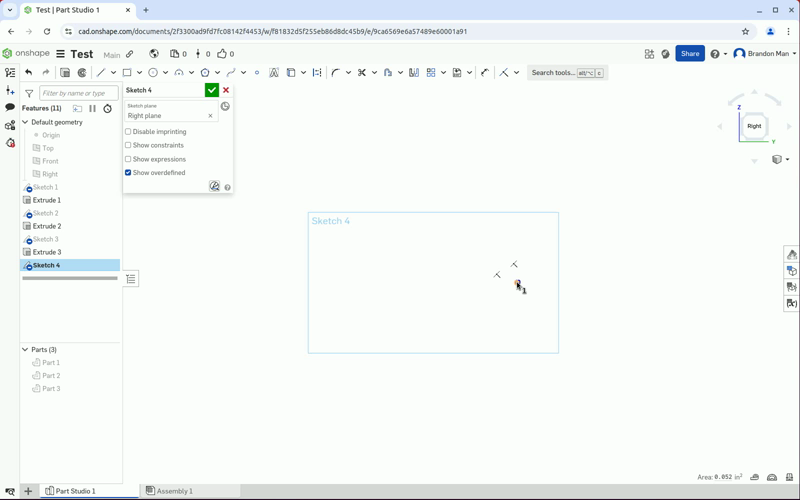
mouse_move(73, 352)
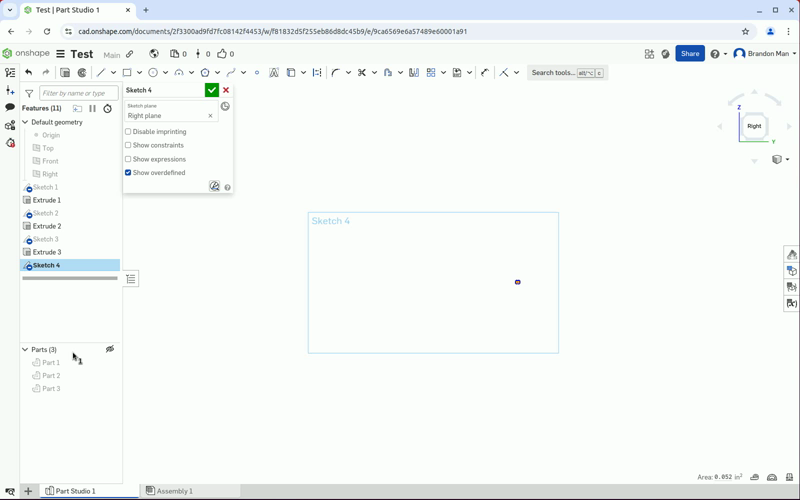
key(shift+y)
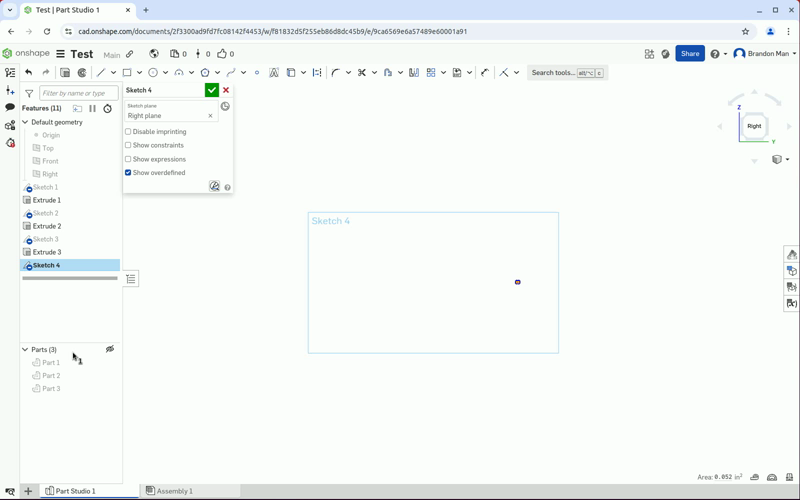
key(shift+e)
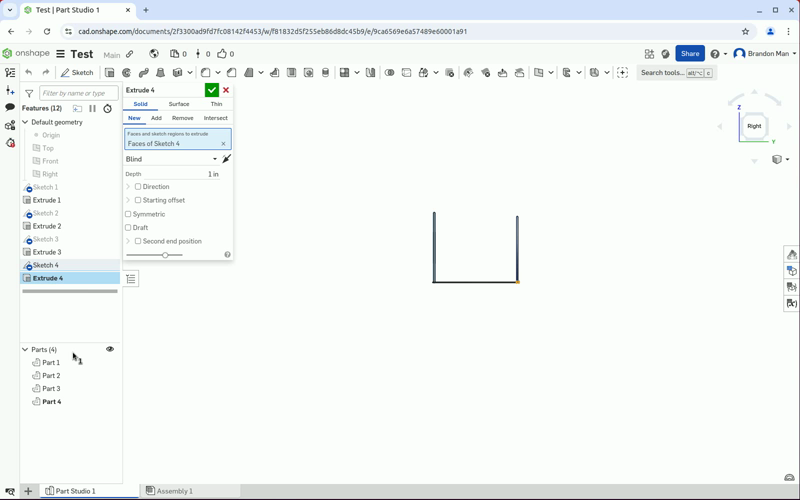
mouse_move(143, 106)
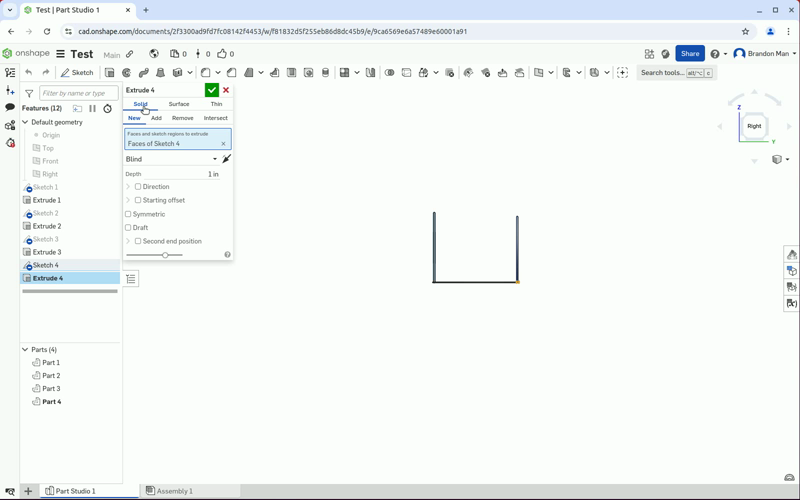
click(143, 106)
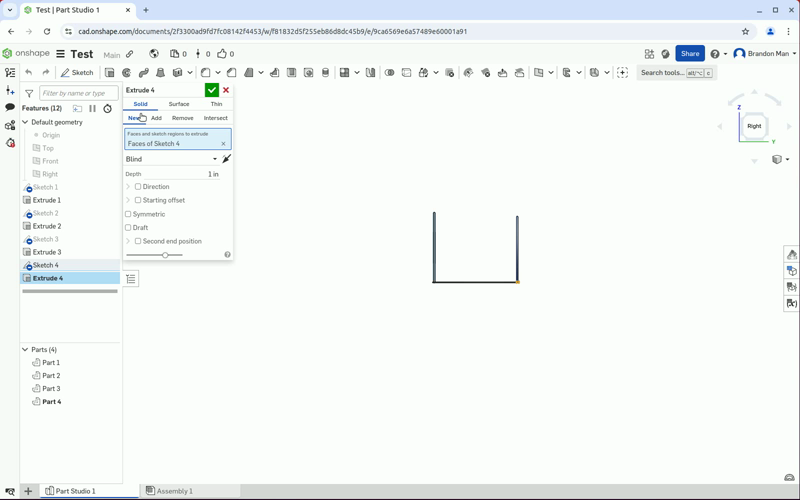
mouse_move(137, 120)
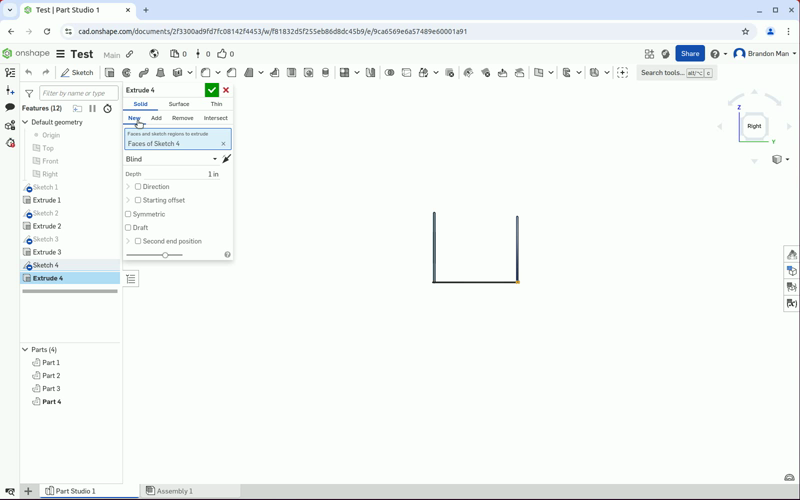
click(137, 120)
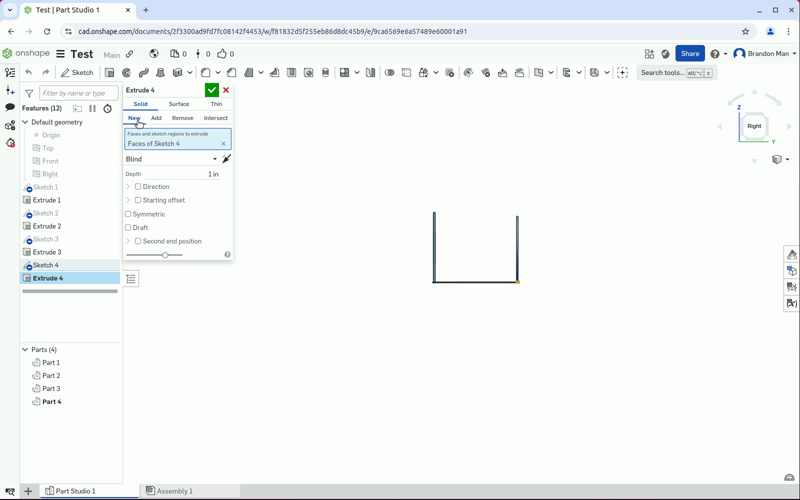
key(tab, 4)
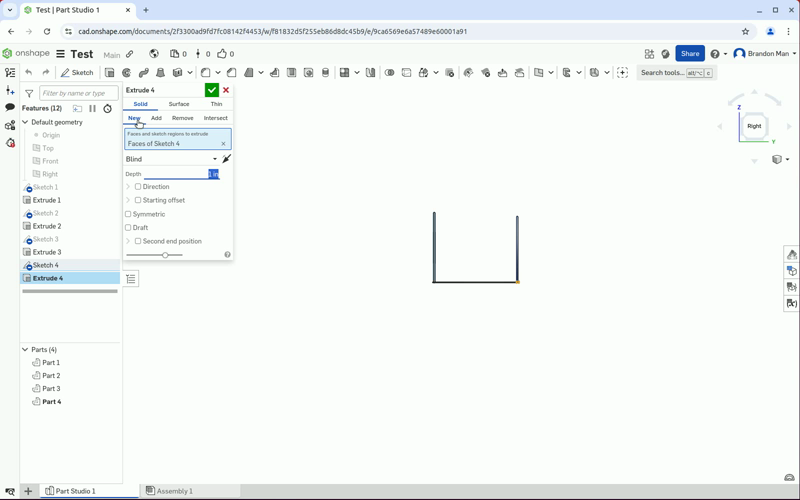
text(23.108)
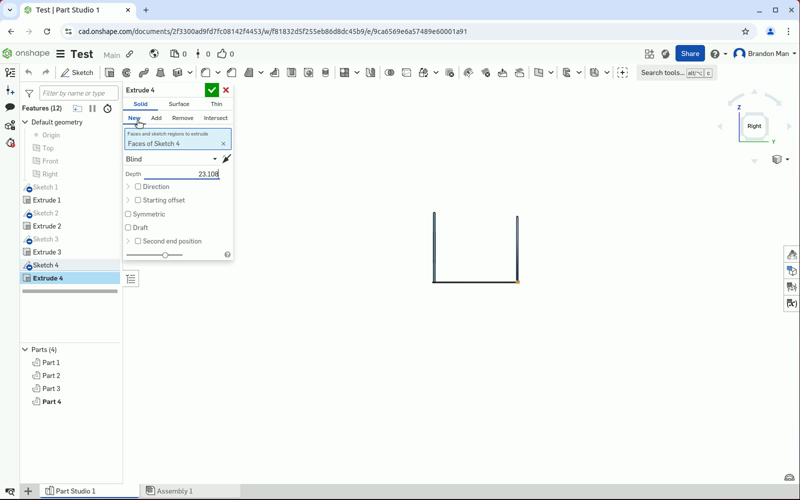
key(enter)
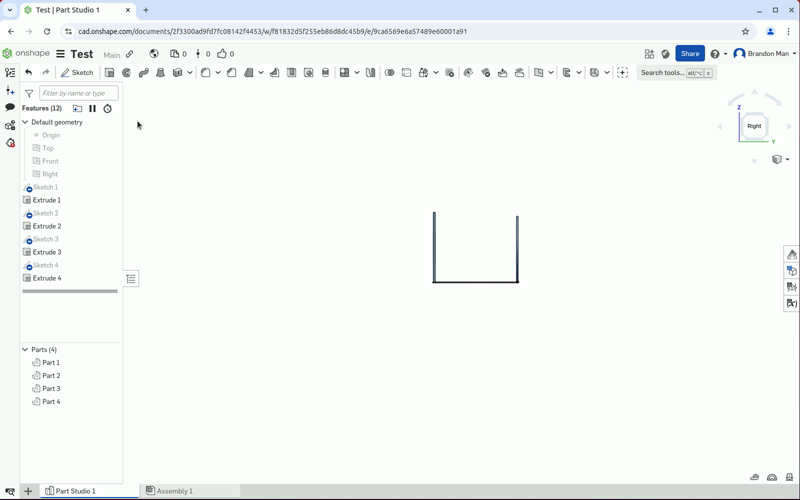
key(shift+h)
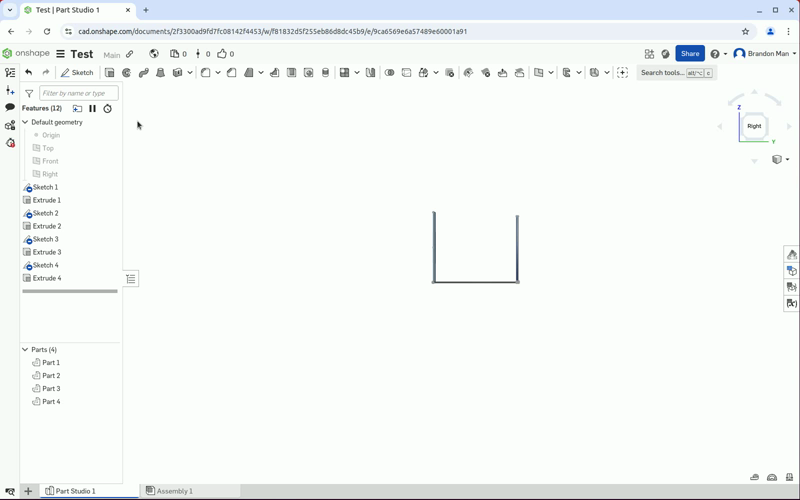
key(shift+h)
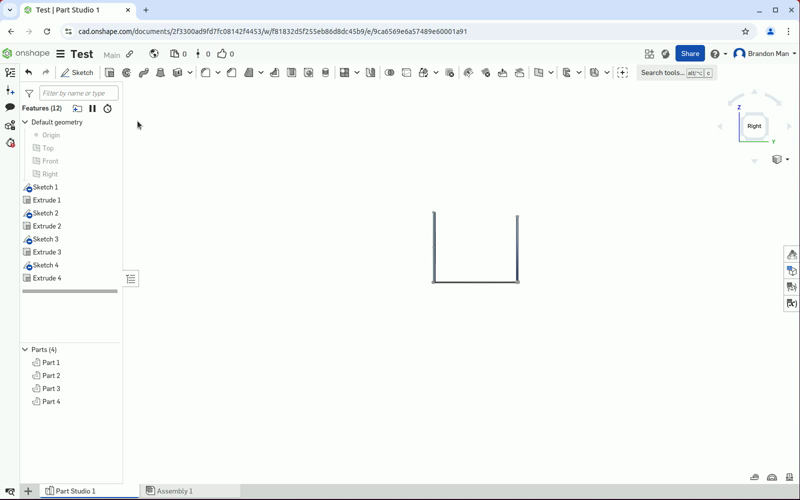
key(shift+7)
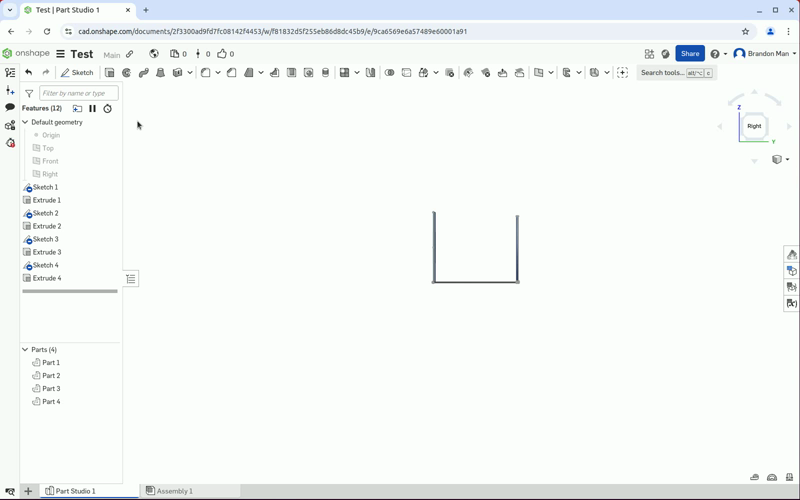
key(right, 2)
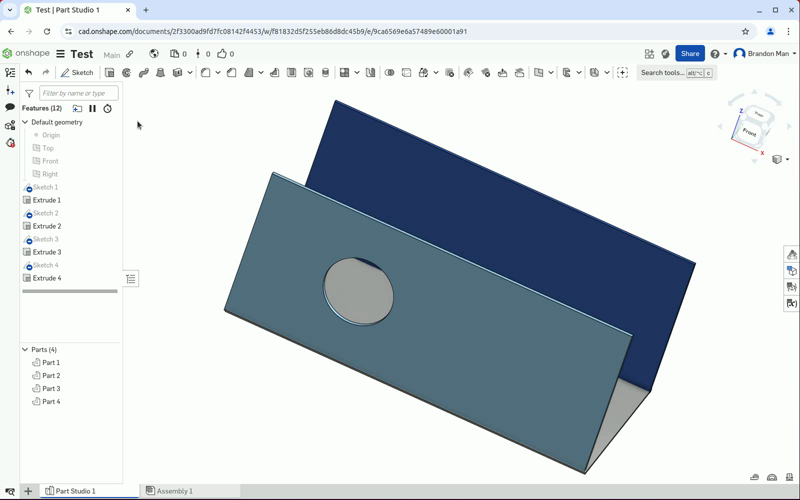
key(down, 2)
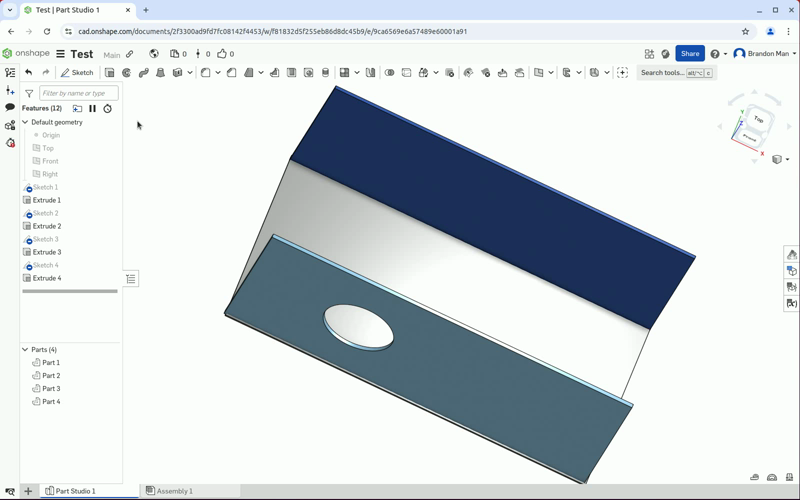
key(up, 2)
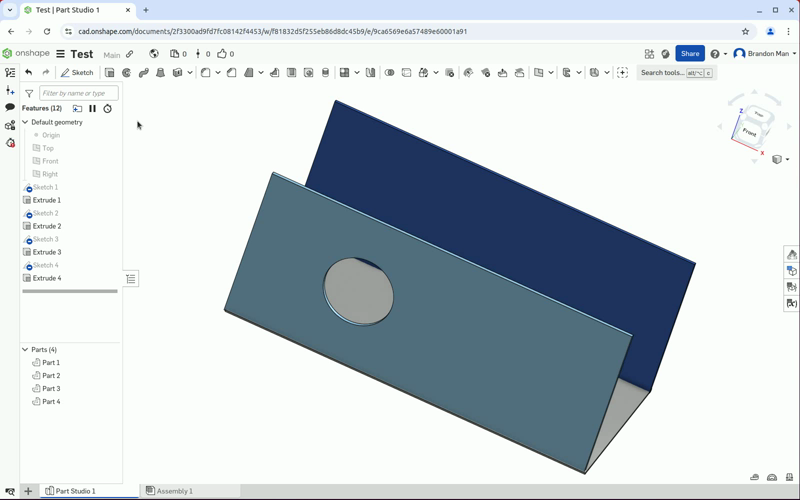
key(left, 2)
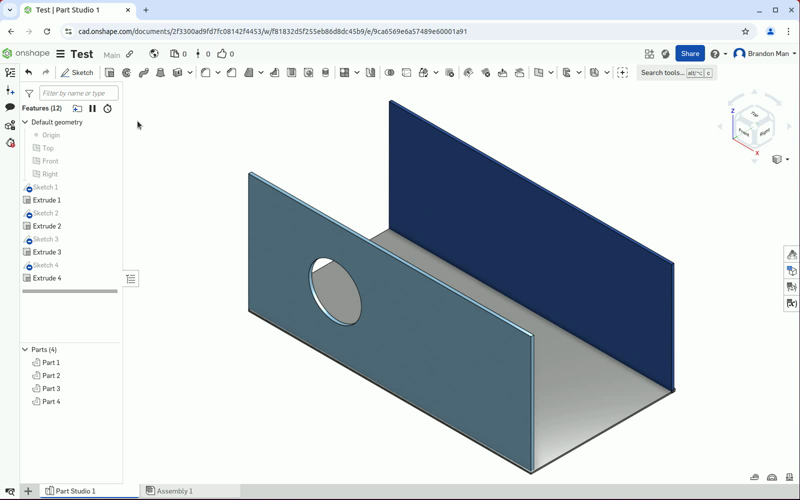
mouse_move(73, 189)
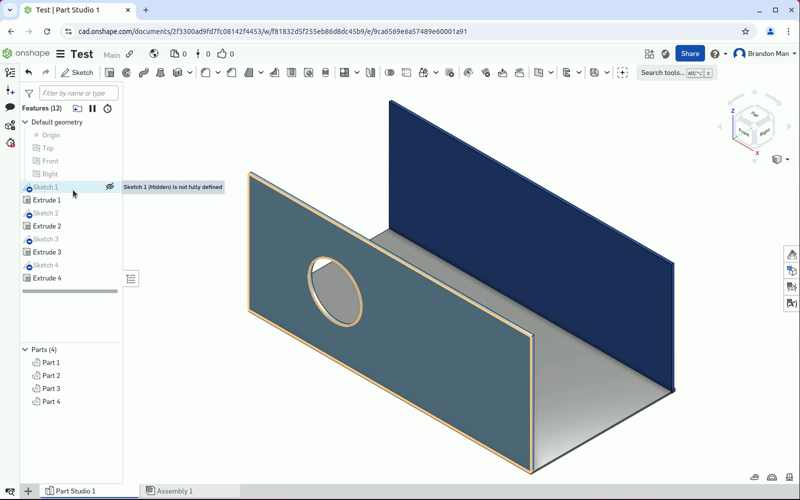
click(73, 189)